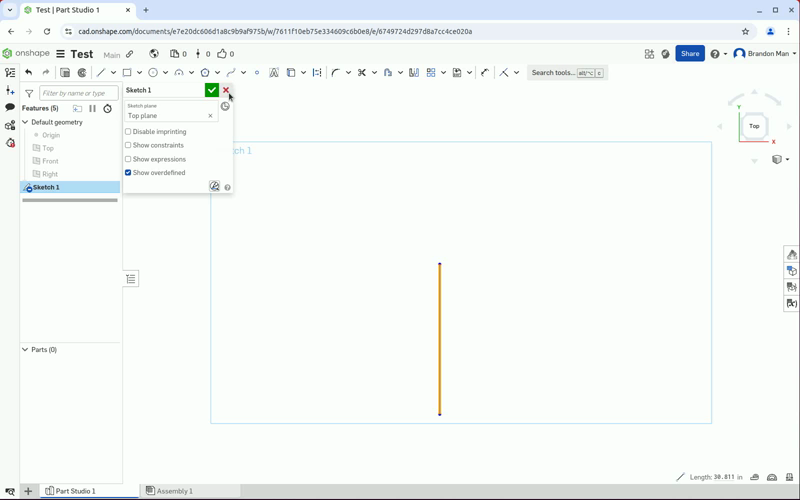
key(shift+h)
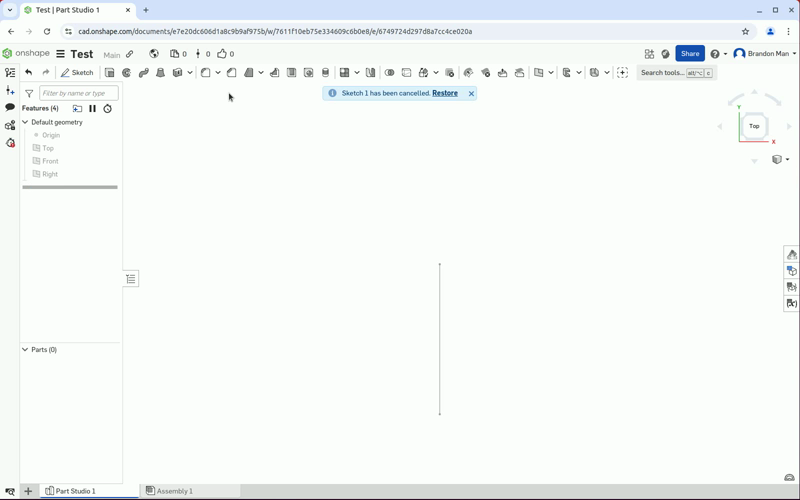
mouse_move(73, 352)
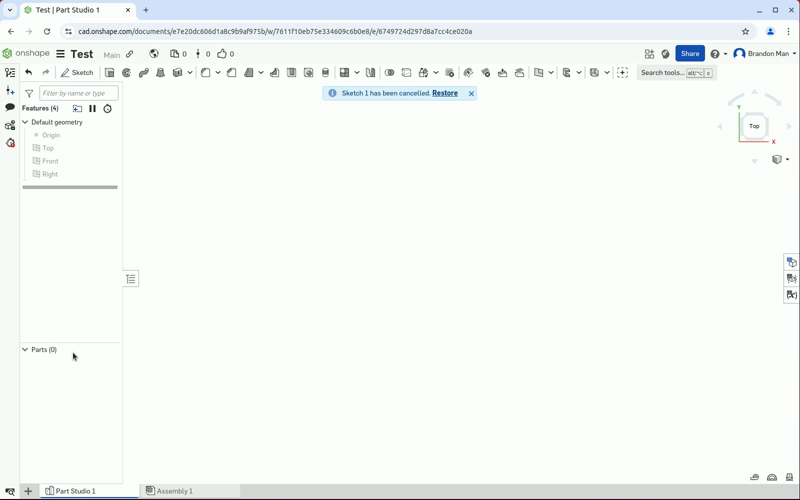
key(y)
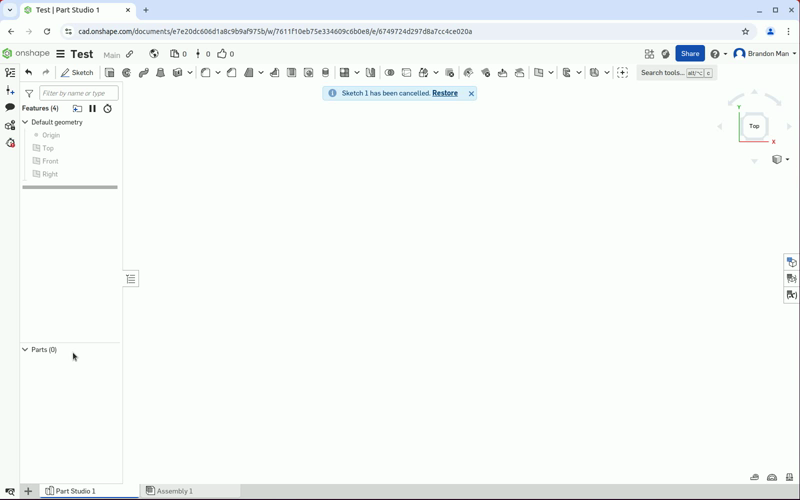
key(shift+p)
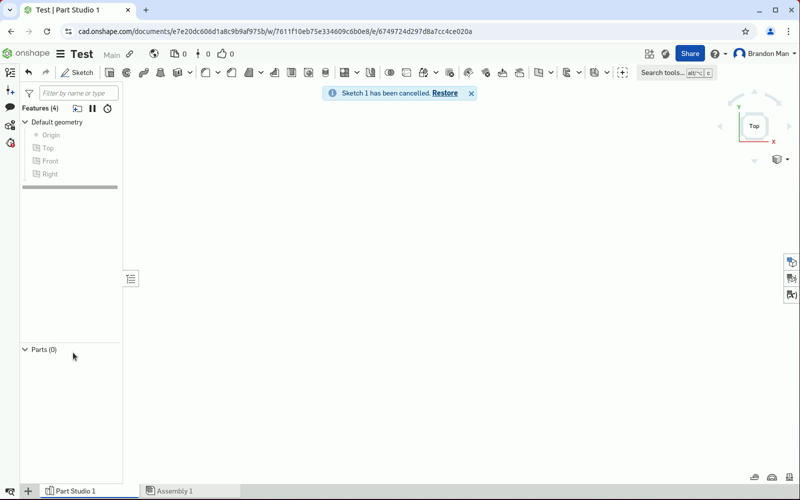
key(space)
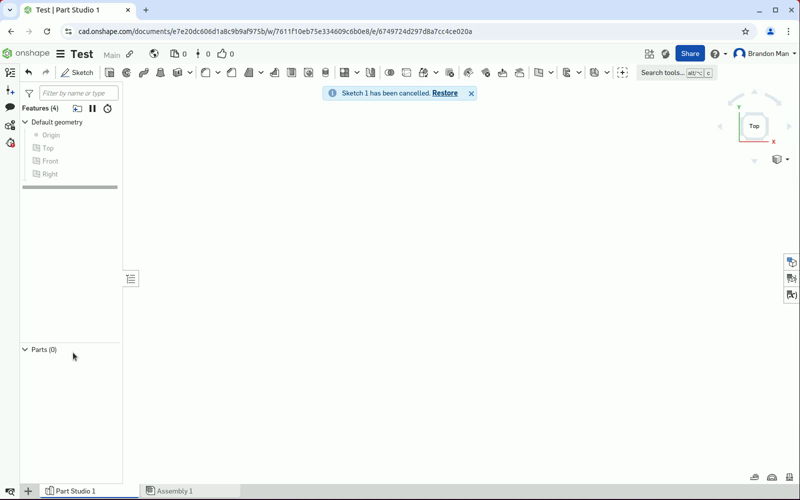
key_down(shift)
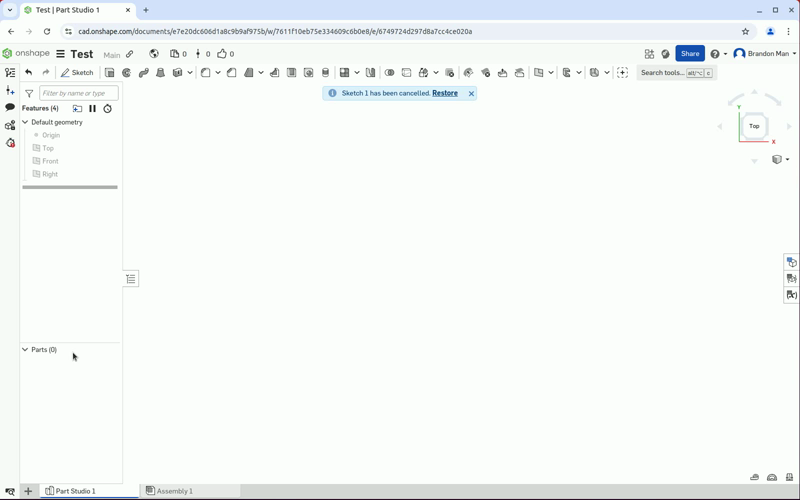
key(up)
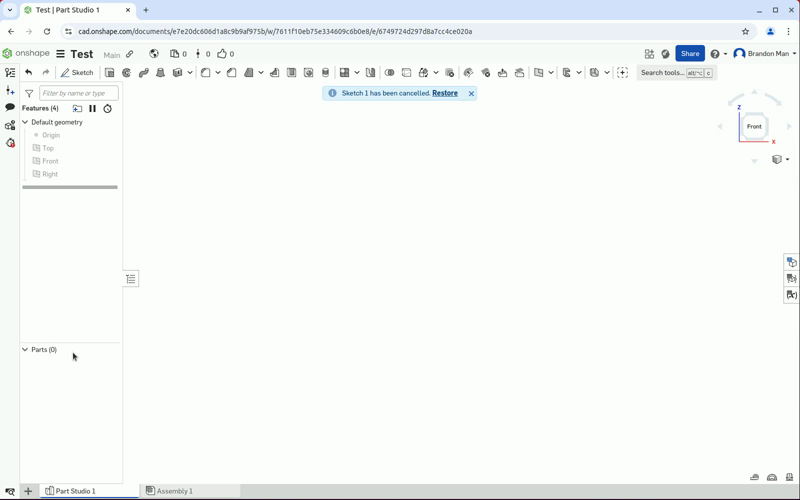
key_up(shift)
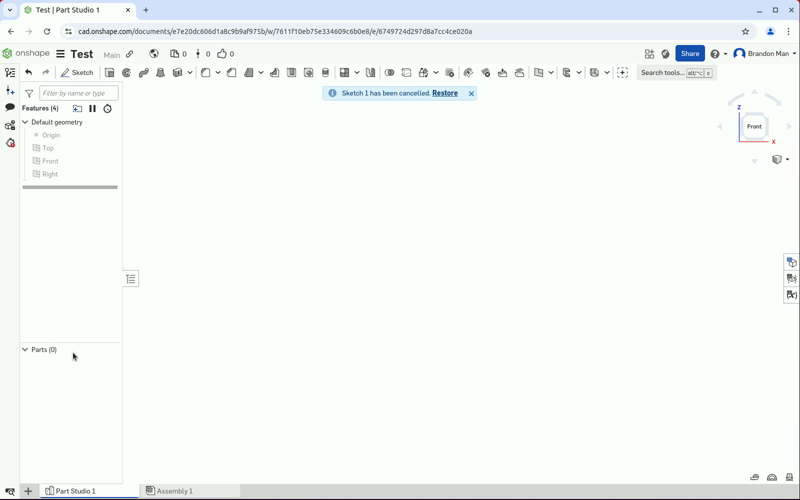
mouse_move(73, 352)
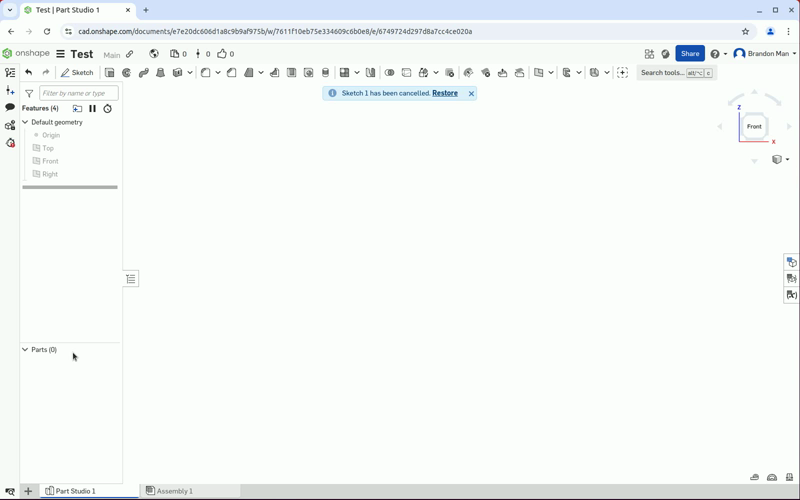
key(shift+y)
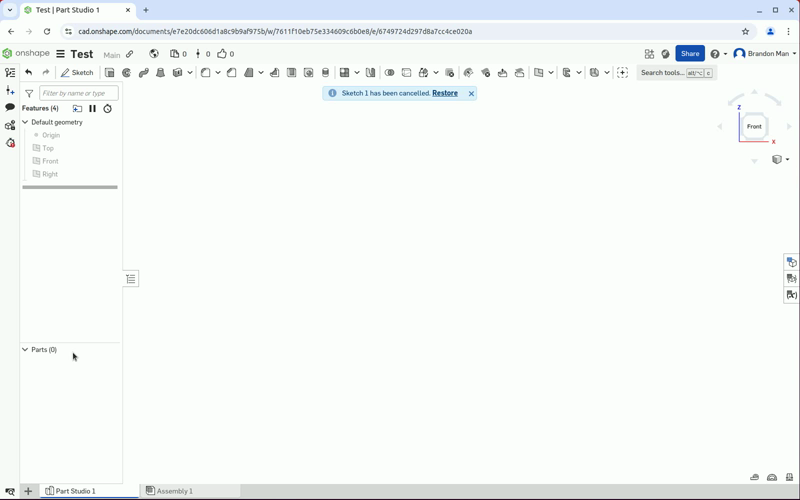
key(shift+s)
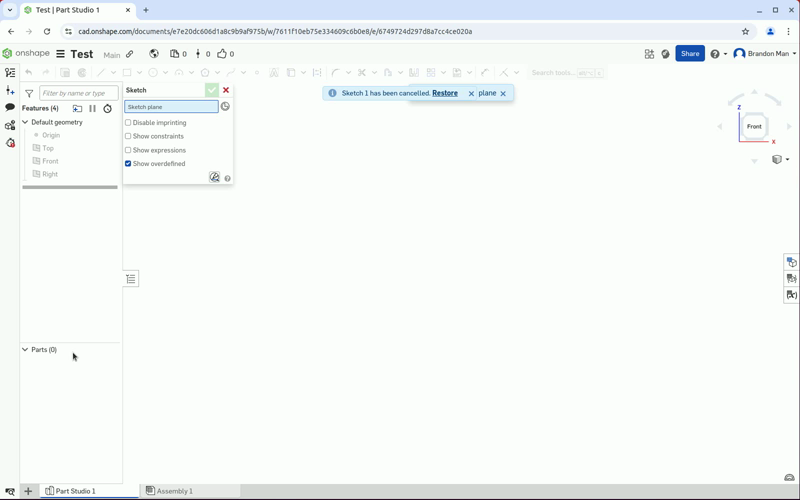
mouse_move(73, 163)
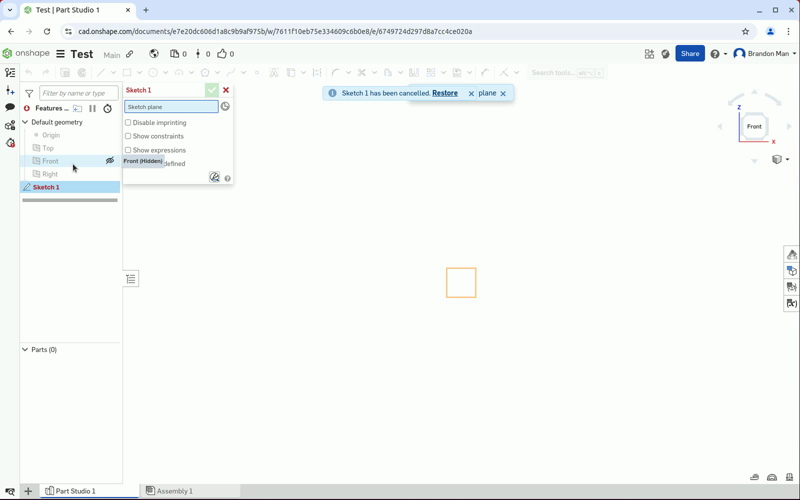
click(73, 163)
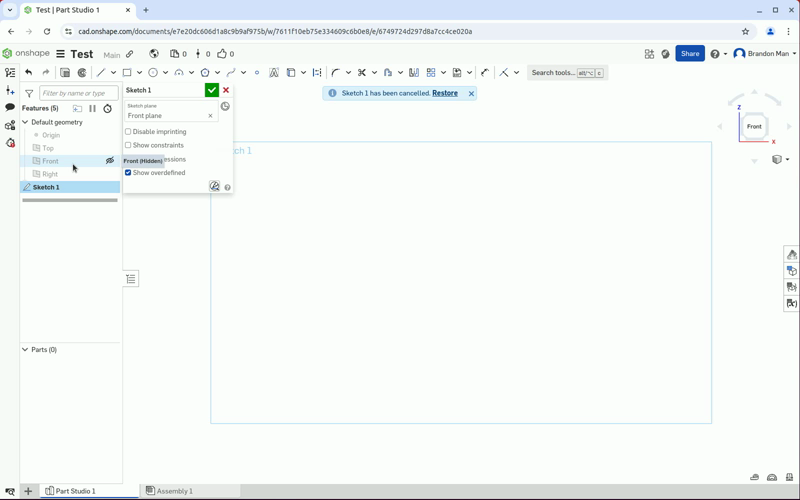
mouse_move(73, 352)
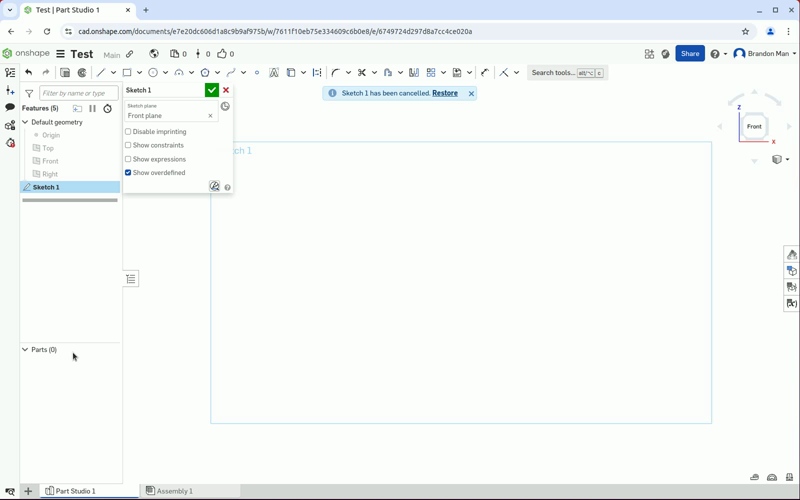
key(y)
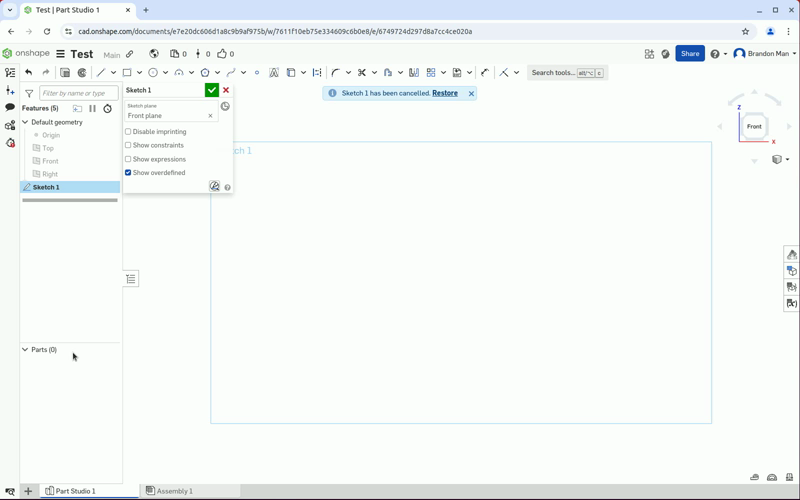
key(l)
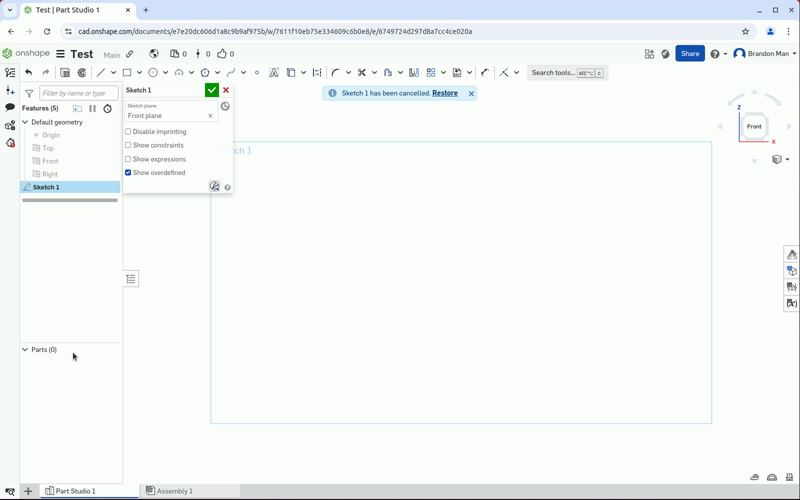
key_down(shift)
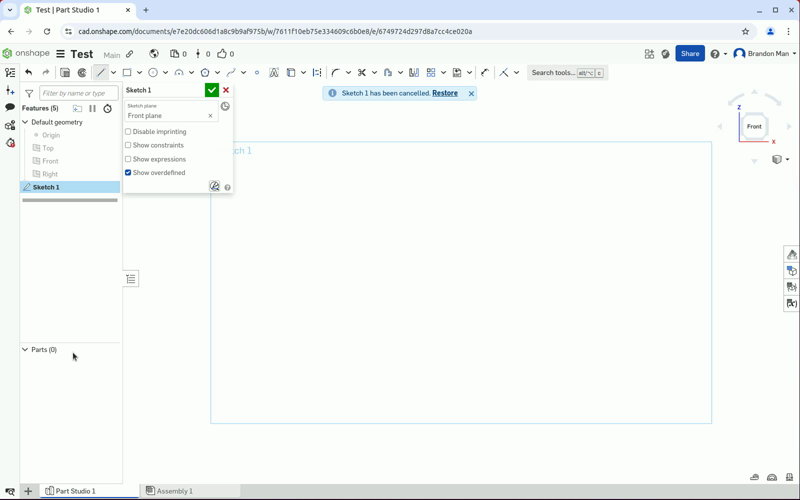
mouse_move(460, 282)
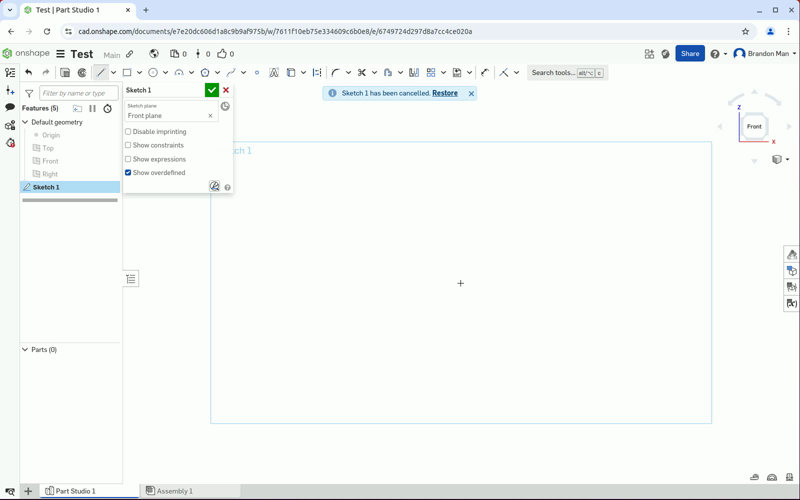
click(460, 282)
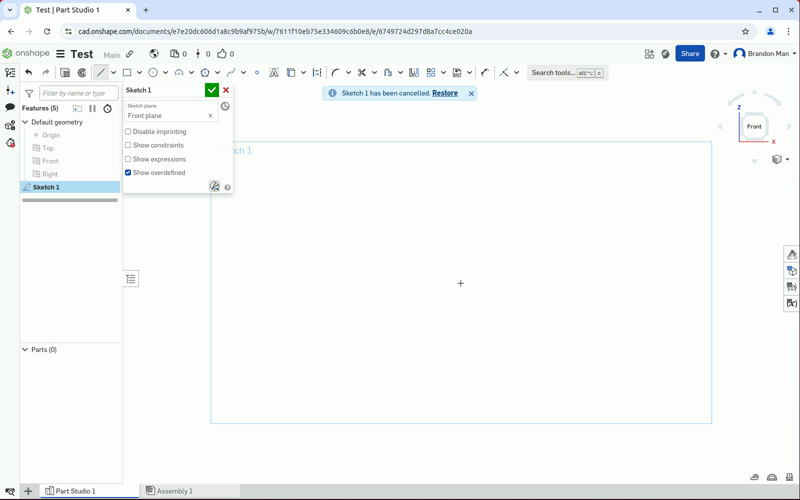
key_up(shift)
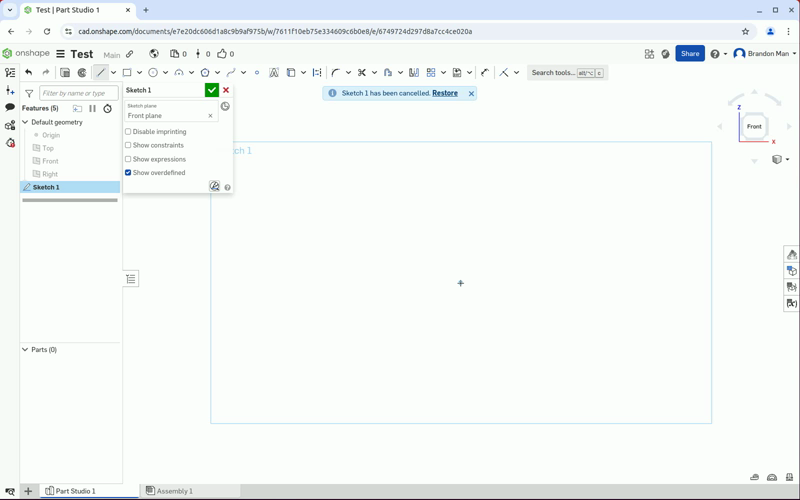
key_down(shift)
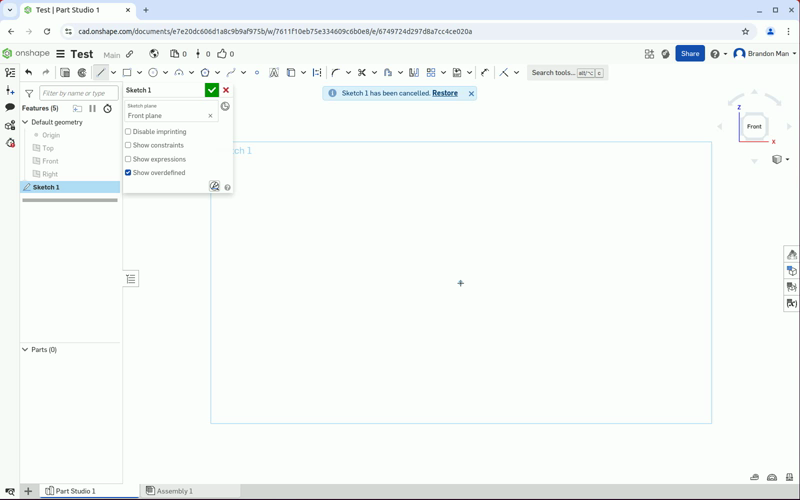
mouse_move(490, 282)
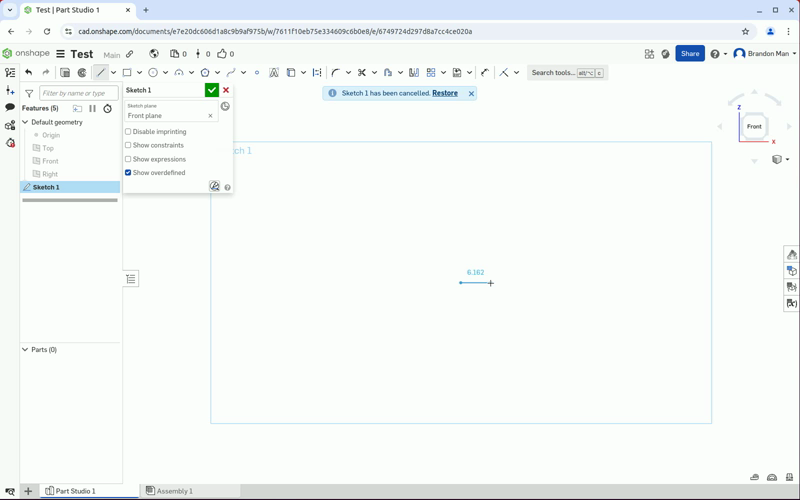
mouse_move(465, 282)
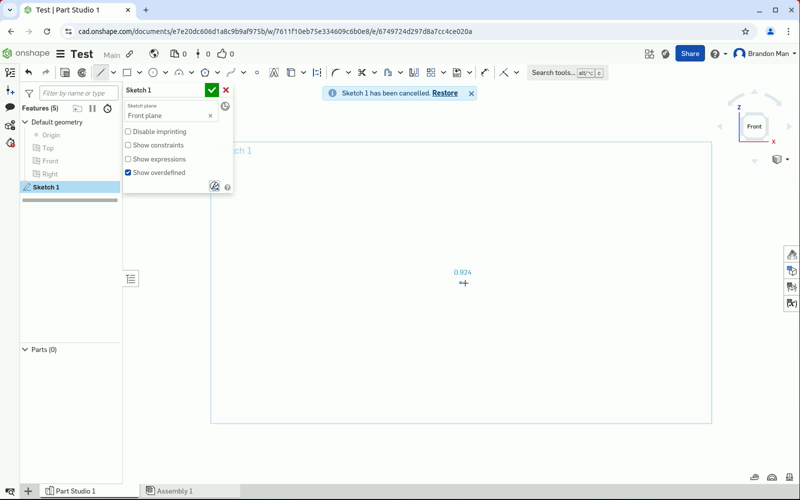
scroll(6)
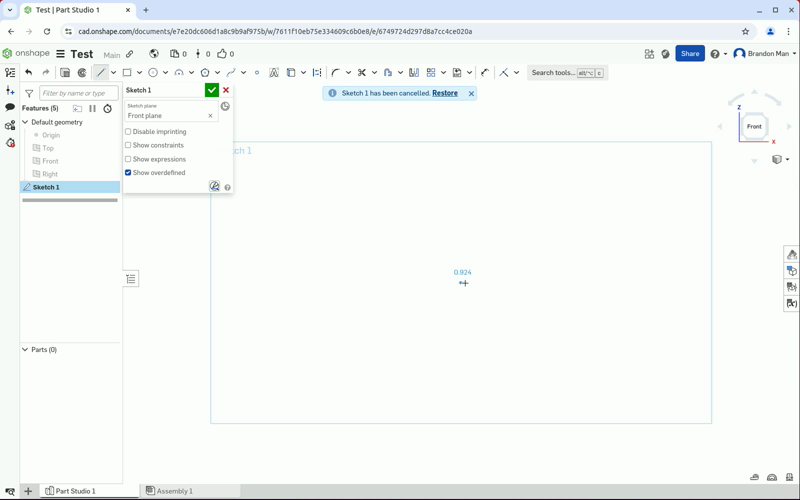
scroll(6)
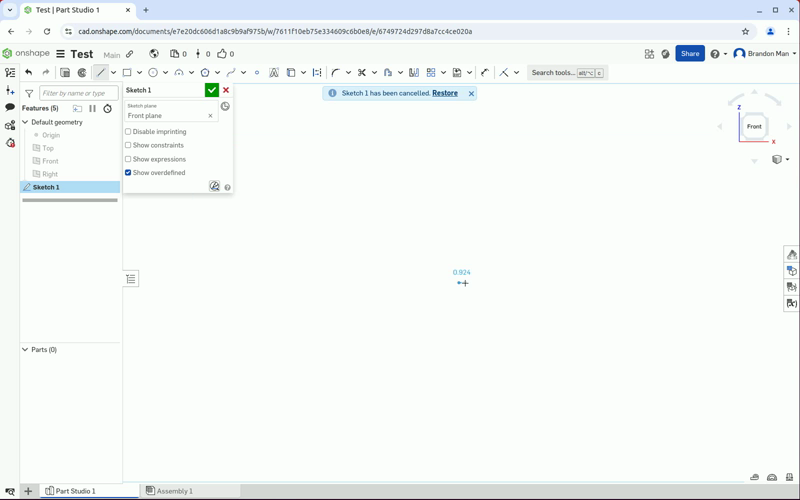
scroll(6)
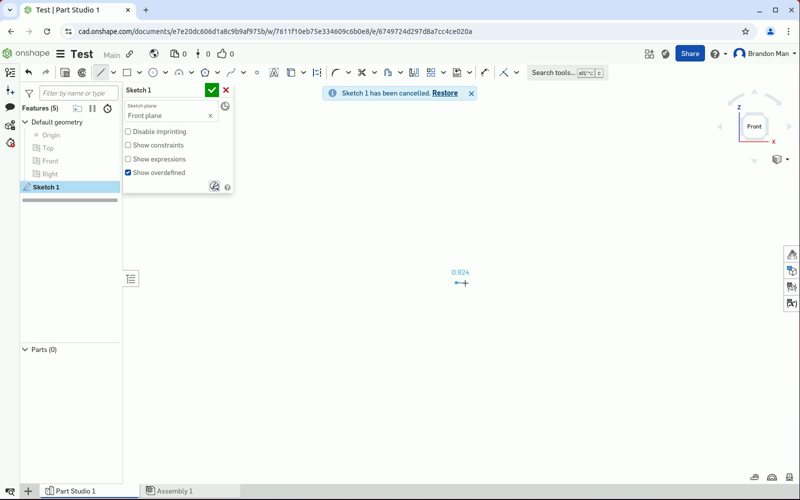
scroll(6)
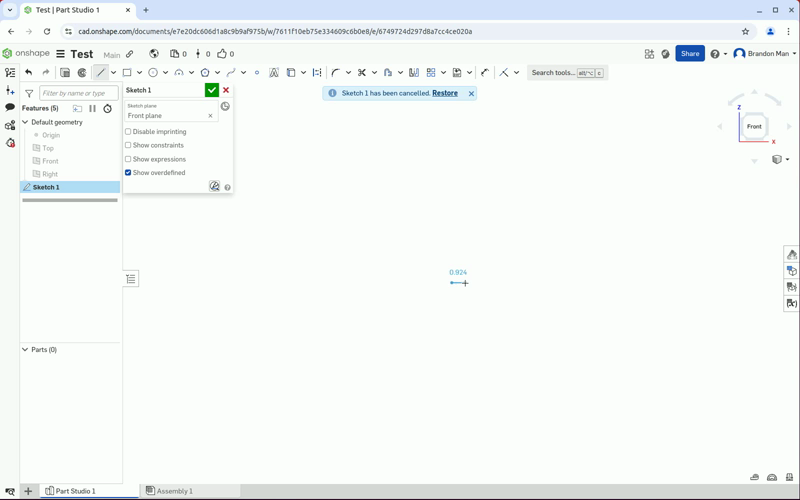
scroll(6)
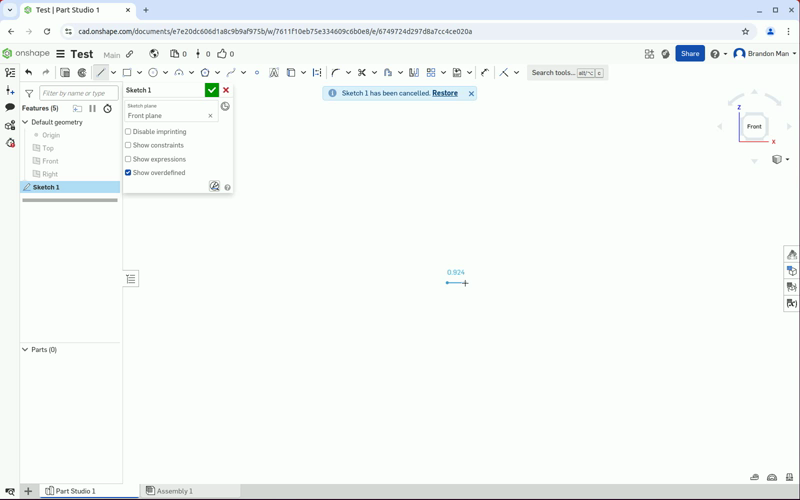
scroll(6)
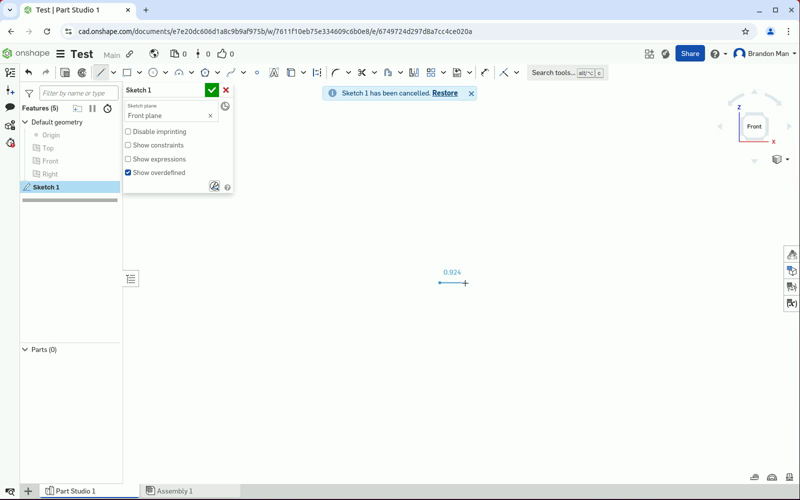
scroll(6)
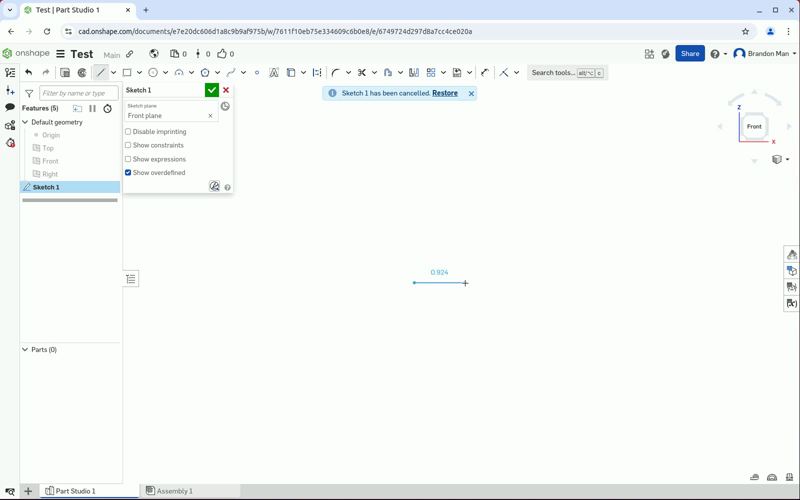
click(465, 282)
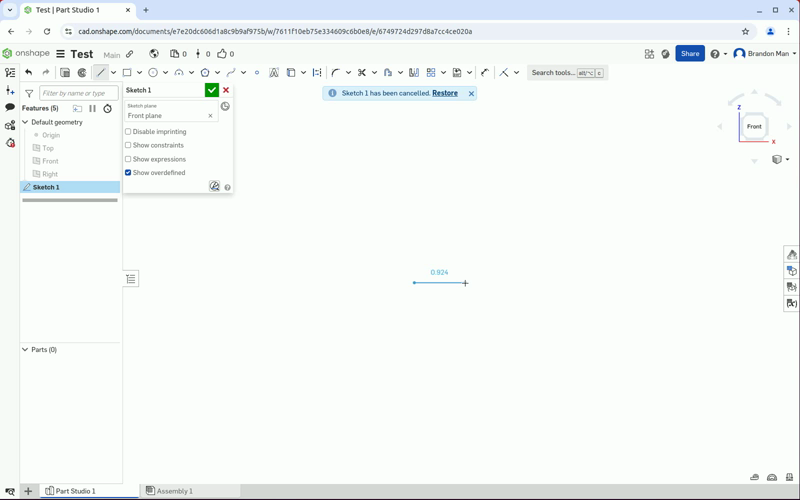
scroll(-6)
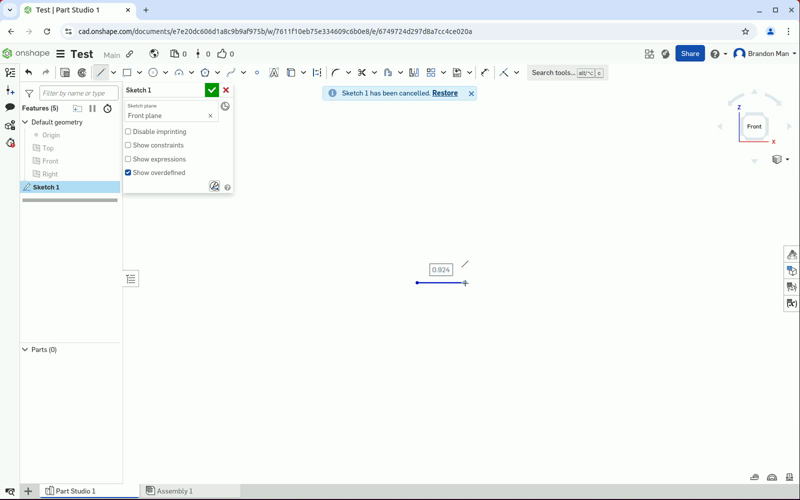
scroll(-6)
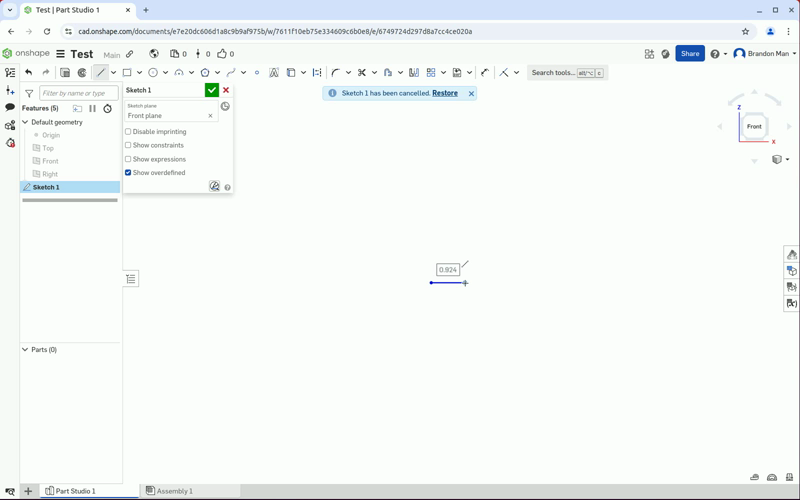
scroll(-6)
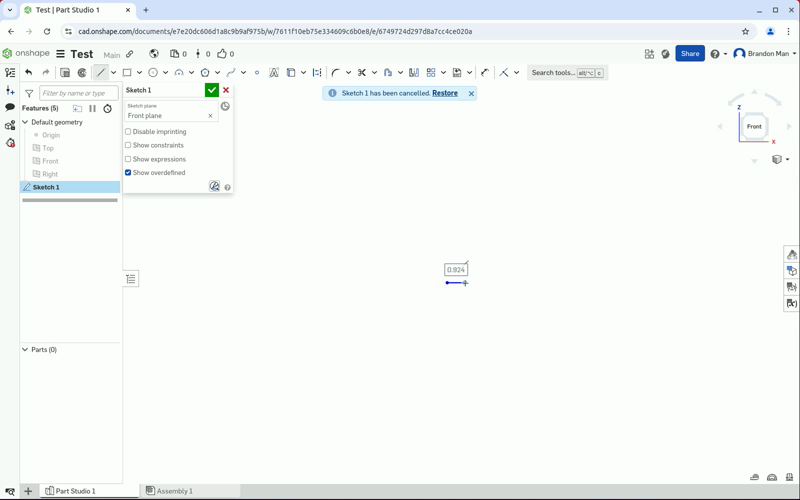
scroll(-6)
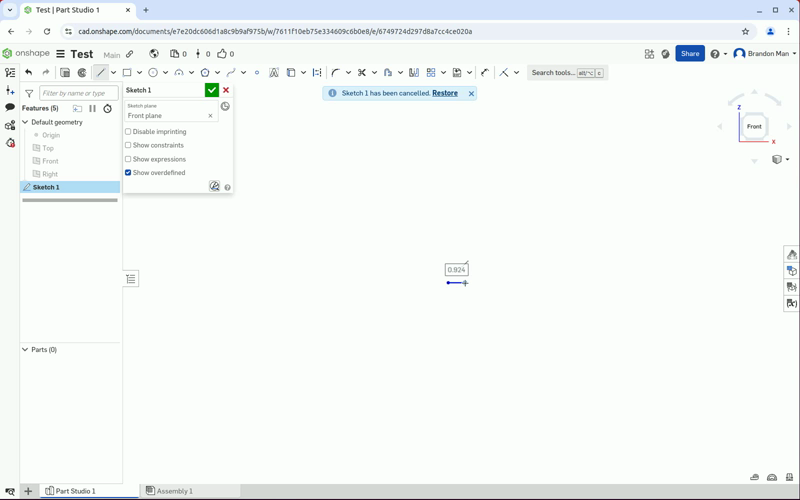
scroll(-6)
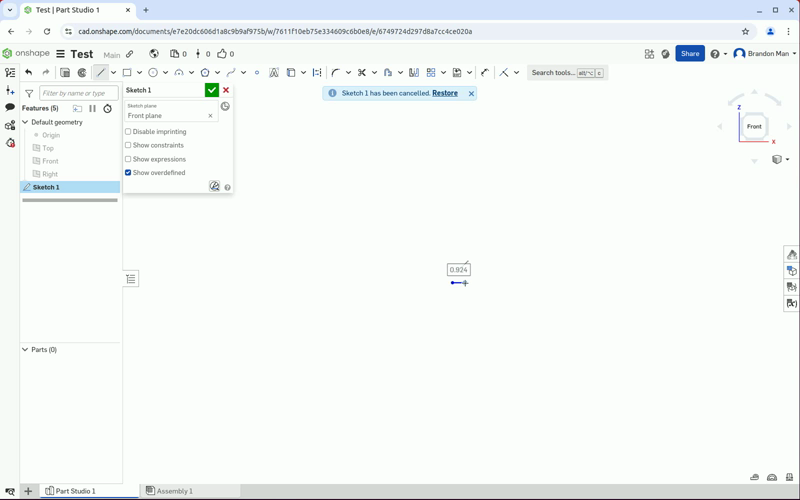
scroll(-6)
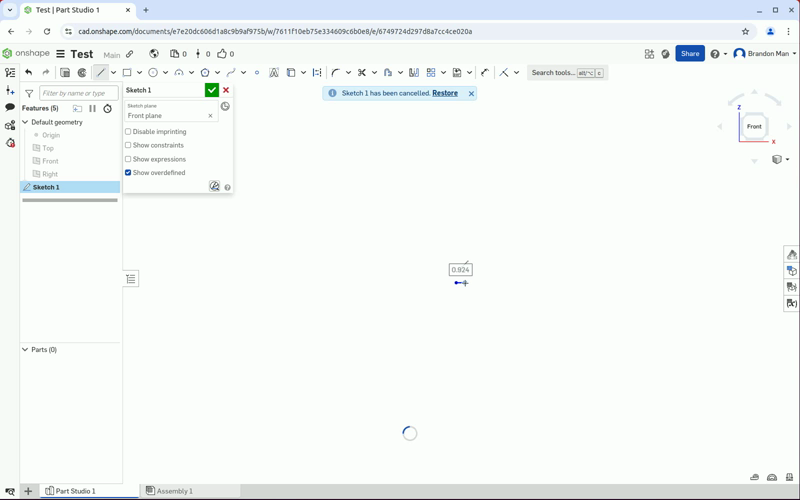
scroll(-6)
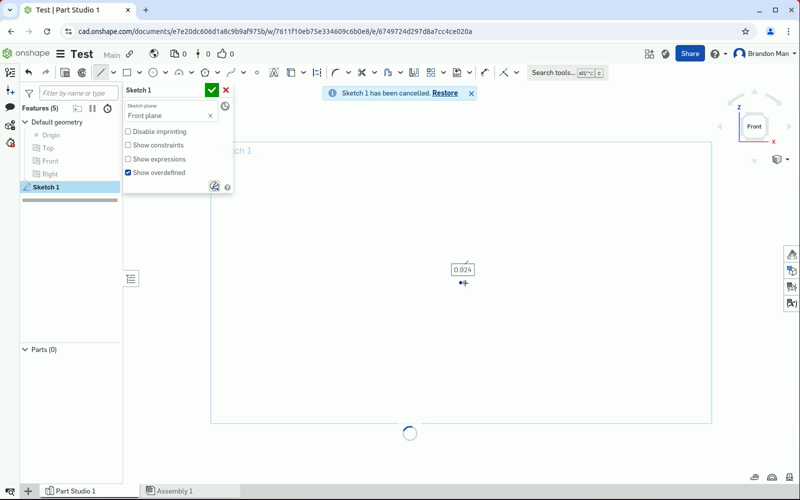
key_up(shift)
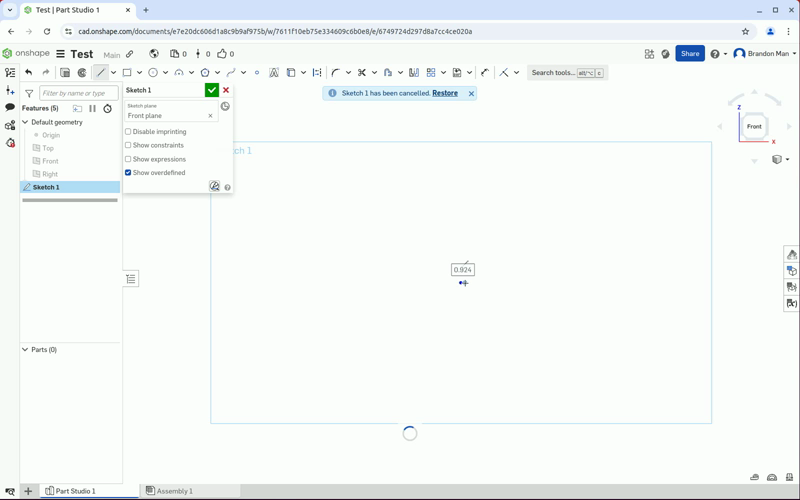
key_down(shift)
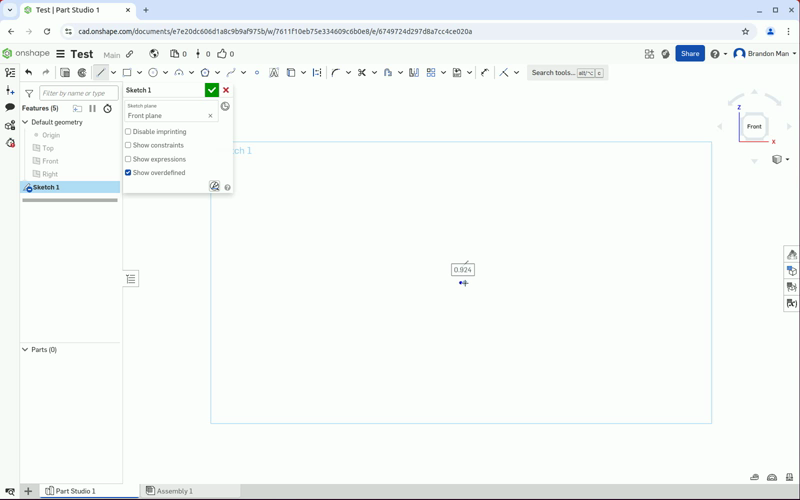
mouse_move(495, 282)
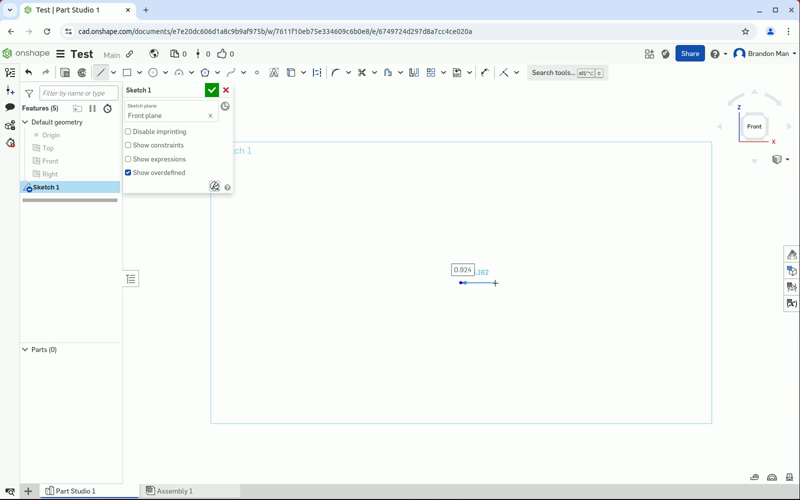
mouse_move(465, 278)
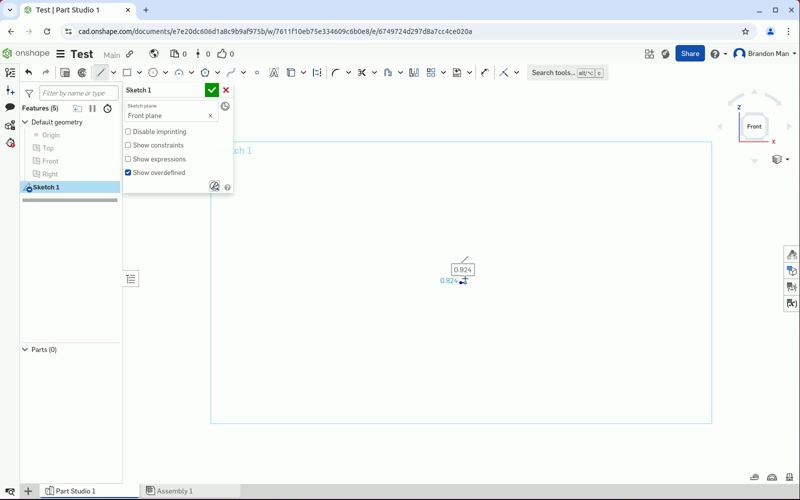
scroll(6)
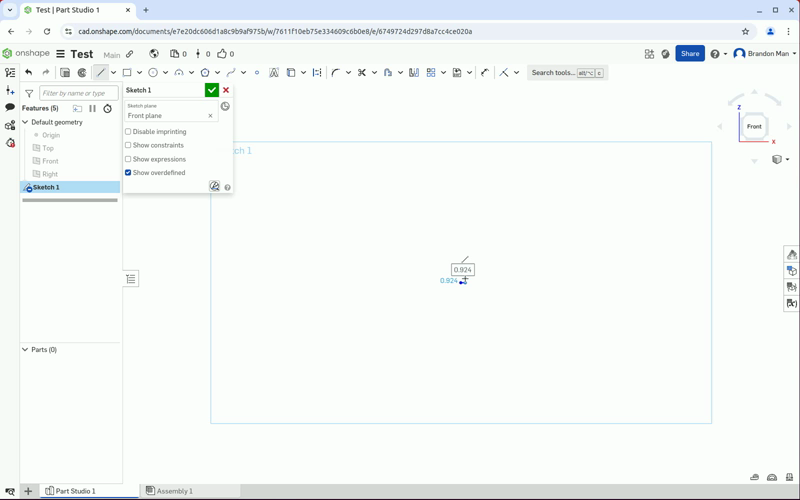
scroll(6)
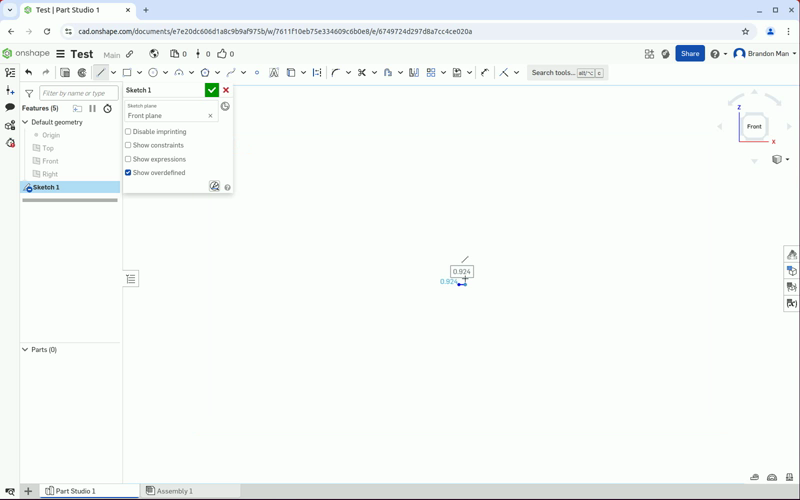
scroll(6)
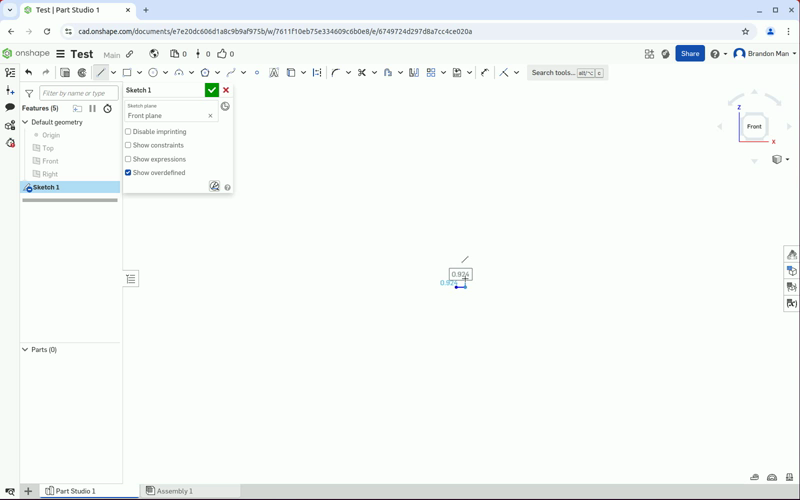
scroll(6)
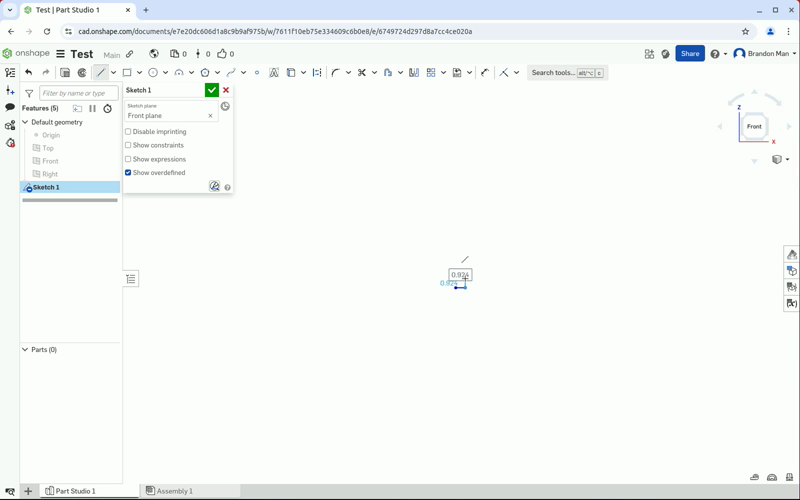
scroll(6)
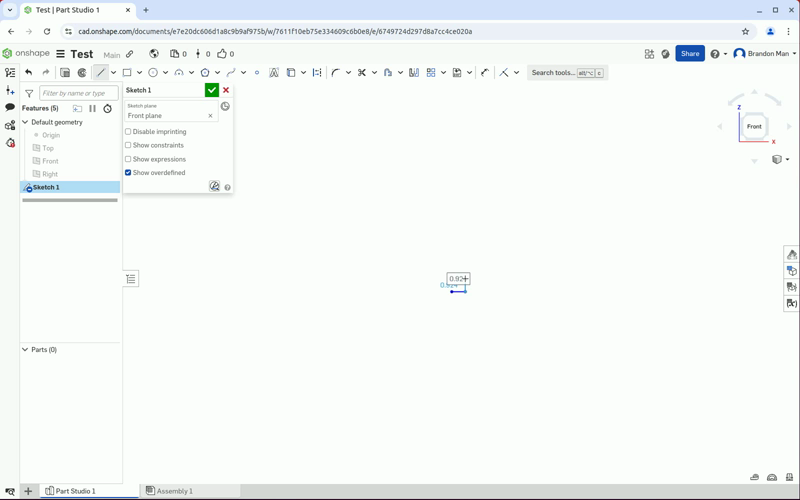
scroll(6)
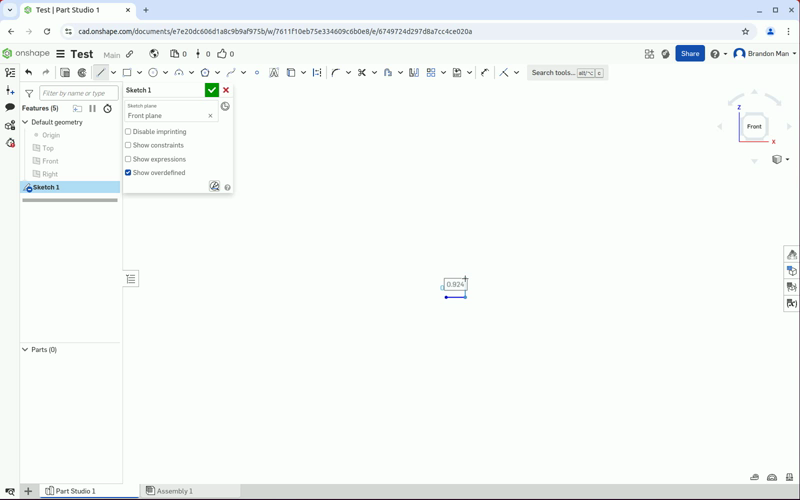
scroll(6)
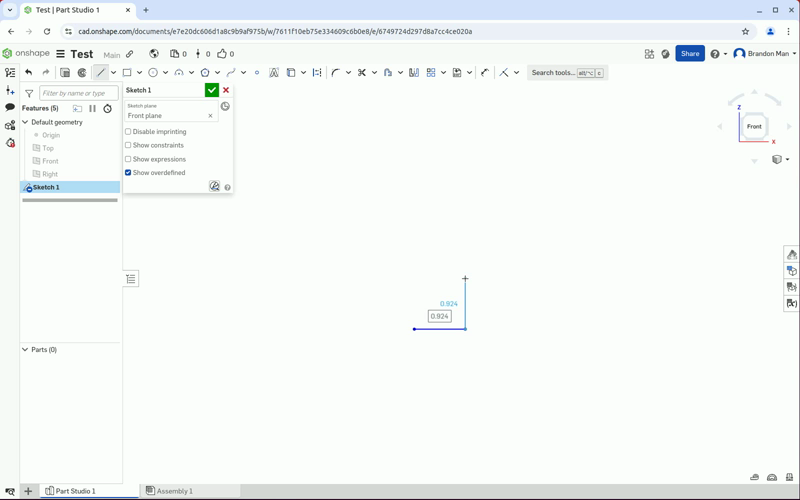
click(465, 278)
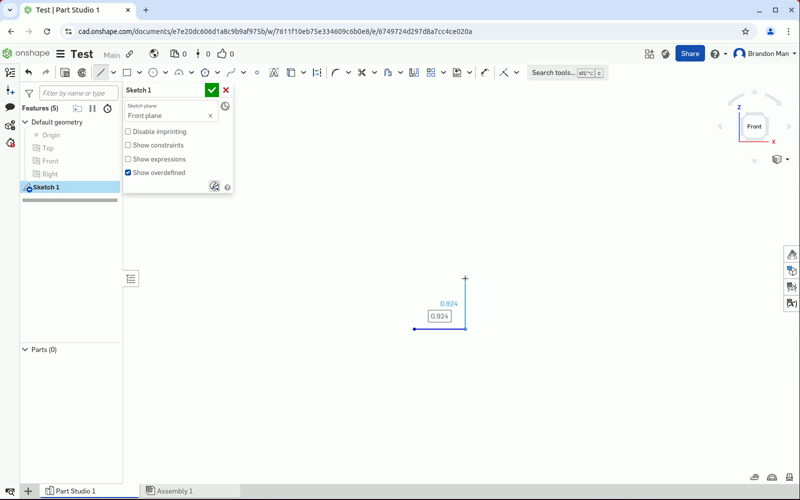
scroll(-6)
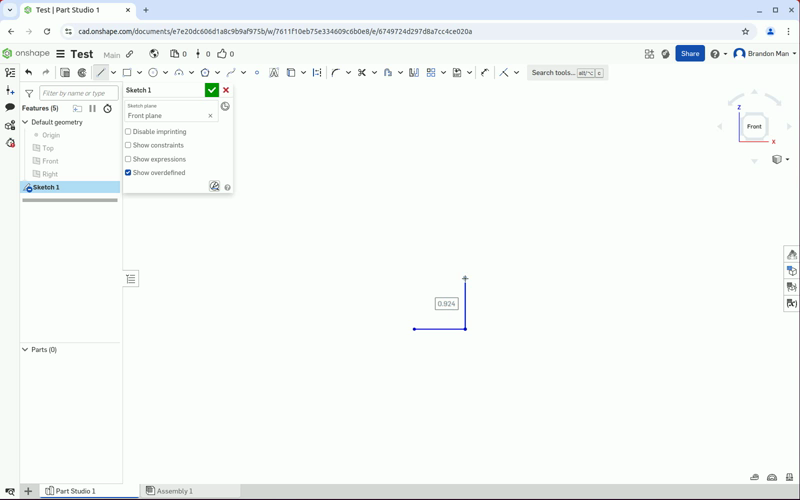
scroll(-6)
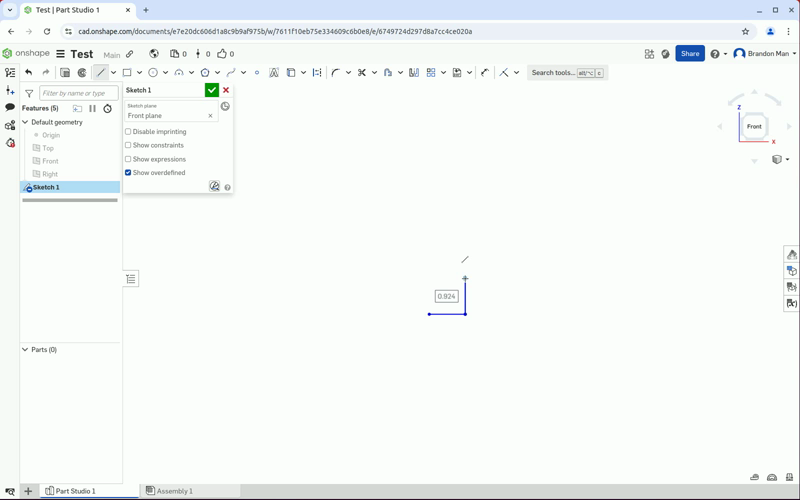
scroll(-6)
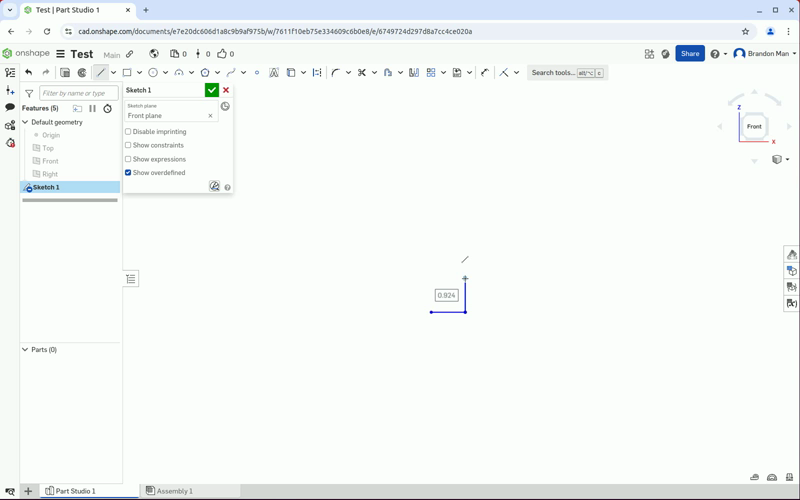
scroll(-6)
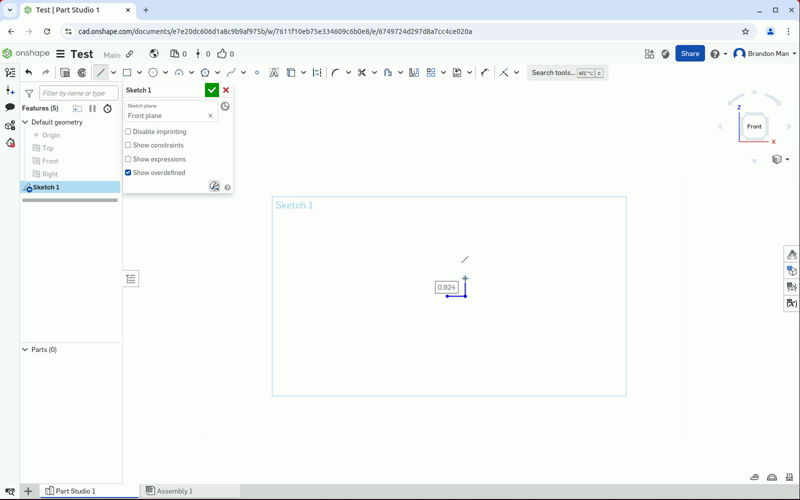
scroll(-6)
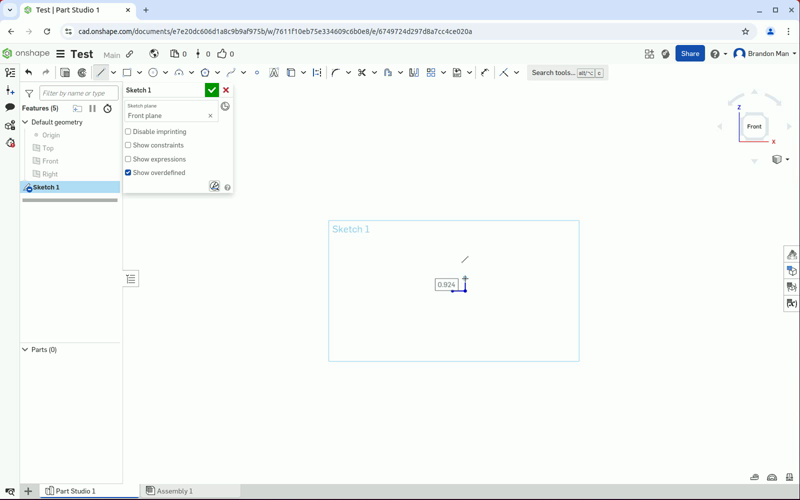
scroll(-6)
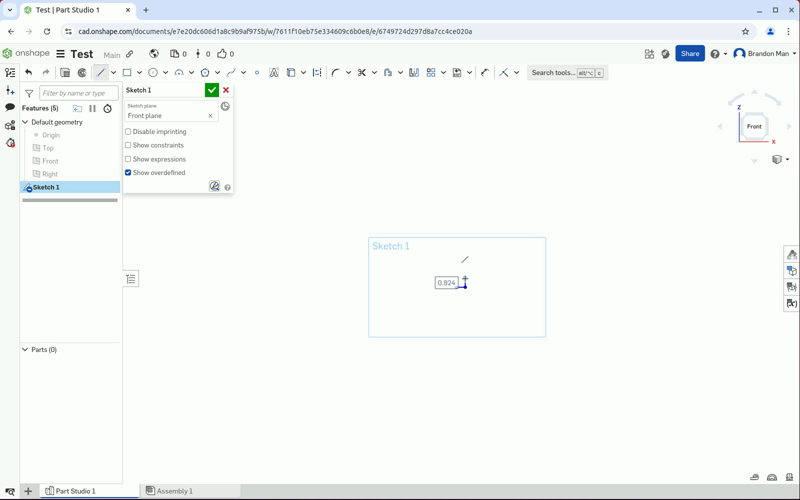
scroll(-6)
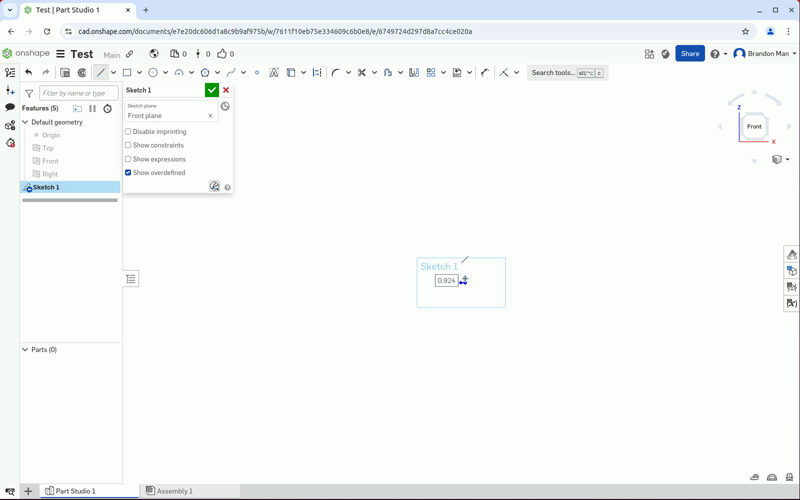
key_up(shift)
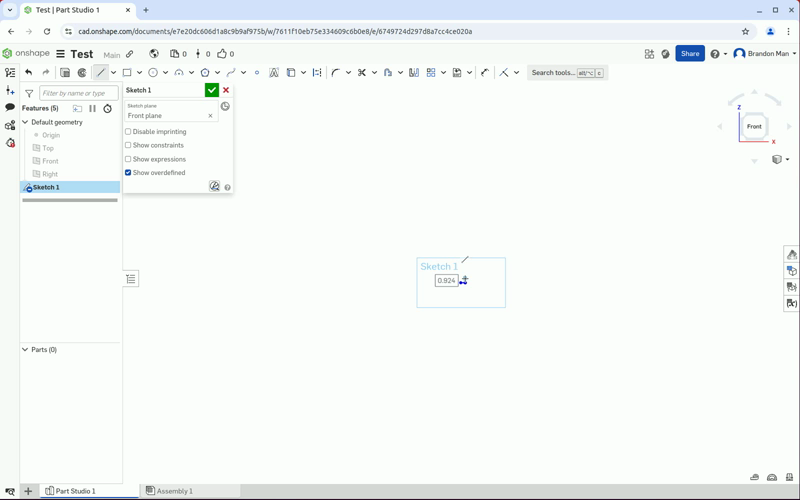
key_down(shift)
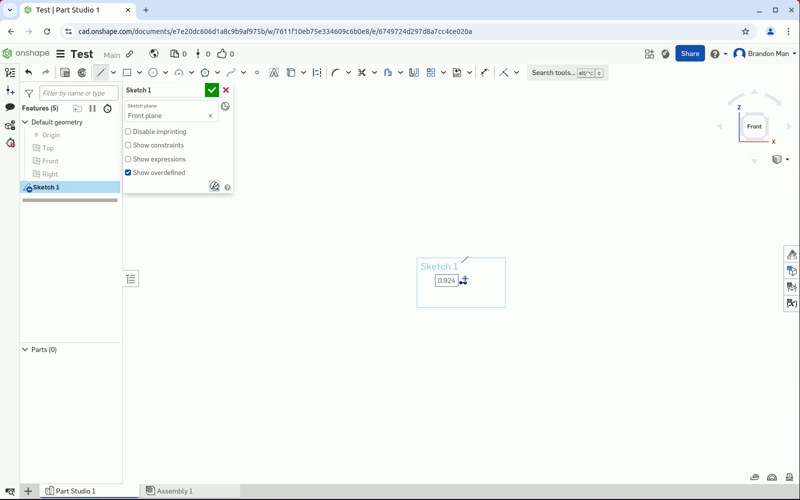
mouse_move(495, 278)
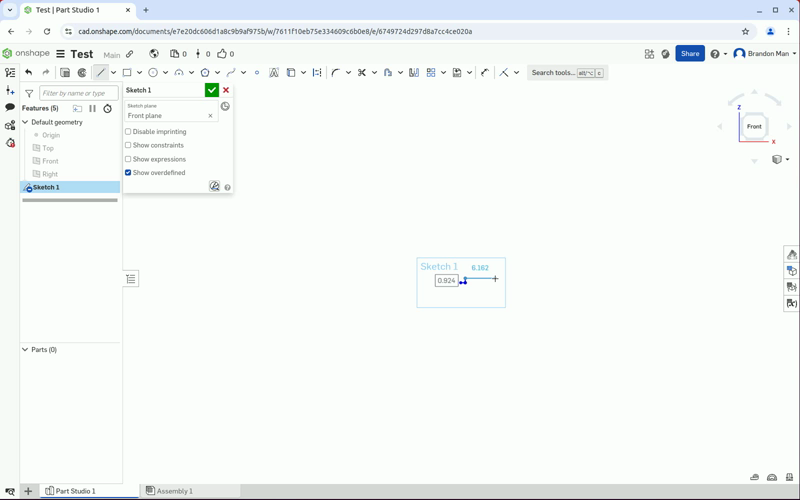
mouse_move(460, 278)
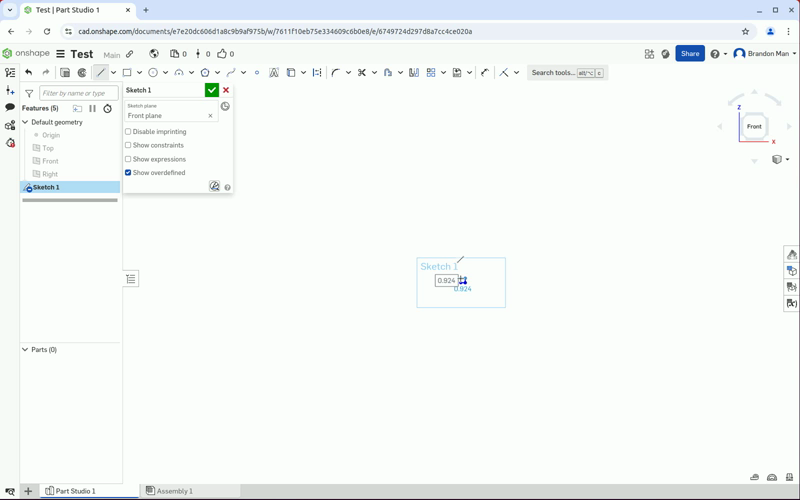
scroll(6)
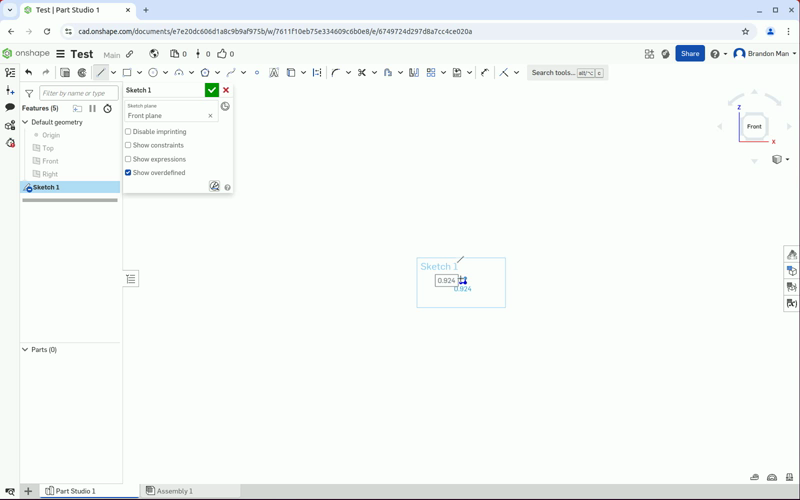
scroll(6)
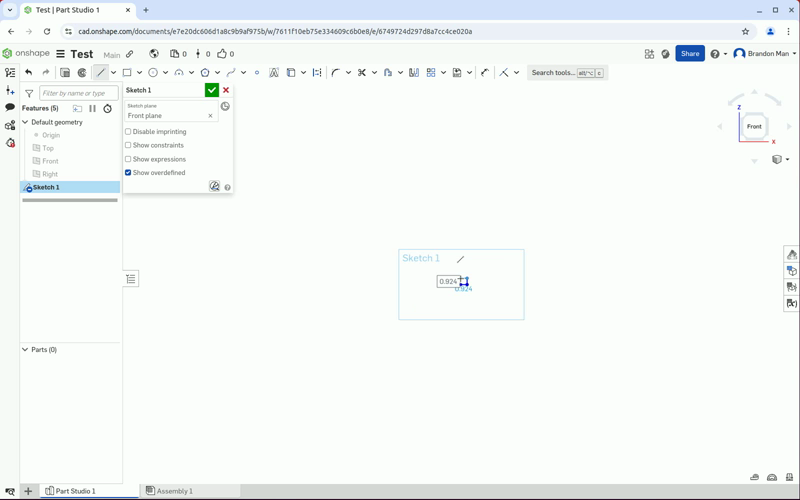
scroll(6)
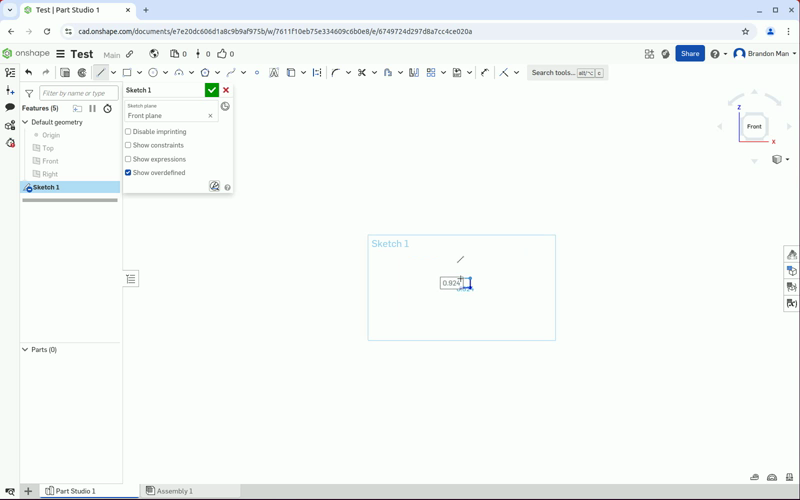
scroll(6)
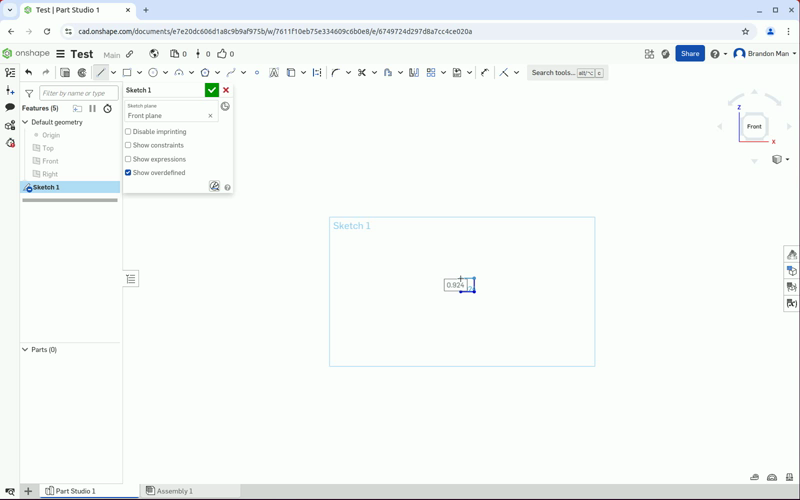
scroll(6)
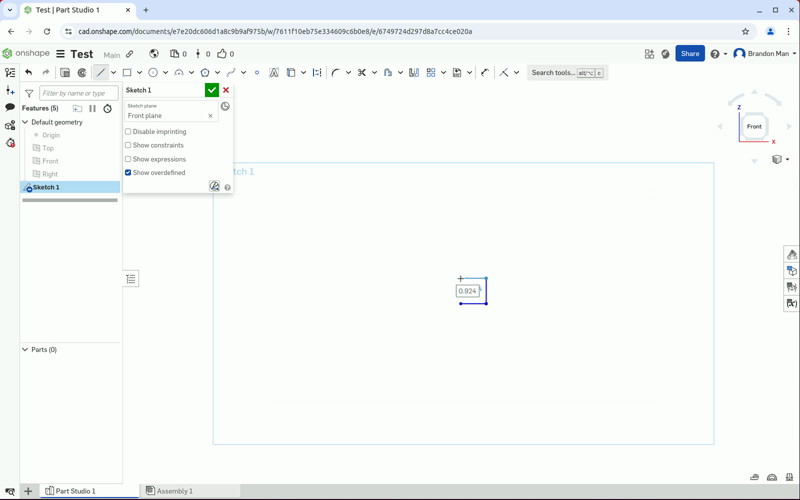
scroll(6)
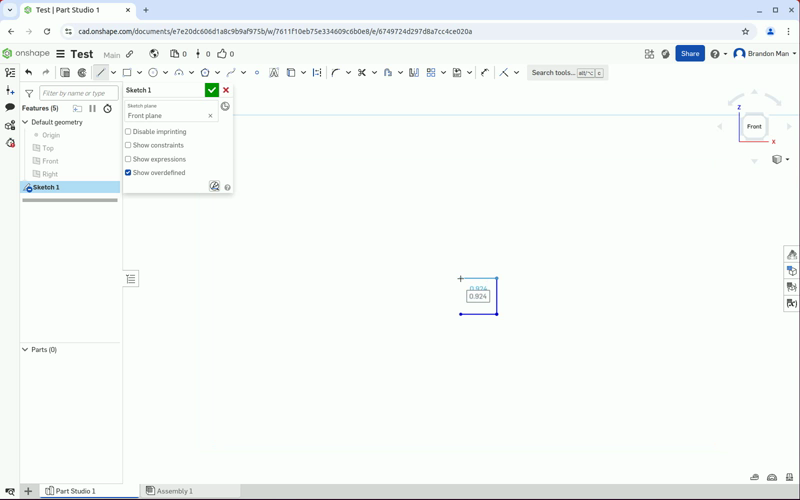
scroll(6)
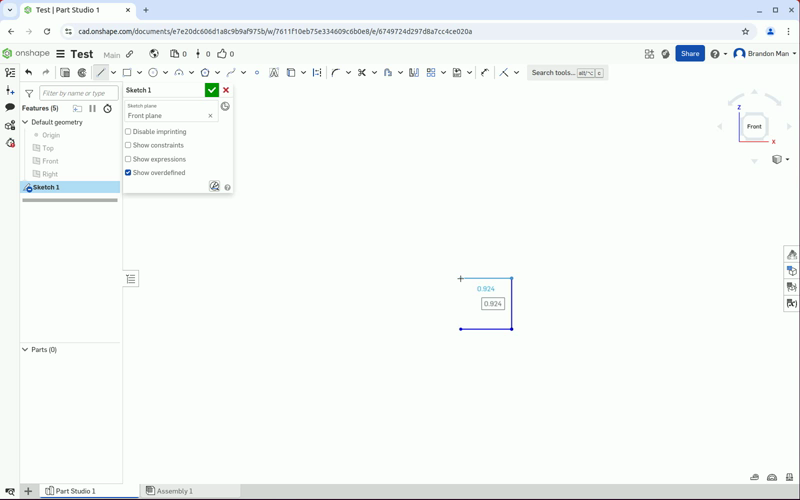
click(460, 278)
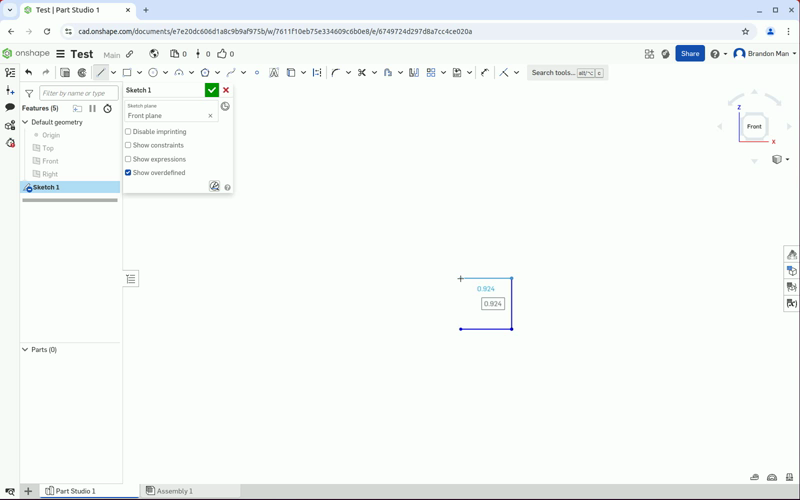
scroll(-6)
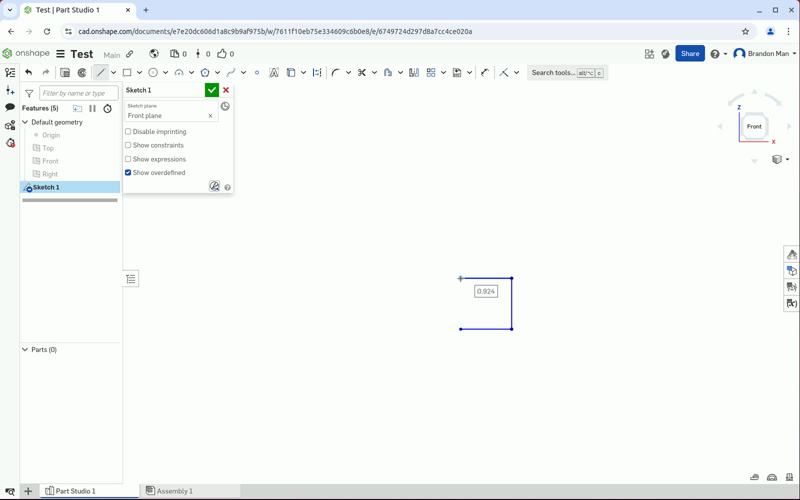
scroll(-6)
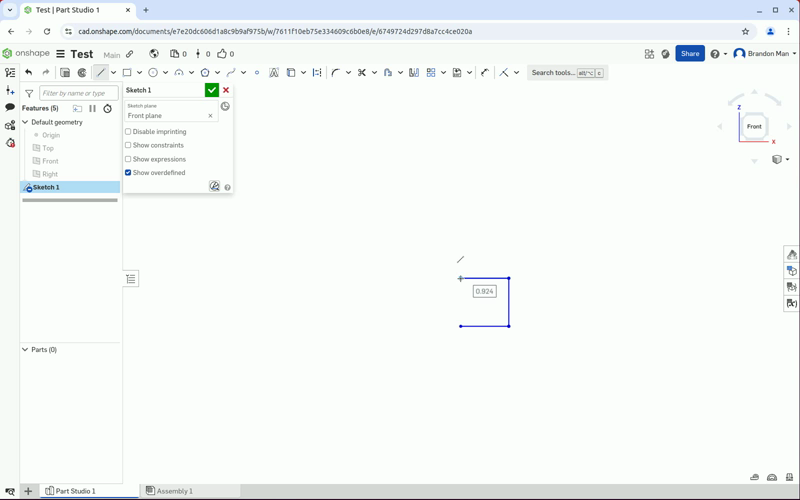
scroll(-6)
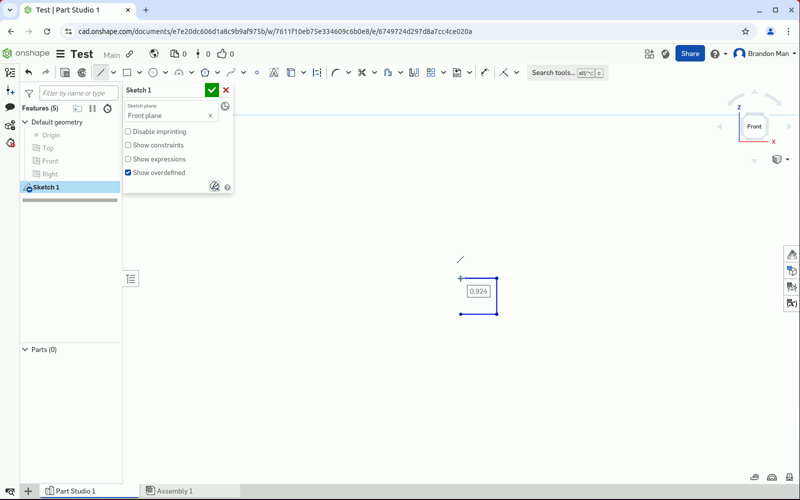
scroll(-6)
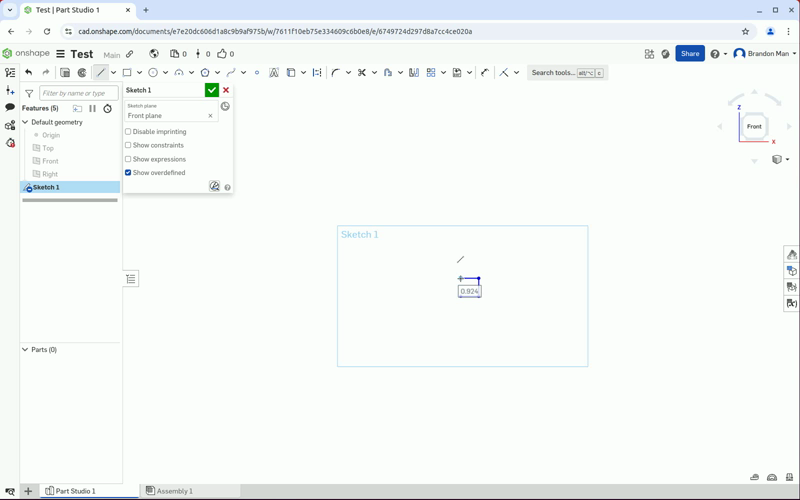
scroll(-6)
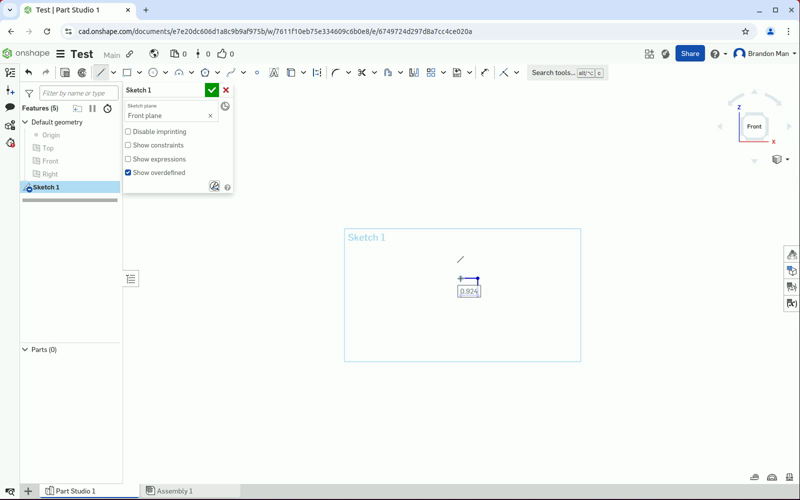
scroll(-6)
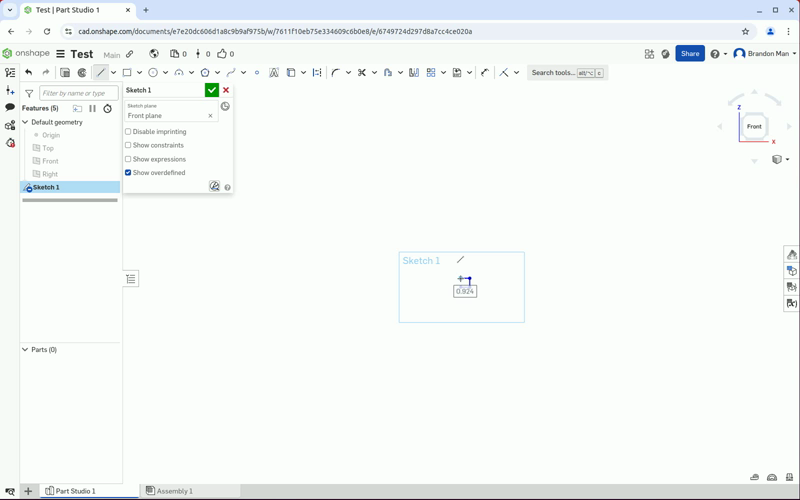
scroll(-6)
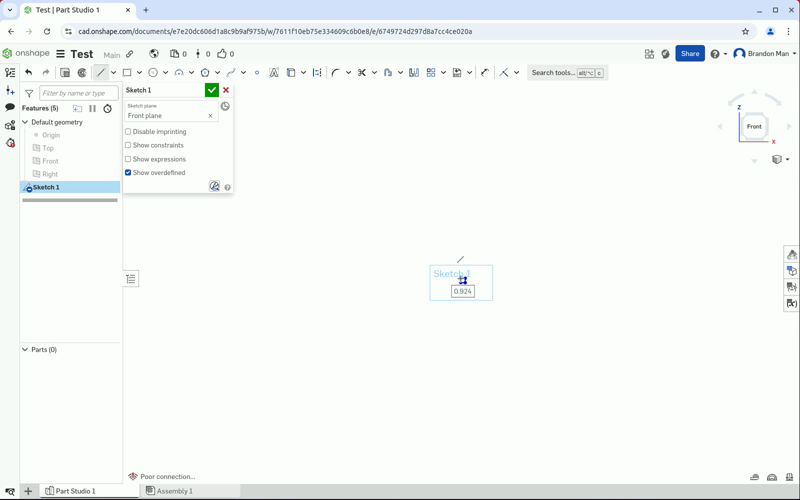
key_up(shift)
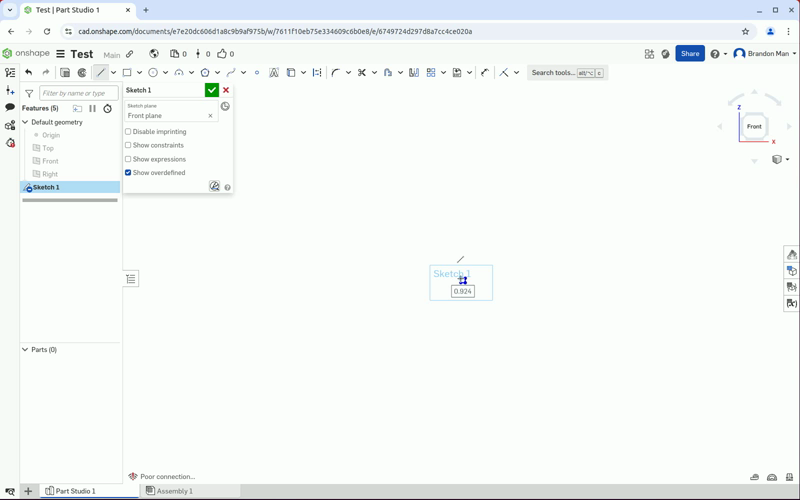
mouse_move(490, 278)
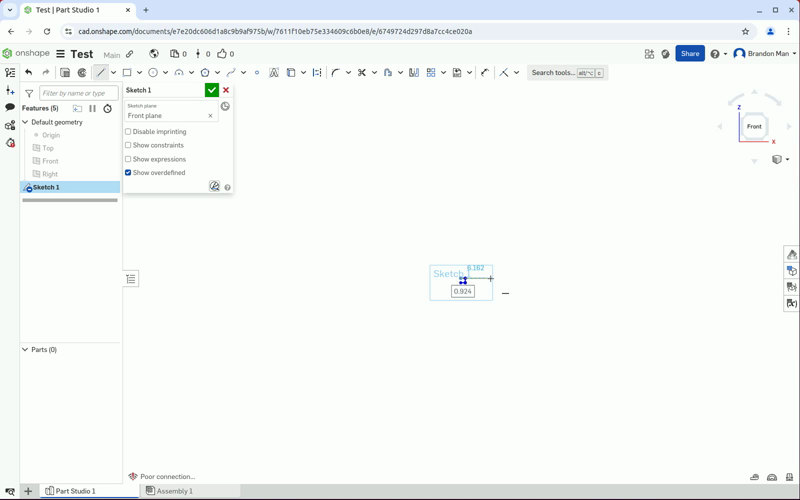
key_down(shift)
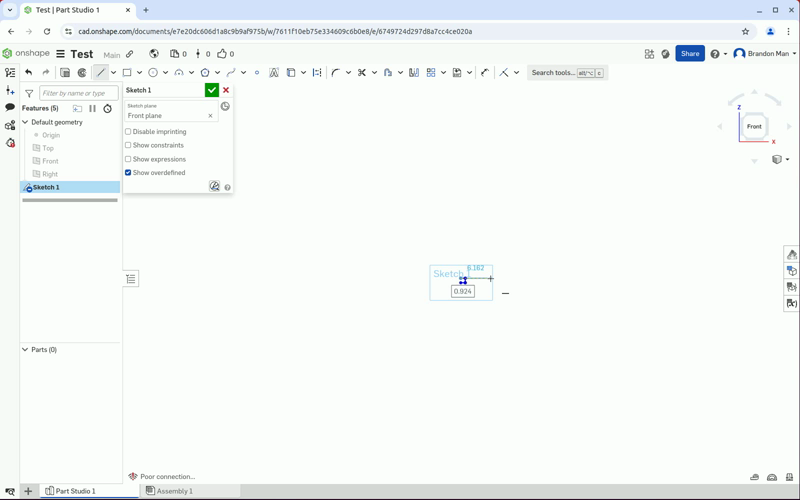
mouse_move(460, 282)
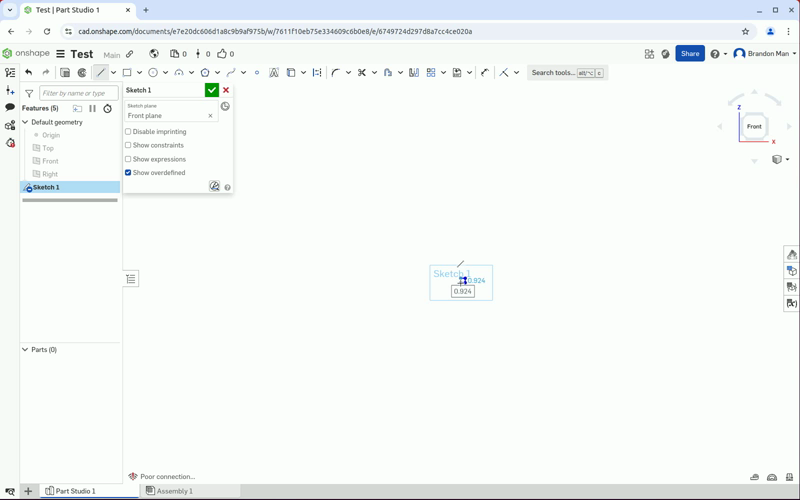
scroll(6)
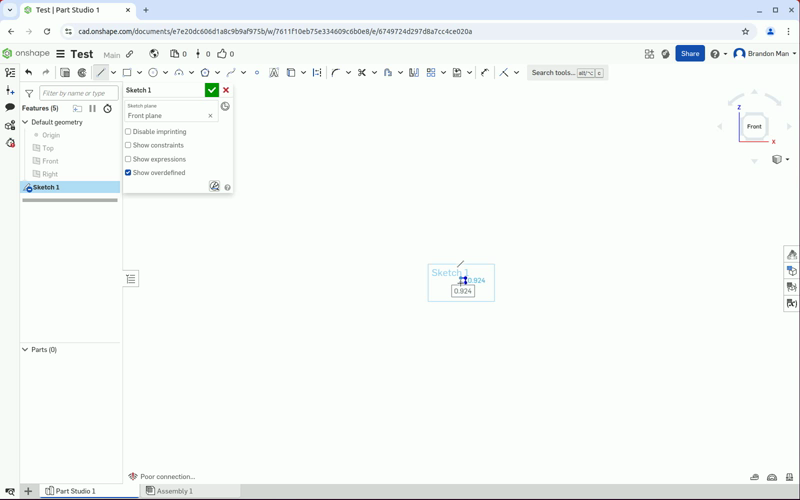
scroll(6)
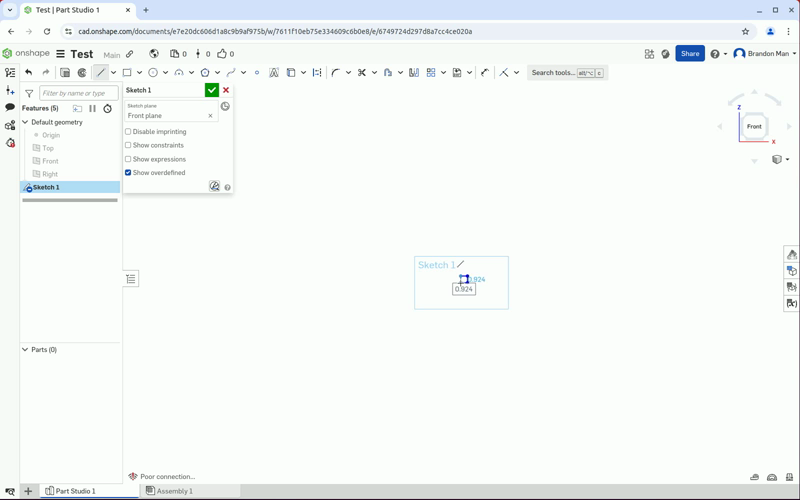
scroll(6)
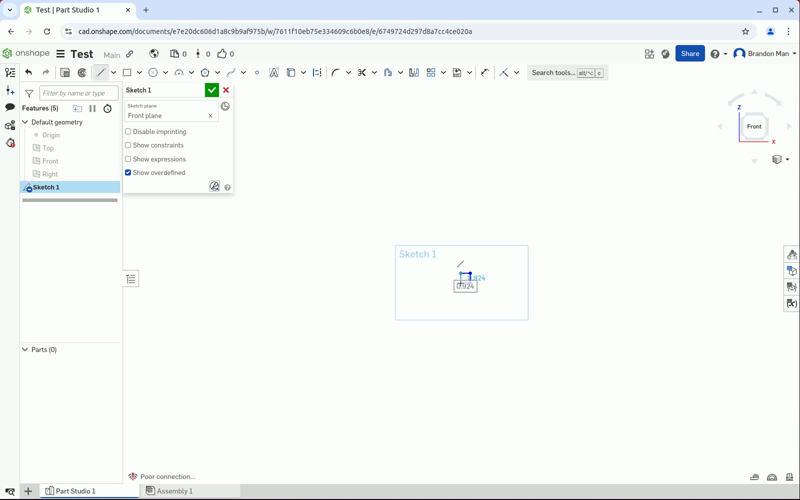
scroll(6)
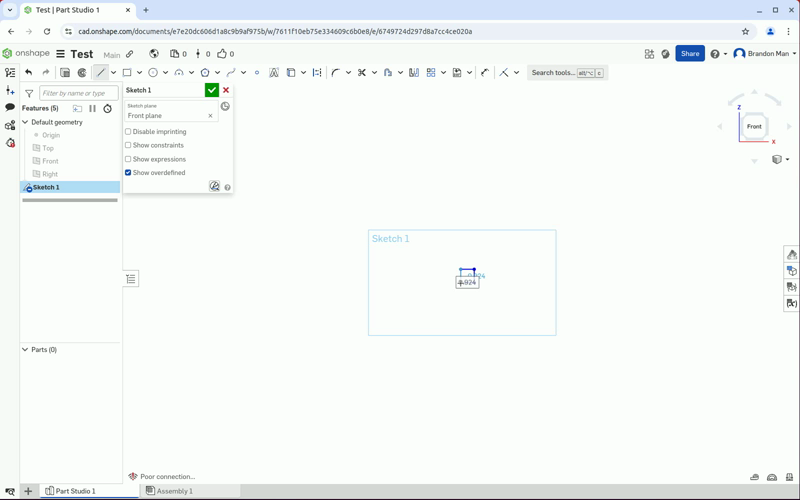
scroll(6)
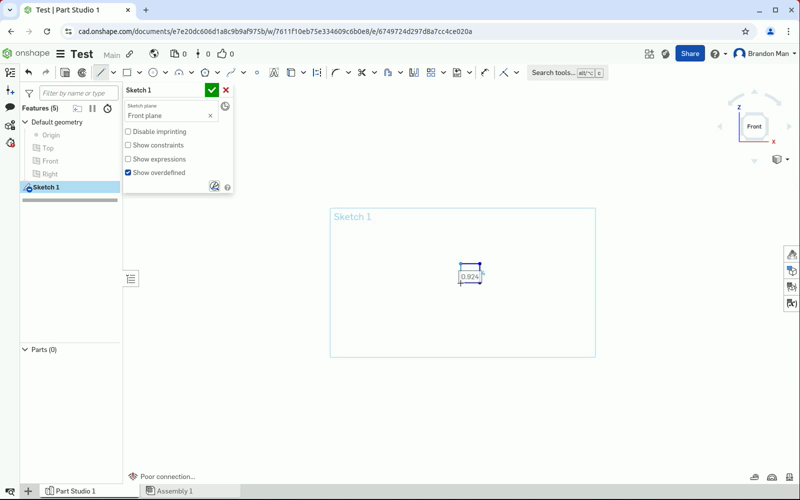
scroll(6)
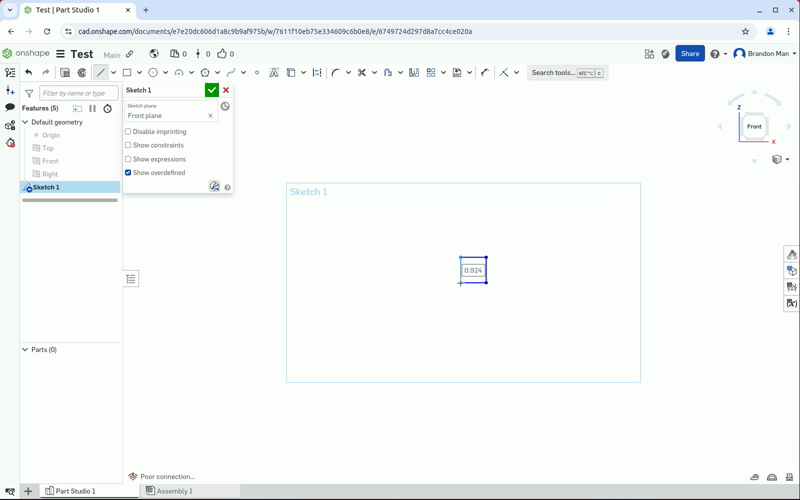
scroll(6)
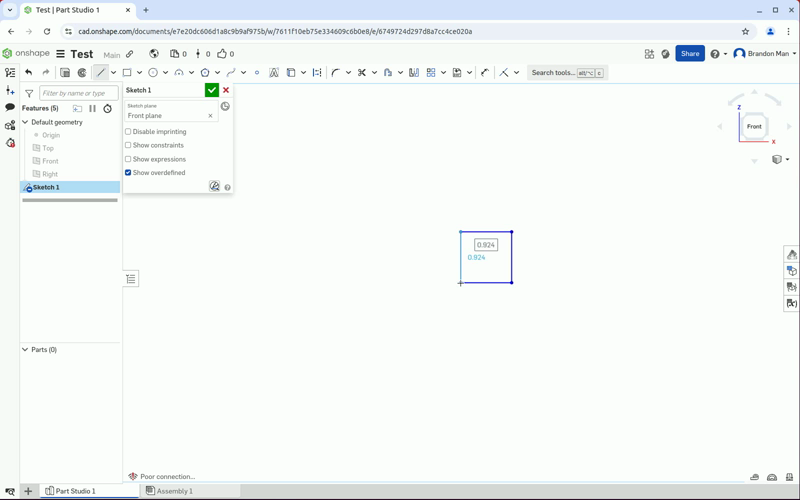
key_up(shift)
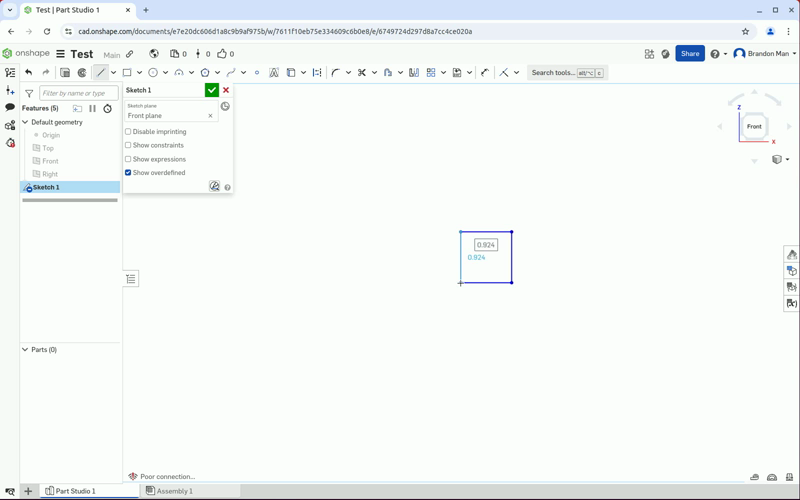
click(460, 282)
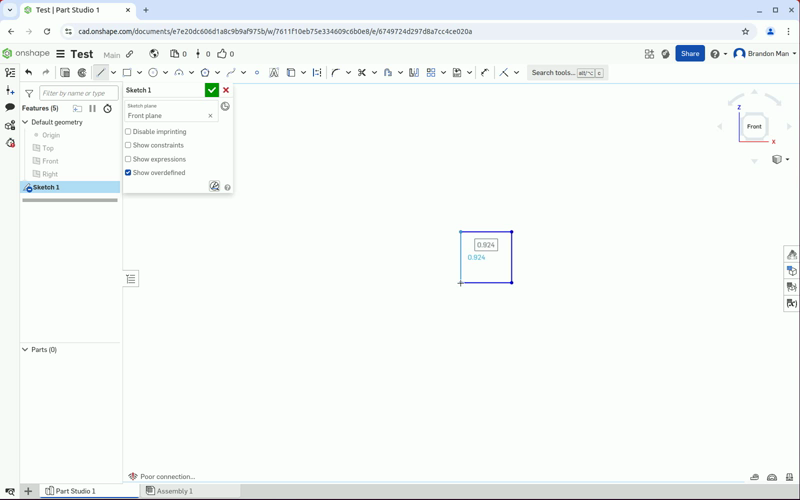
scroll(-6)
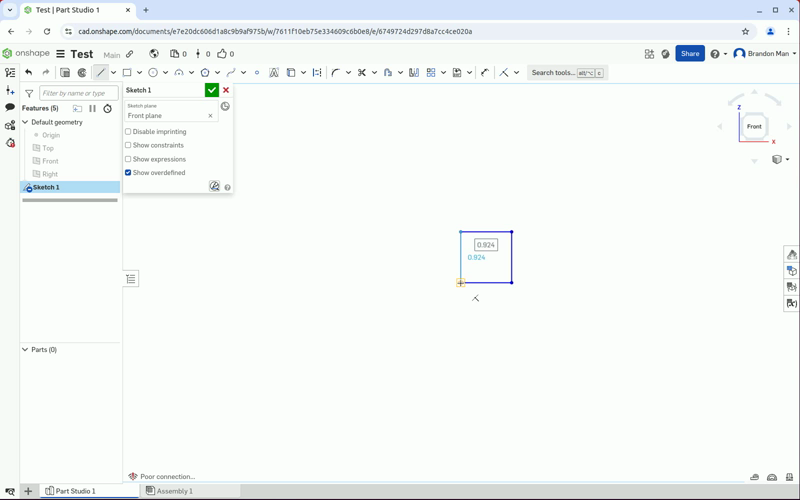
scroll(-6)
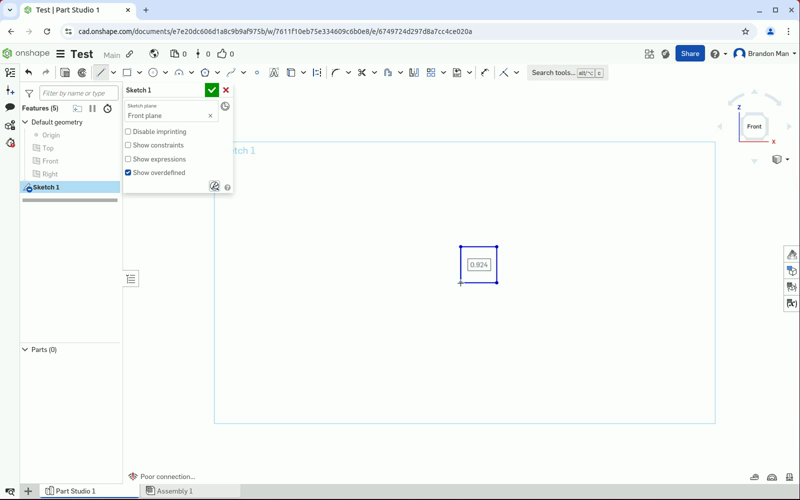
scroll(-6)
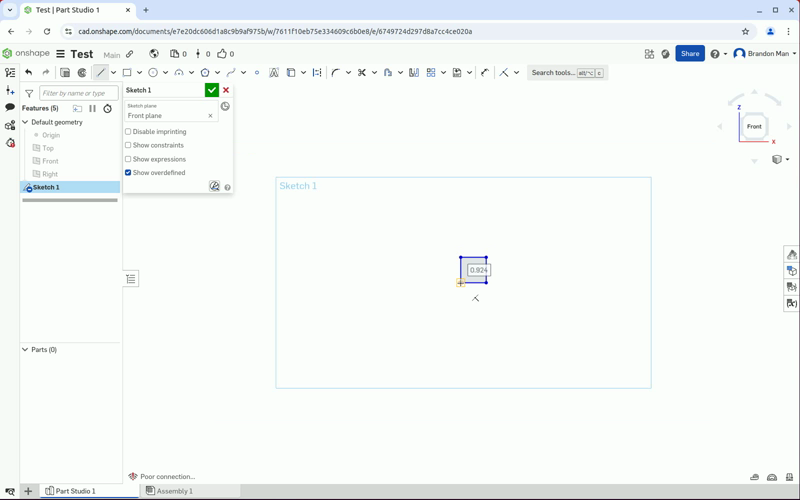
scroll(-6)
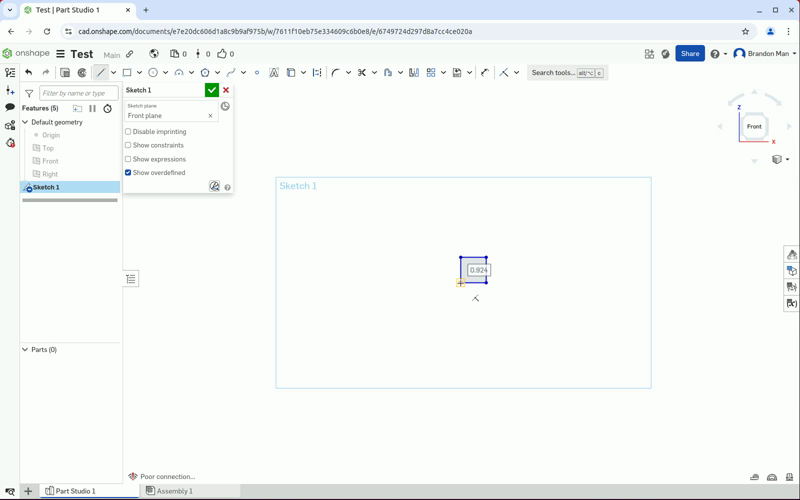
scroll(-6)
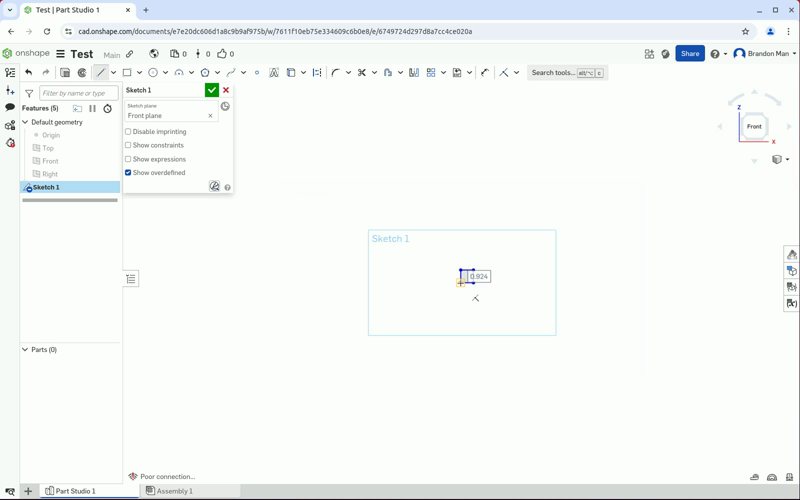
scroll(-6)
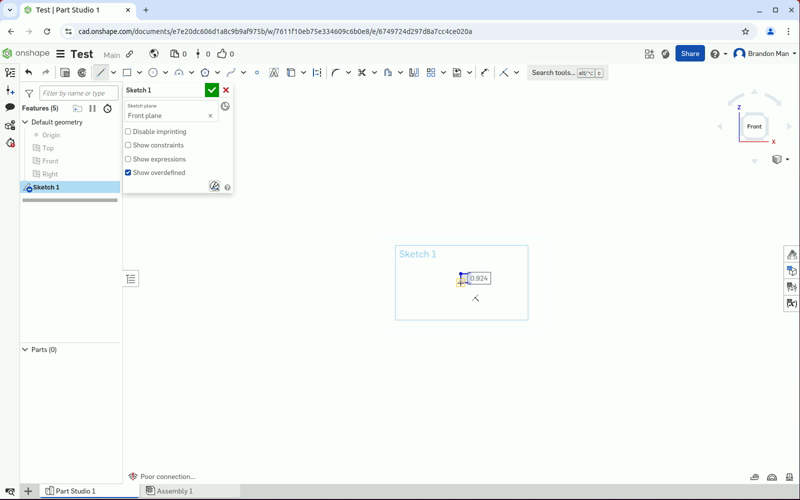
scroll(-6)
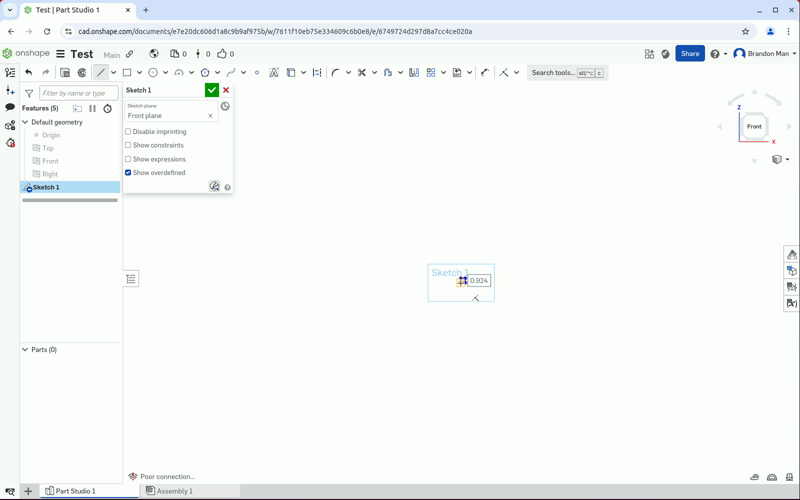
key(esc)
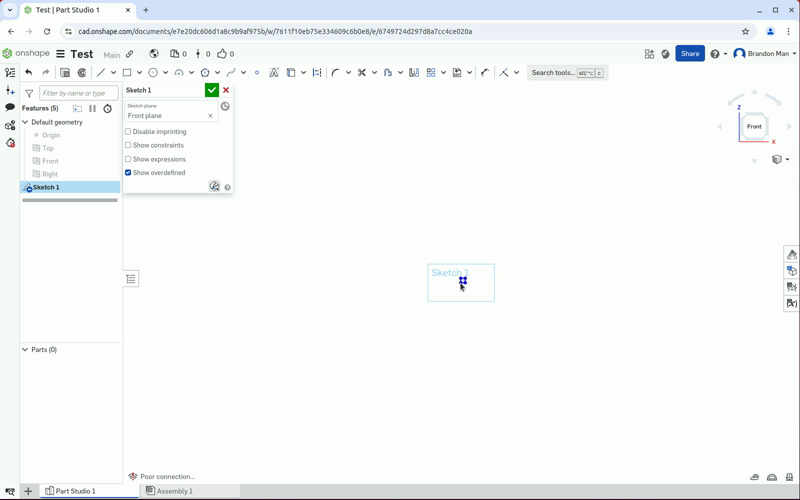
key(l)
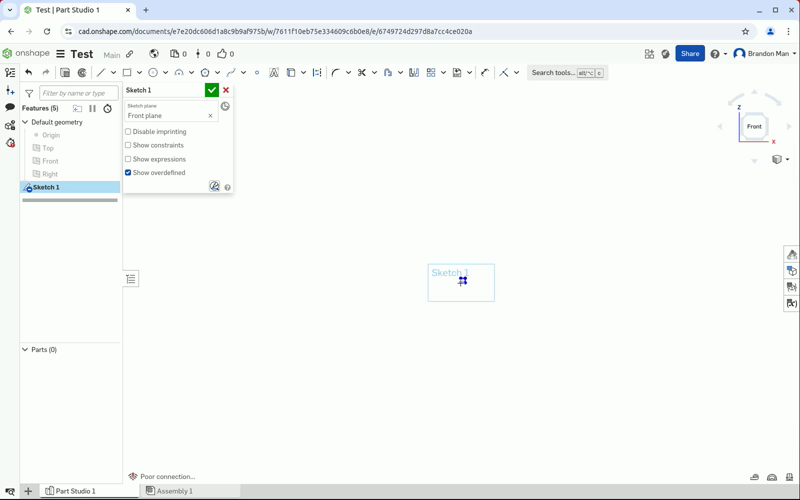
key_down(shift)
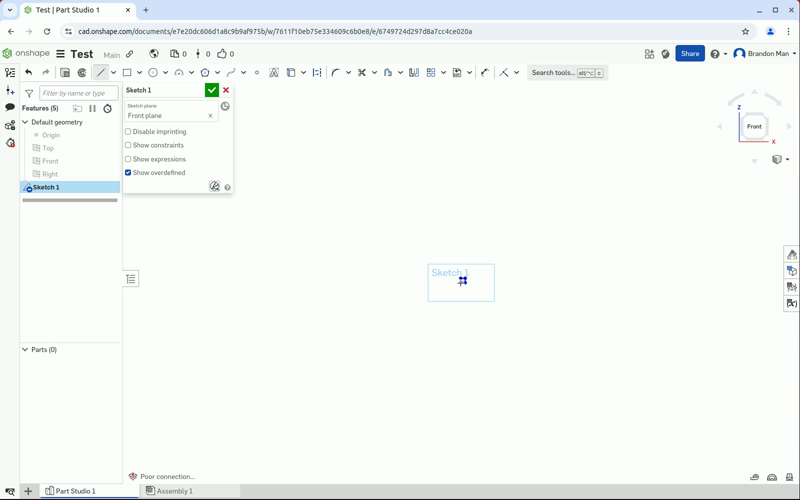
mouse_move(461, 282)
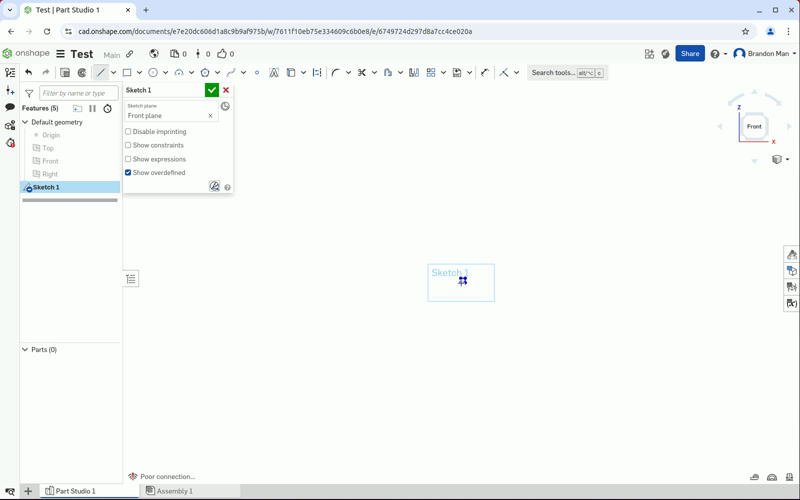
scroll(6)
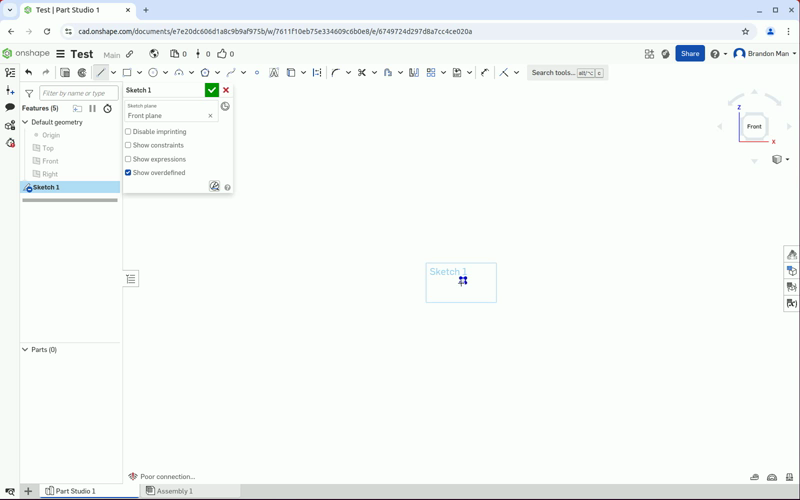
scroll(6)
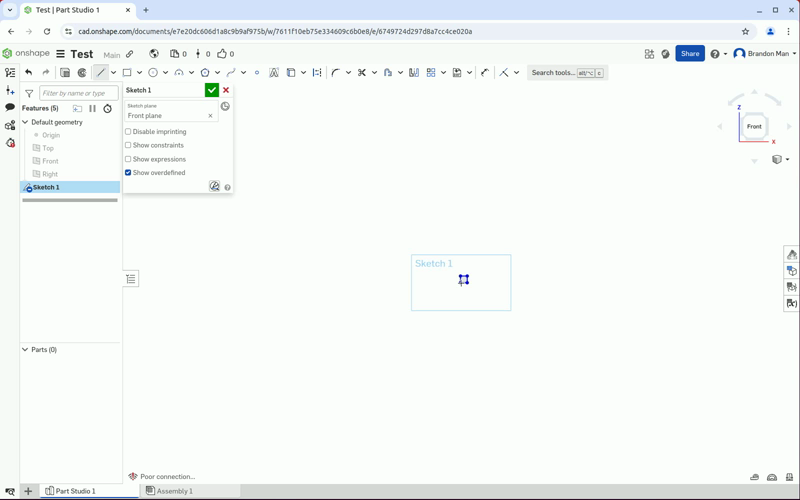
scroll(6)
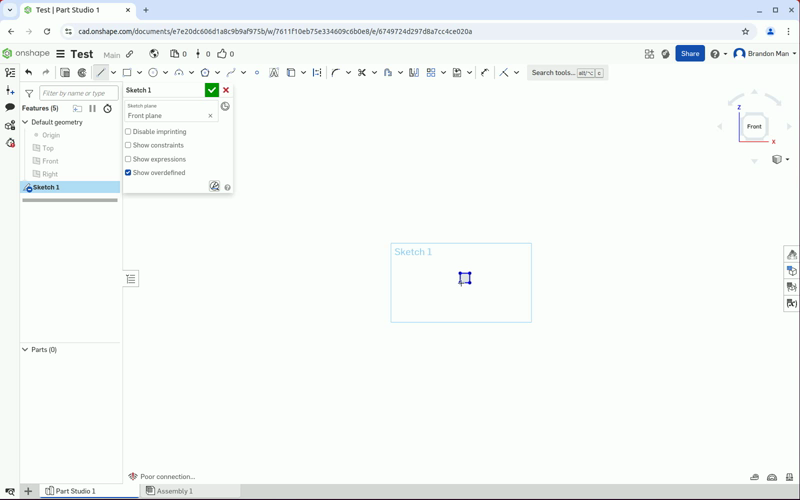
scroll(6)
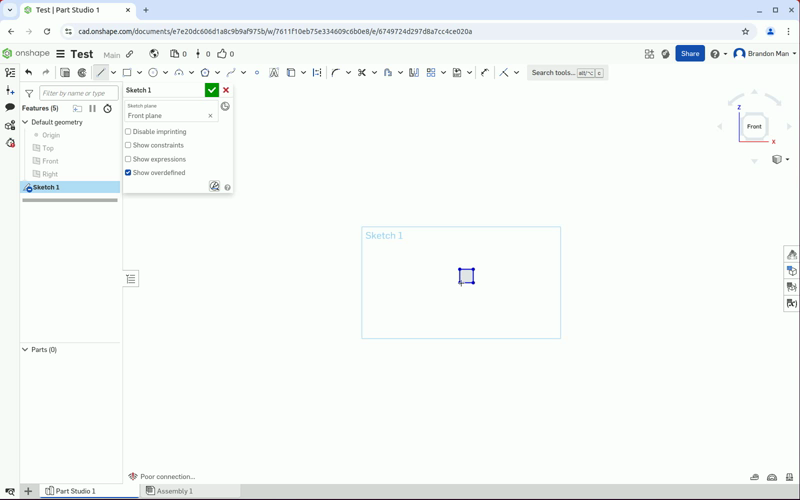
scroll(6)
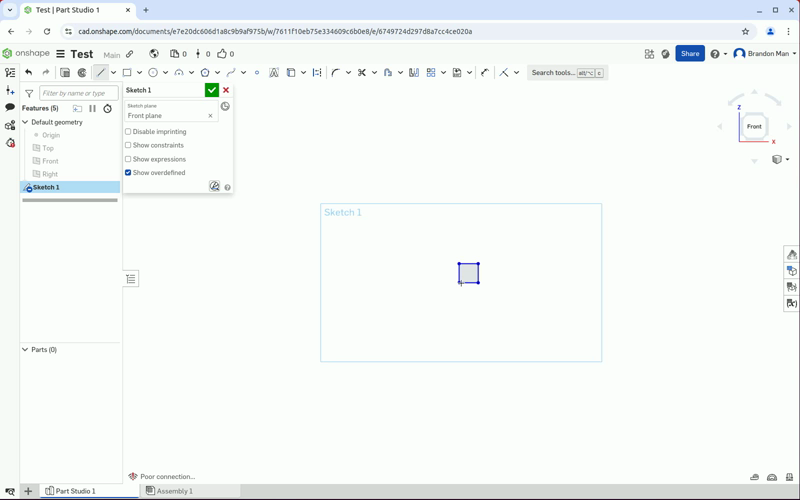
scroll(6)
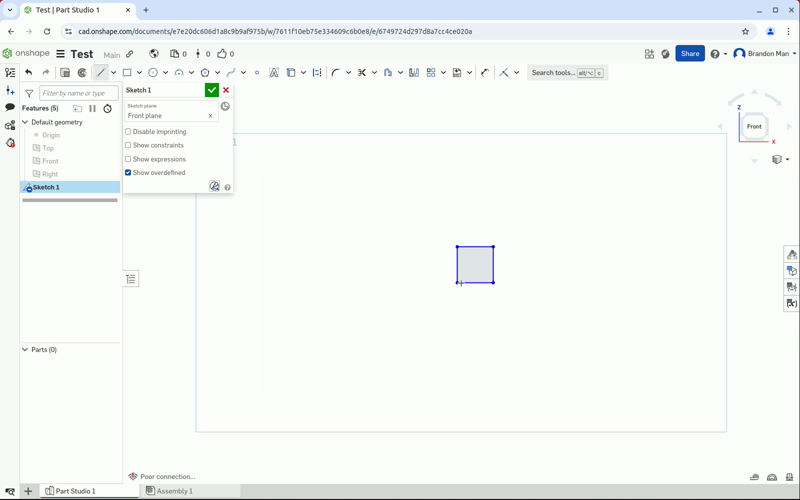
scroll(6)
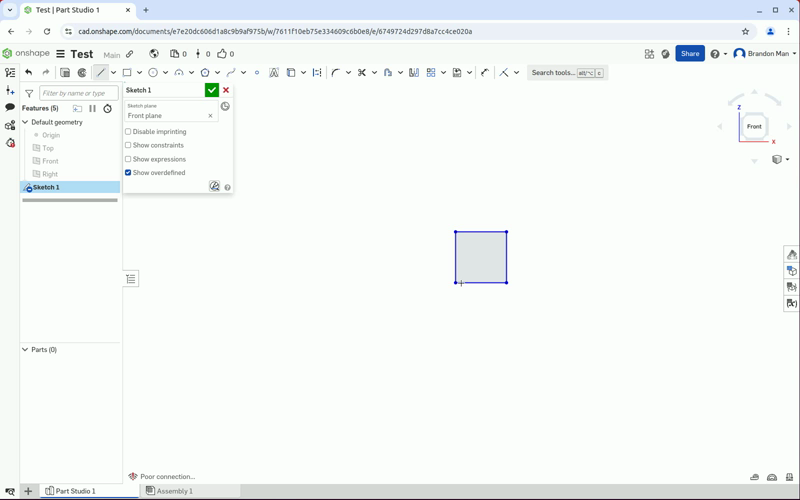
click(461, 282)
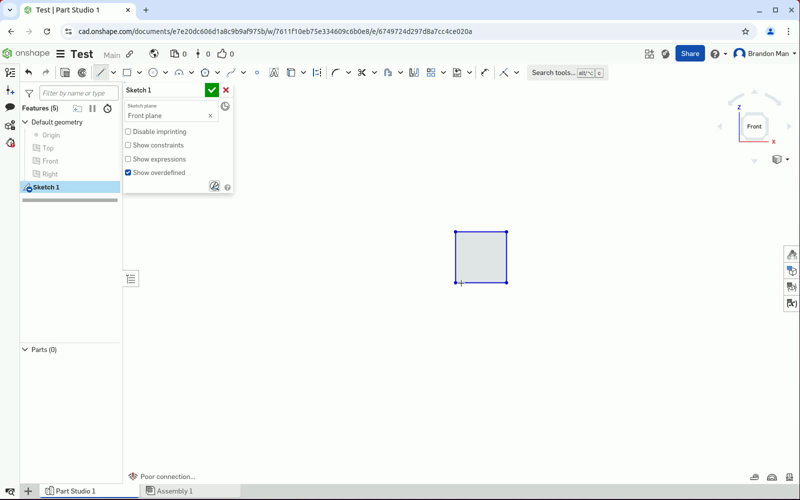
scroll(-6)
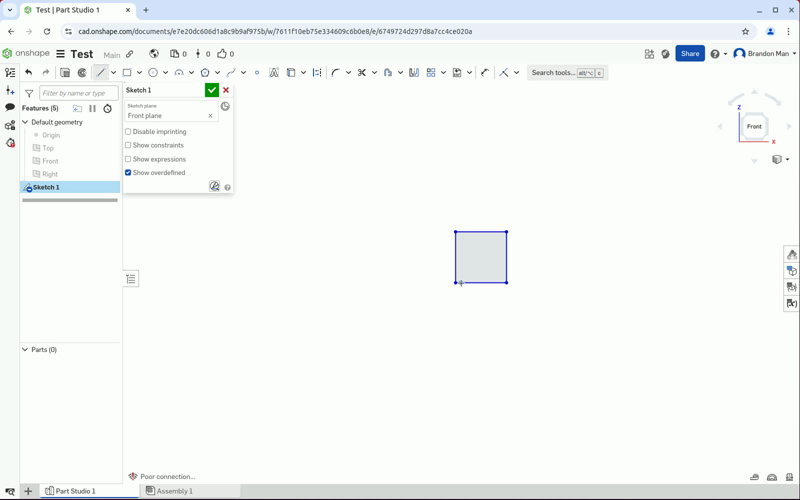
scroll(-6)
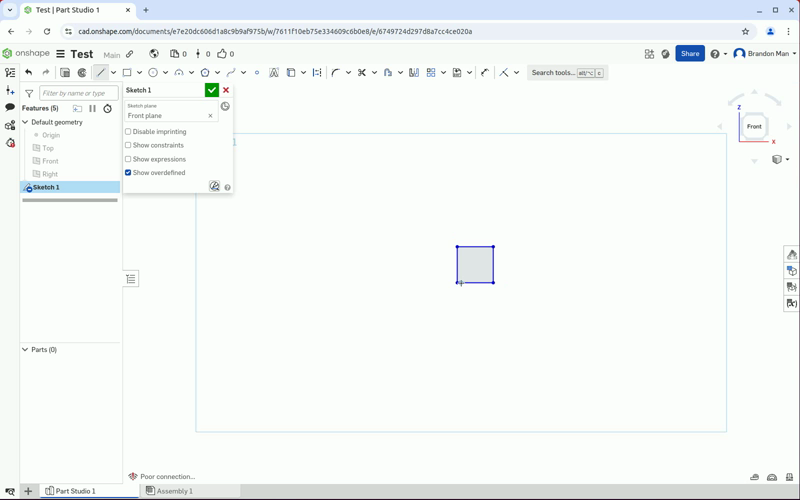
scroll(-6)
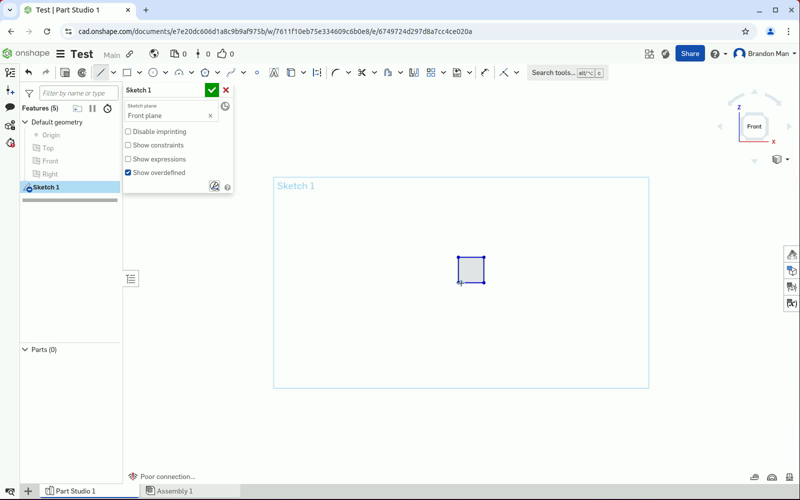
scroll(-6)
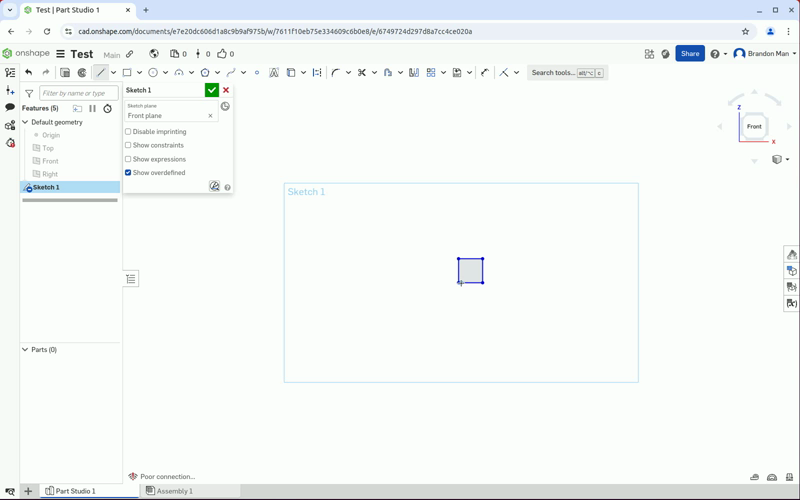
scroll(-6)
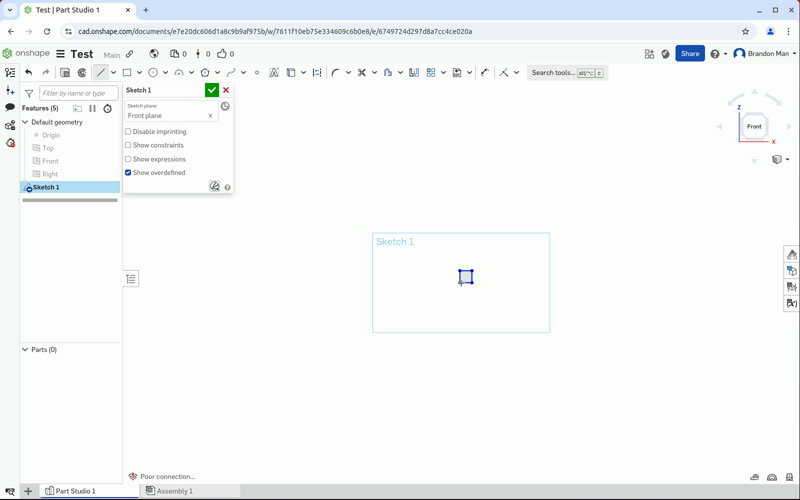
scroll(-6)
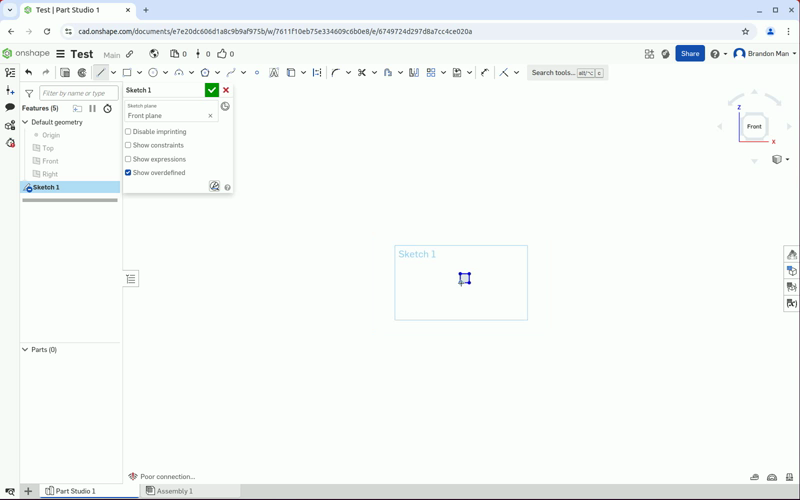
scroll(-6)
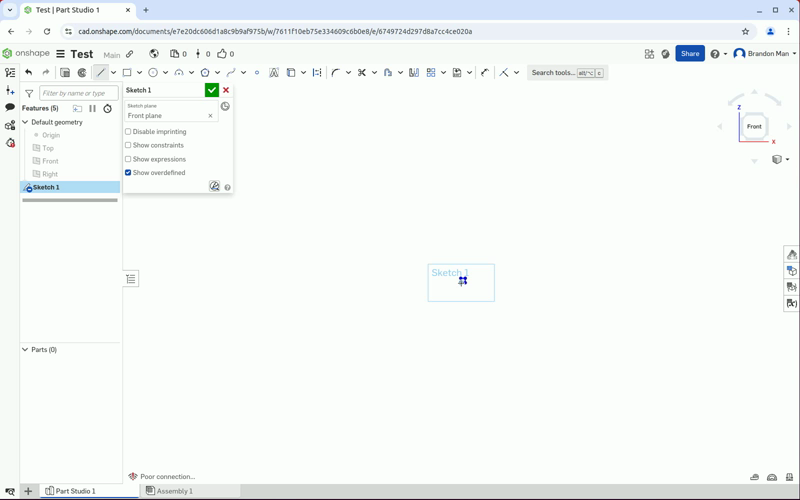
key_up(shift)
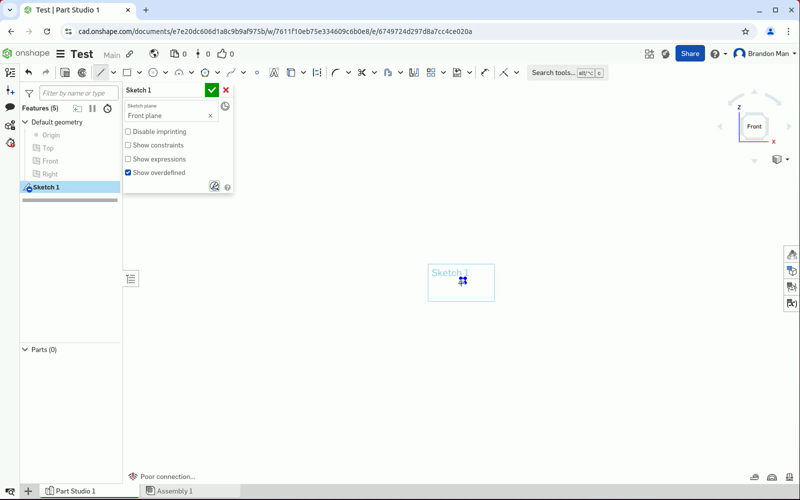
key_down(shift)
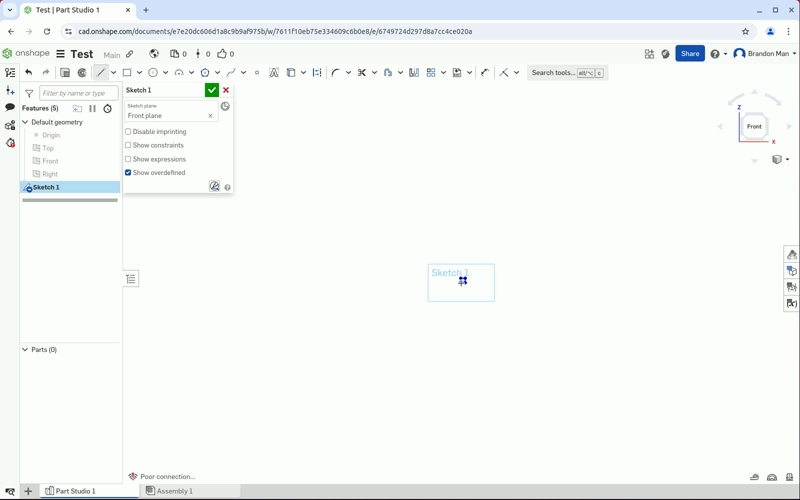
mouse_move(491, 282)
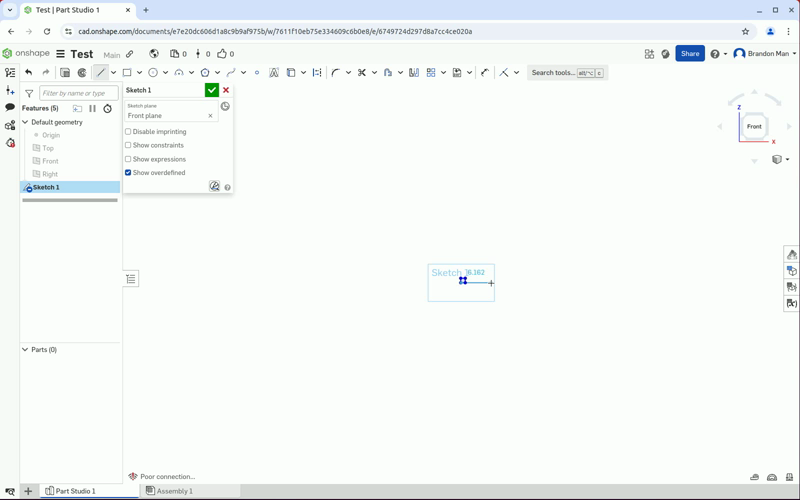
mouse_move(465, 282)
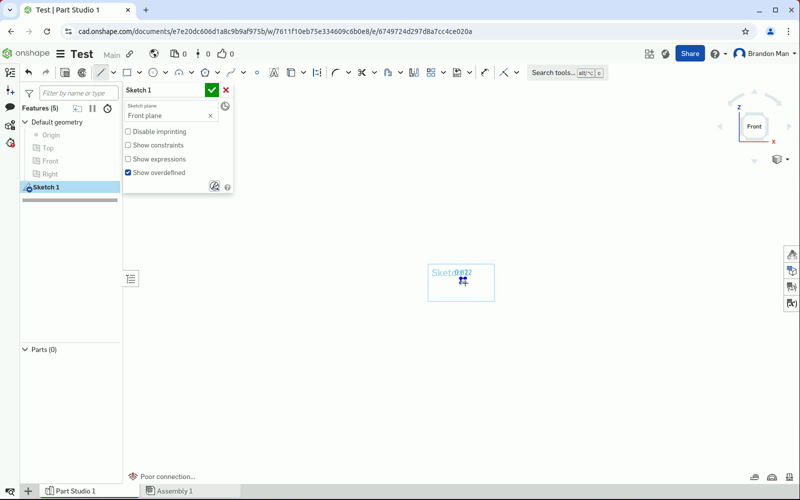
scroll(6)
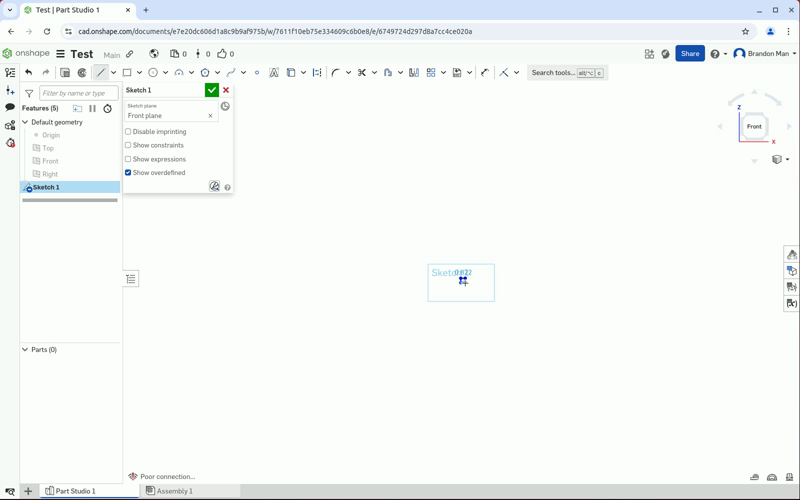
scroll(6)
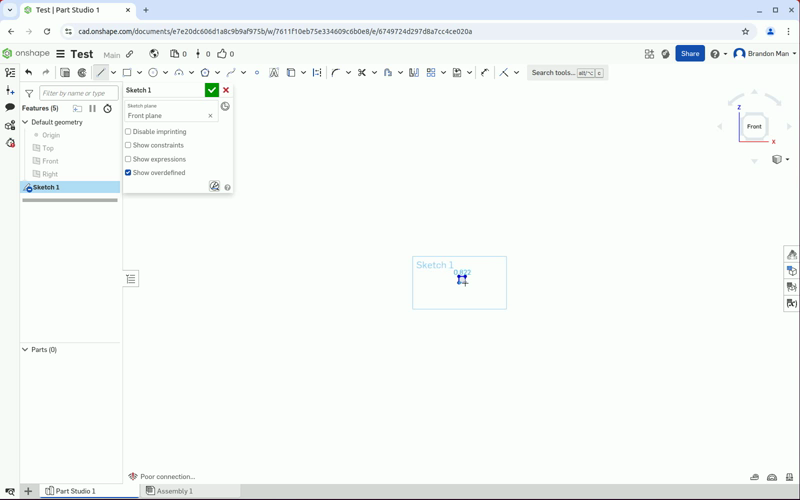
scroll(6)
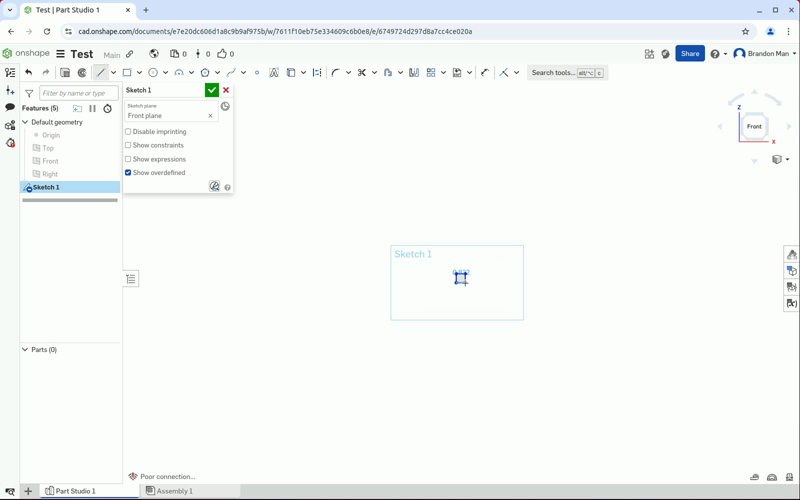
scroll(6)
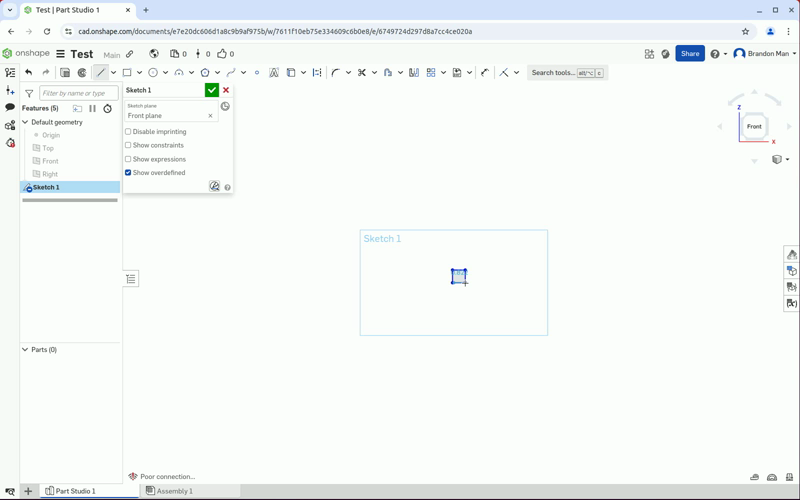
scroll(6)
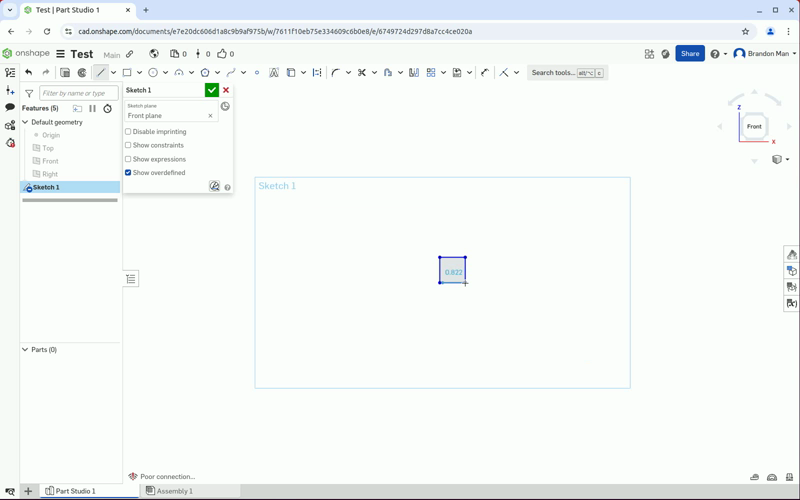
scroll(6)
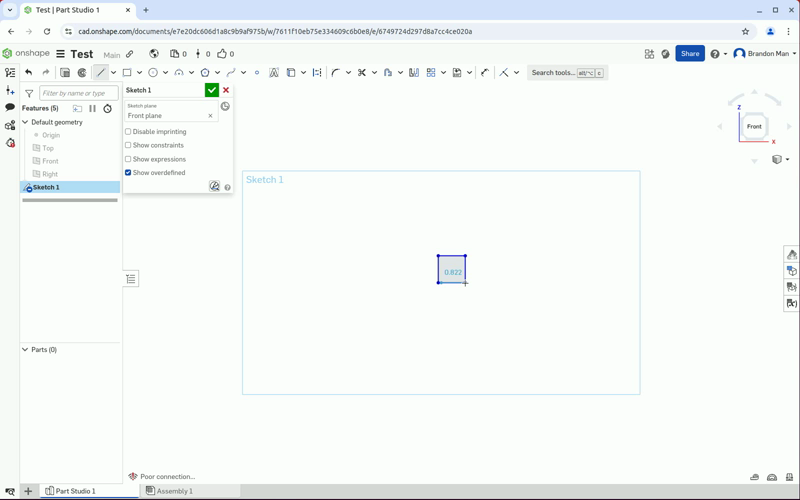
scroll(6)
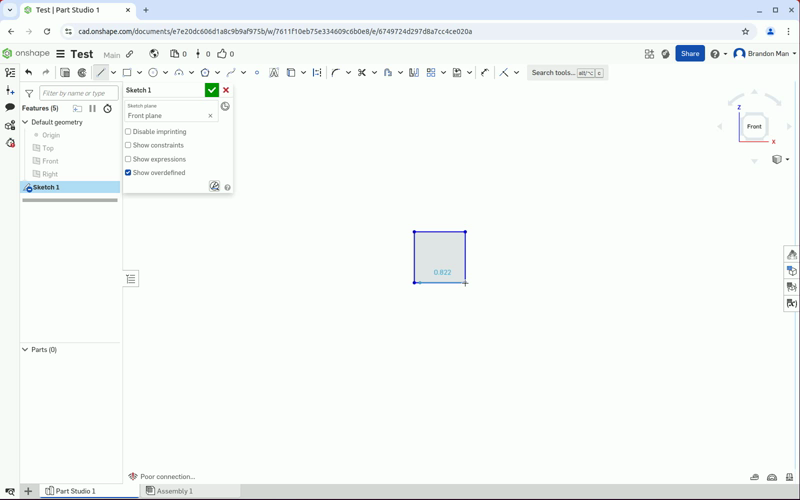
click(465, 282)
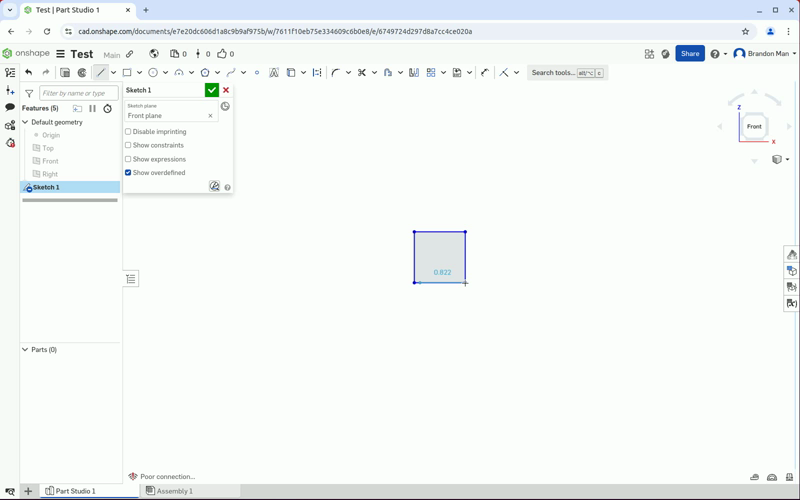
scroll(-6)
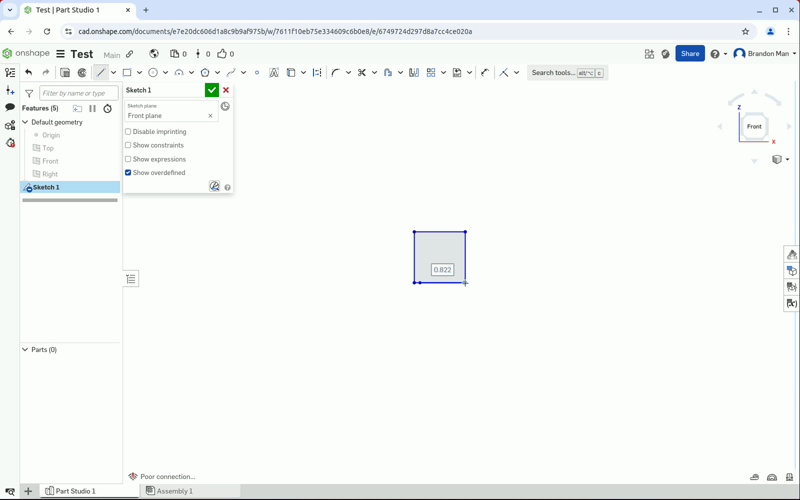
scroll(-6)
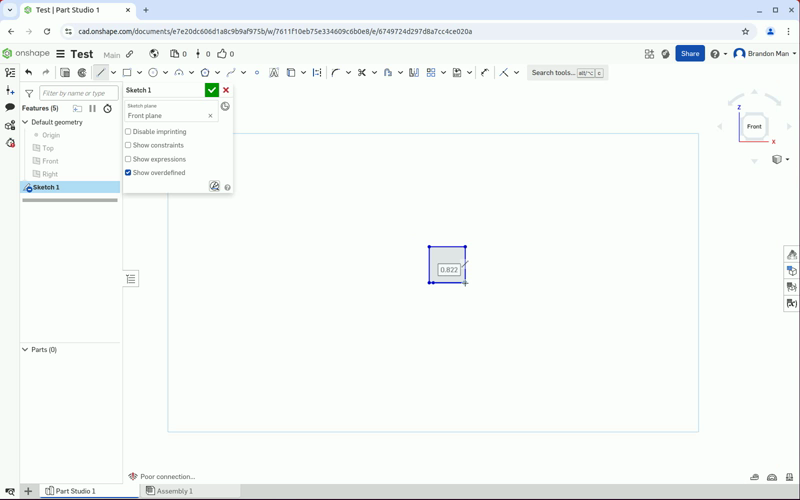
scroll(-6)
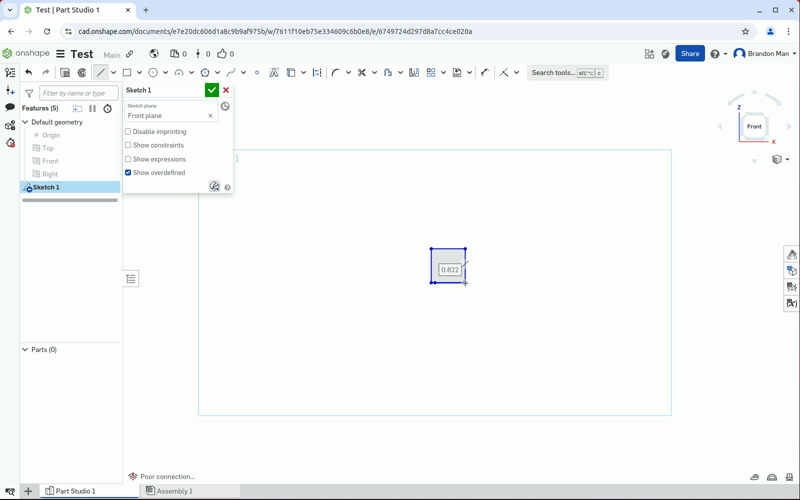
scroll(-6)
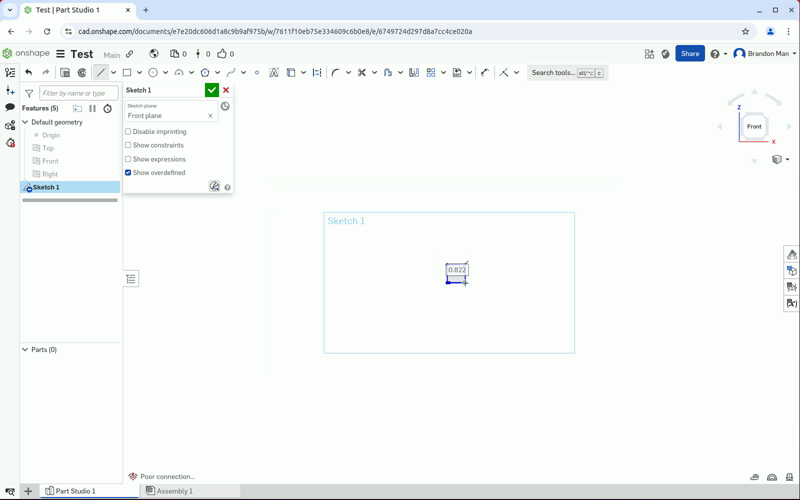
scroll(-6)
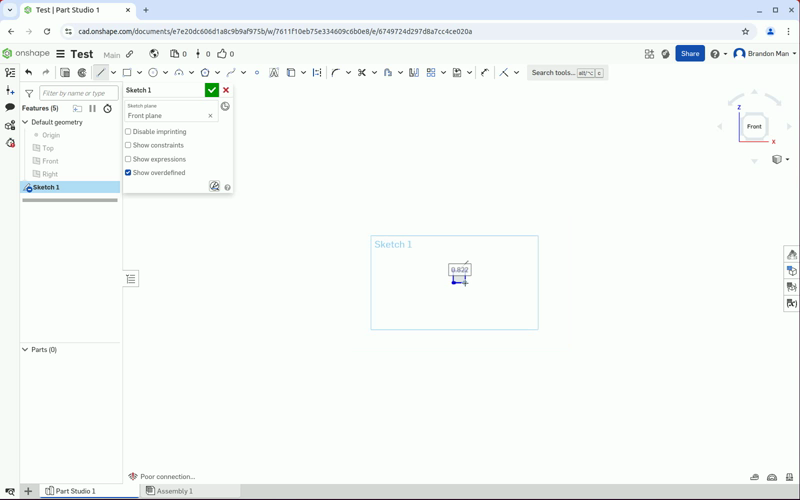
scroll(-6)
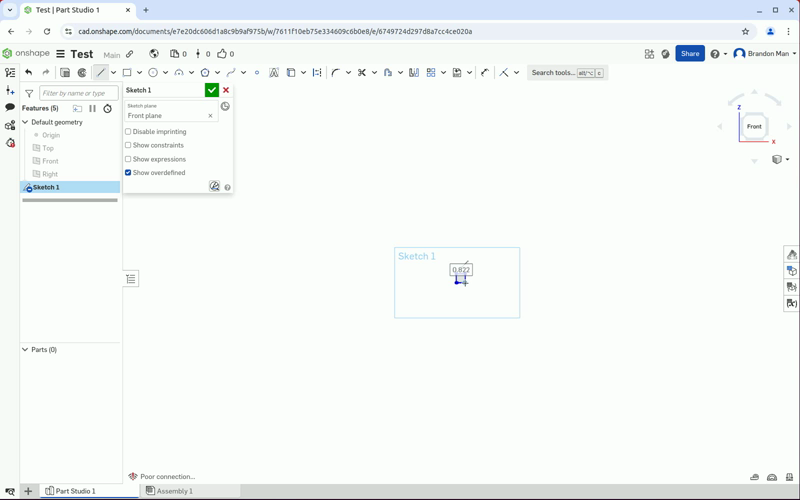
scroll(-6)
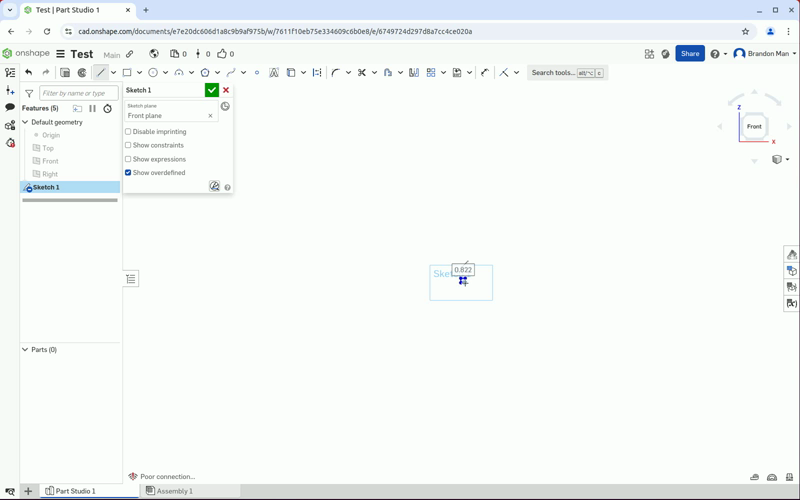
key_up(shift)
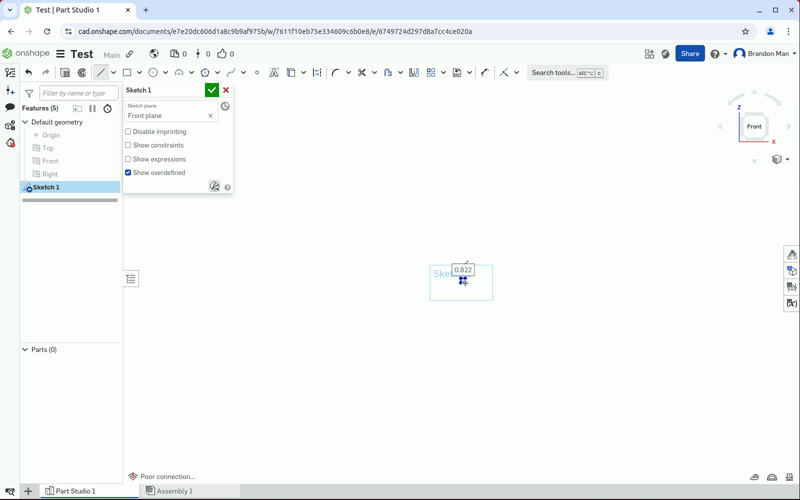
key_down(shift)
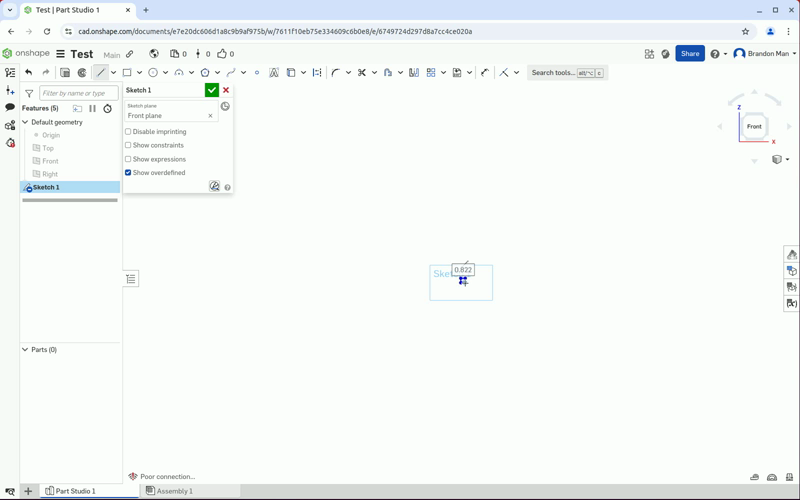
mouse_move(495, 282)
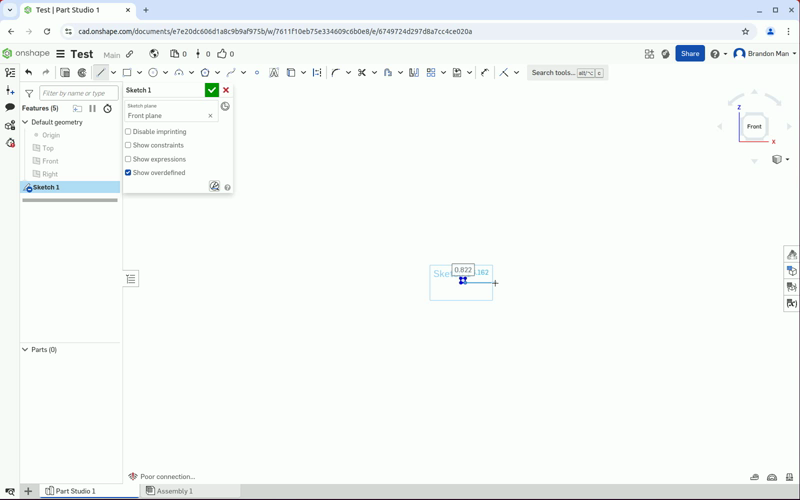
mouse_move(465, 278)
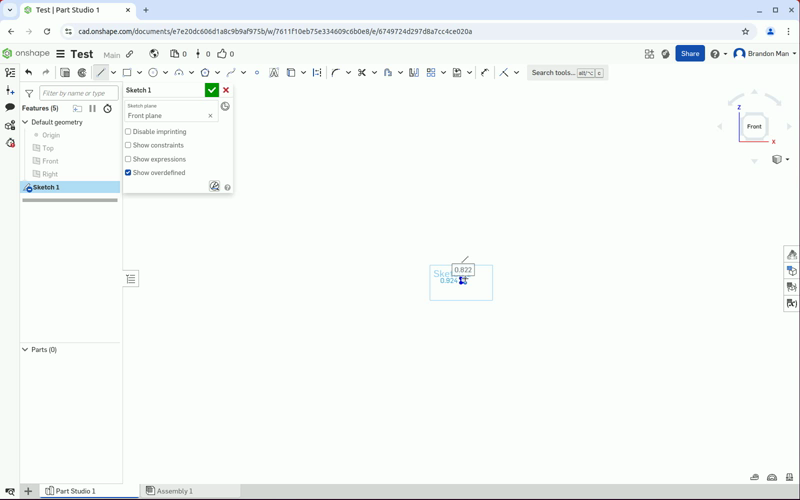
scroll(6)
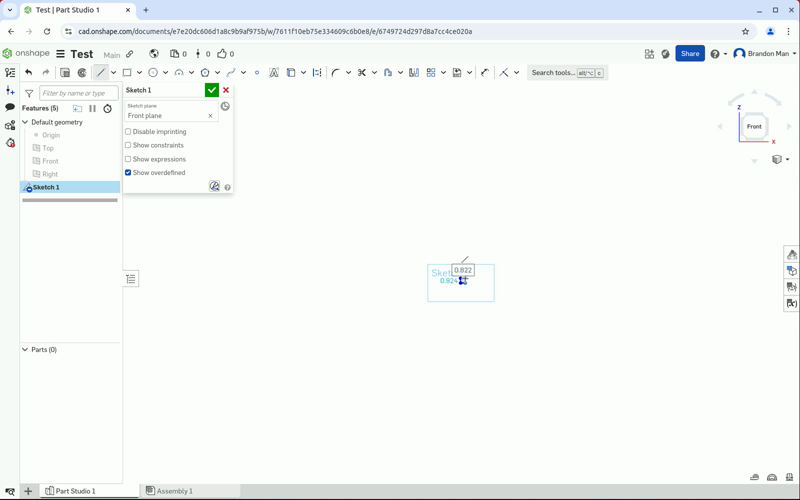
scroll(6)
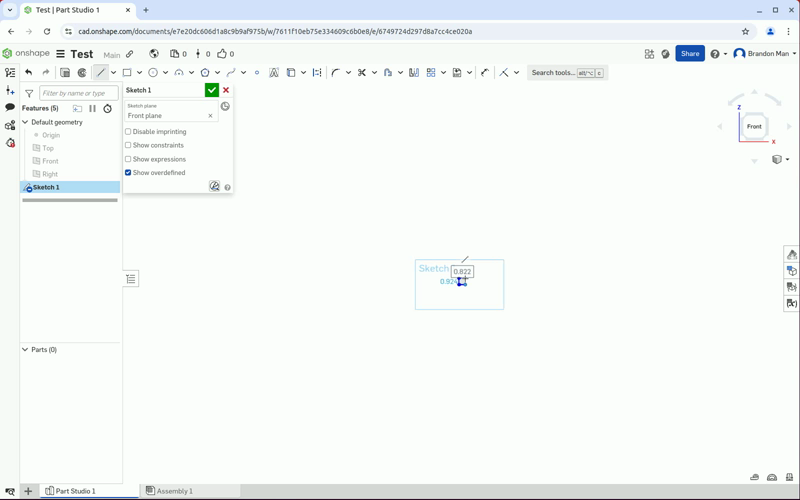
scroll(6)
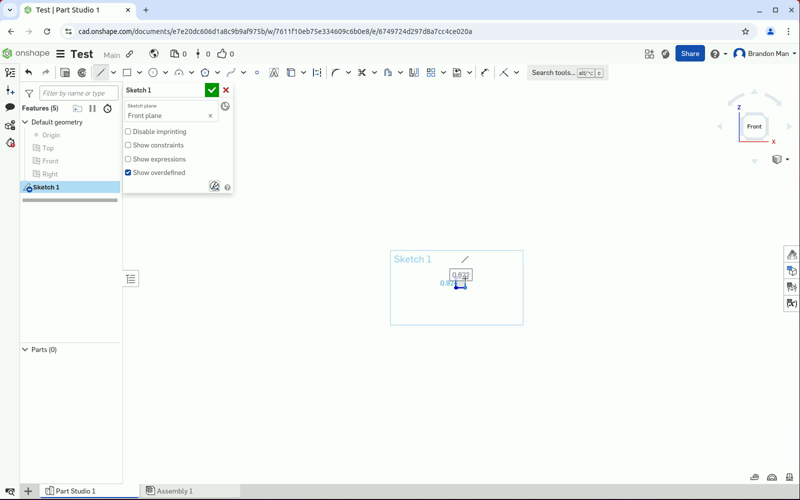
scroll(6)
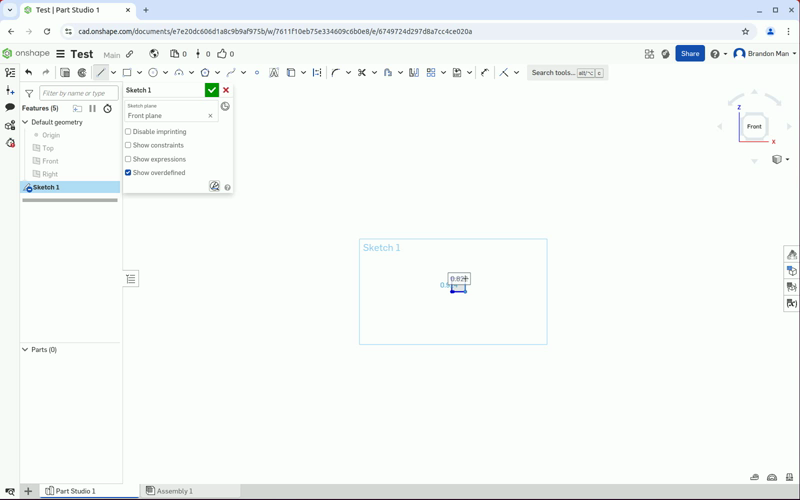
scroll(6)
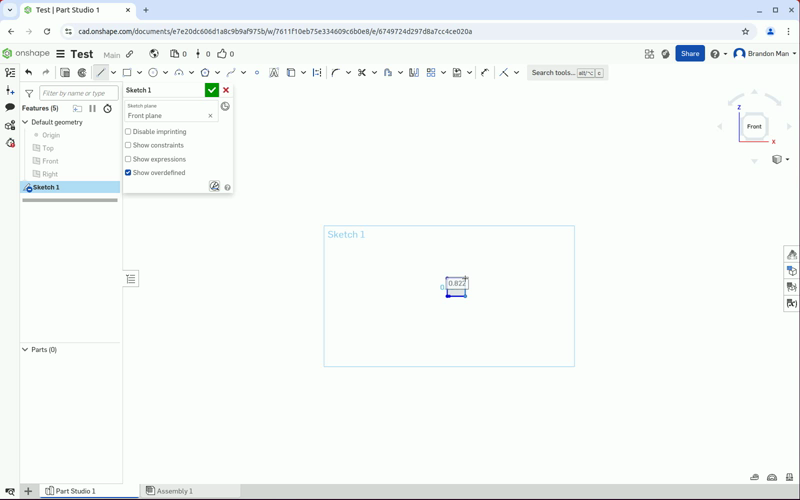
scroll(6)
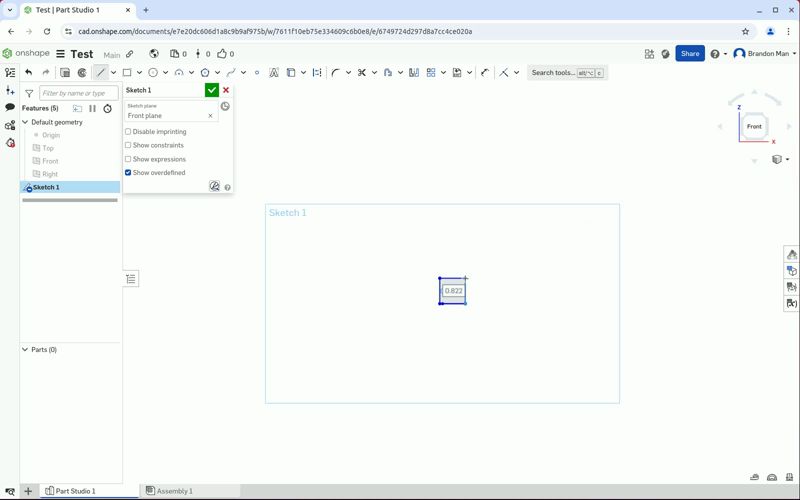
scroll(6)
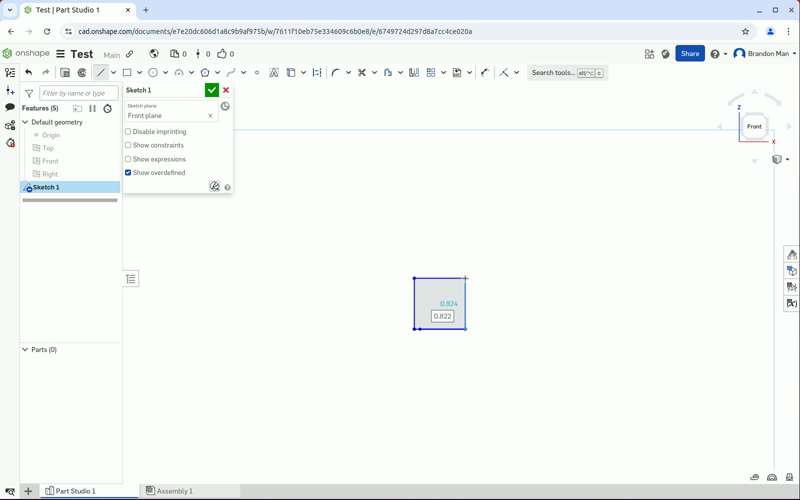
click(465, 278)
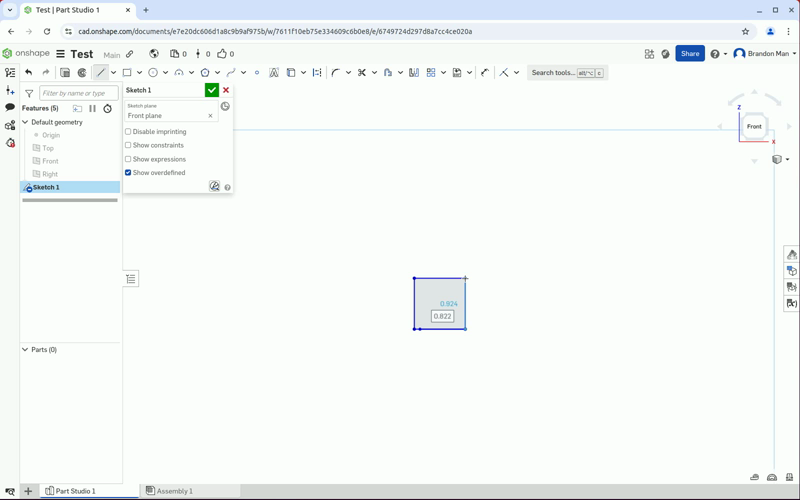
scroll(-6)
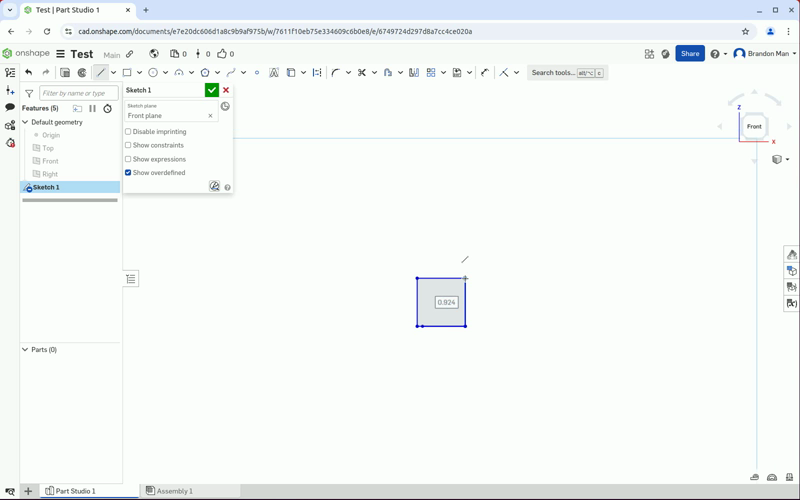
scroll(-6)
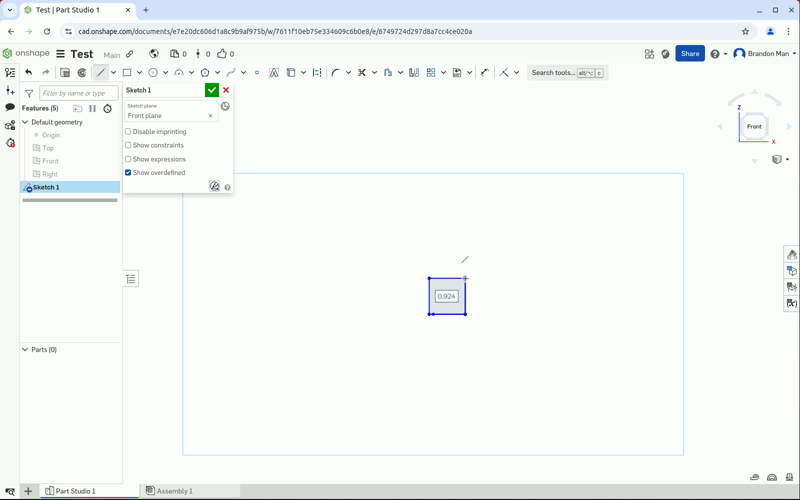
scroll(-6)
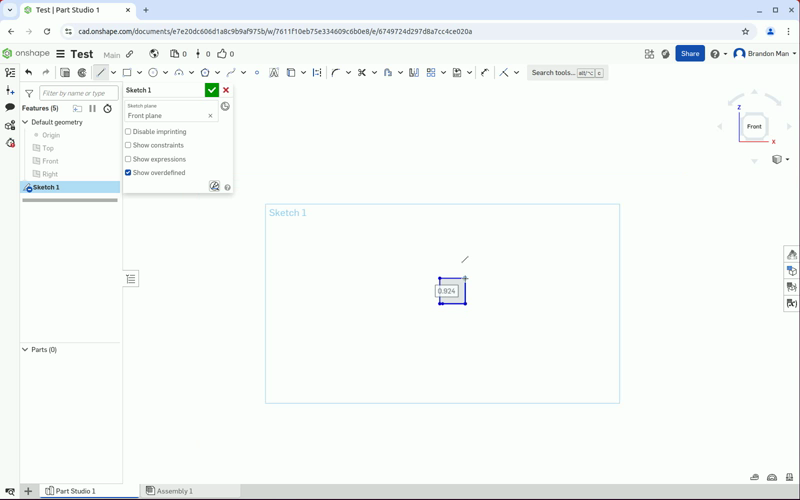
scroll(-6)
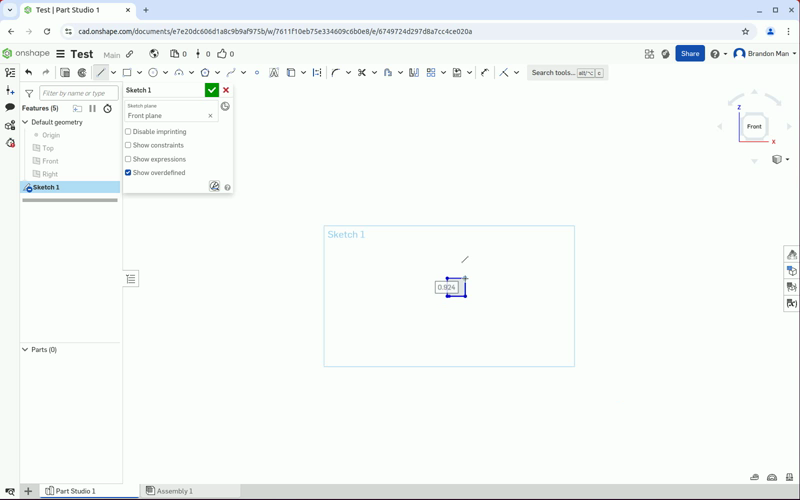
scroll(-6)
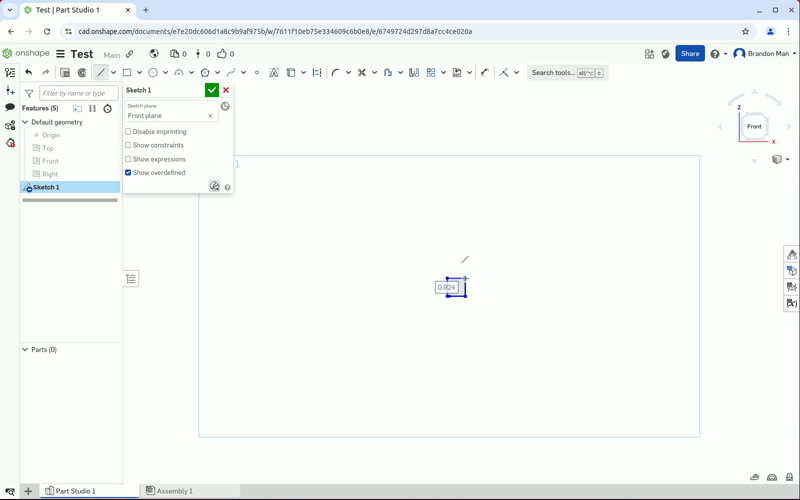
scroll(-6)
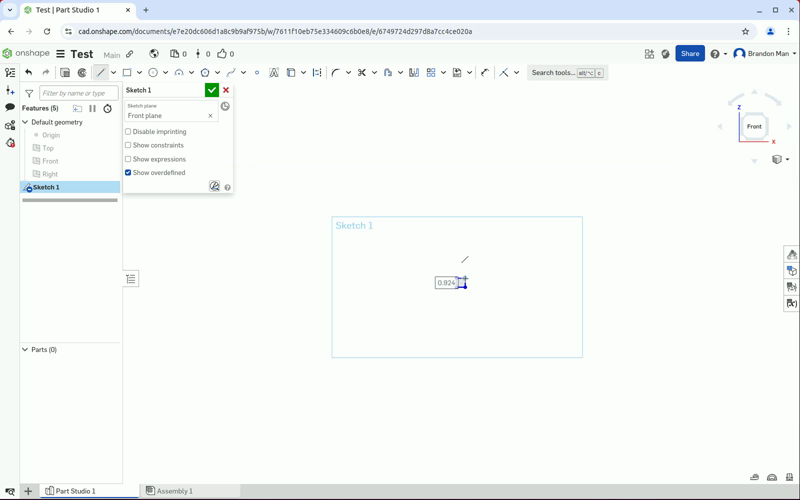
scroll(-6)
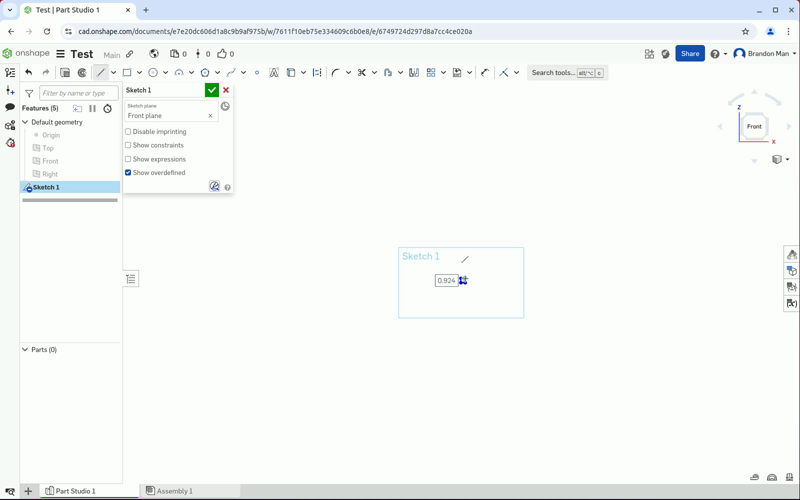
key_up(shift)
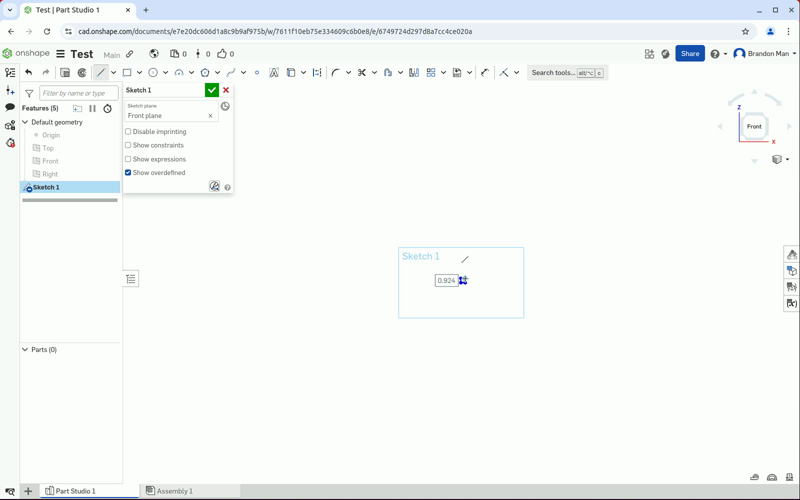
key_down(shift)
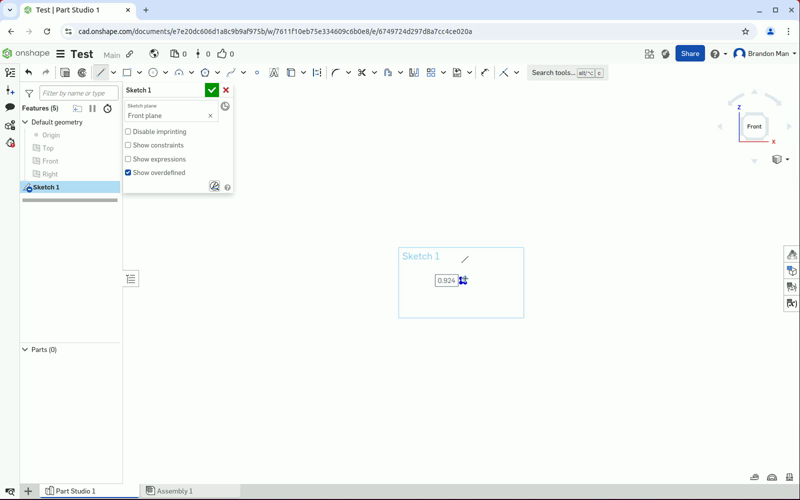
mouse_move(495, 278)
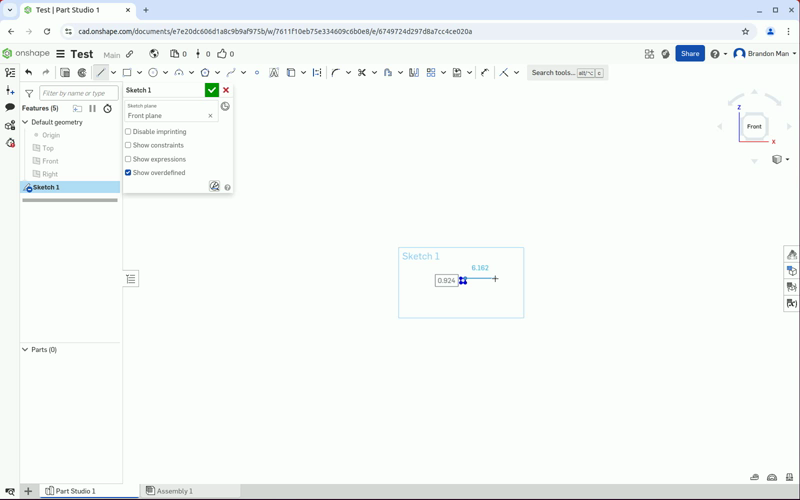
mouse_move(461, 278)
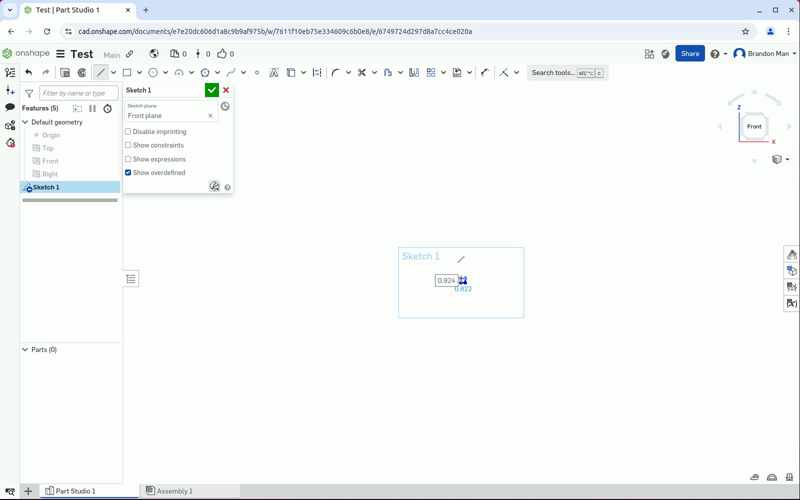
scroll(6)
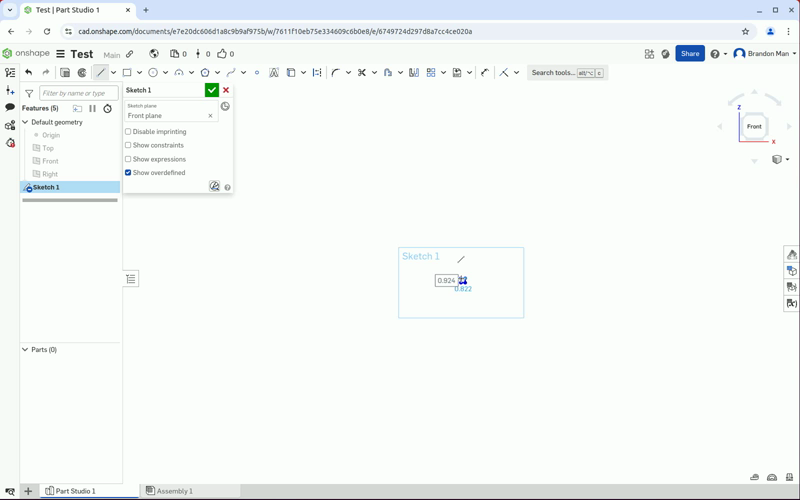
scroll(6)
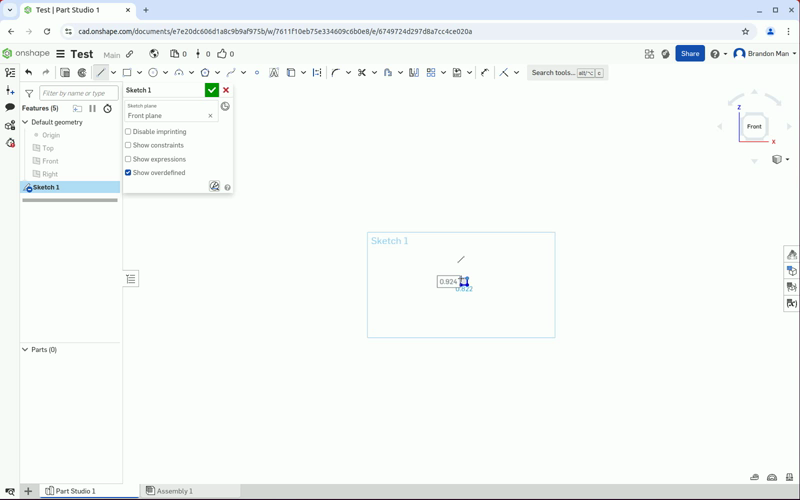
scroll(6)
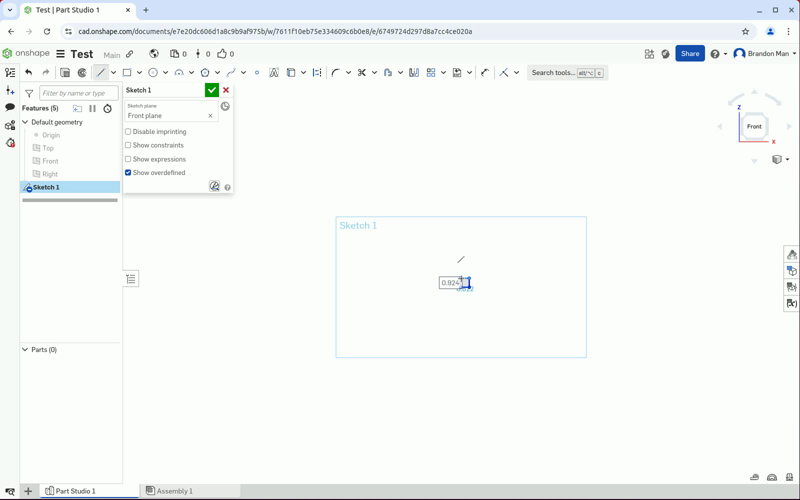
scroll(6)
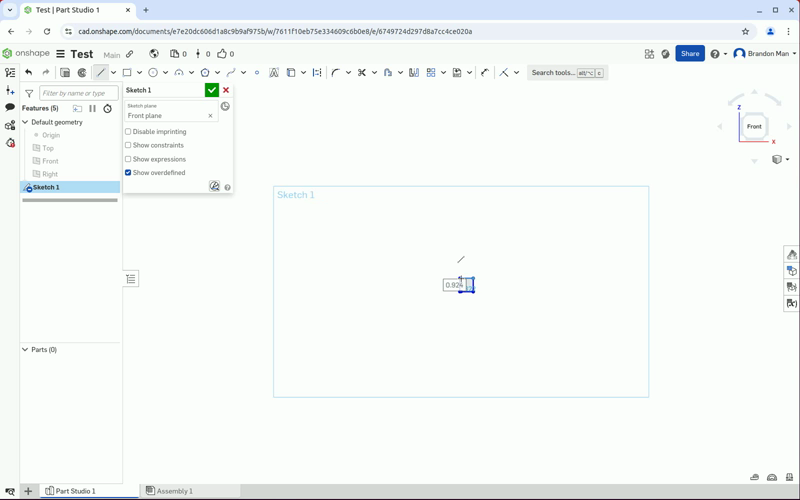
scroll(6)
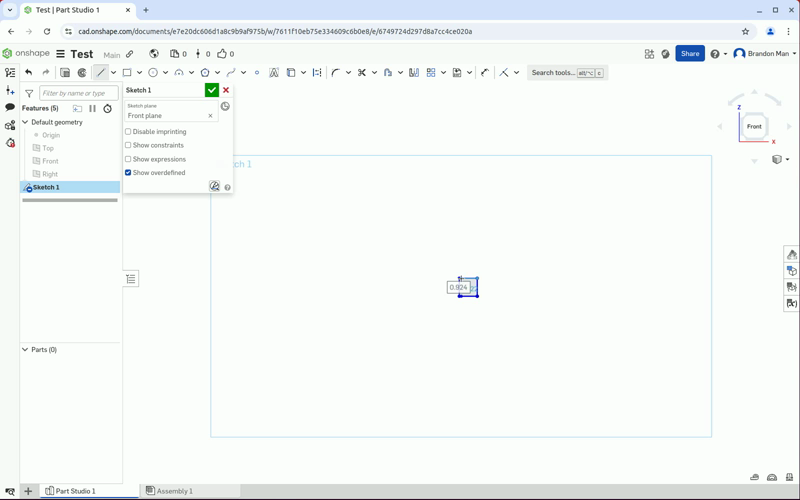
scroll(6)
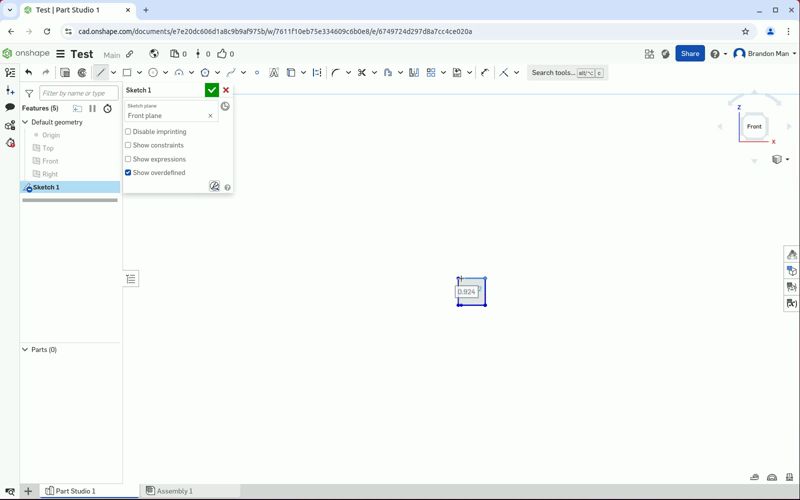
scroll(6)
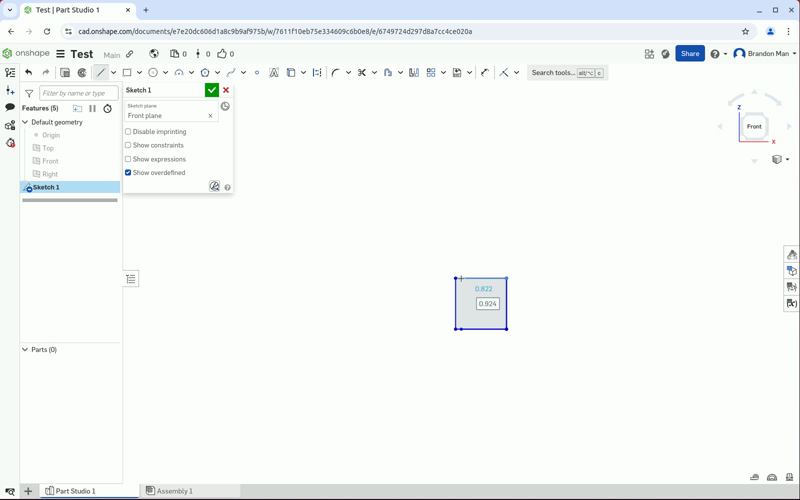
click(461, 278)
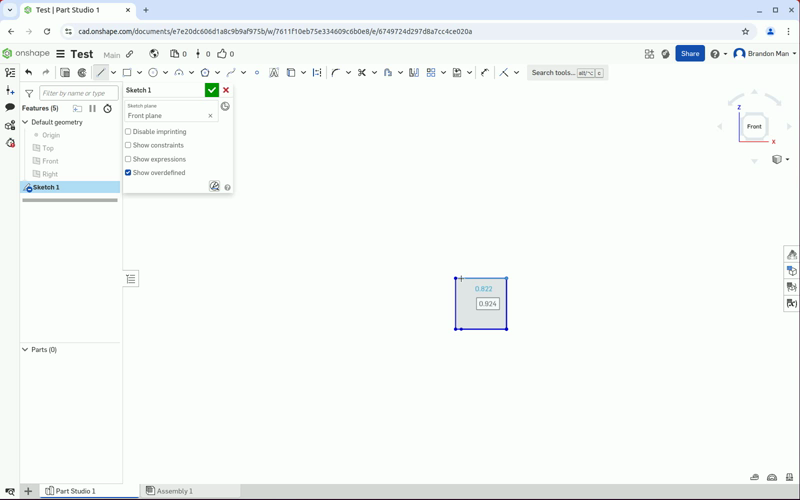
scroll(-6)
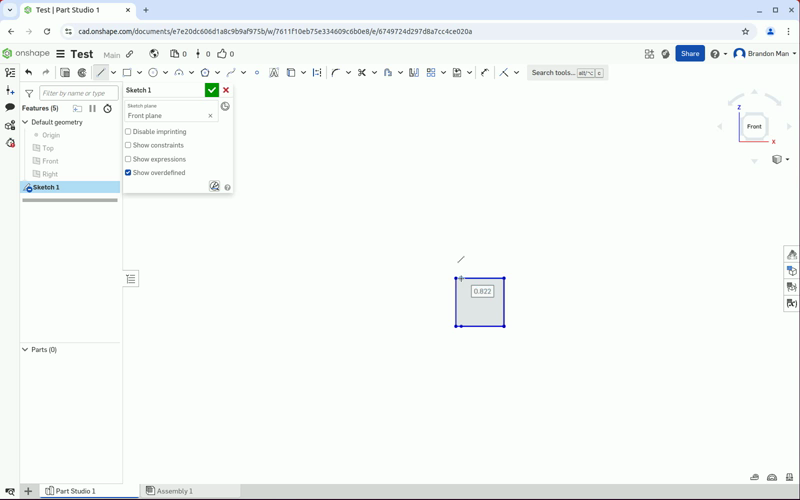
scroll(-6)
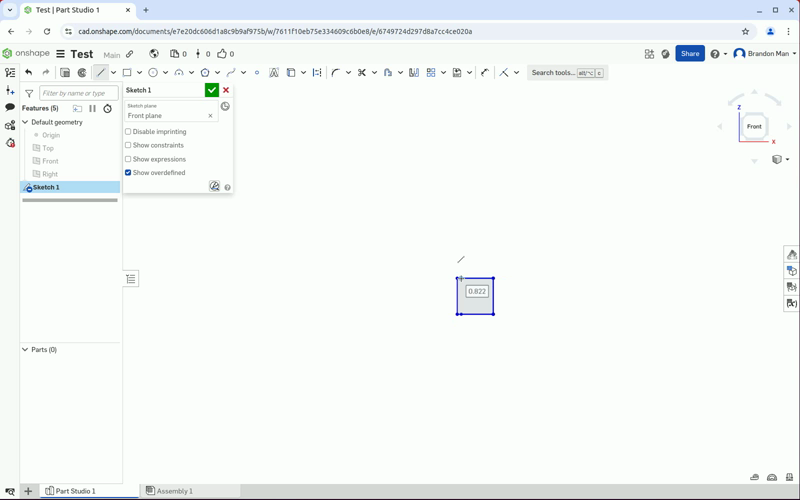
scroll(-6)
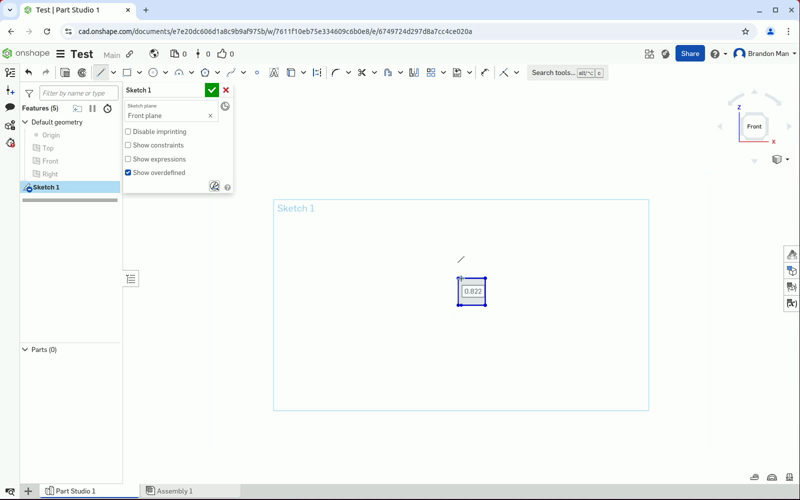
scroll(-6)
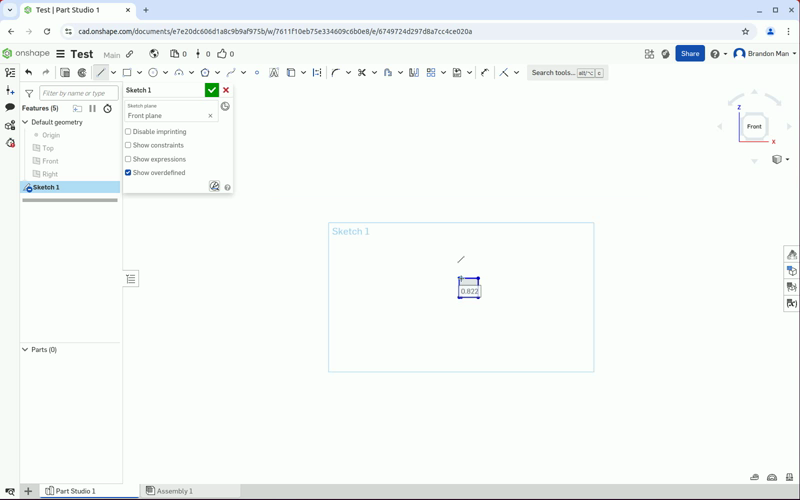
scroll(-6)
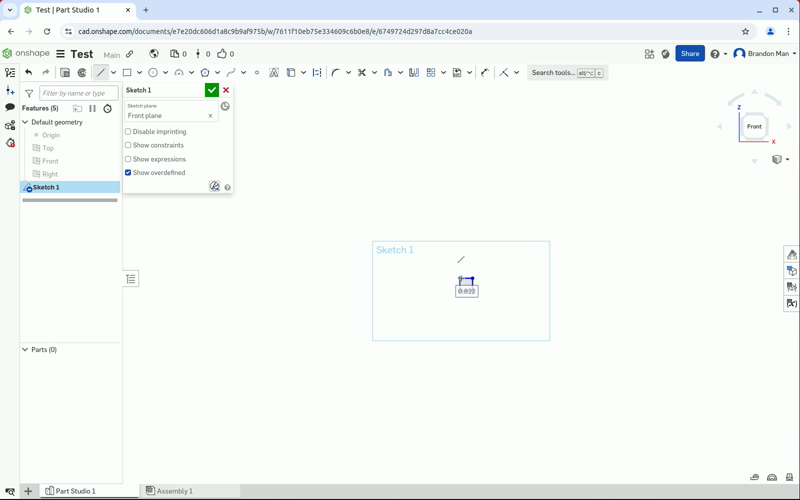
scroll(-6)
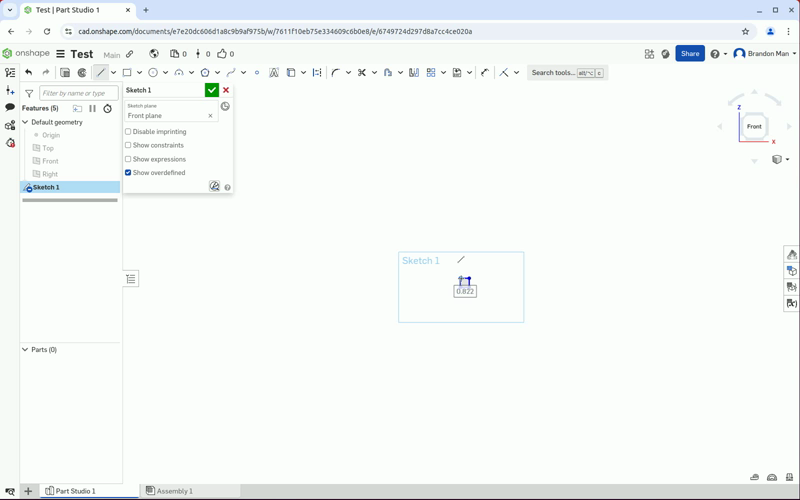
scroll(-6)
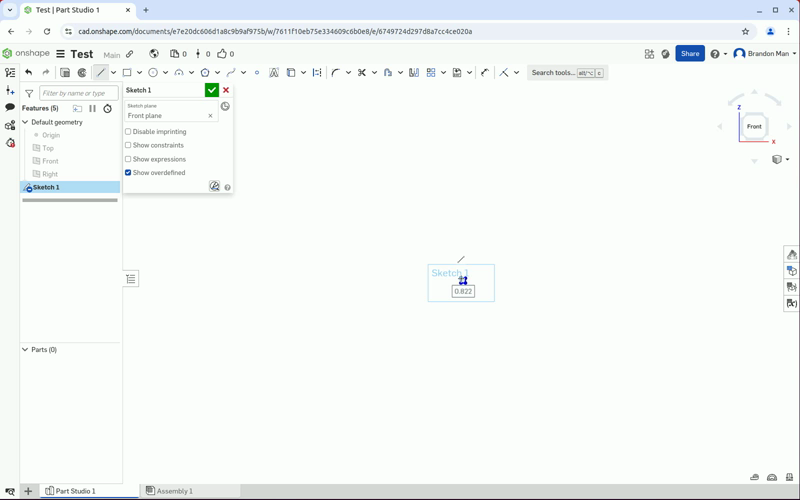
key_up(shift)
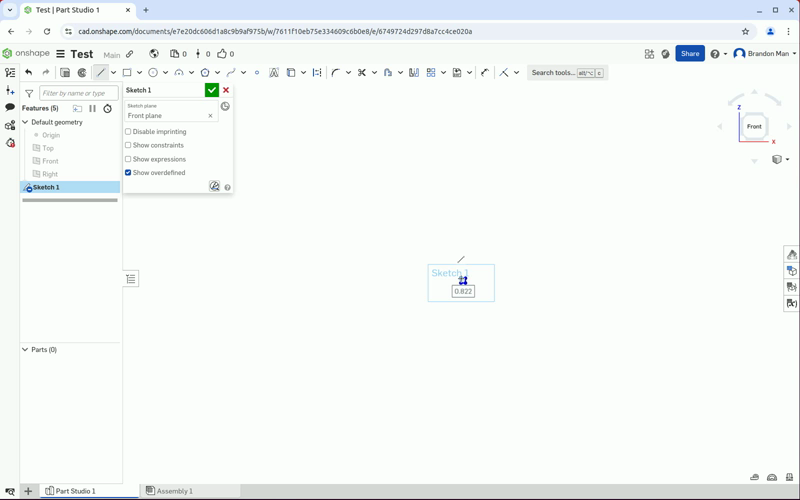
mouse_move(491, 278)
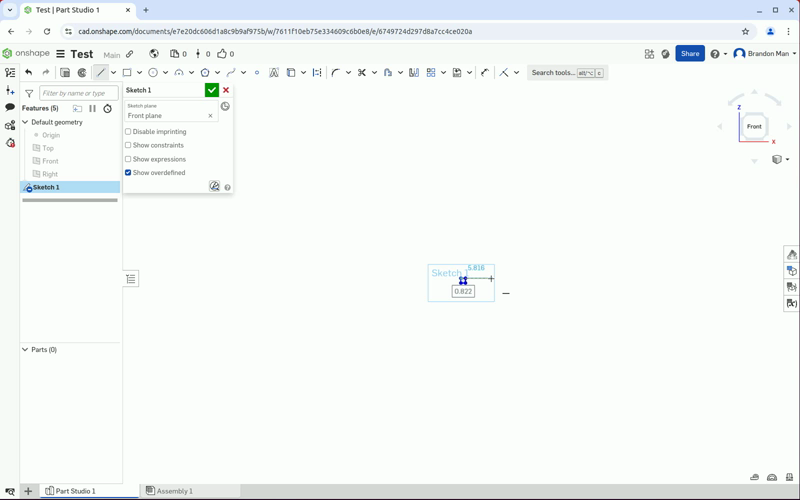
key_down(shift)
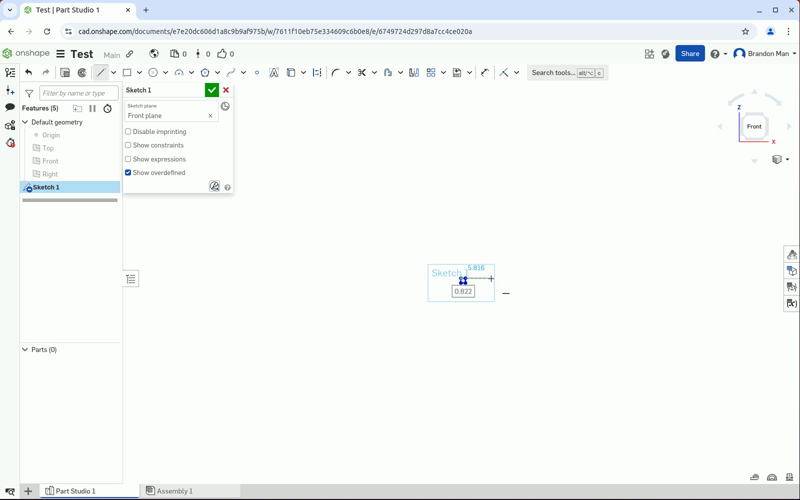
mouse_move(461, 282)
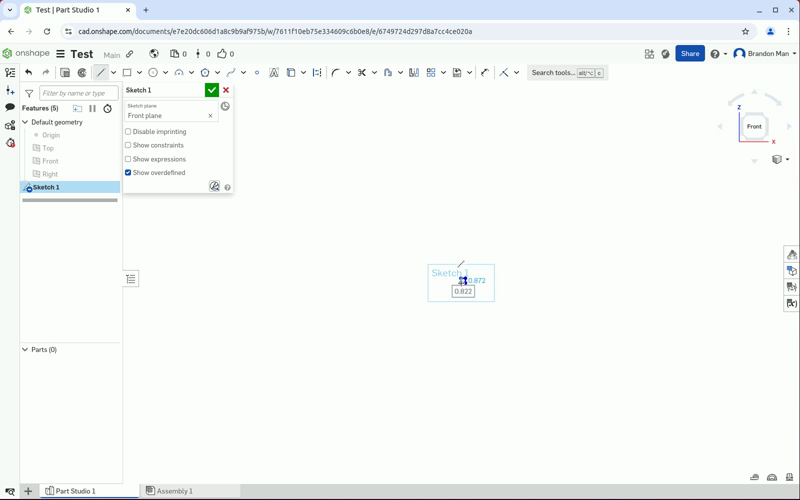
scroll(6)
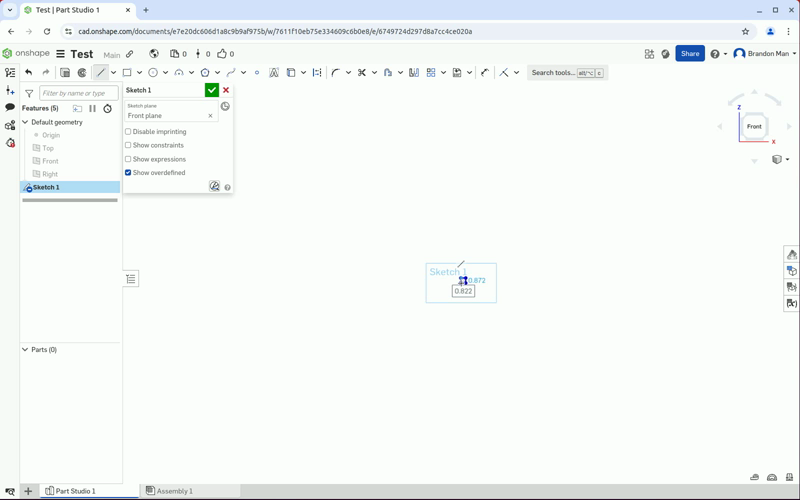
scroll(6)
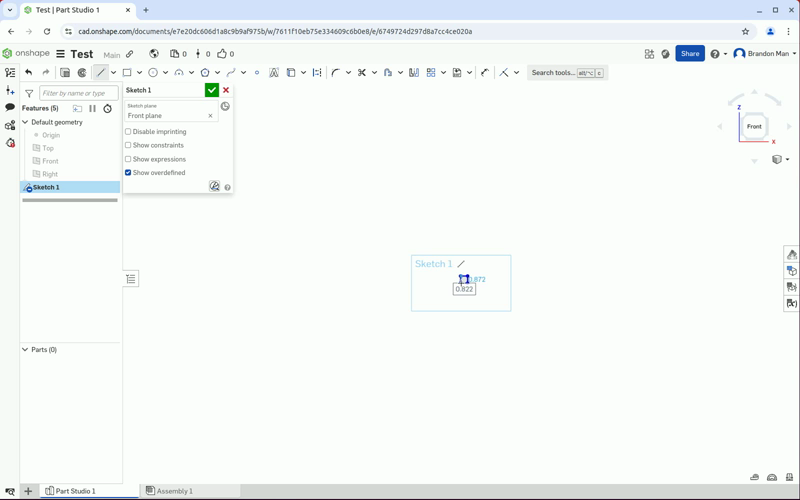
scroll(6)
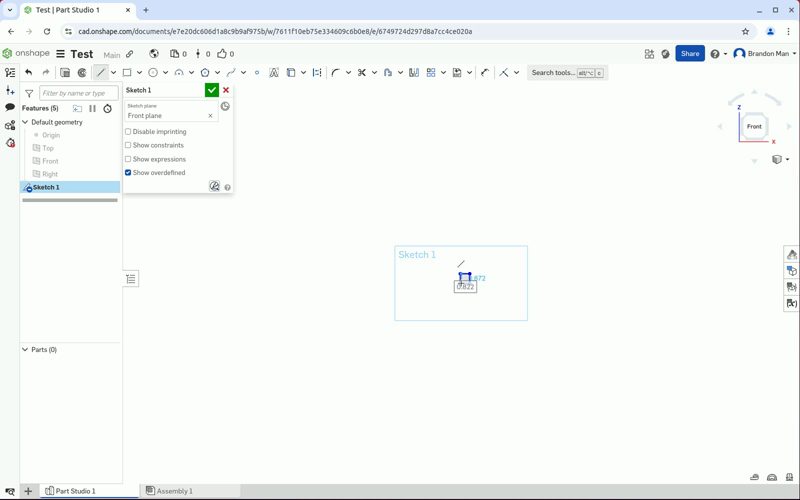
scroll(6)
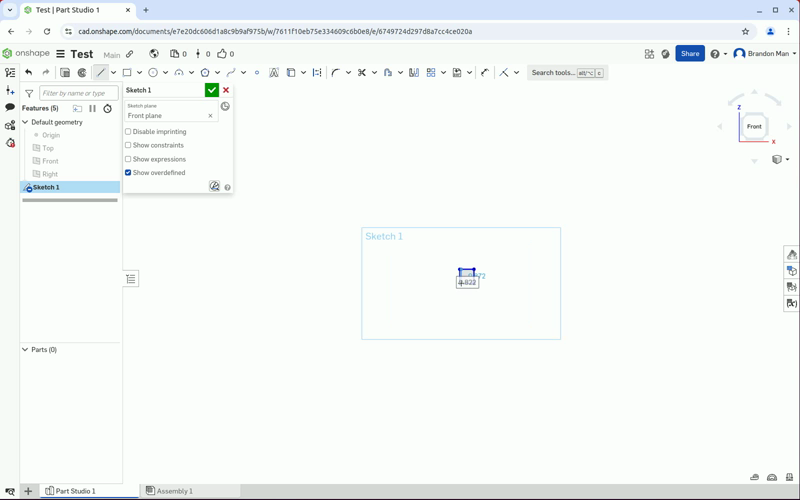
scroll(6)
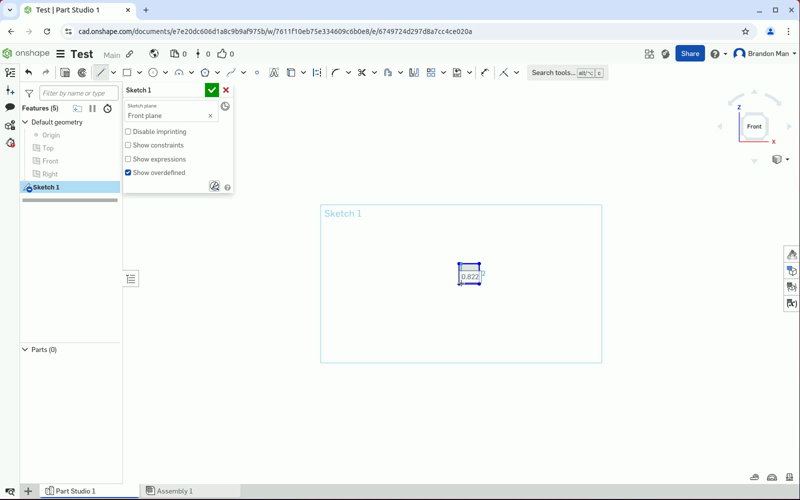
scroll(6)
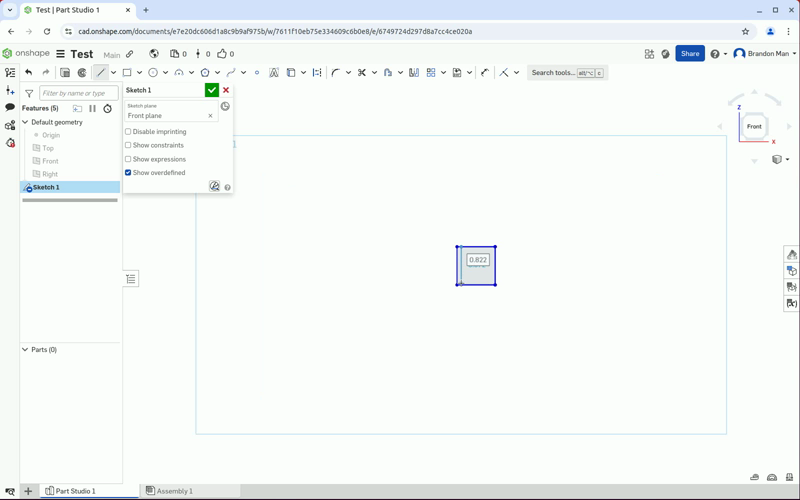
scroll(6)
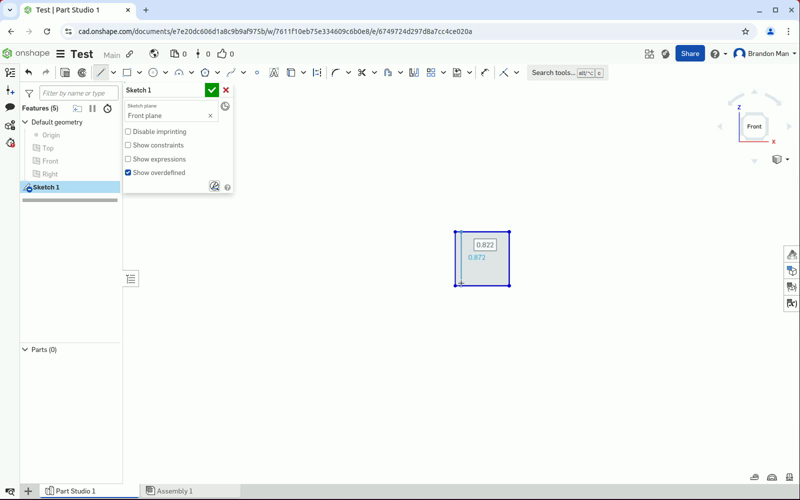
key_up(shift)
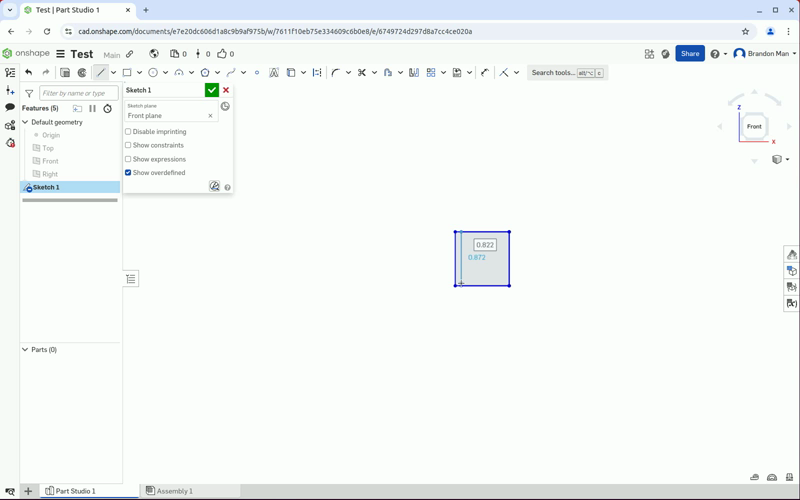
click(461, 282)
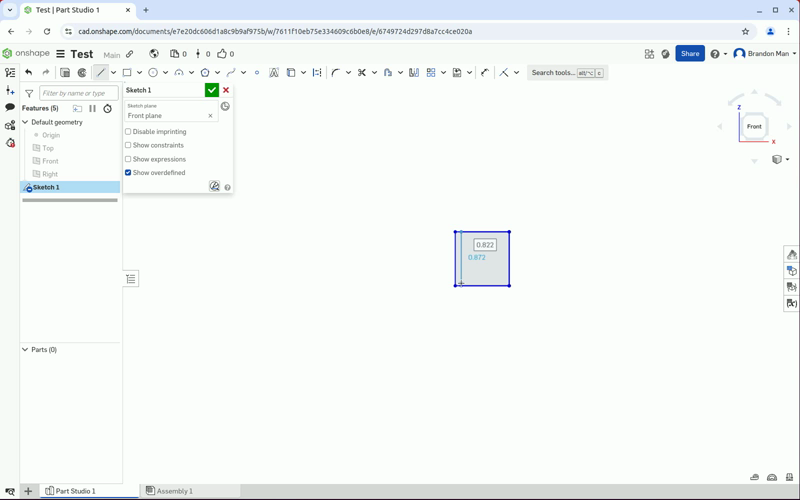
scroll(-6)
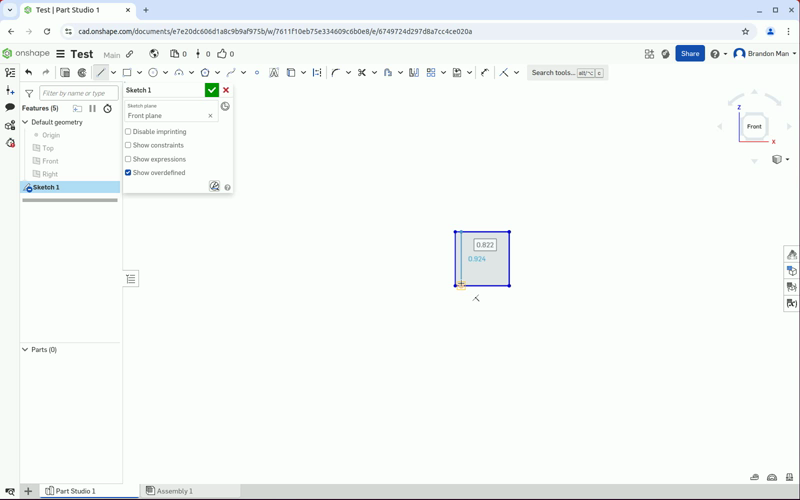
scroll(-6)
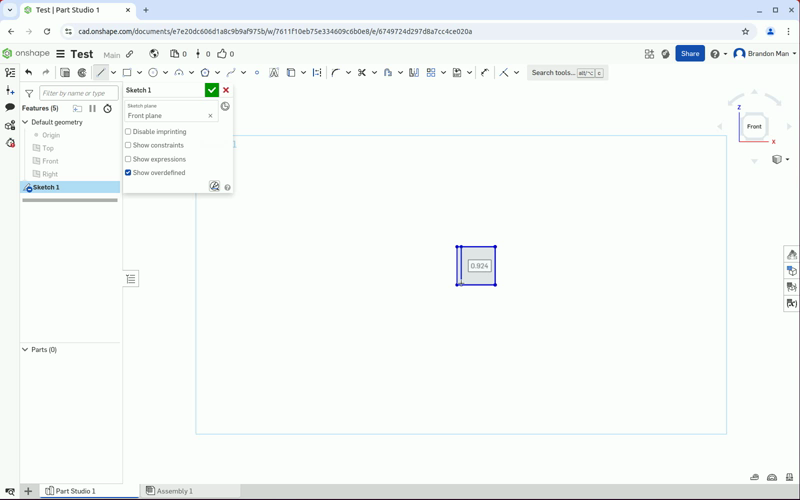
scroll(-6)
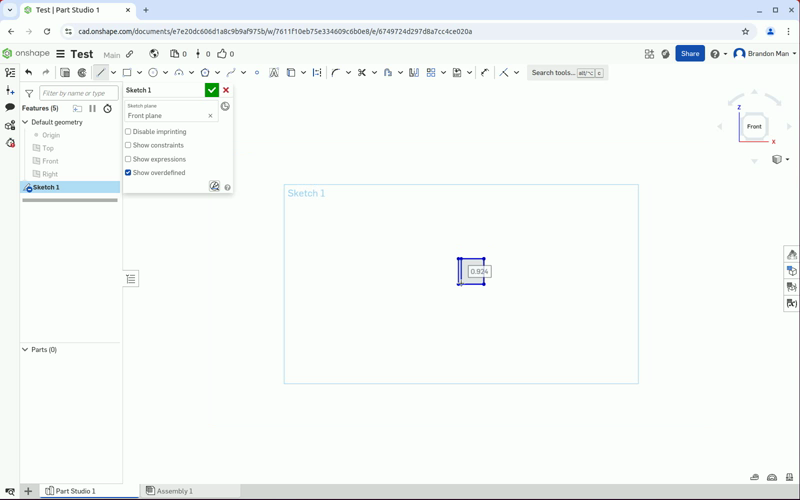
scroll(-6)
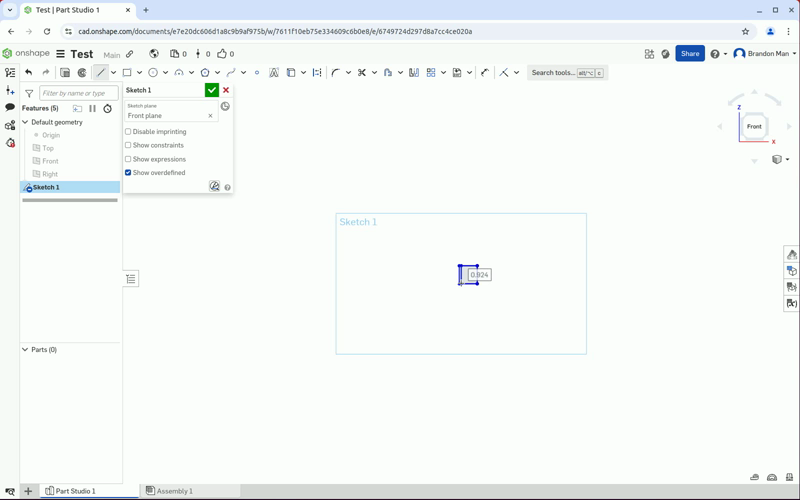
scroll(-6)
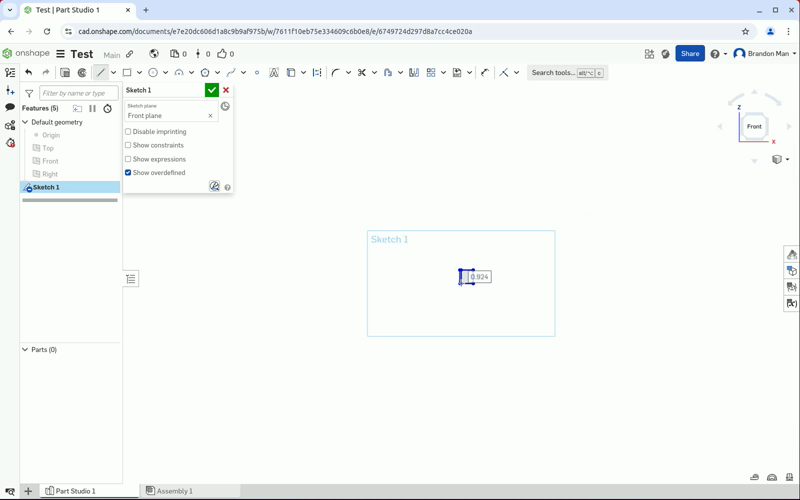
scroll(-6)
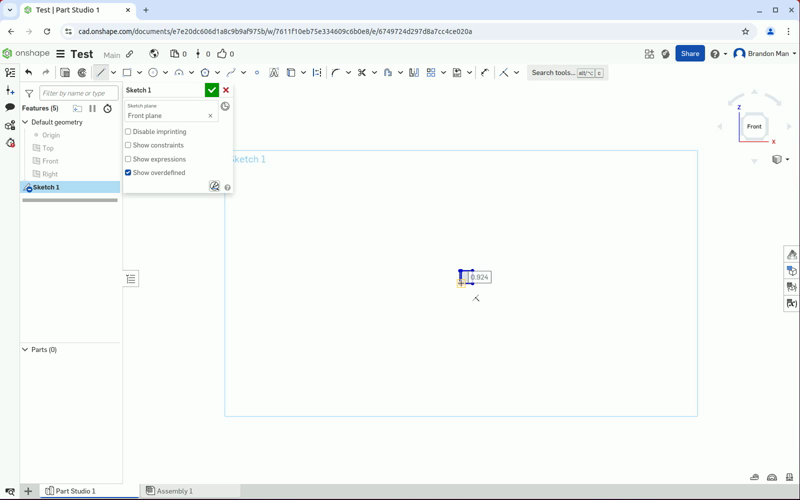
scroll(-6)
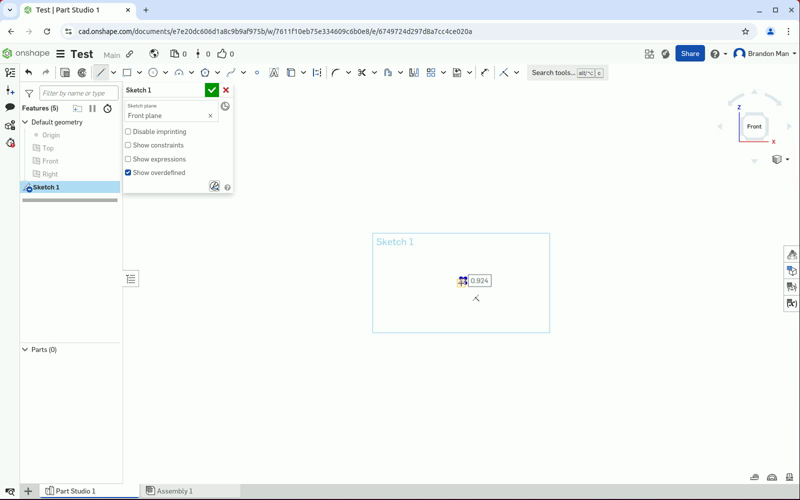
key(esc)
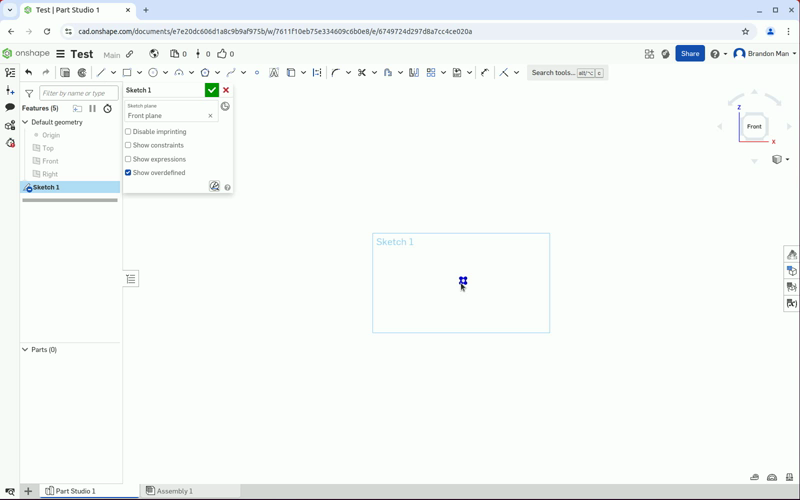
mouse_move(460, 279)
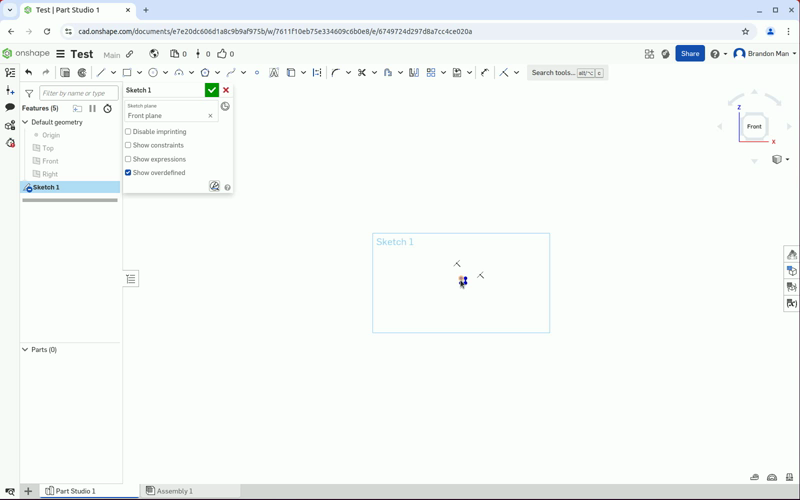
scroll(6)
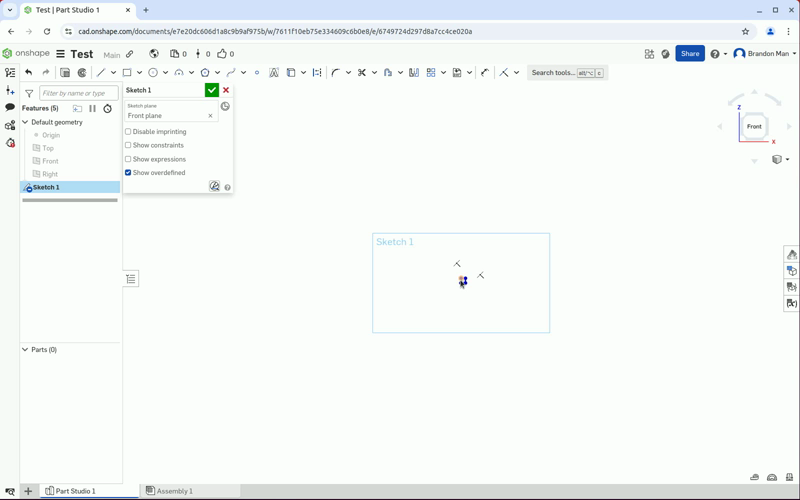
scroll(6)
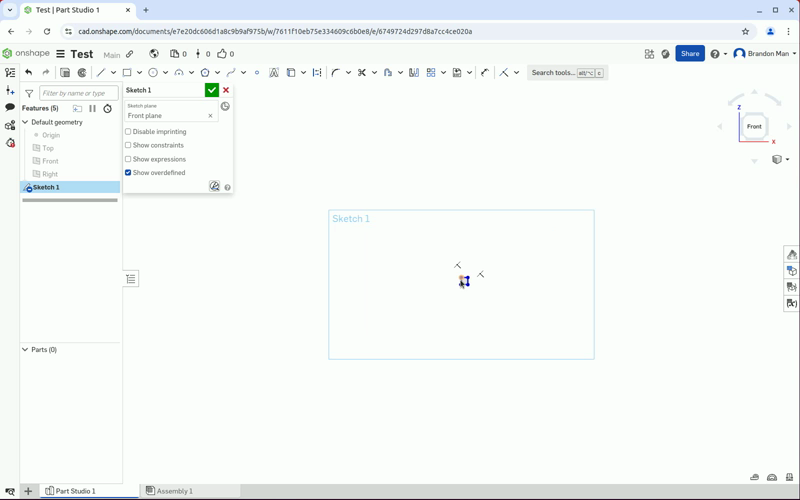
scroll(6)
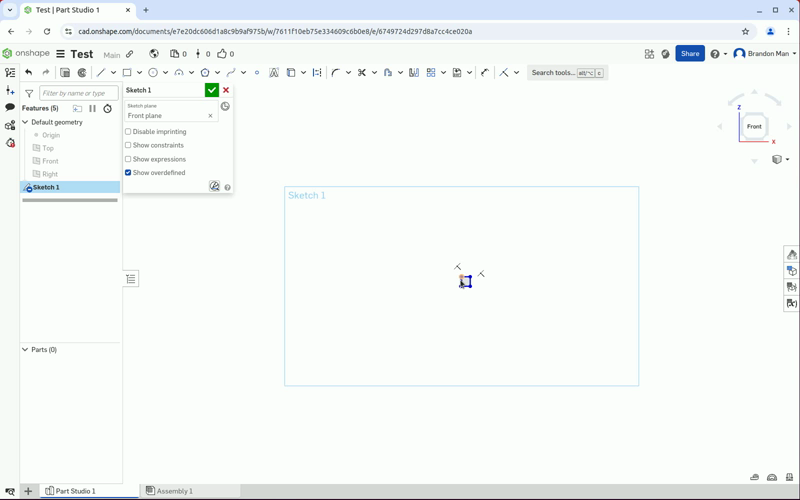
scroll(6)
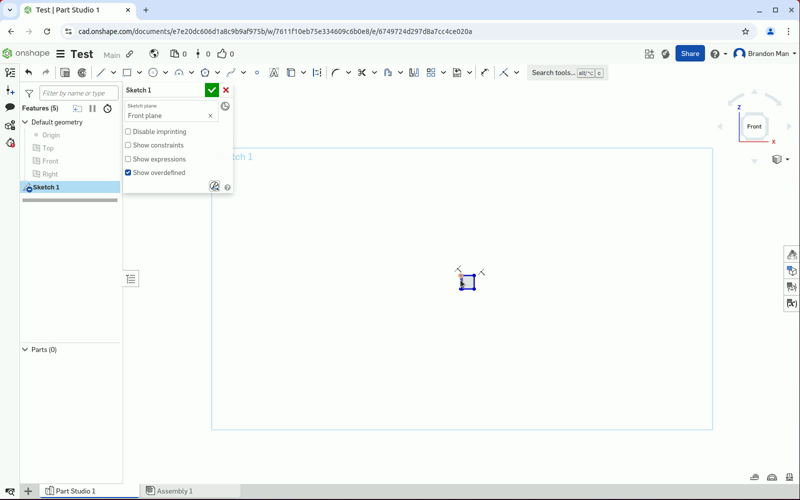
scroll(6)
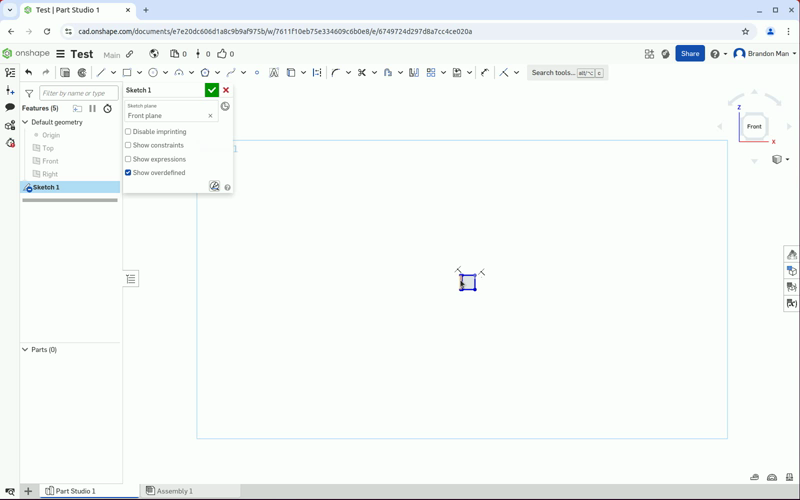
scroll(6)
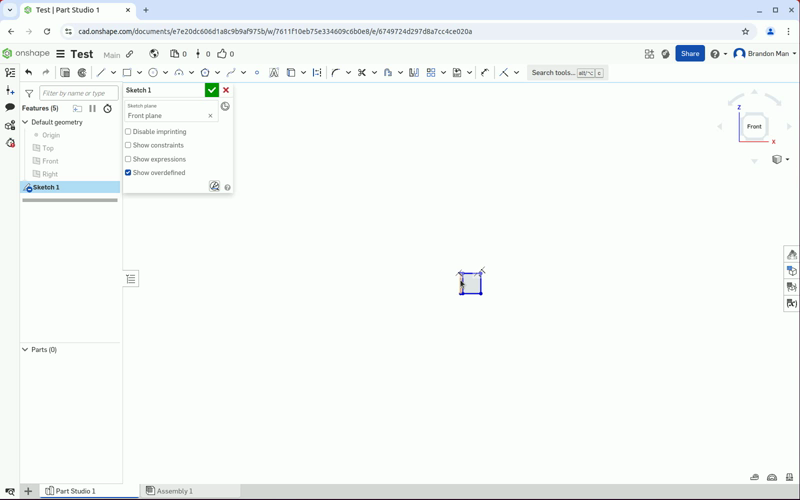
scroll(6)
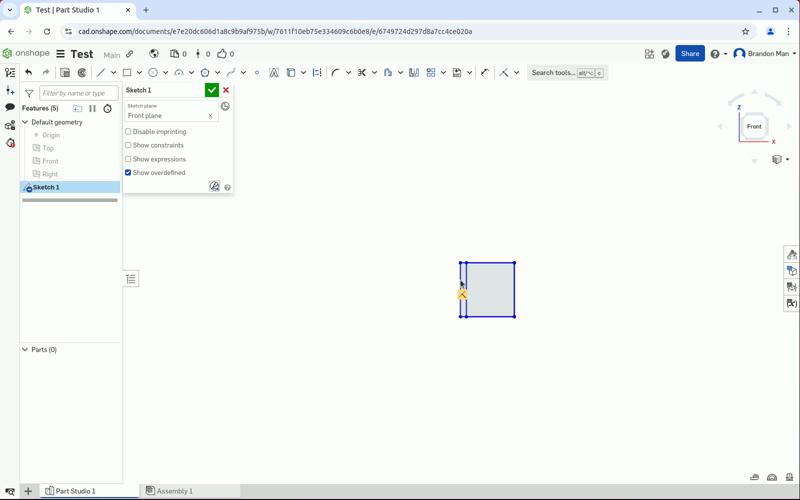
click(460, 279)
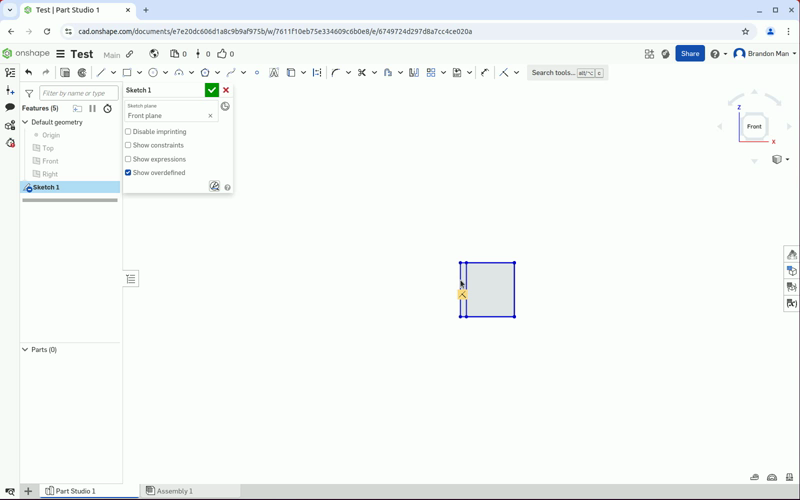
scroll(-6)
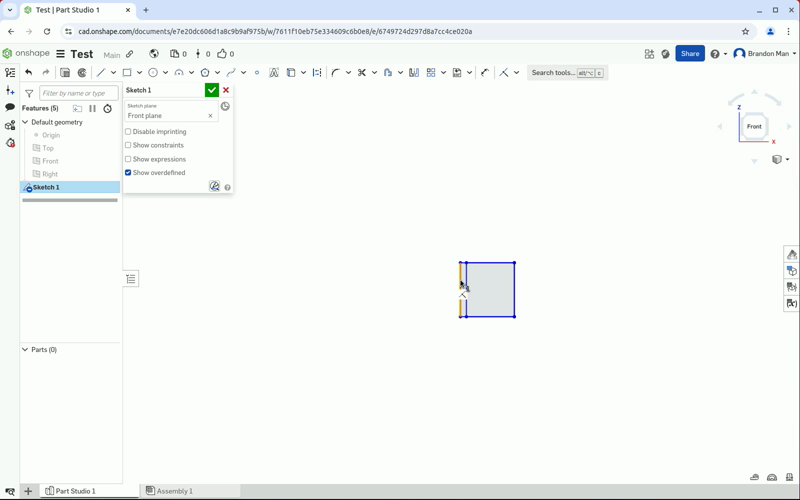
scroll(-6)
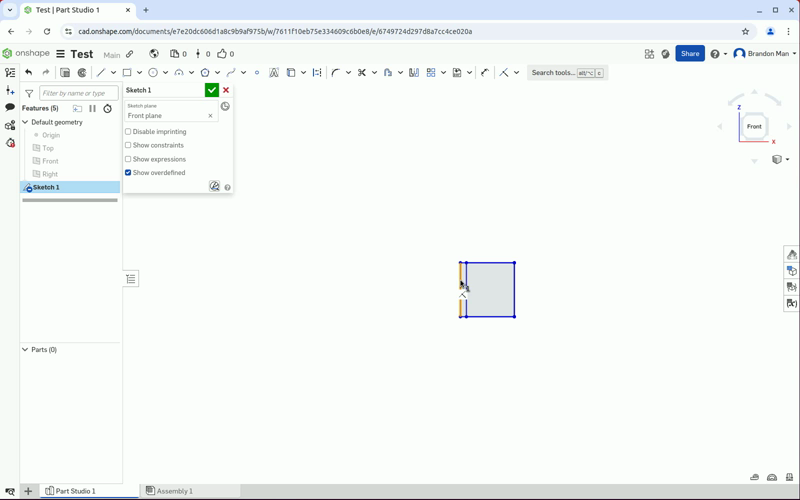
scroll(-6)
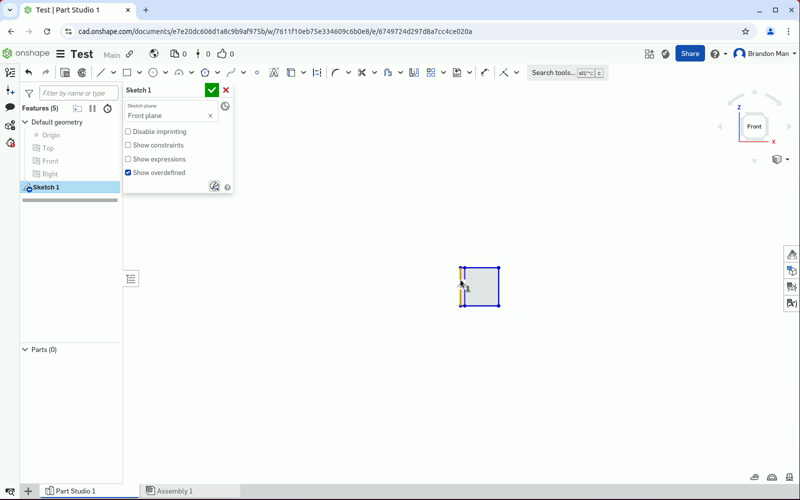
scroll(-6)
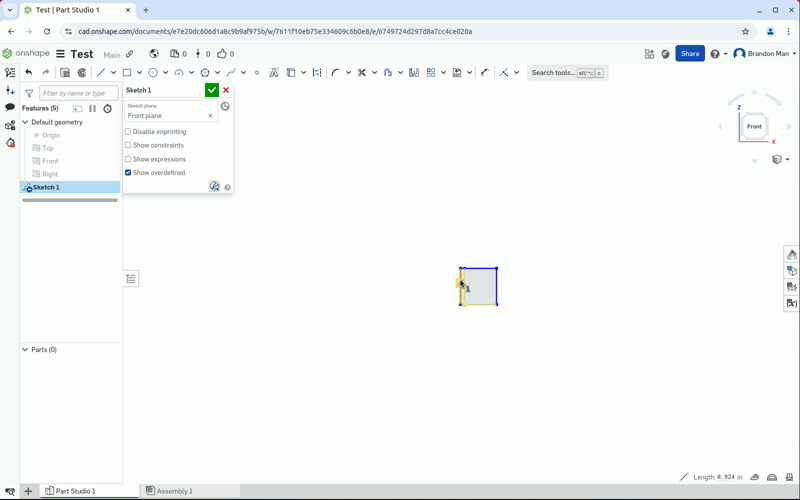
scroll(-6)
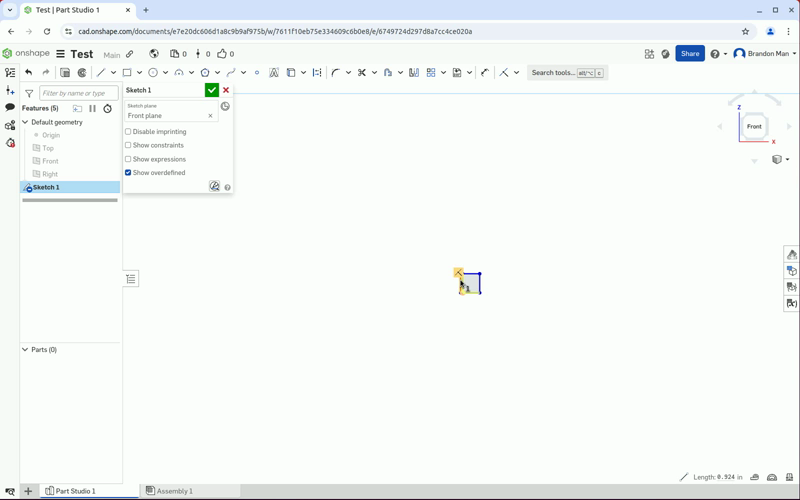
scroll(-6)
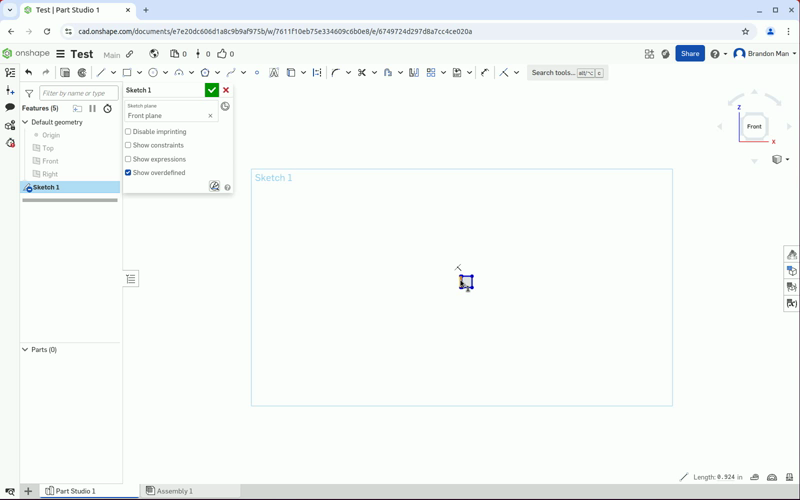
scroll(-6)
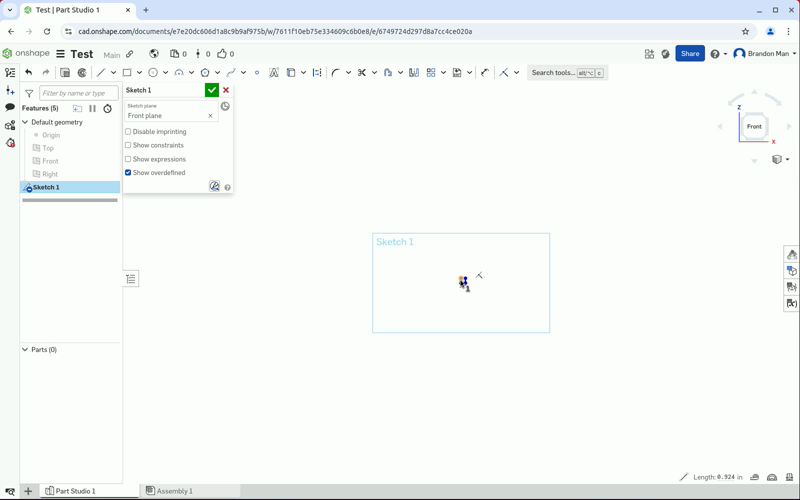
mouse_move(73, 352)
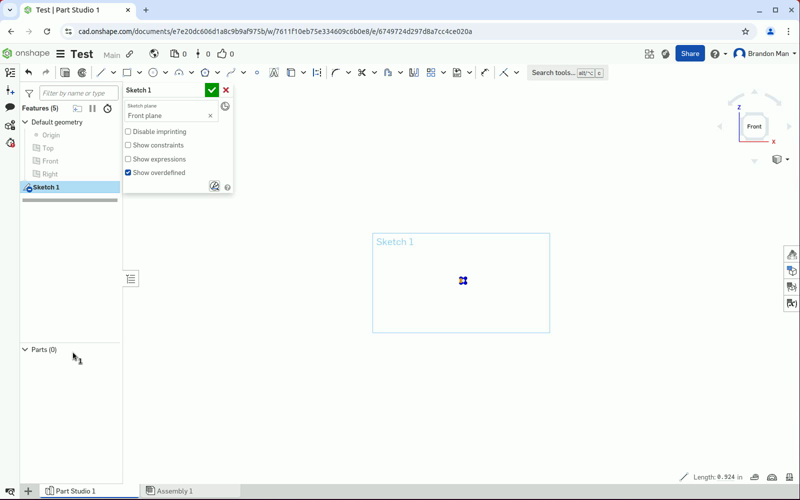
key(shift+y)
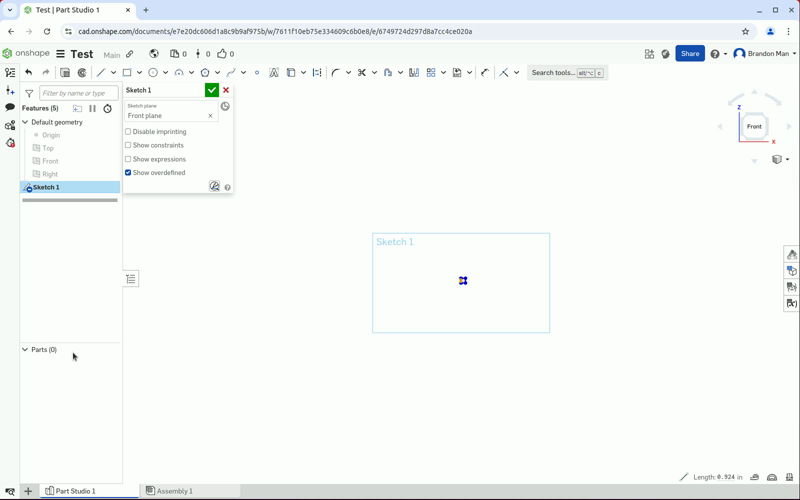
key(shift+e)
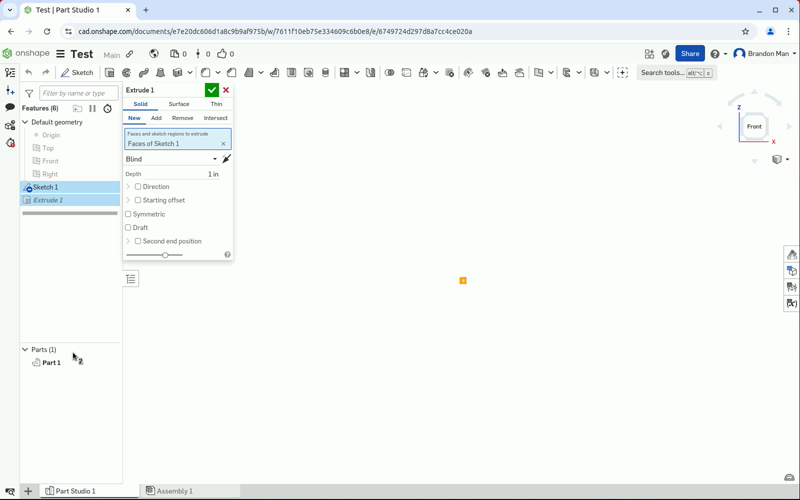
mouse_move(143, 106)
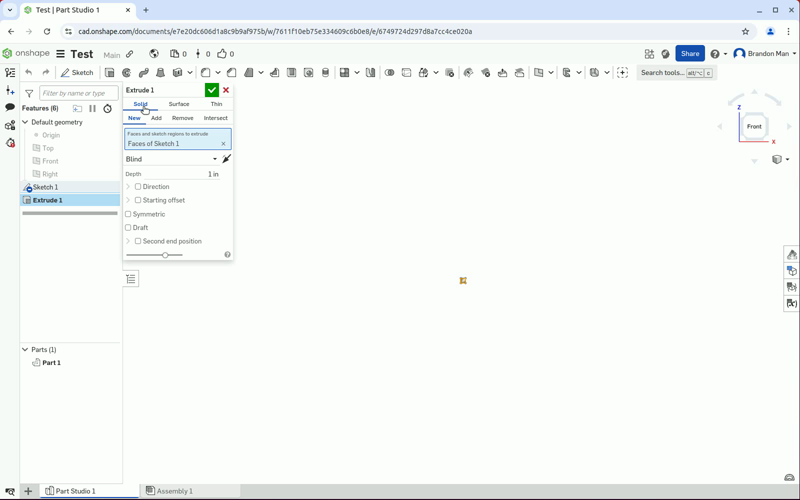
click(143, 106)
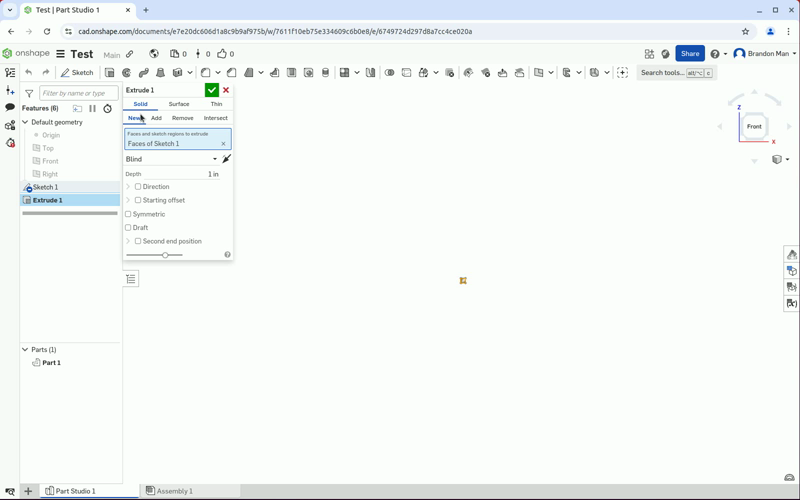
mouse_move(137, 120)
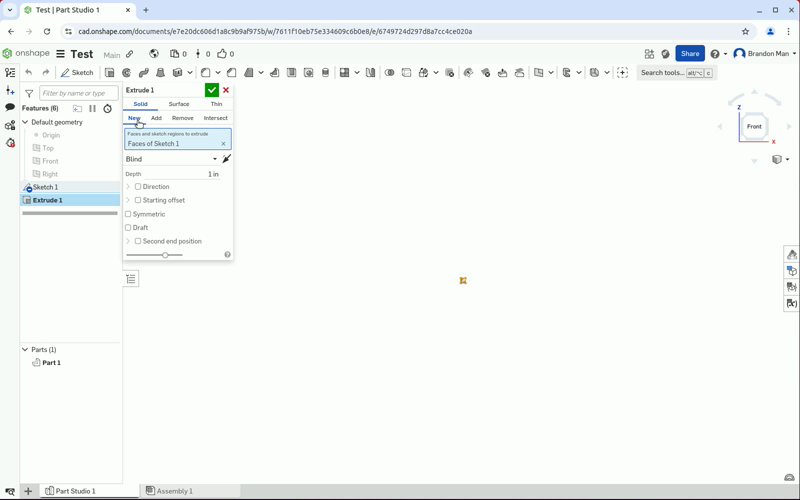
click(137, 120)
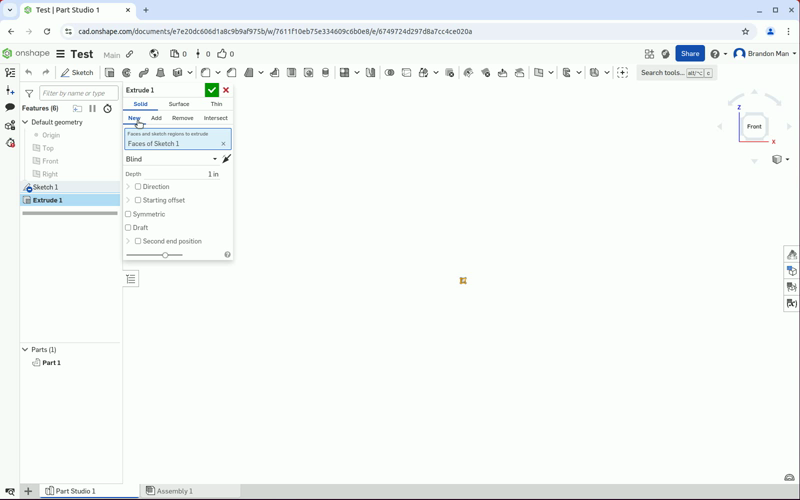
key(tab, 4)
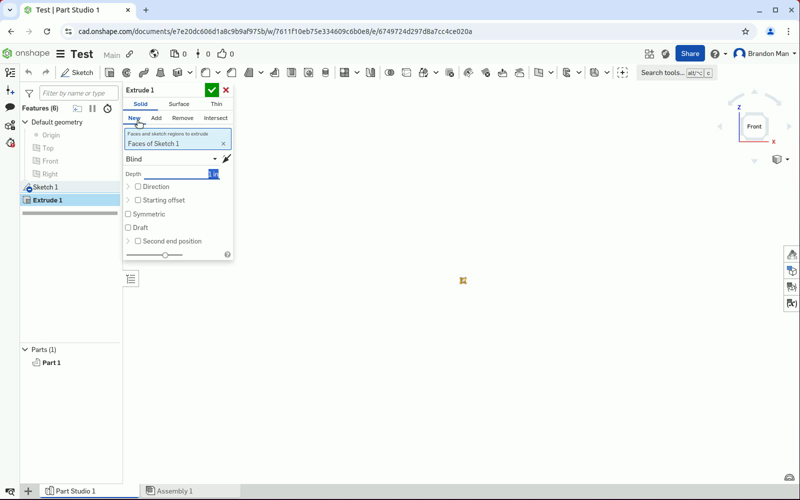
text(23.108)
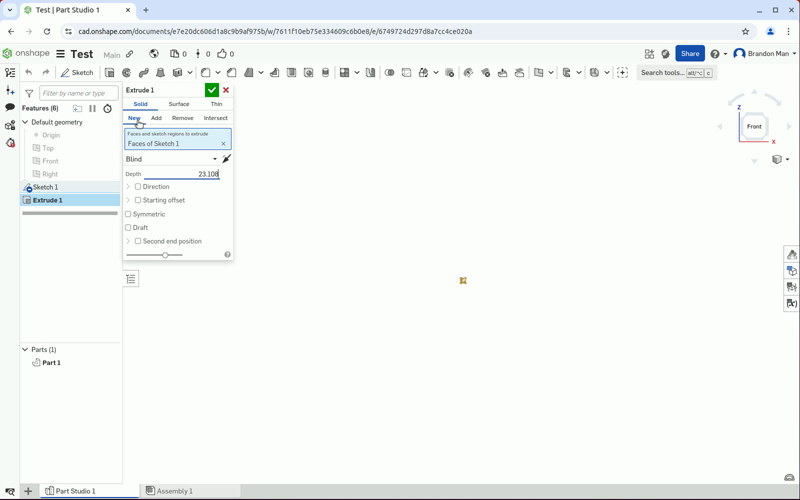
key(enter)
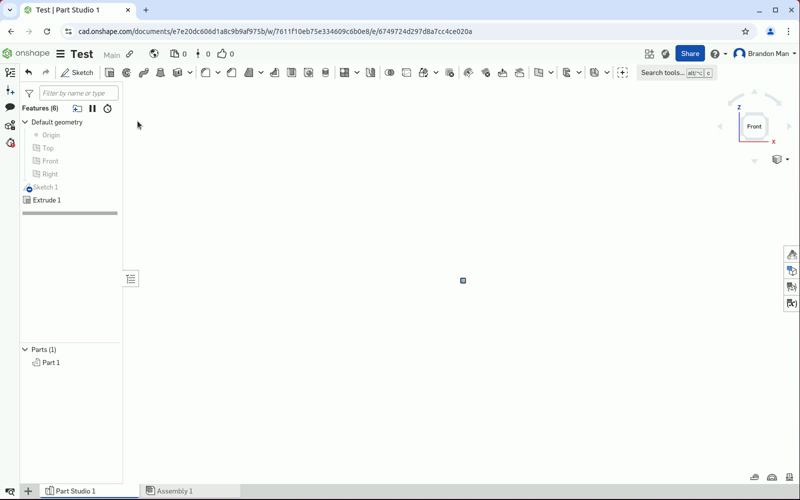
key(shift+h)
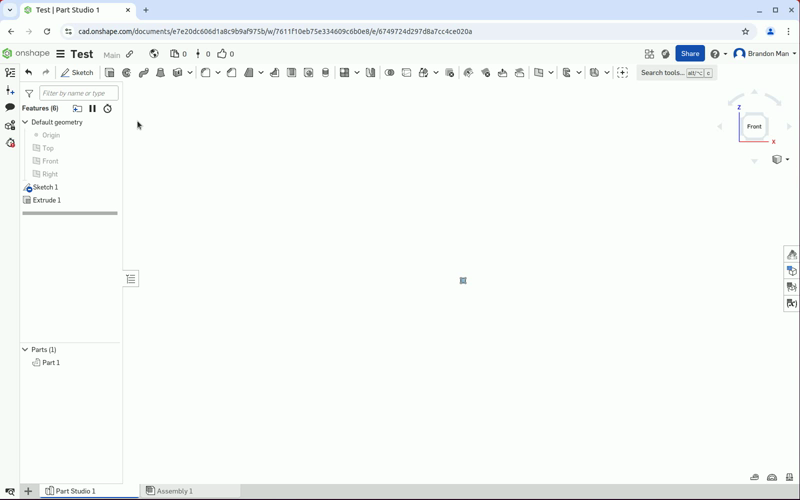
key(shift+h)
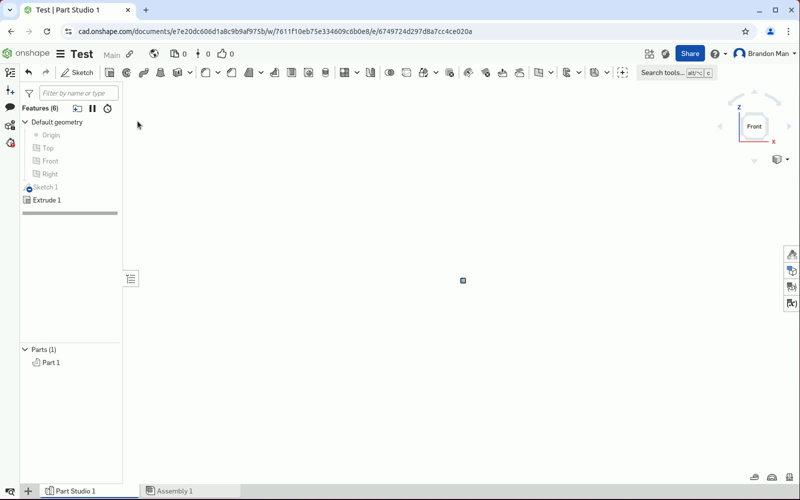
mouse_move(73, 189)
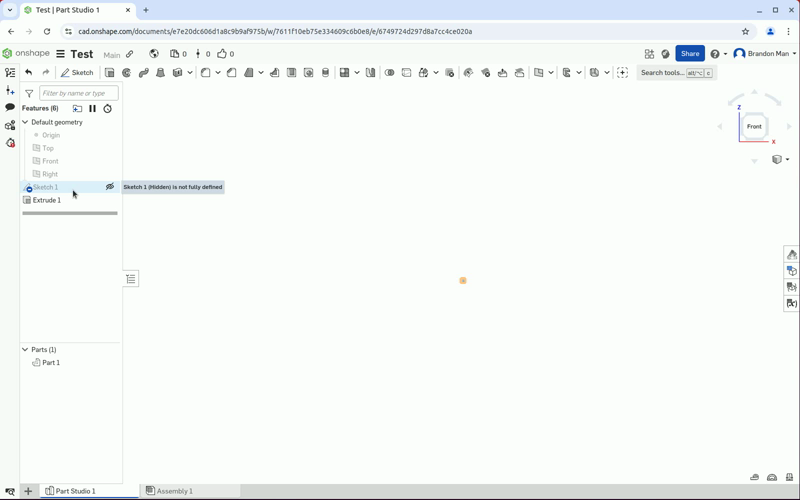
click(73, 189)
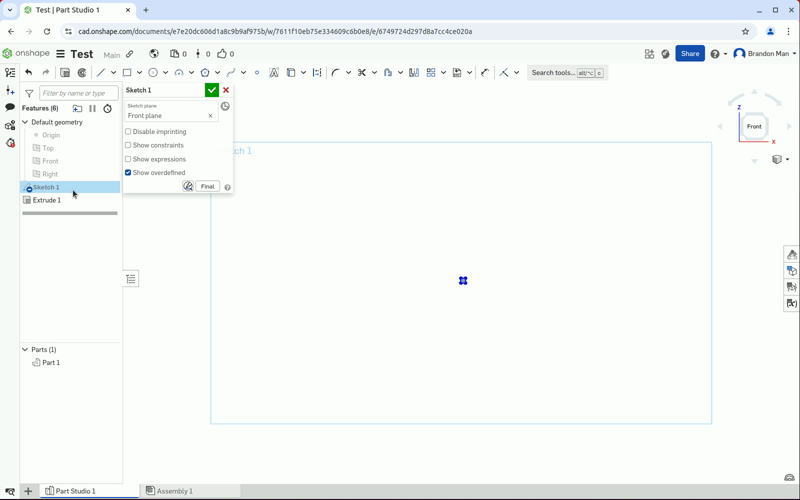
mouse_move(229, 92)
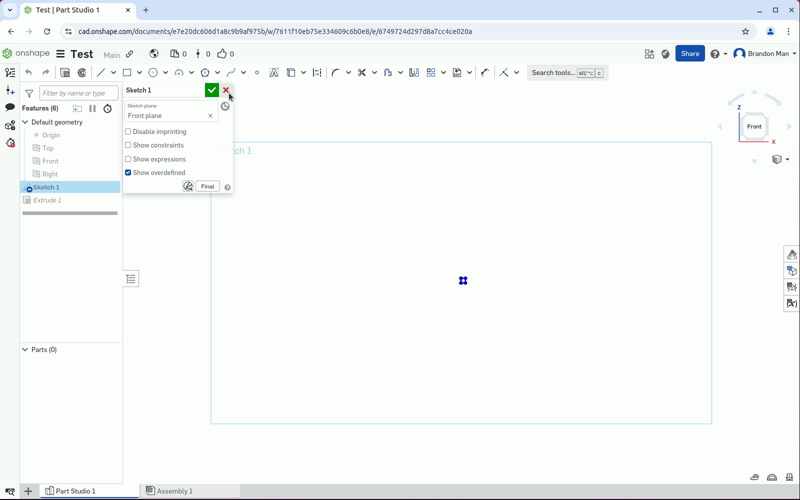
click(229, 92)
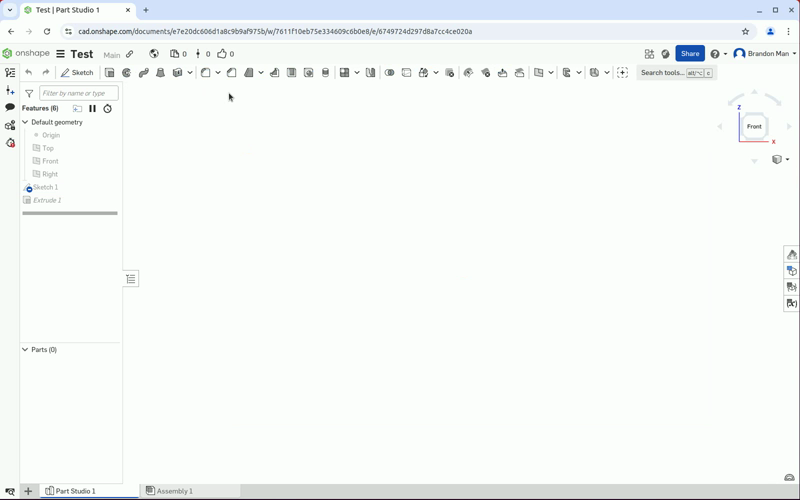
mouse_move(73, 352)
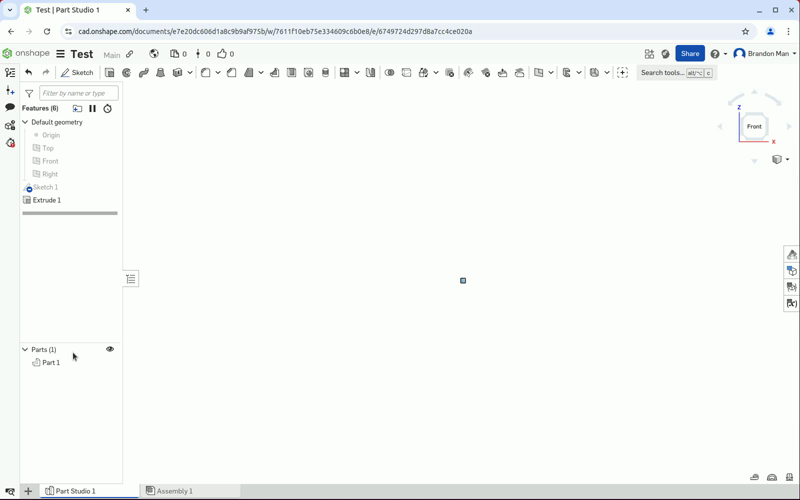
key(y)
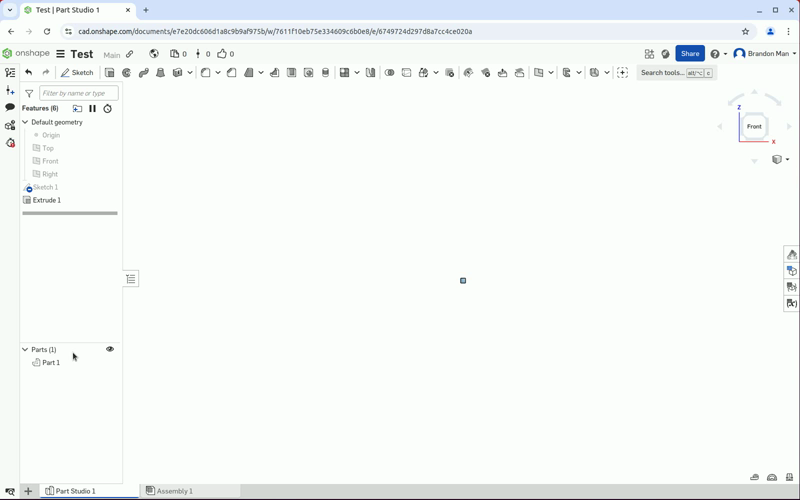
key(shift+p)
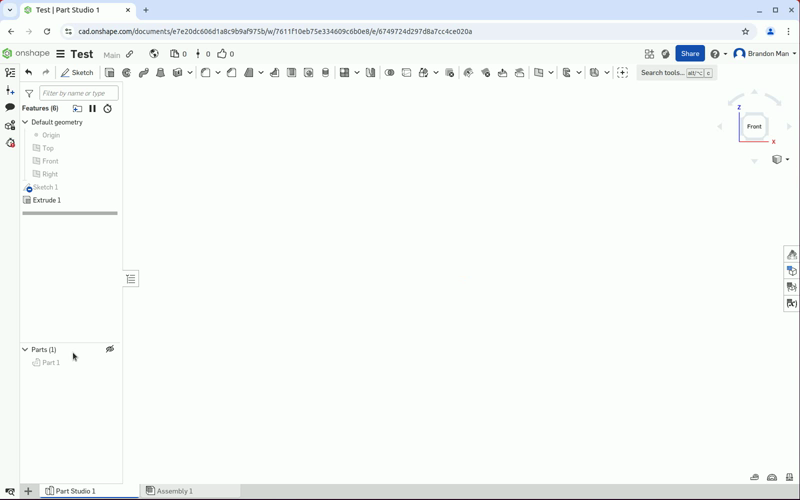
key(space)
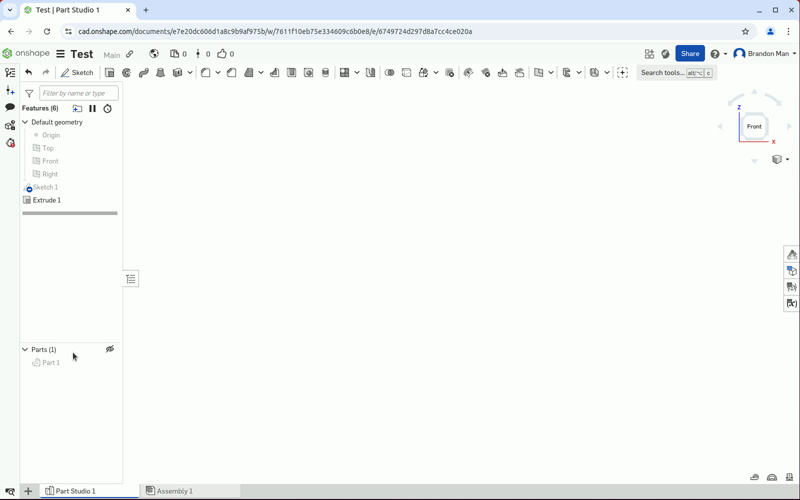
key_down(shift)
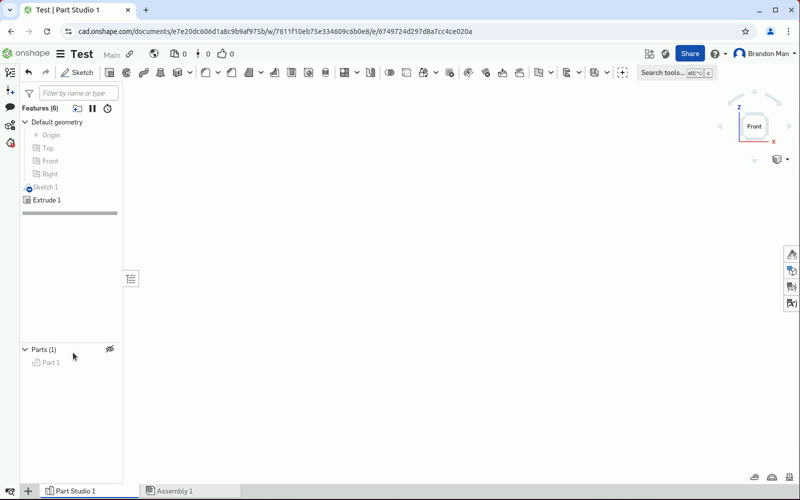
key(down)
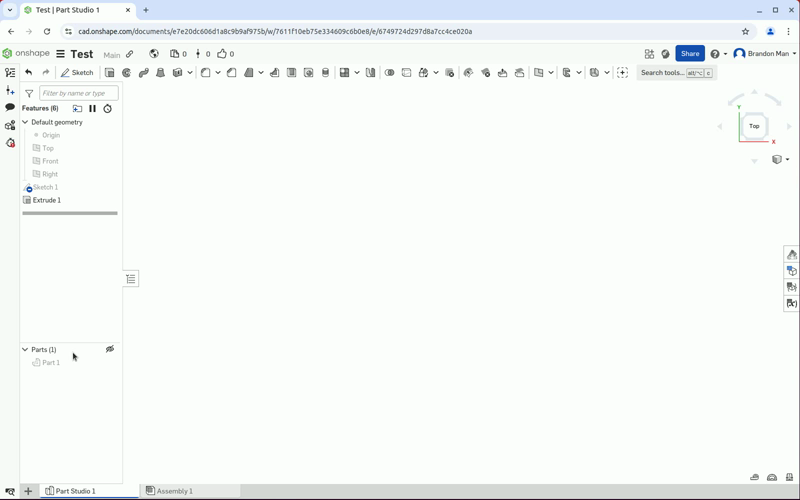
key_up(shift)
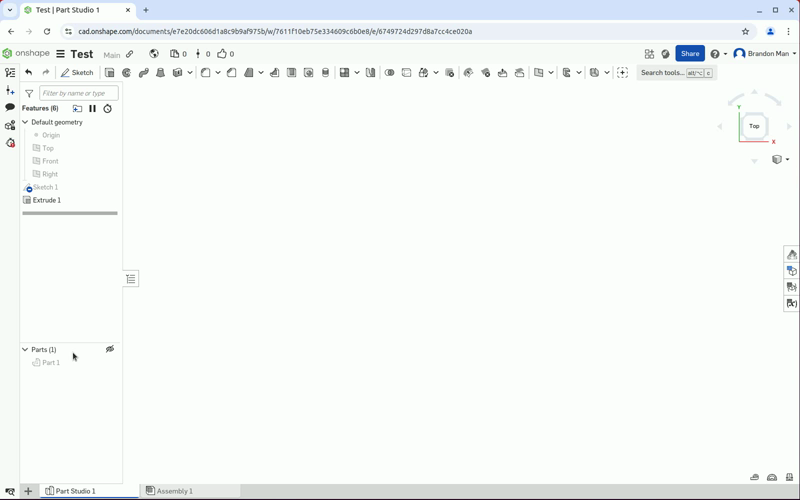
mouse_move(73, 352)
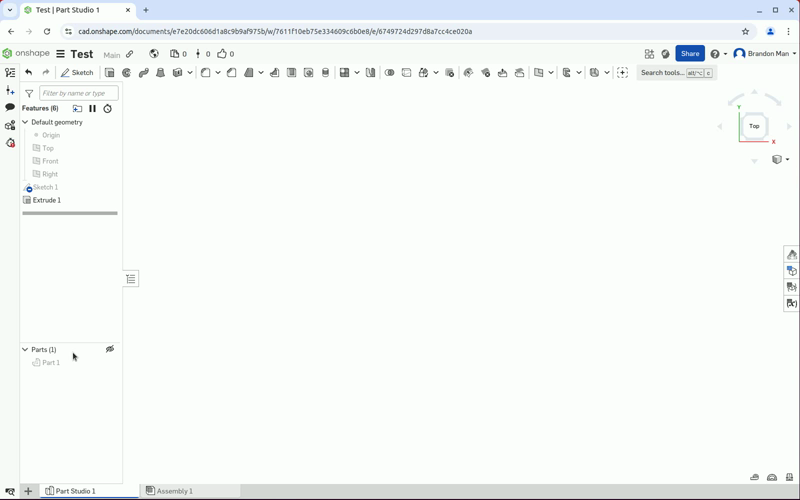
key(shift+y)
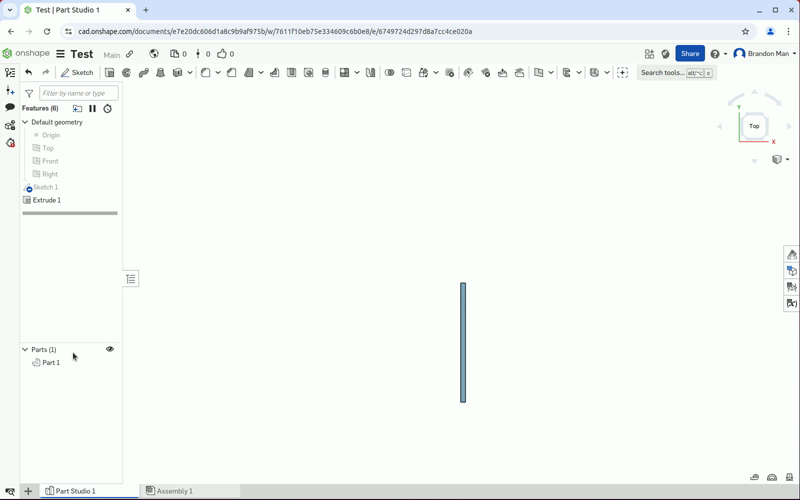
mouse_move(541, 75)
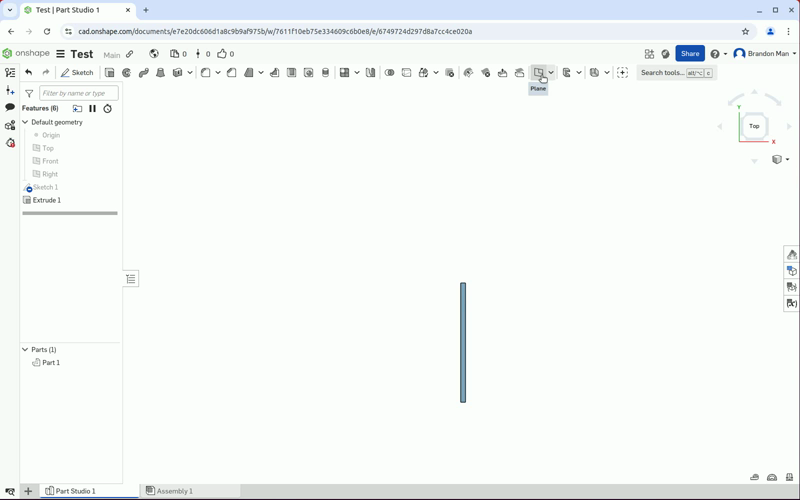
click(541, 75)
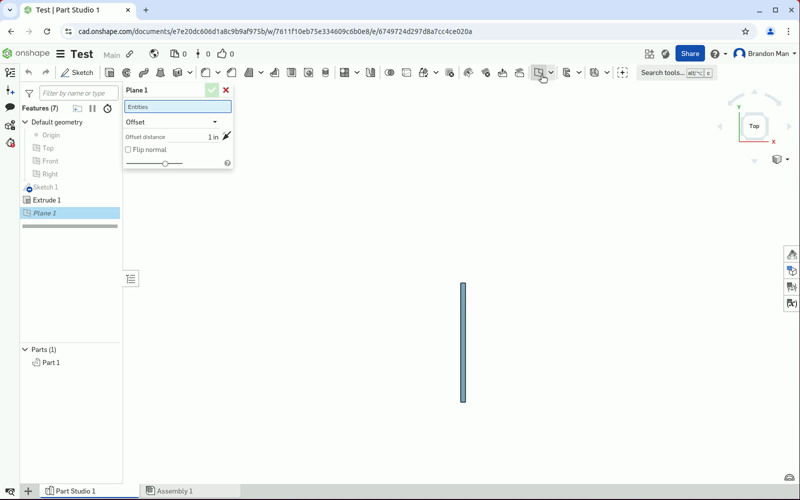
mouse_move(73, 150)
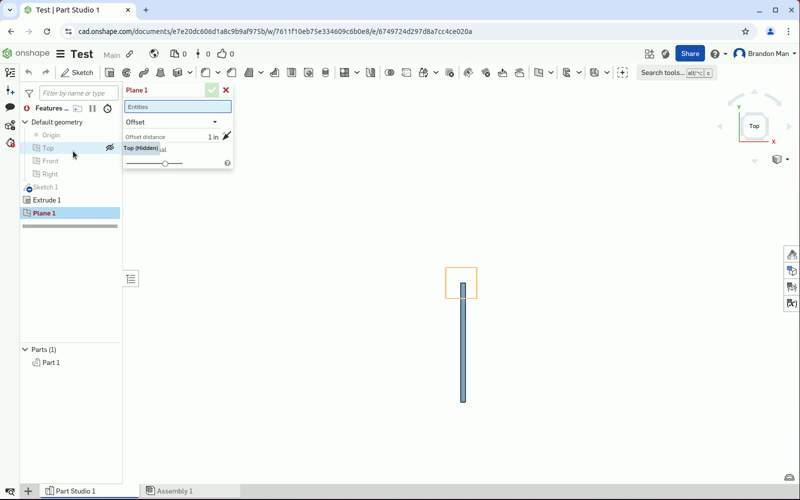
click(73, 150)
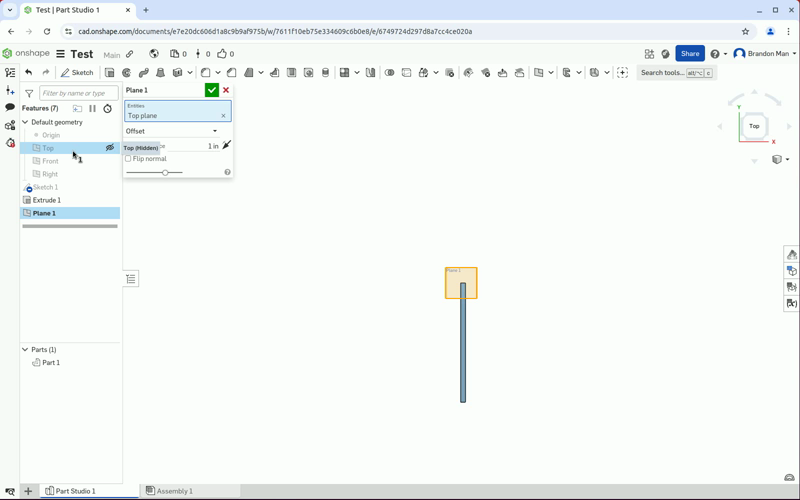
key(tab, 2)
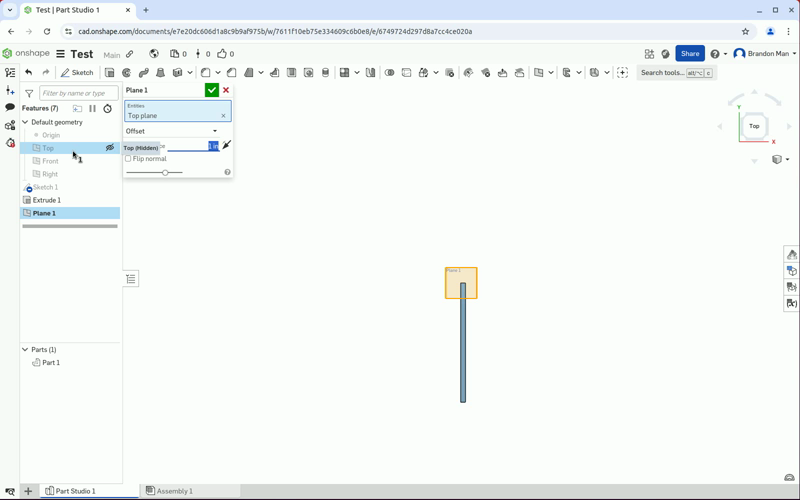
text(0.709)
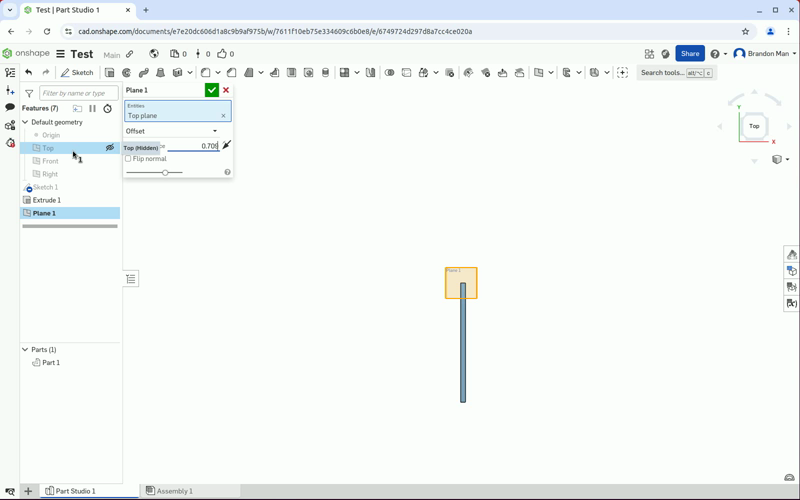
key(enter, 2)
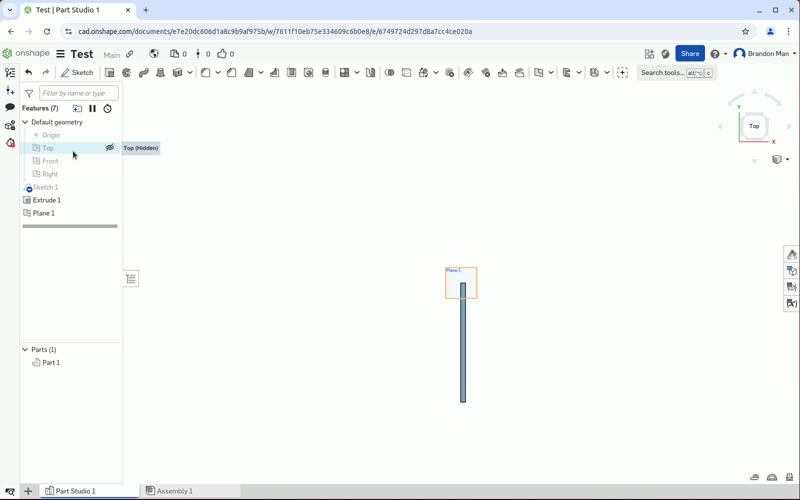
key(shift+s)
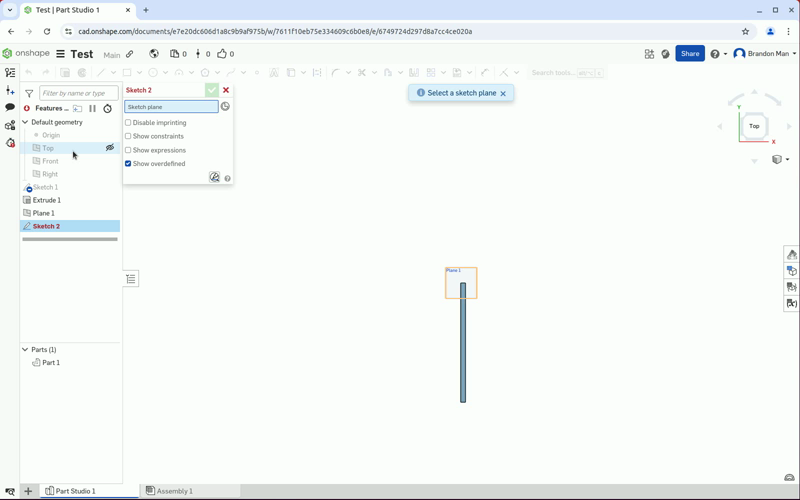
mouse_move(73, 215)
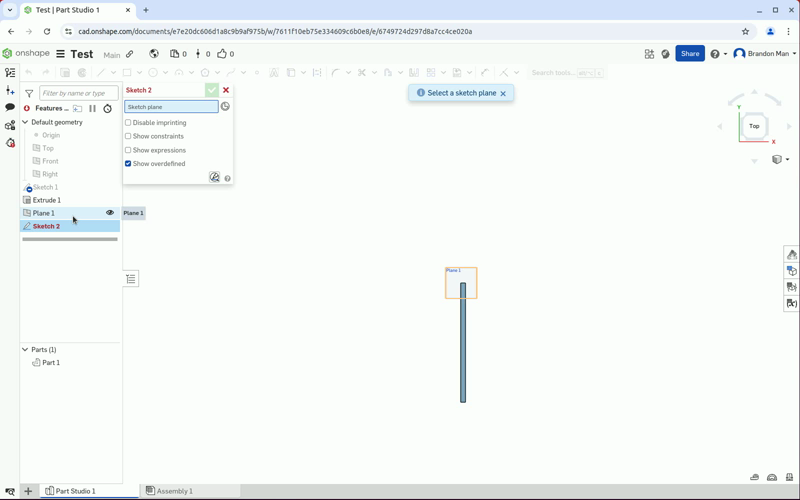
click(73, 215)
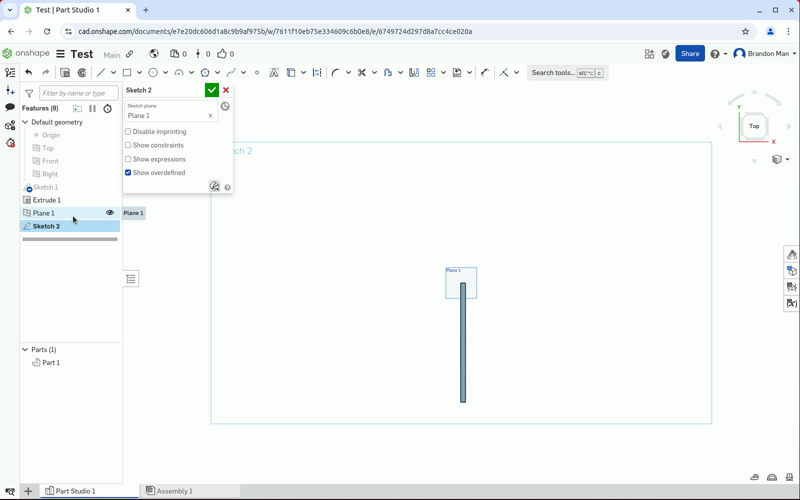
mouse_move(73, 352)
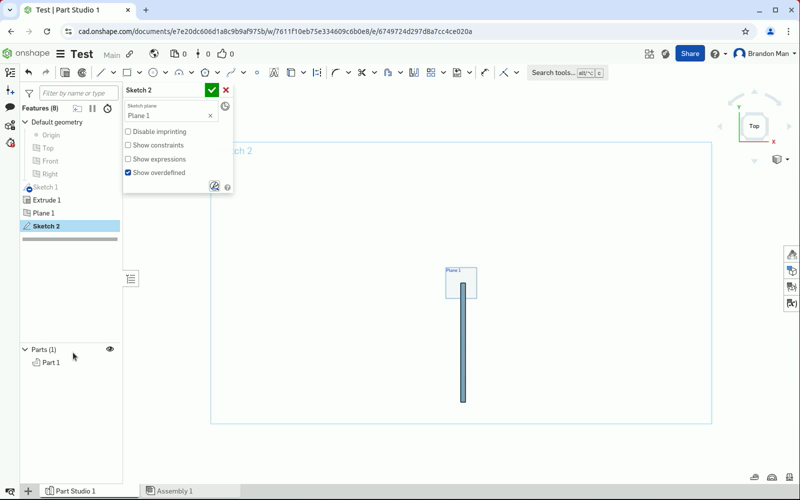
key(y)
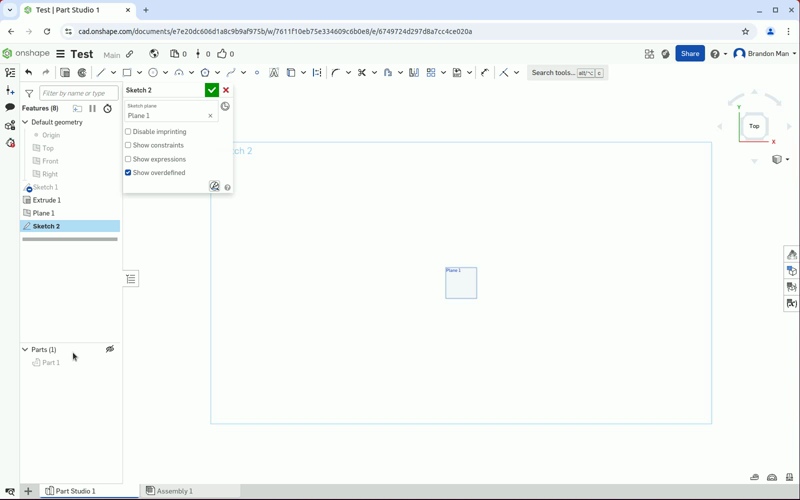
key(l)
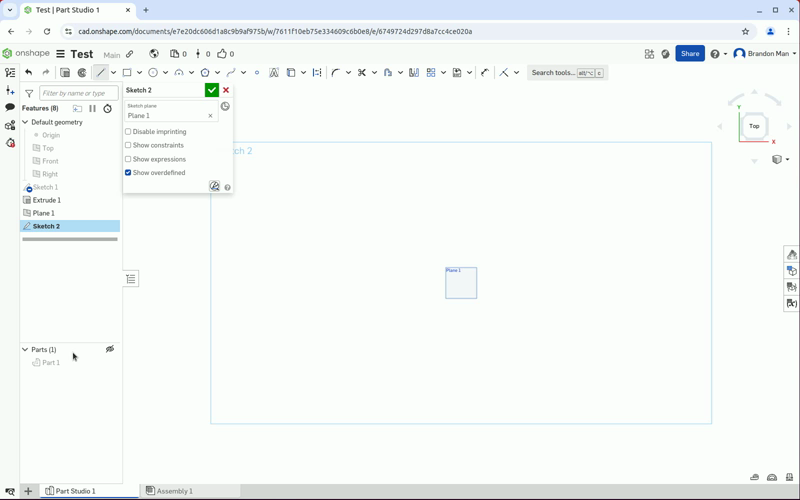
key_down(shift)
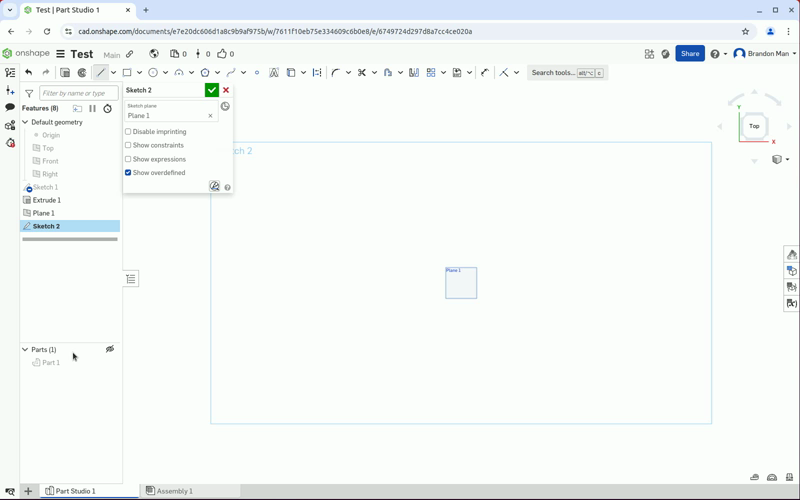
mouse_move(460, 286)
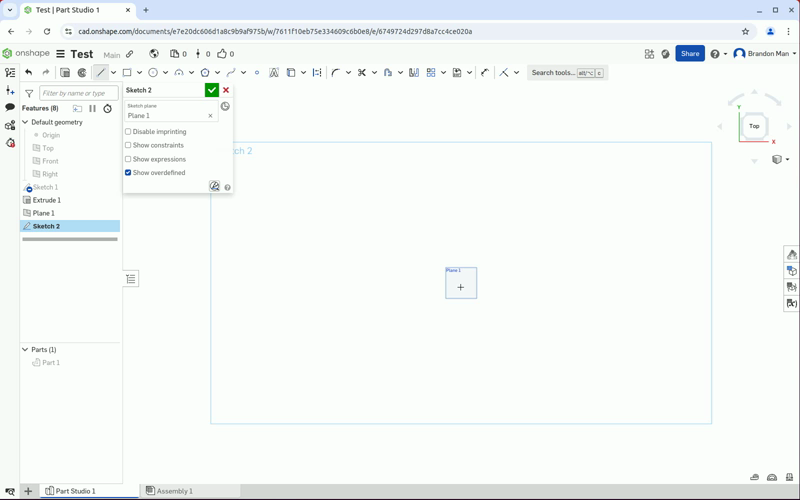
click(460, 286)
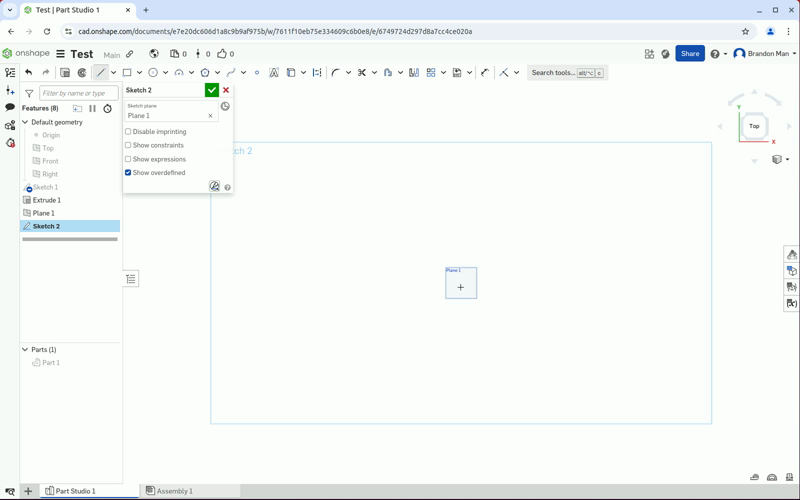
key_up(shift)
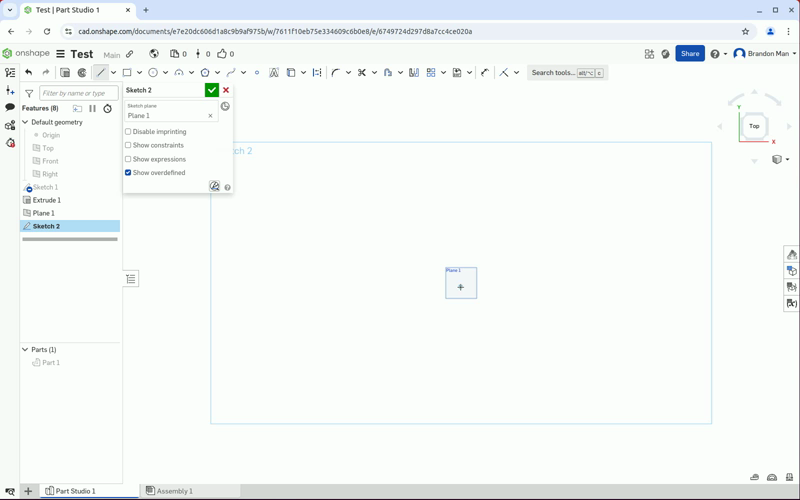
key_down(shift)
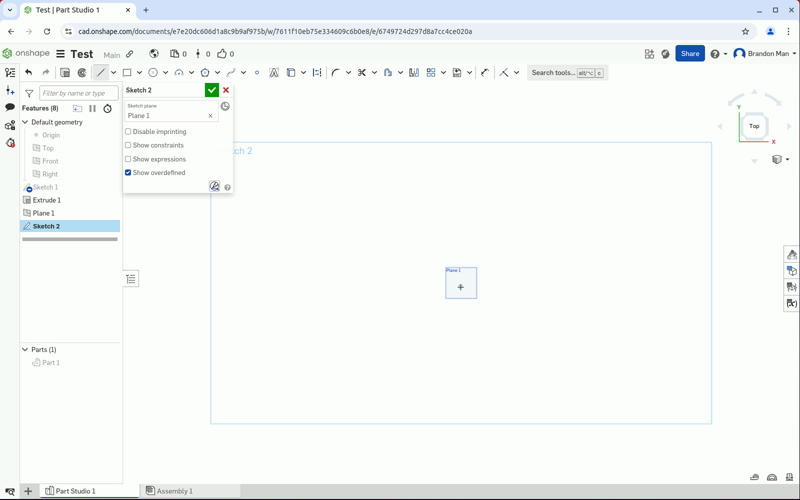
mouse_move(490, 286)
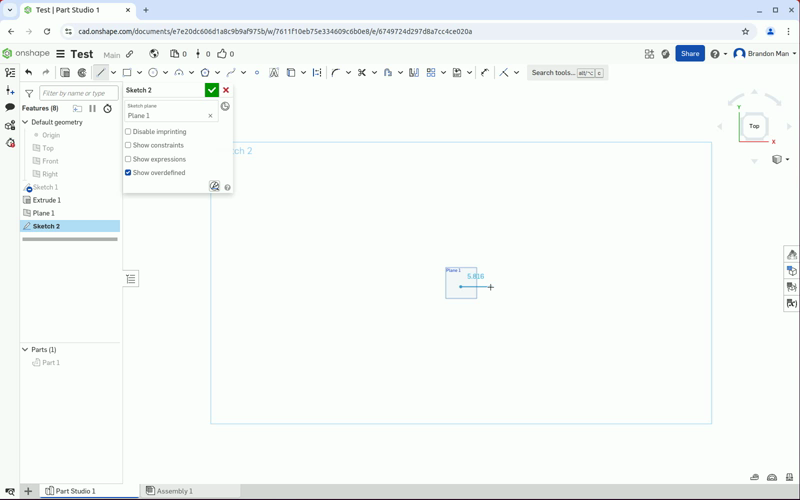
mouse_move(465, 281)
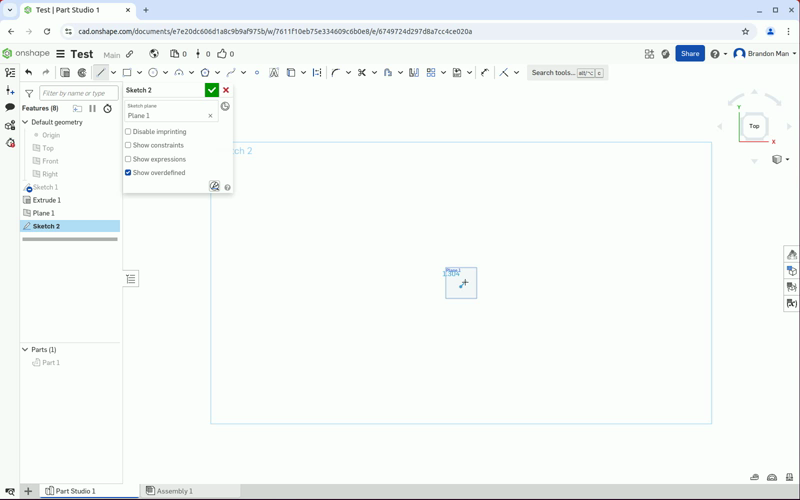
scroll(6)
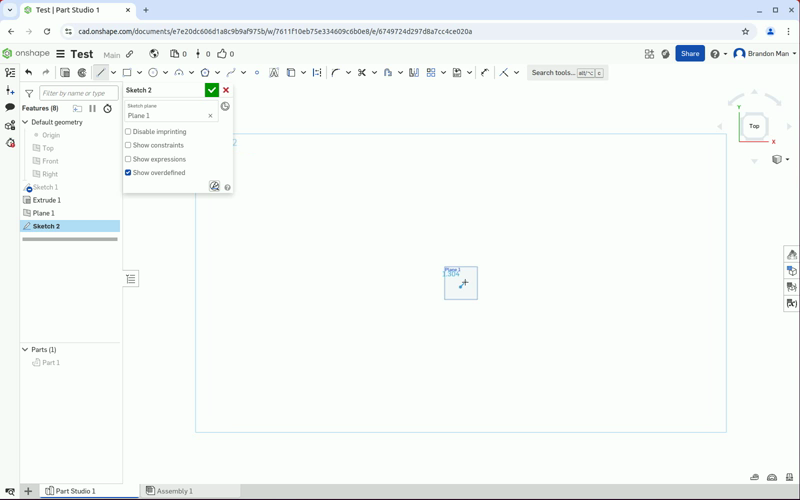
scroll(6)
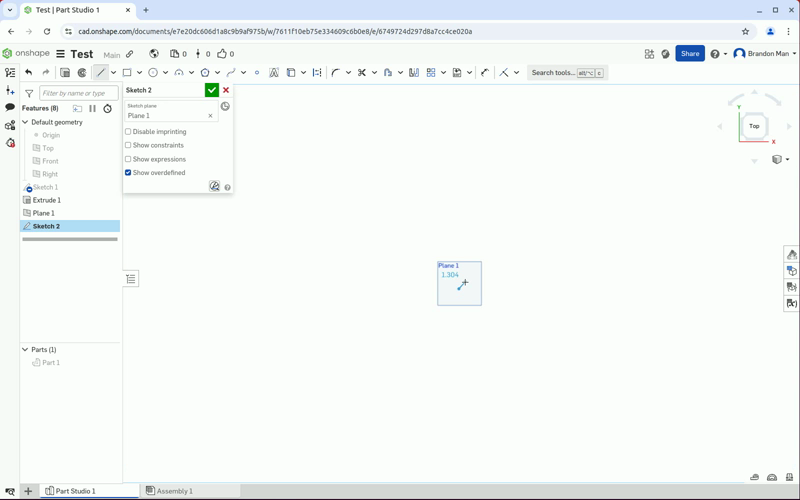
scroll(6)
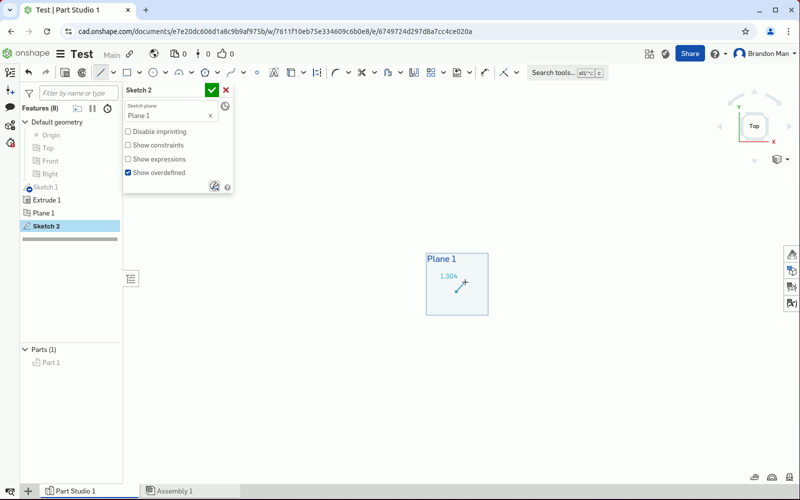
scroll(6)
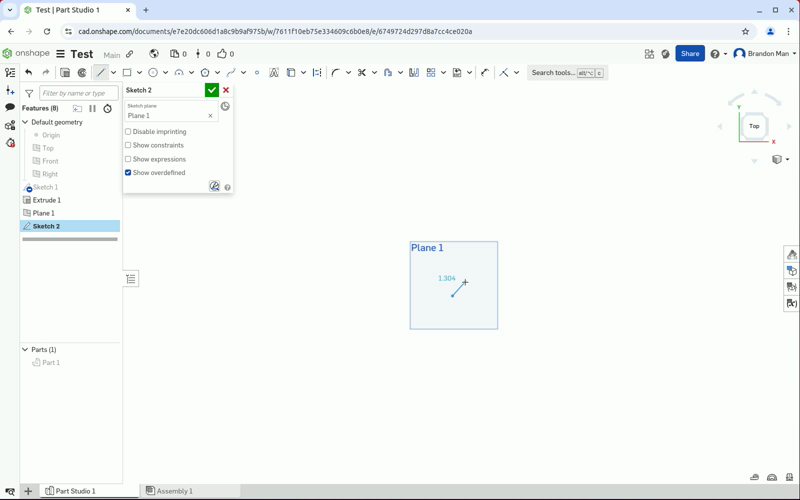
scroll(6)
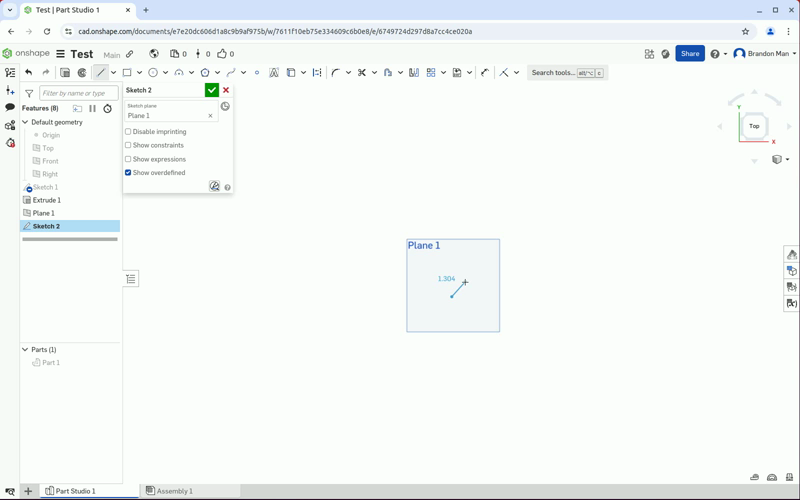
scroll(6)
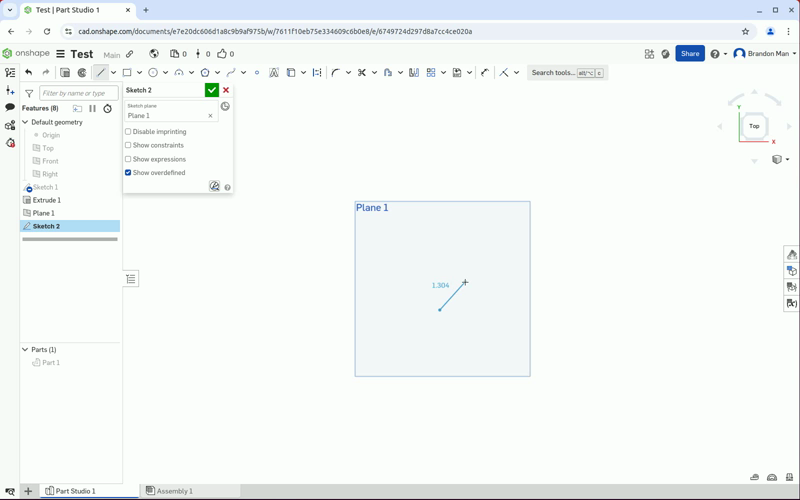
scroll(6)
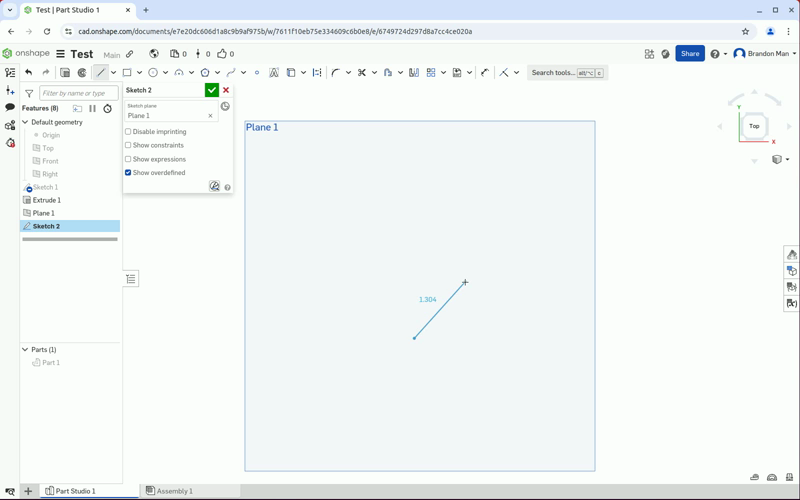
click(465, 281)
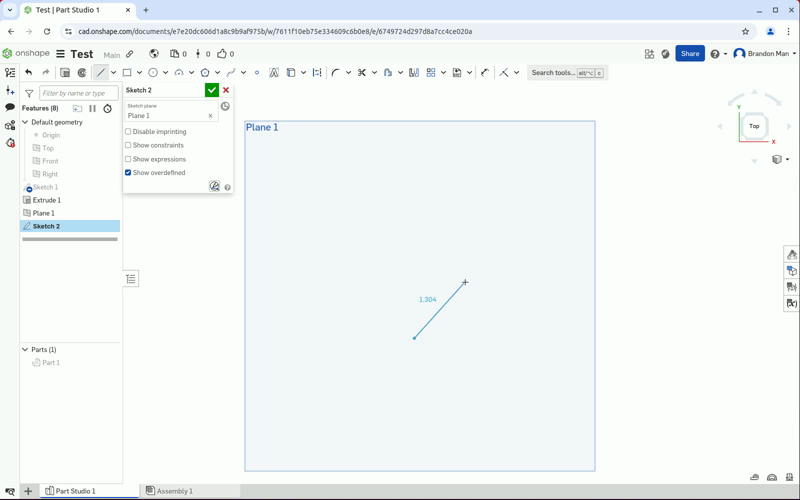
scroll(-6)
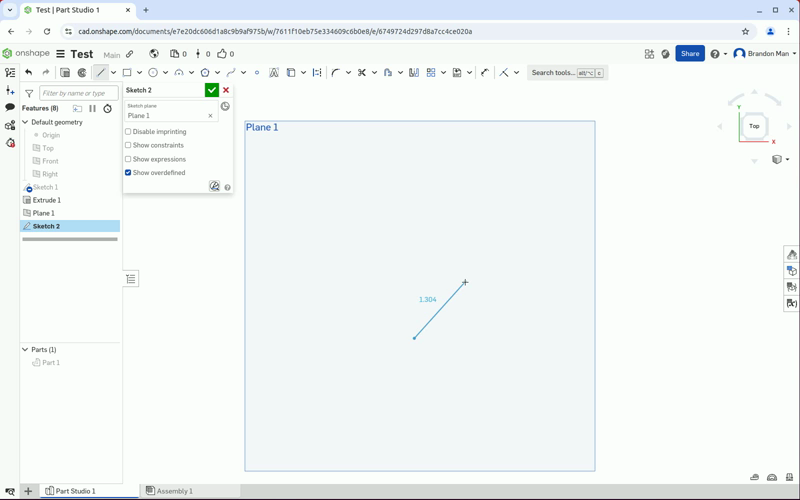
scroll(-6)
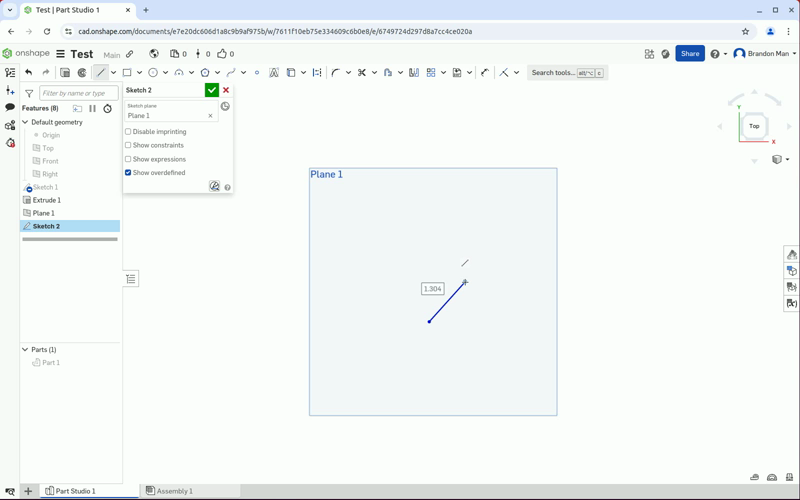
scroll(-6)
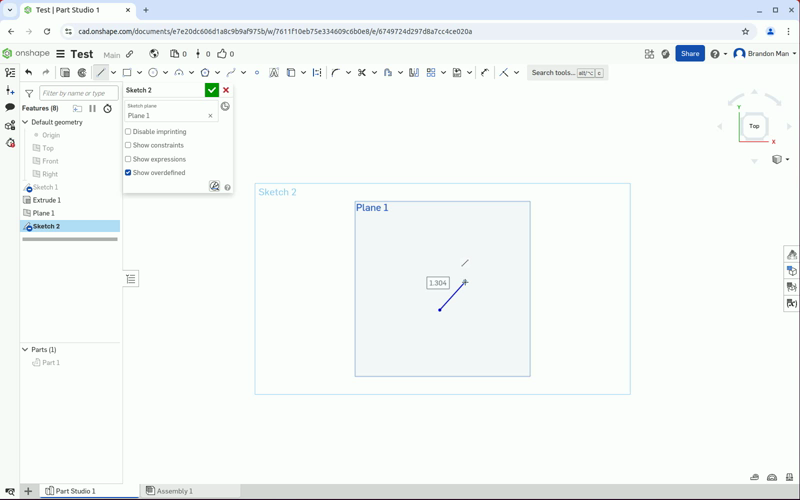
scroll(-6)
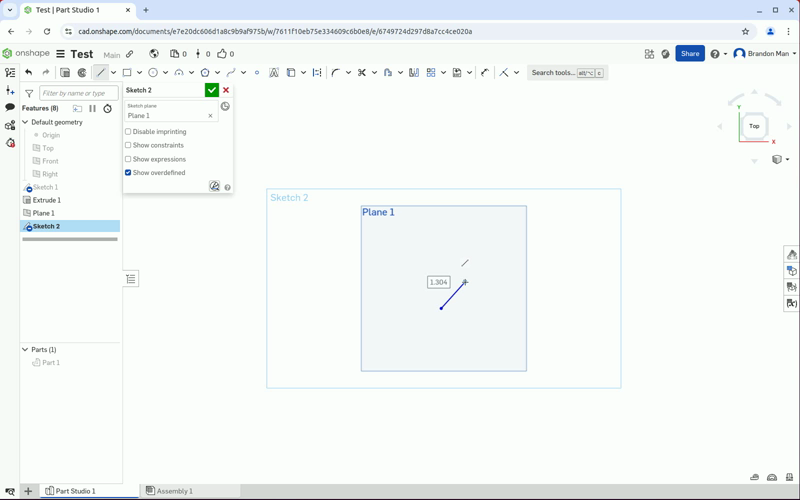
scroll(-6)
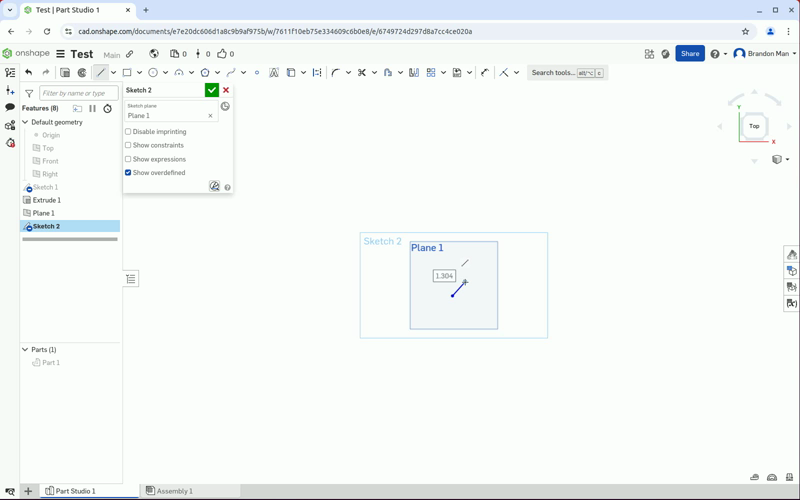
scroll(-6)
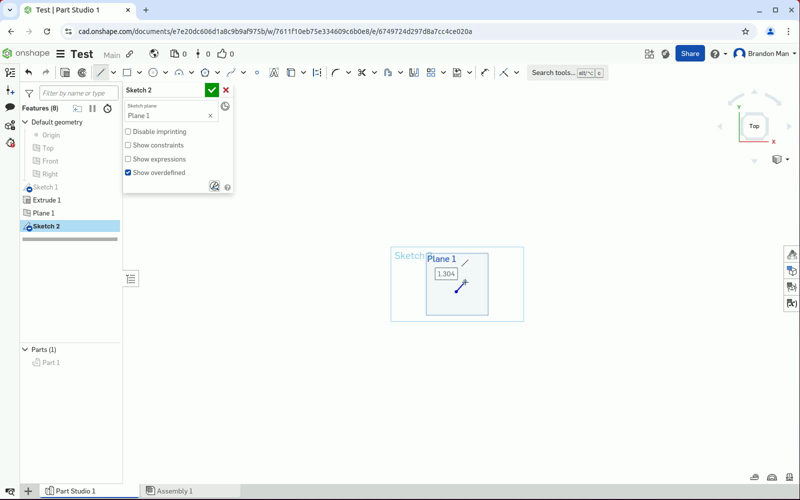
scroll(-6)
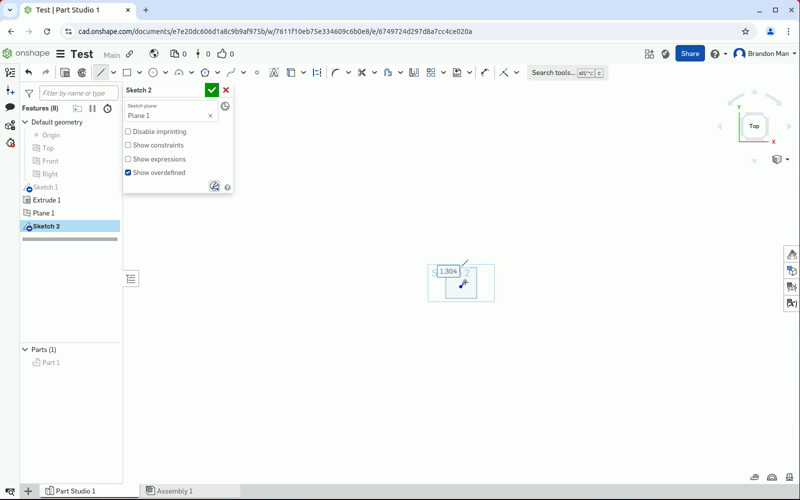
key_up(shift)
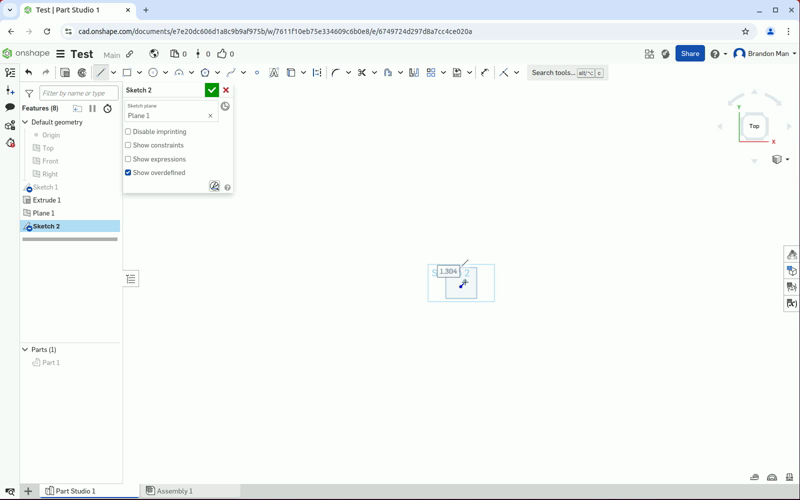
key_down(shift)
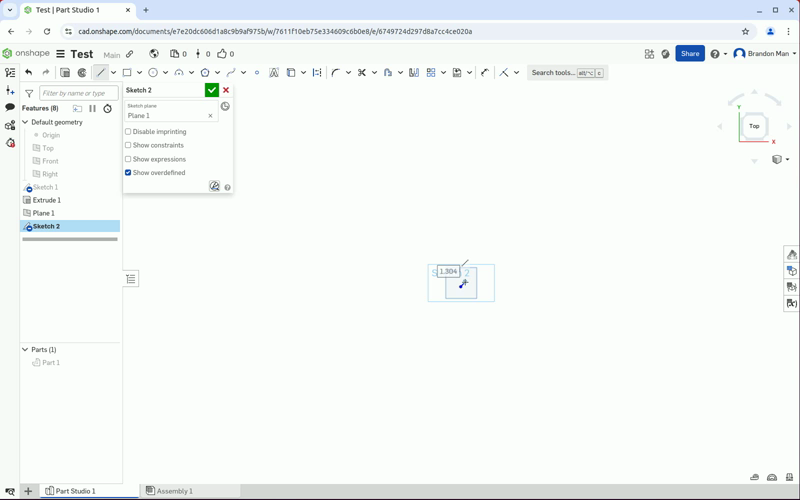
mouse_move(495, 281)
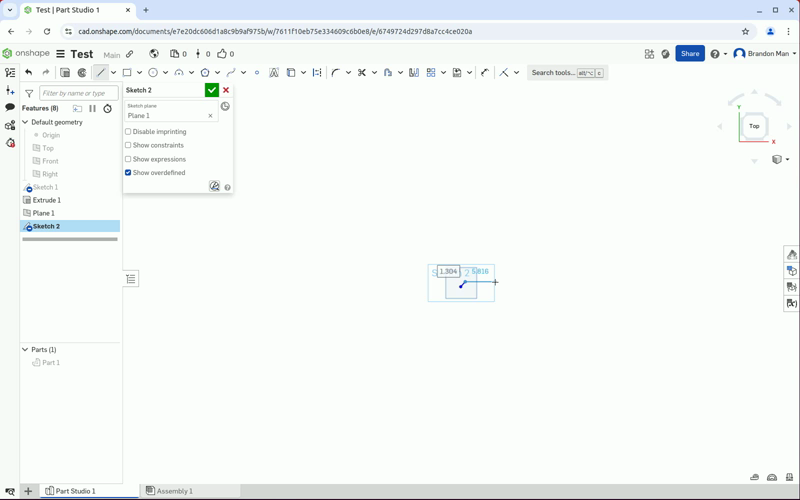
mouse_move(460, 281)
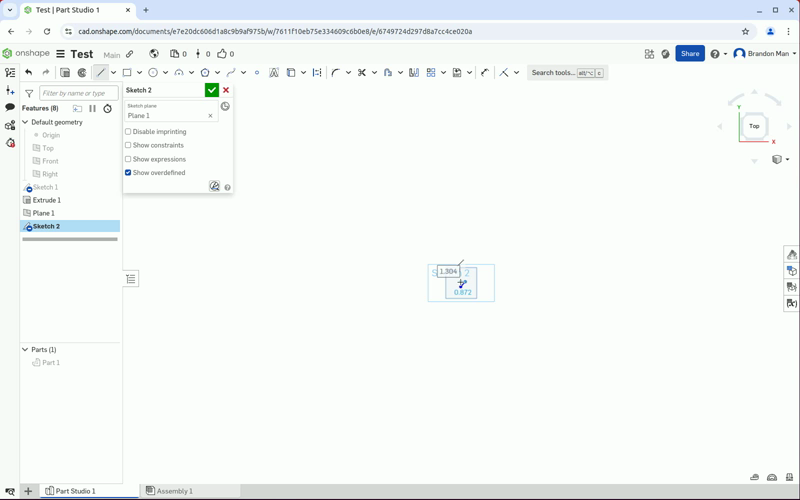
scroll(6)
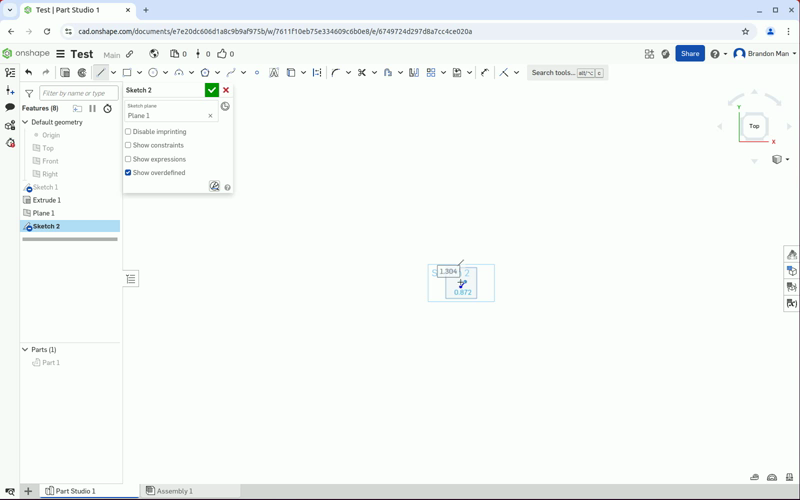
scroll(6)
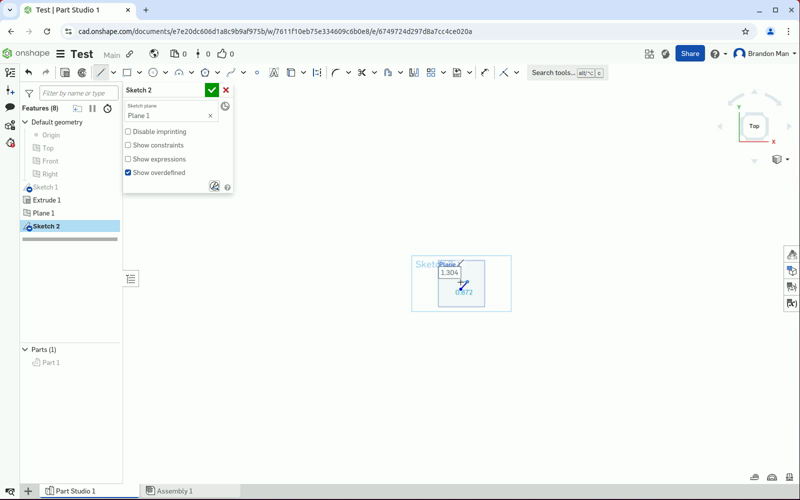
scroll(6)
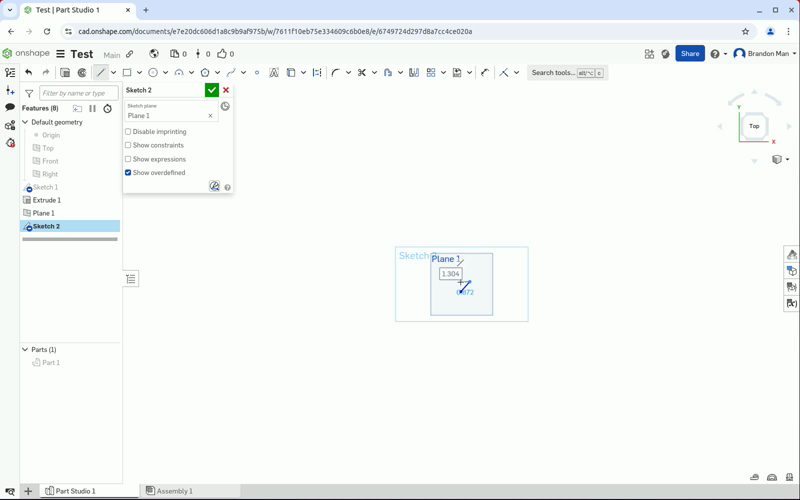
scroll(6)
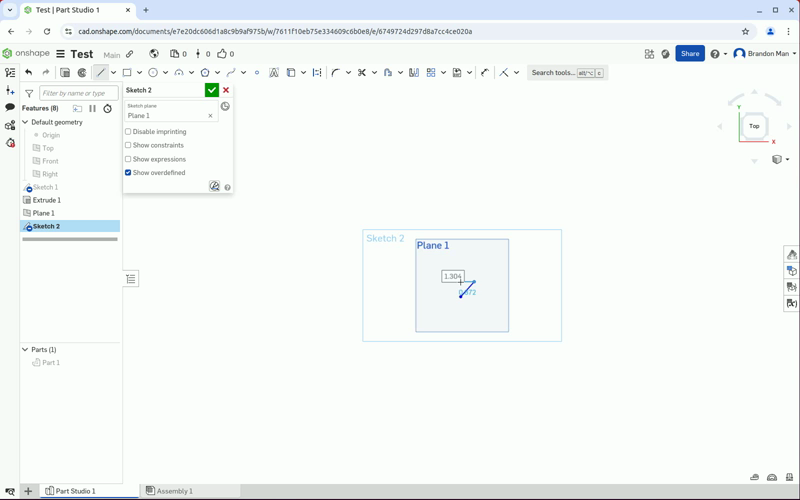
scroll(6)
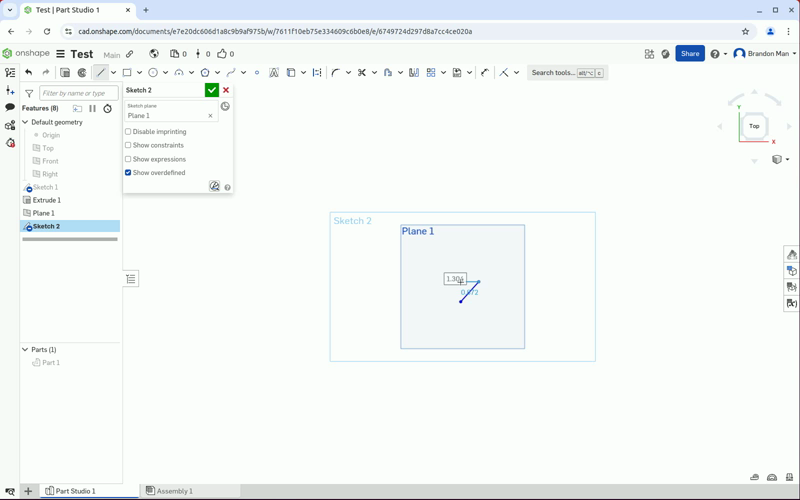
scroll(6)
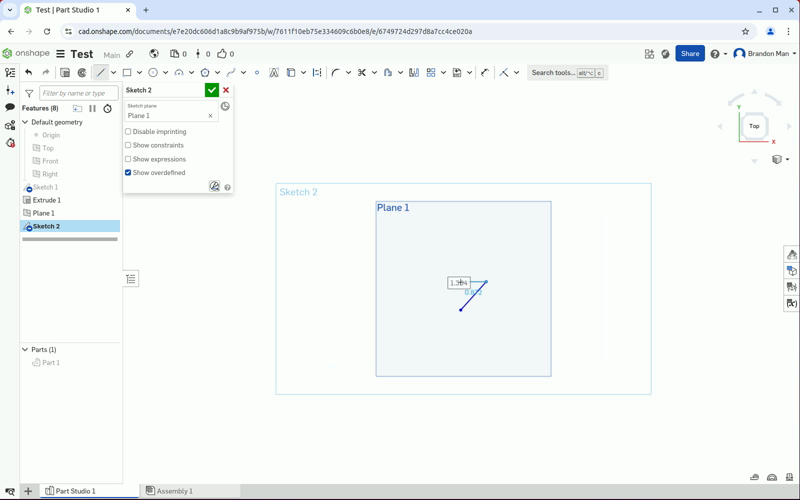
scroll(6)
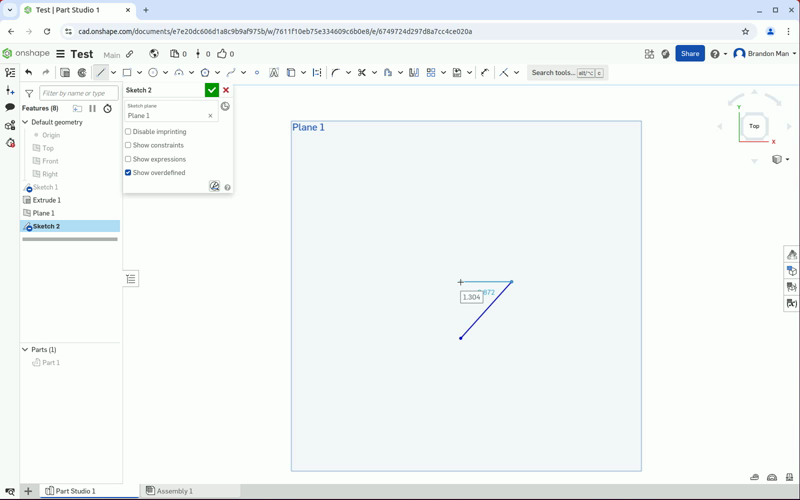
click(460, 281)
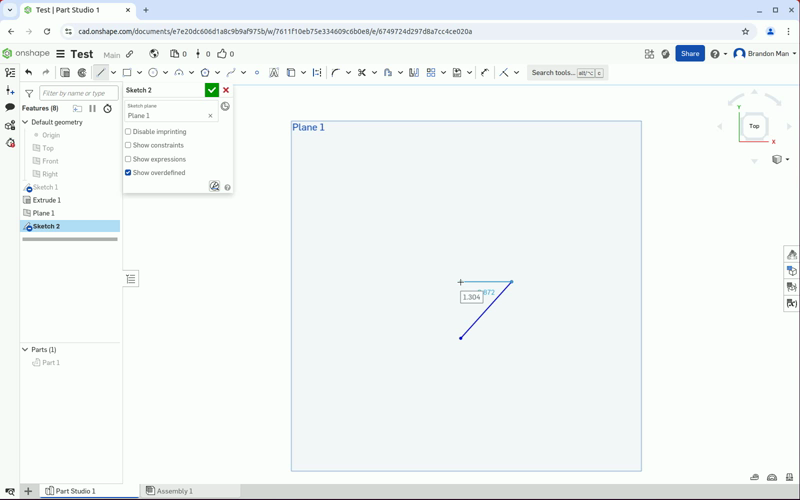
scroll(-6)
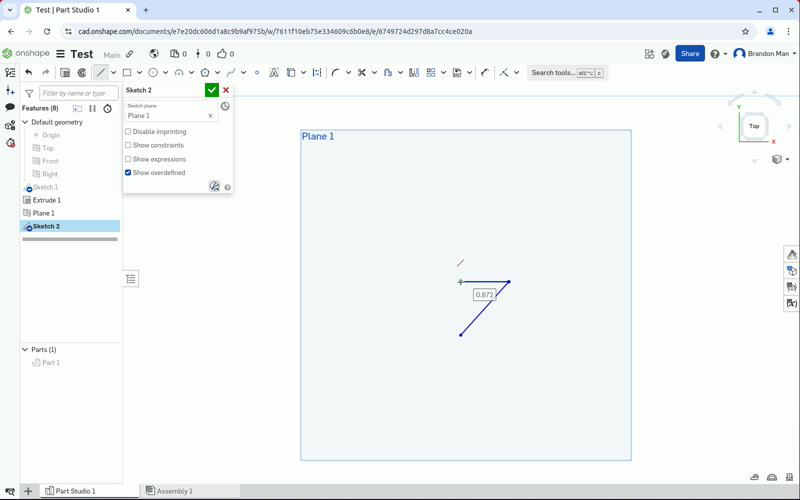
scroll(-6)
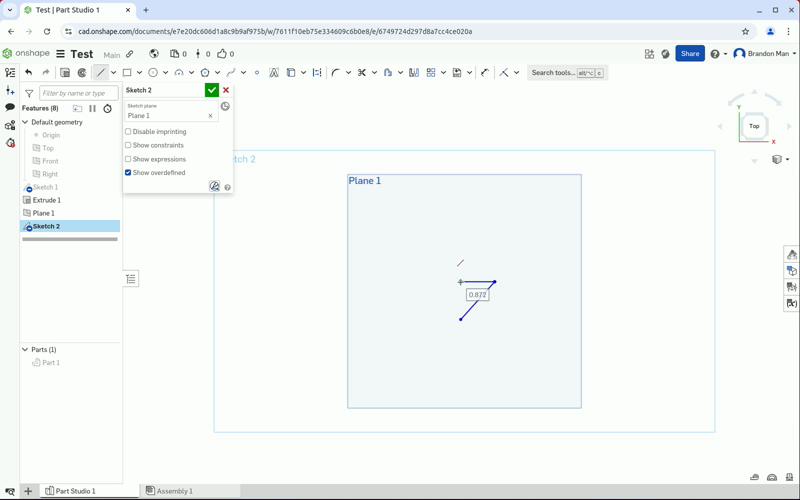
scroll(-6)
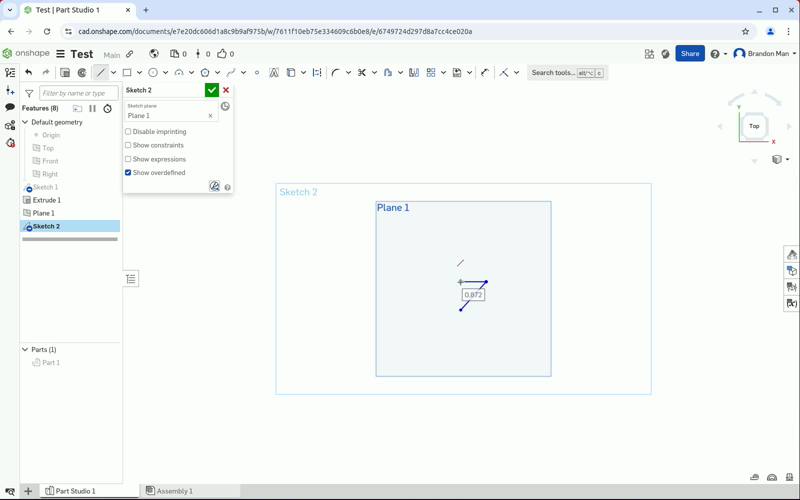
scroll(-6)
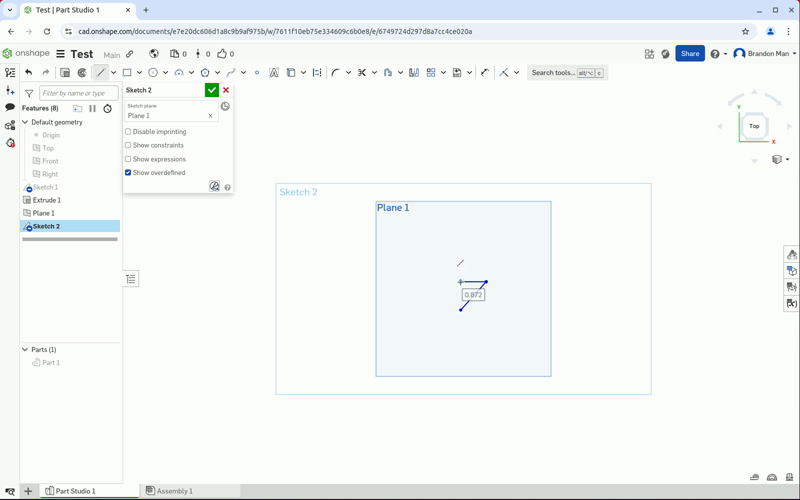
scroll(-6)
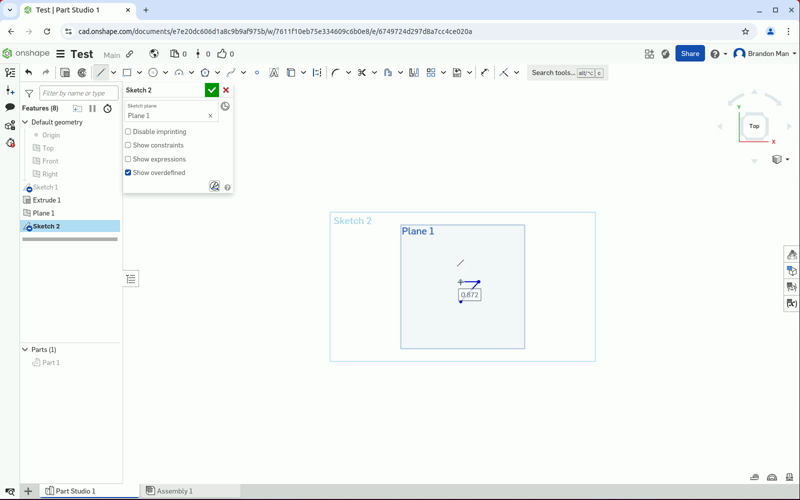
scroll(-6)
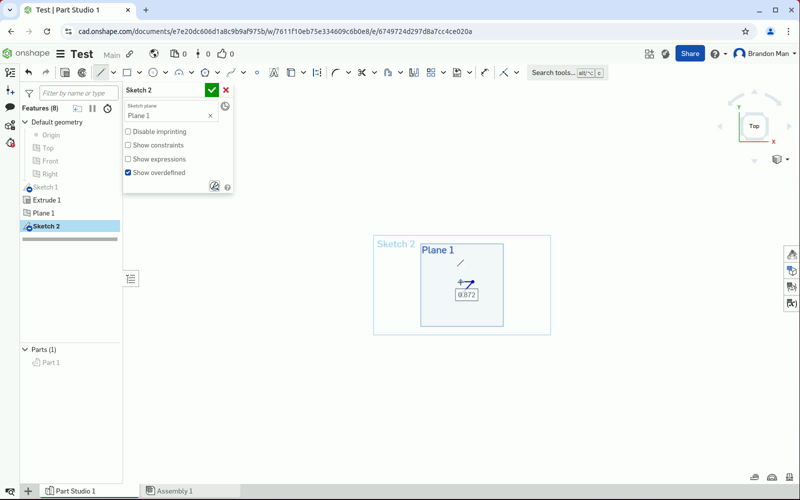
scroll(-6)
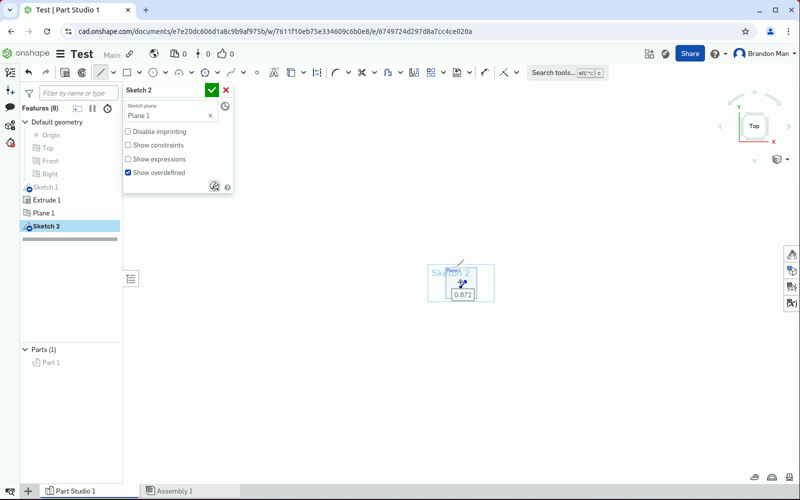
key_up(shift)
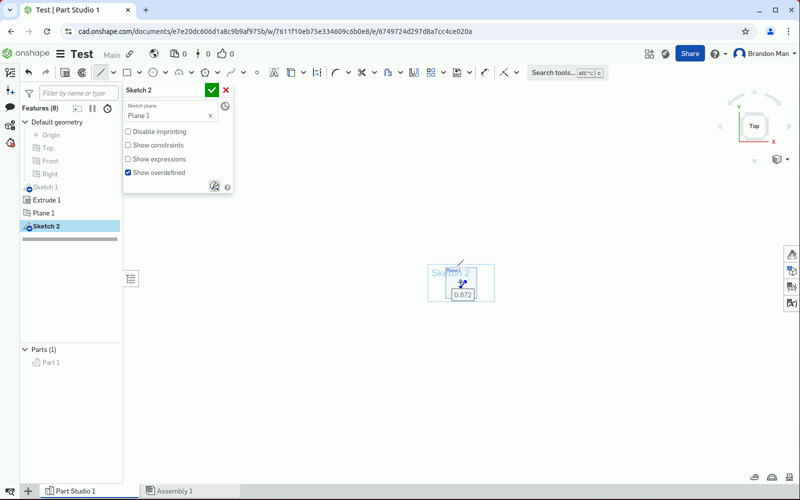
mouse_move(490, 281)
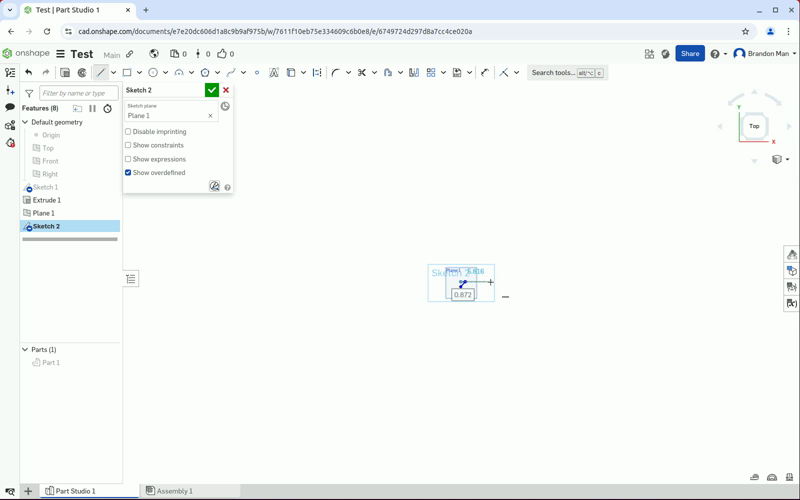
key_down(shift)
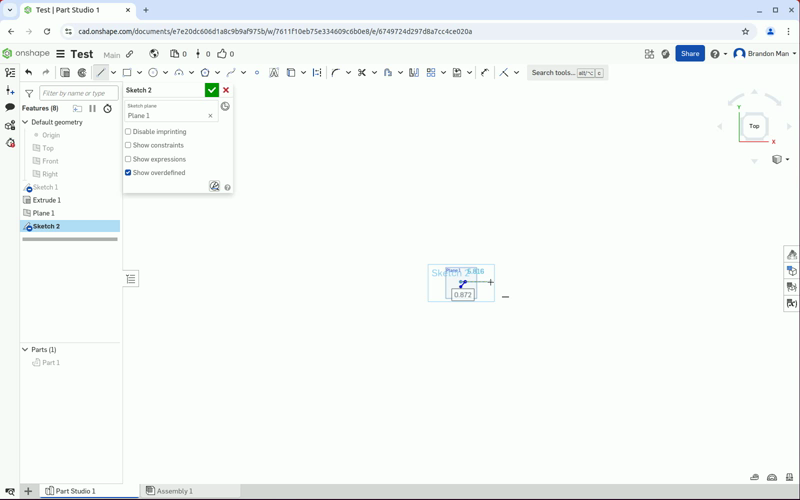
mouse_move(460, 286)
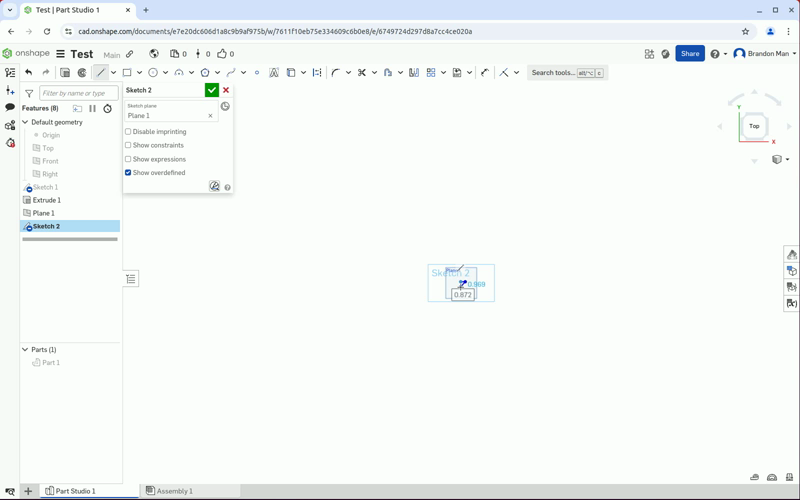
scroll(6)
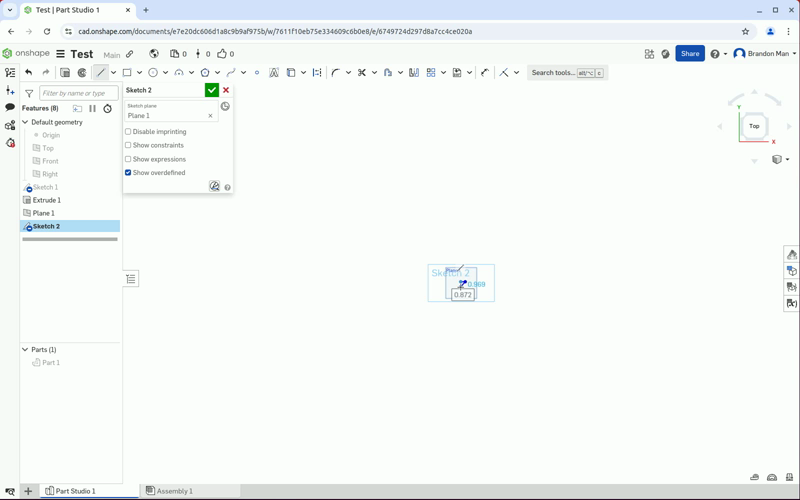
scroll(6)
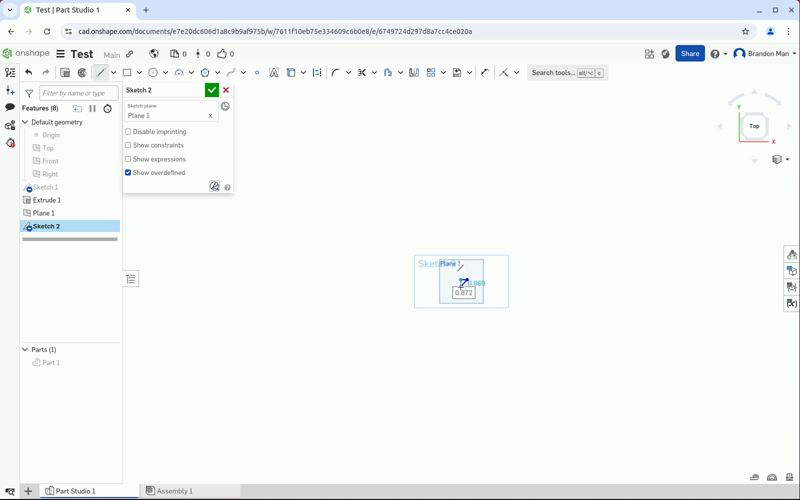
scroll(6)
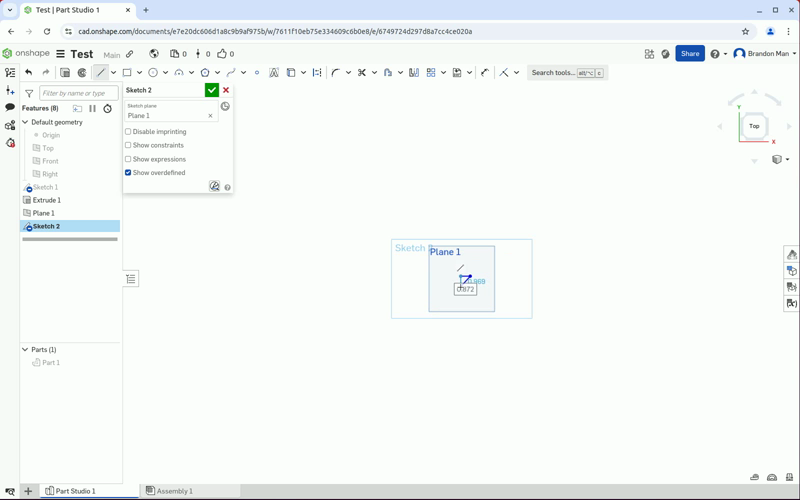
scroll(6)
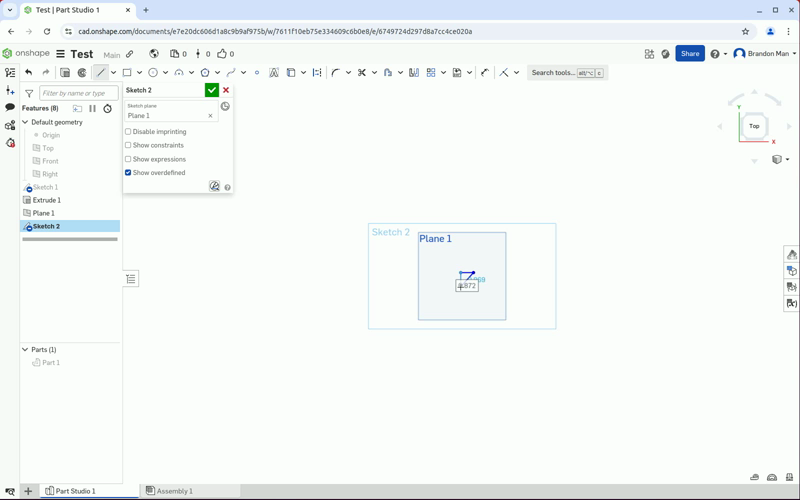
scroll(6)
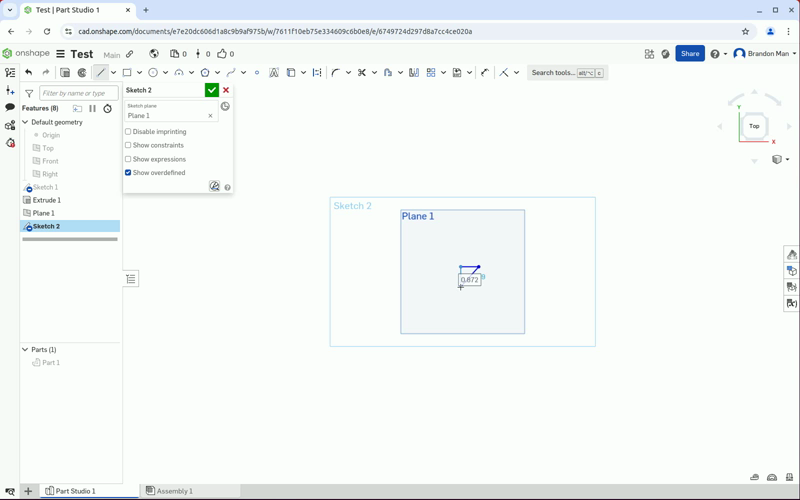
scroll(6)
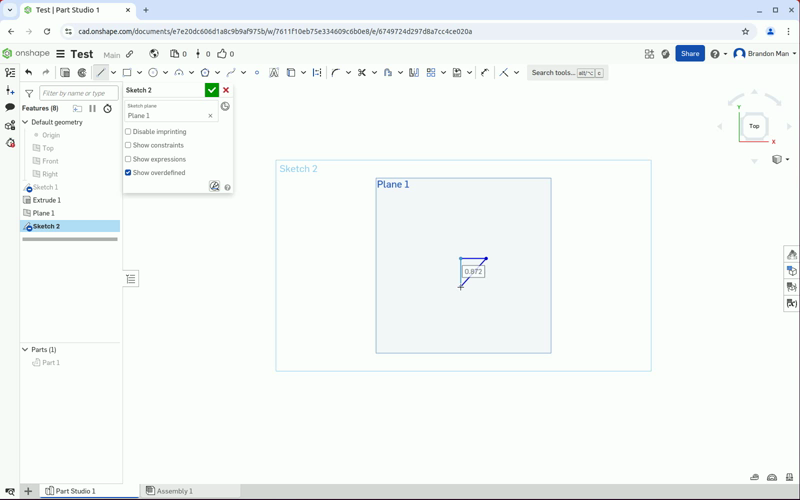
scroll(6)
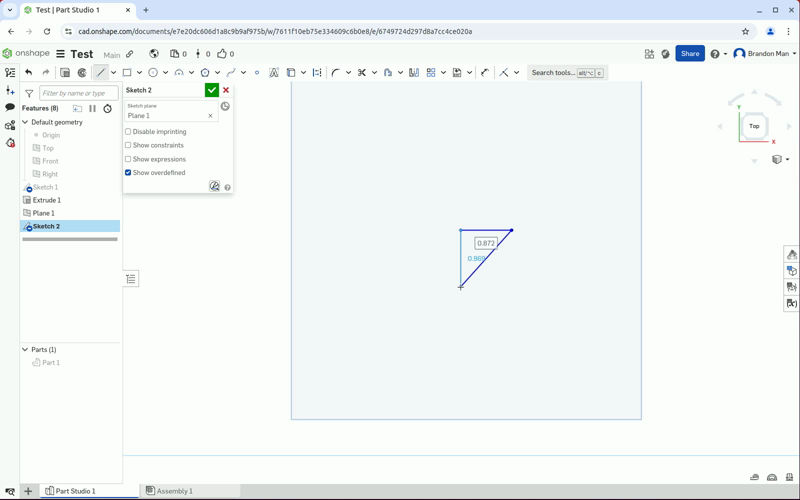
key_up(shift)
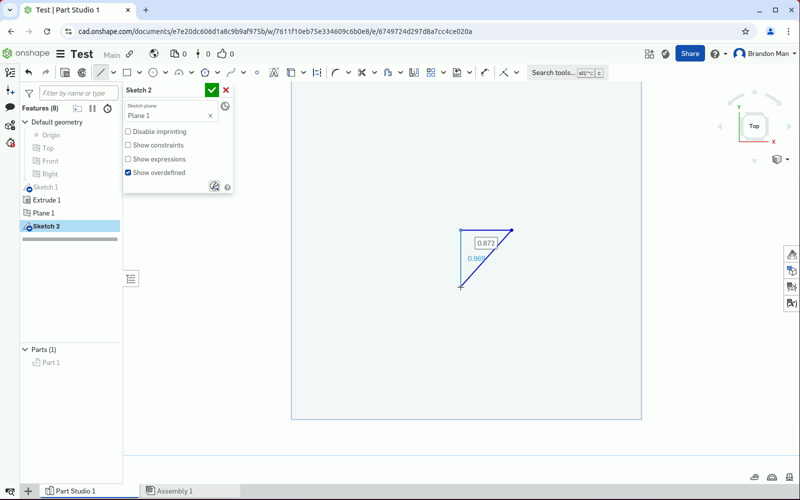
click(460, 286)
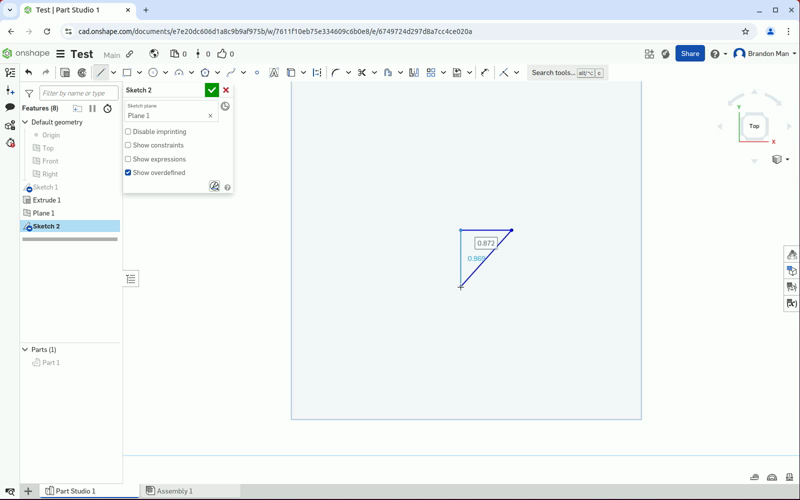
scroll(-6)
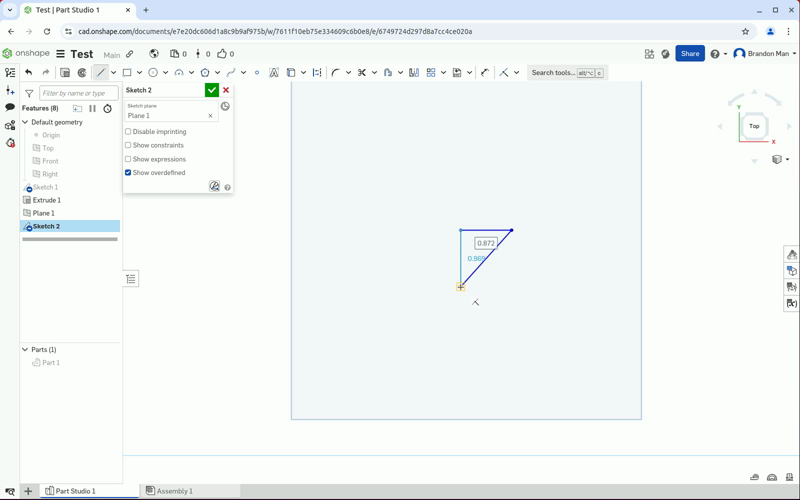
scroll(-6)
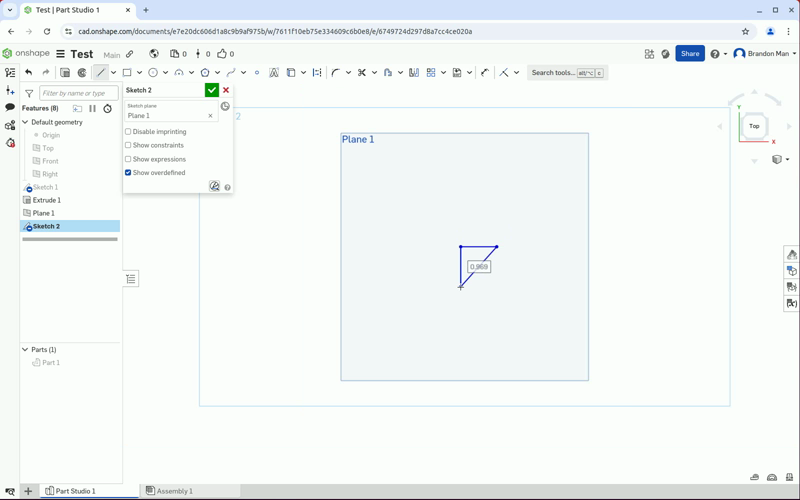
scroll(-6)
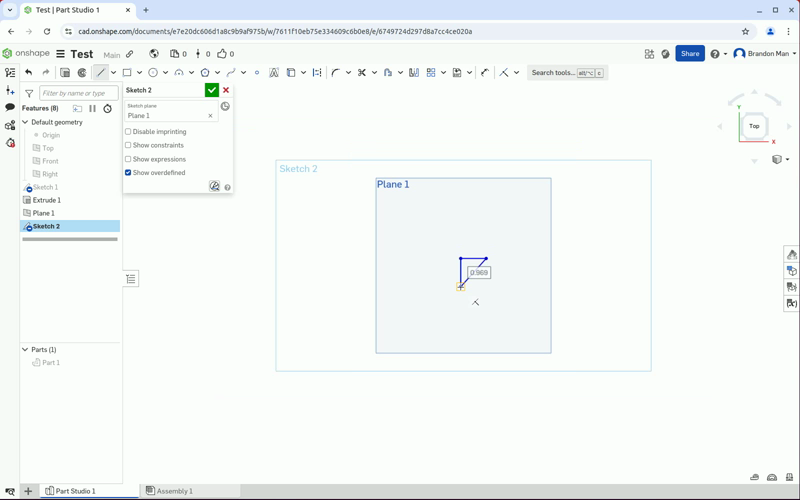
scroll(-6)
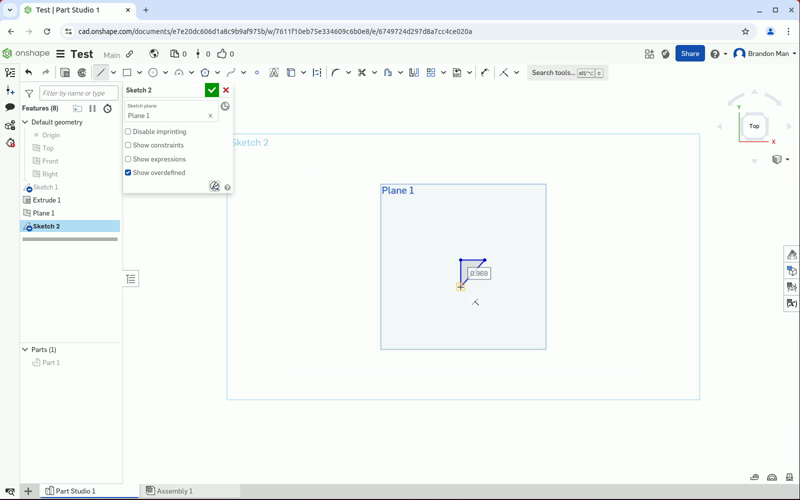
scroll(-6)
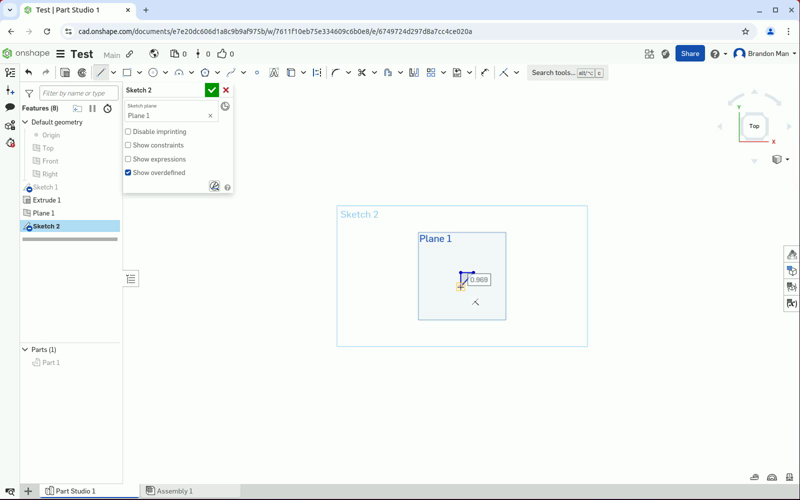
scroll(-6)
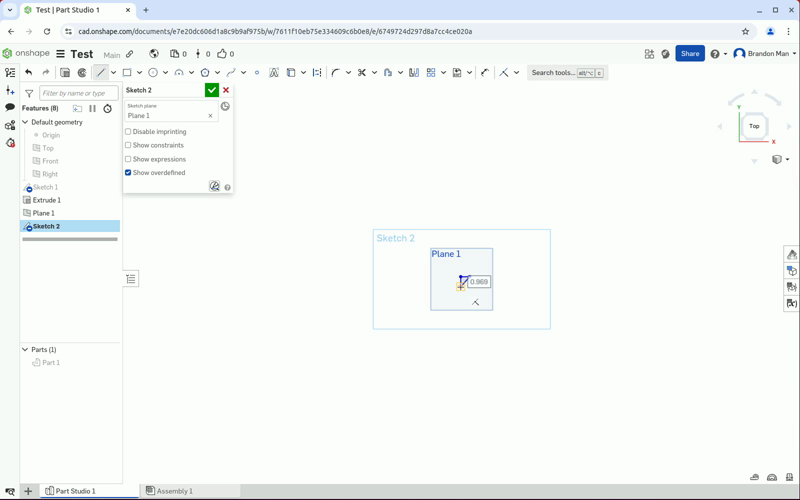
scroll(-6)
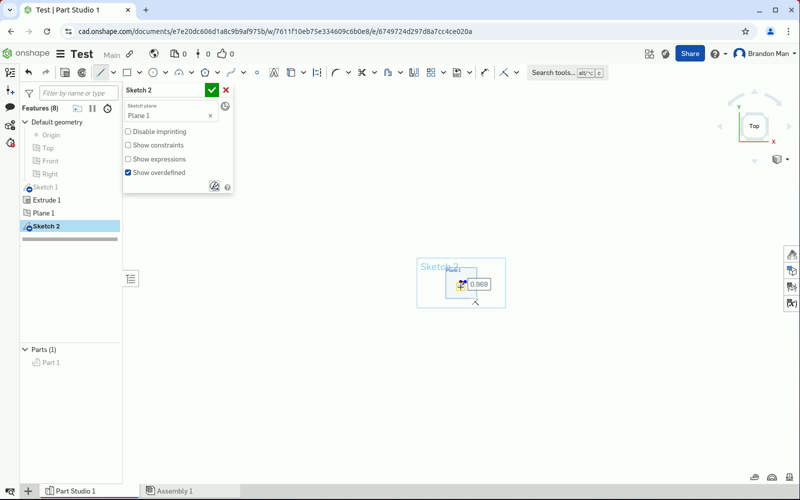
key(esc)
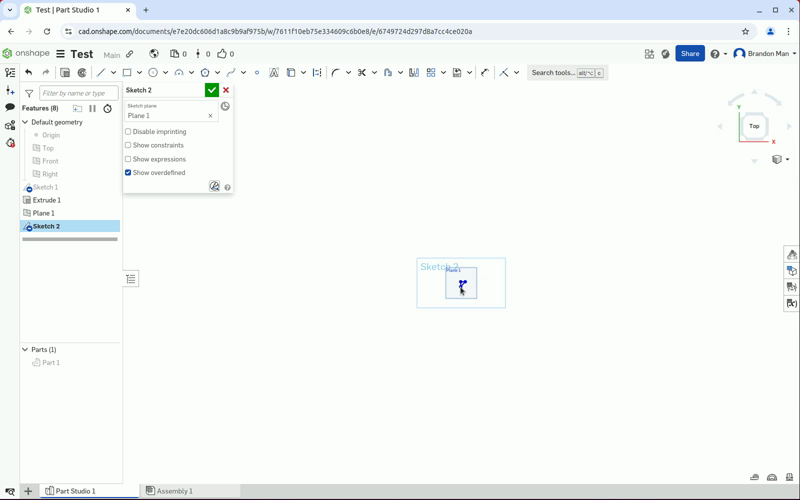
mouse_move(463, 282)
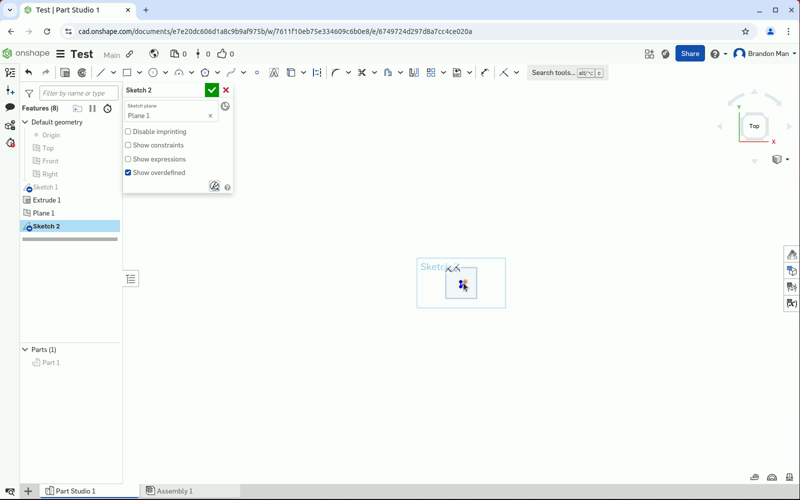
scroll(6)
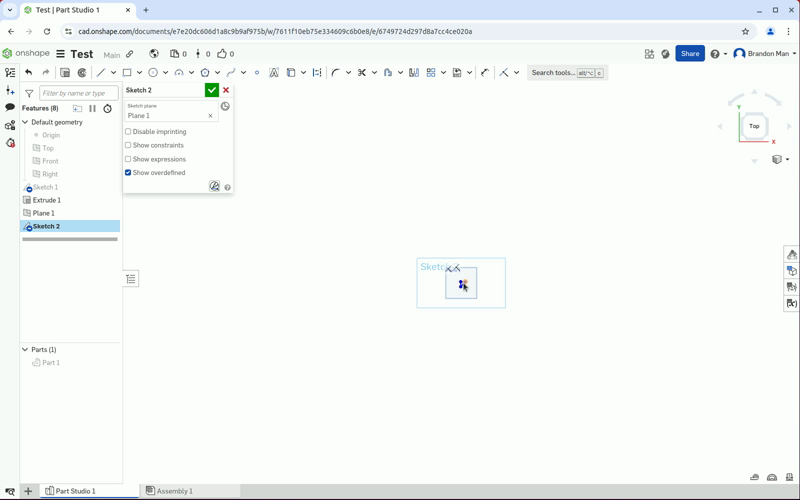
scroll(6)
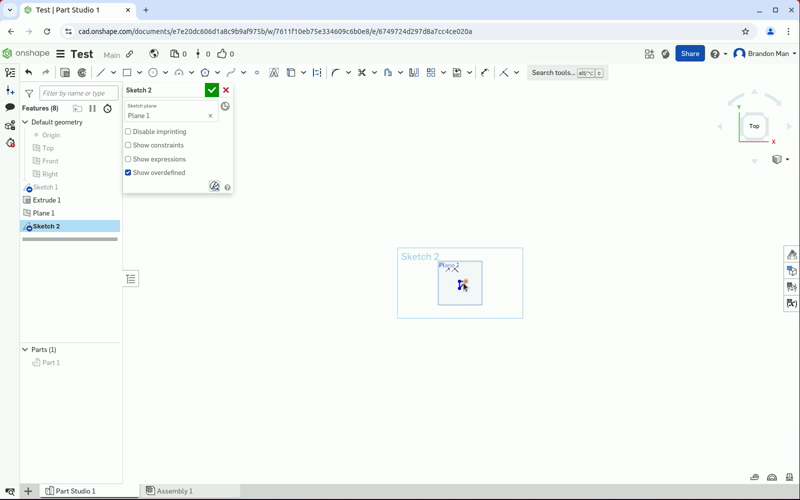
scroll(6)
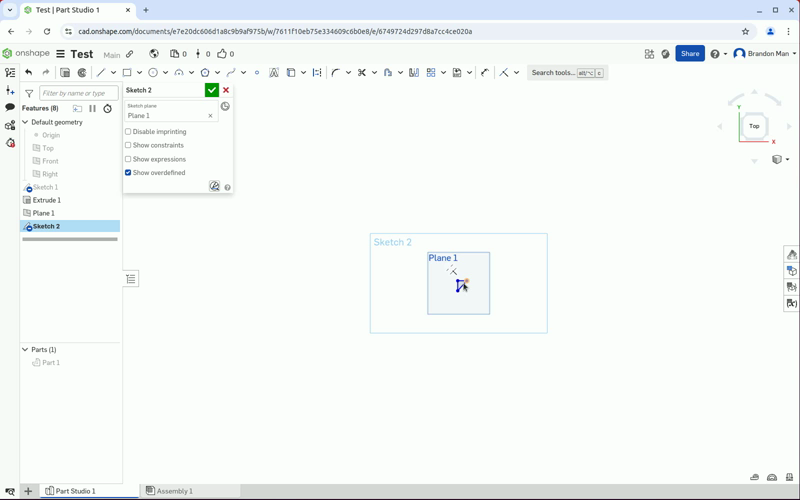
scroll(6)
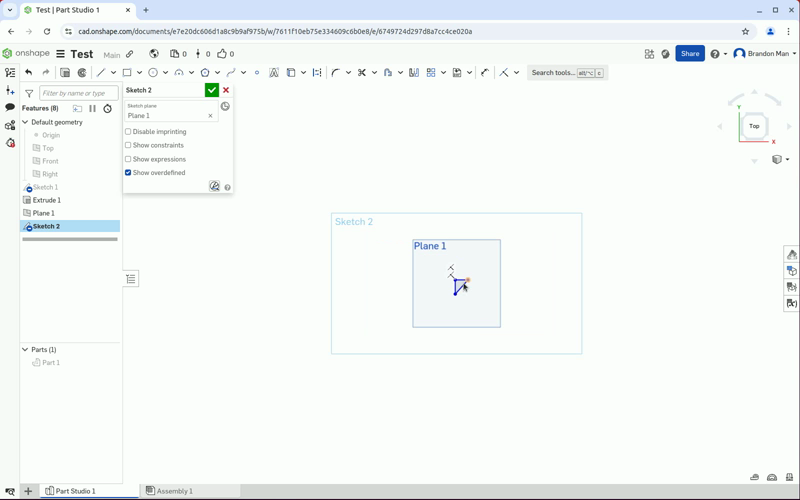
scroll(6)
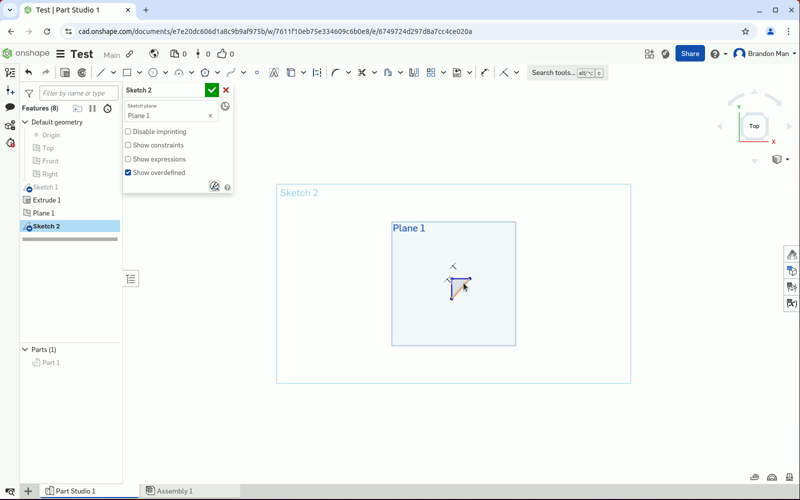
scroll(6)
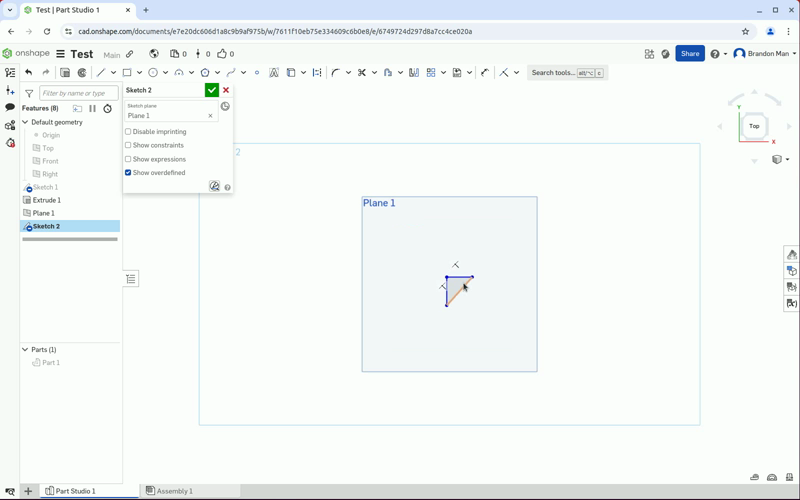
scroll(6)
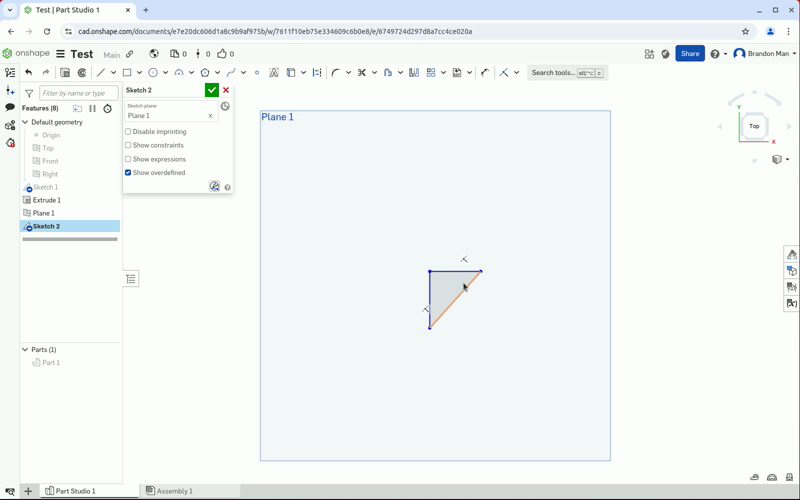
click(463, 282)
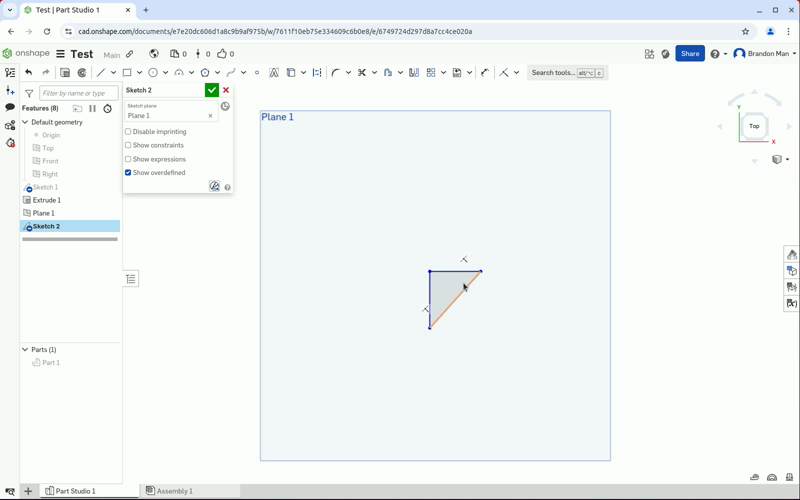
scroll(-6)
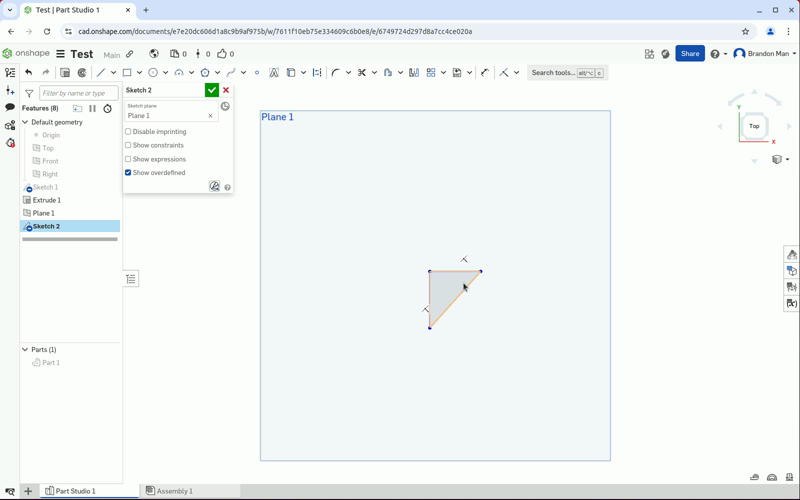
scroll(-6)
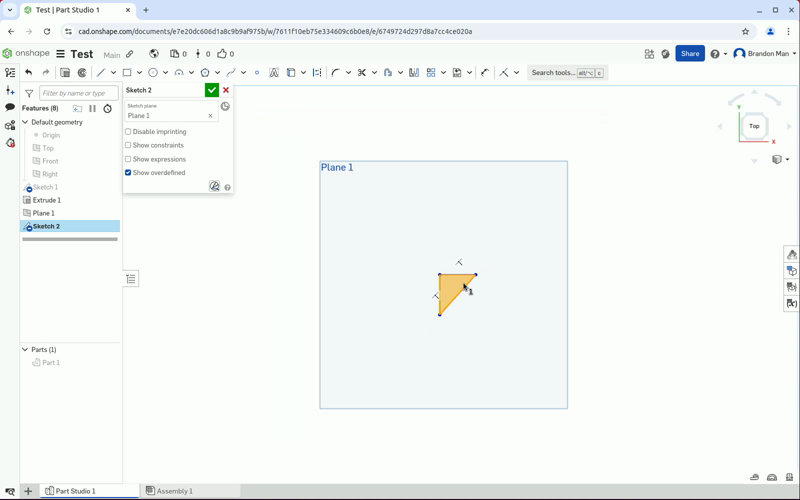
scroll(-6)
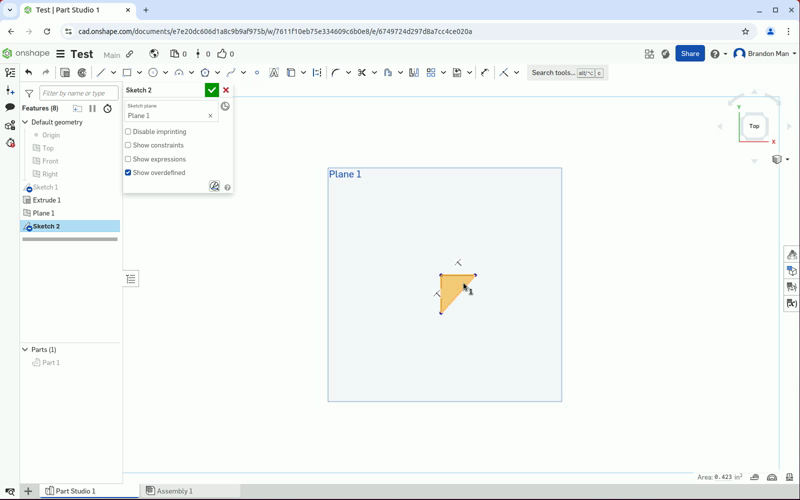
scroll(-6)
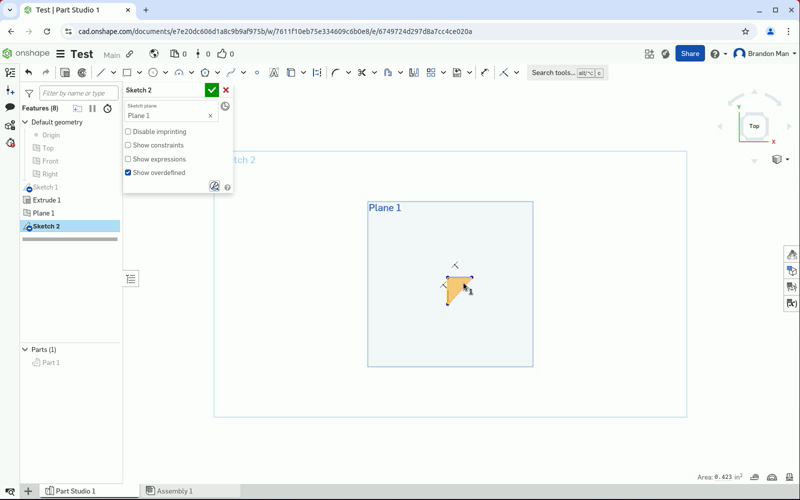
scroll(-6)
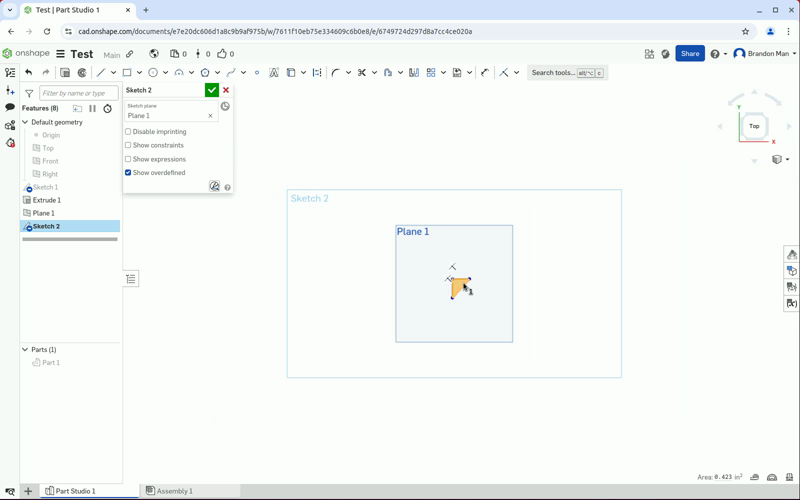
scroll(-6)
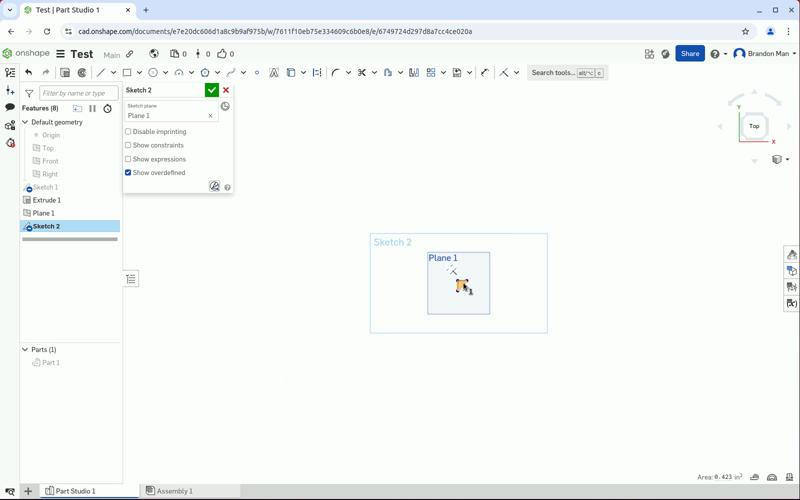
scroll(-6)
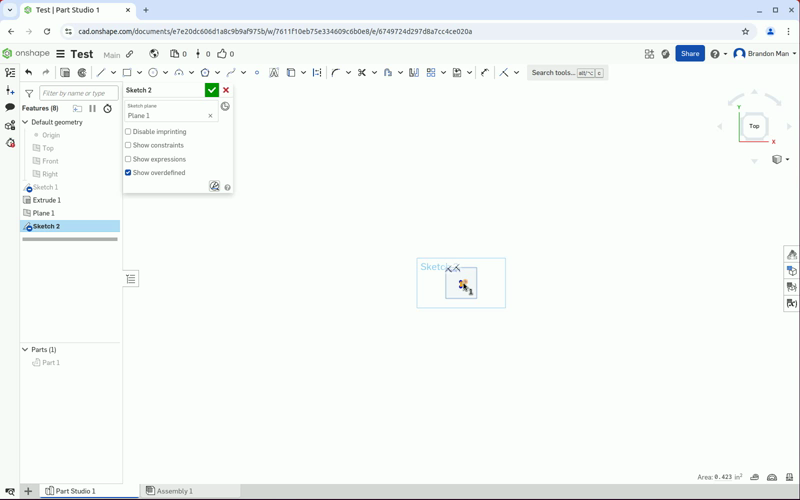
mouse_move(73, 352)
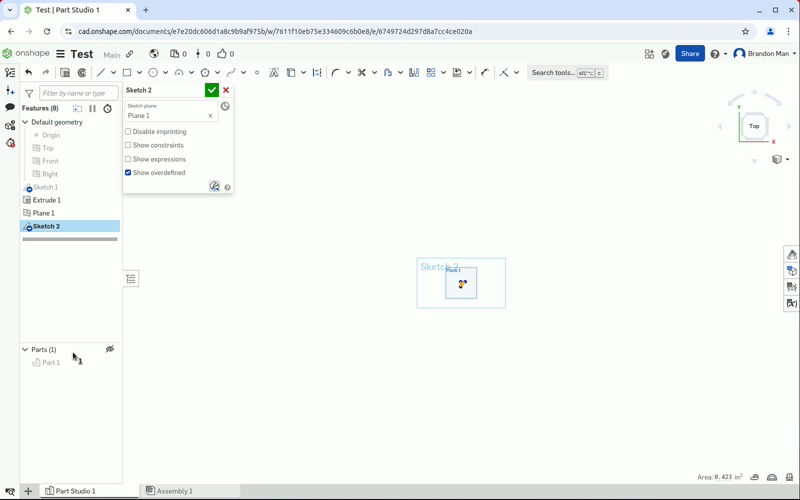
key(shift+y)
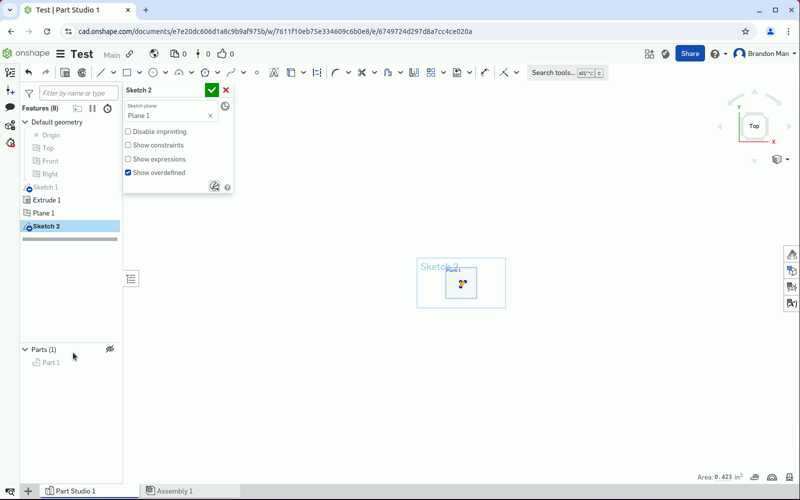
key(shift+e)
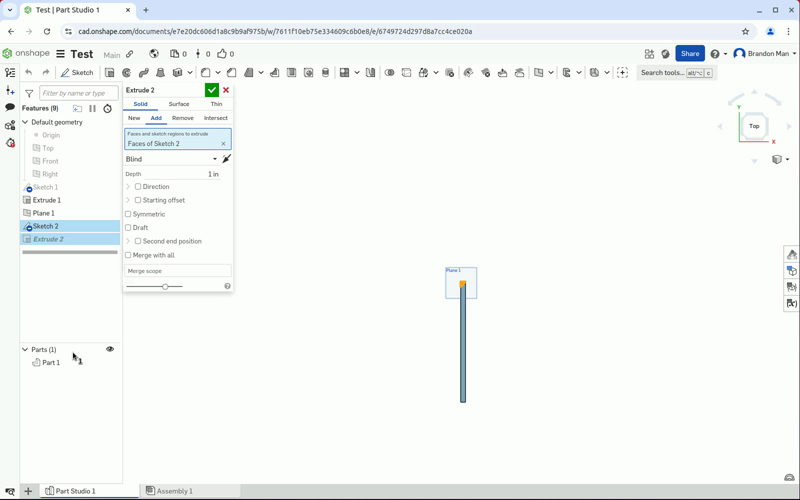
mouse_move(143, 106)
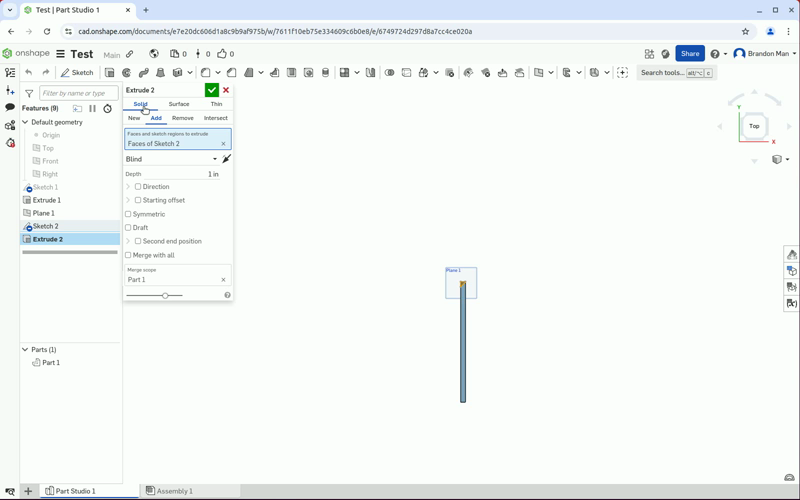
click(143, 106)
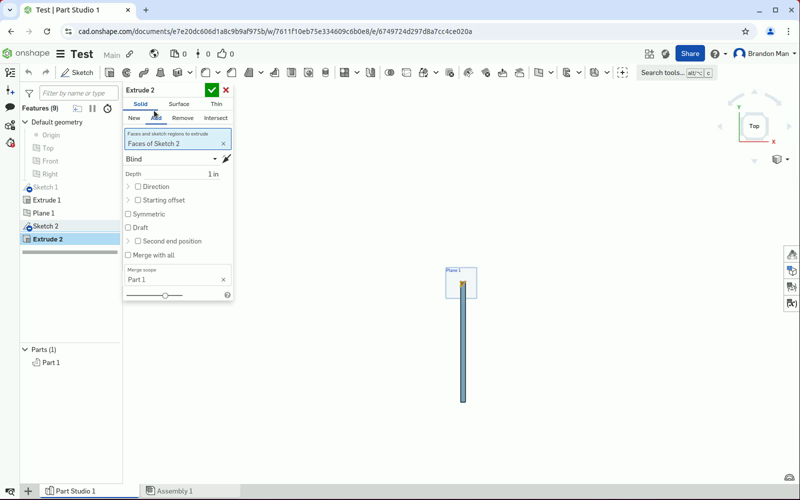
mouse_move(186, 120)
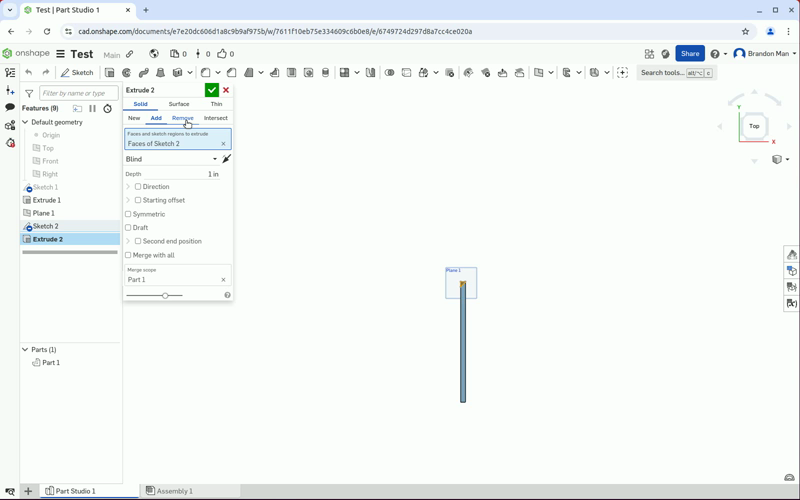
click(186, 120)
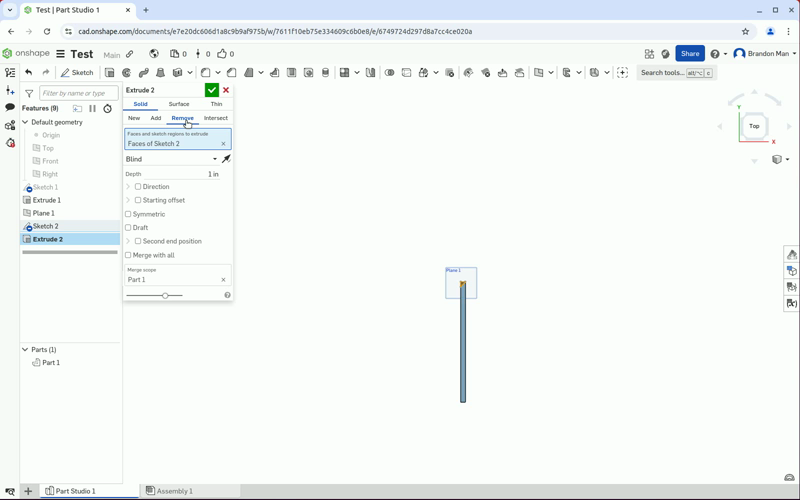
key(tab, 4)
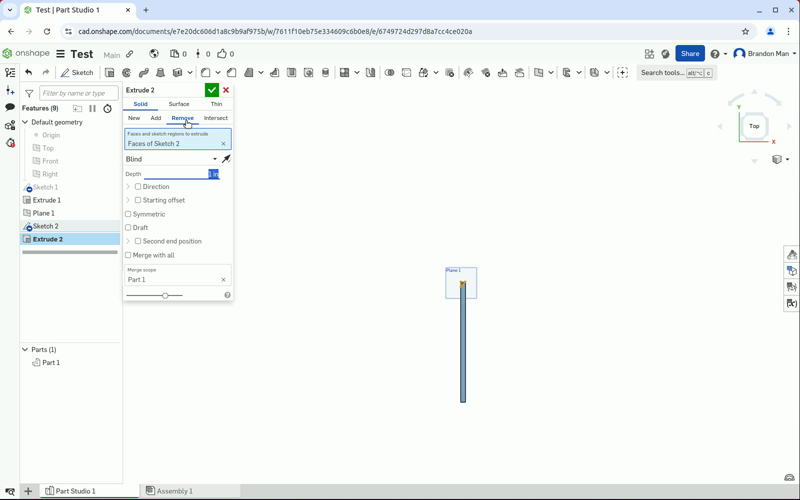
text(0.722)
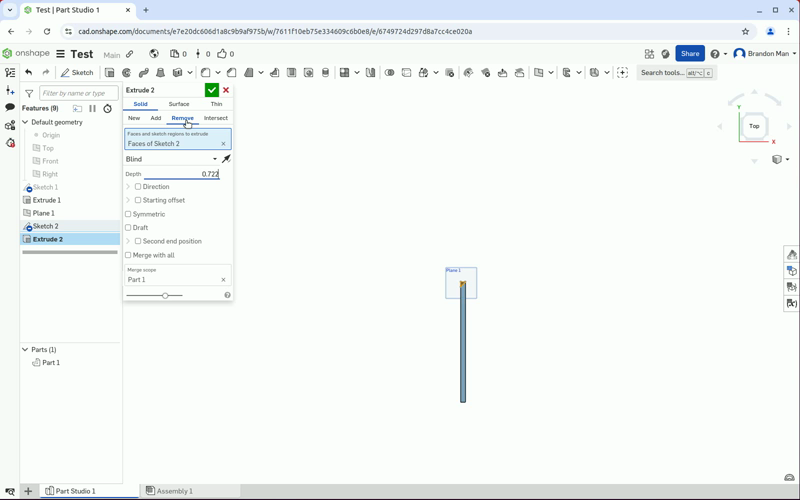
key(tab, 6)
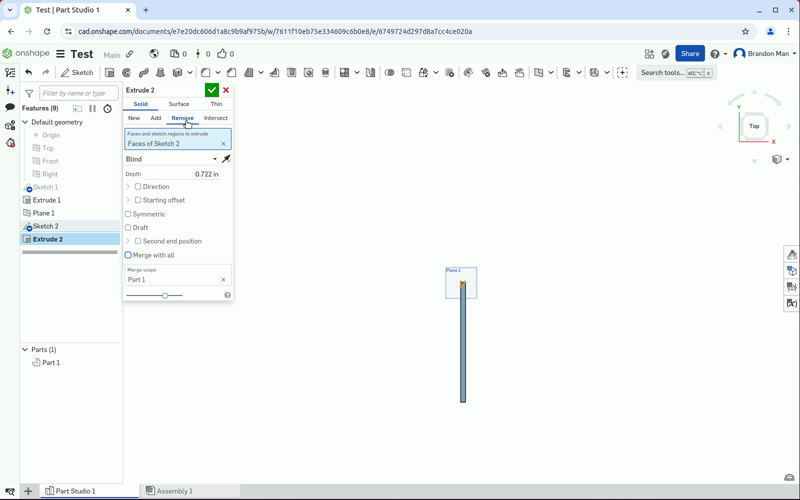
key(space)
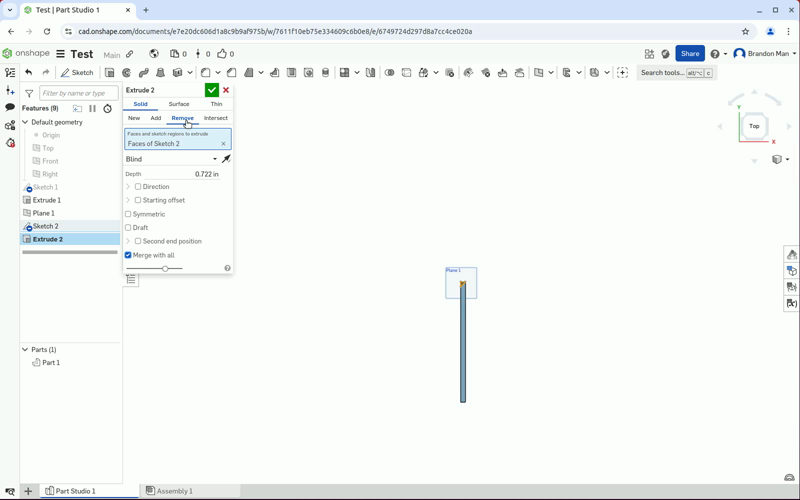
key(enter)
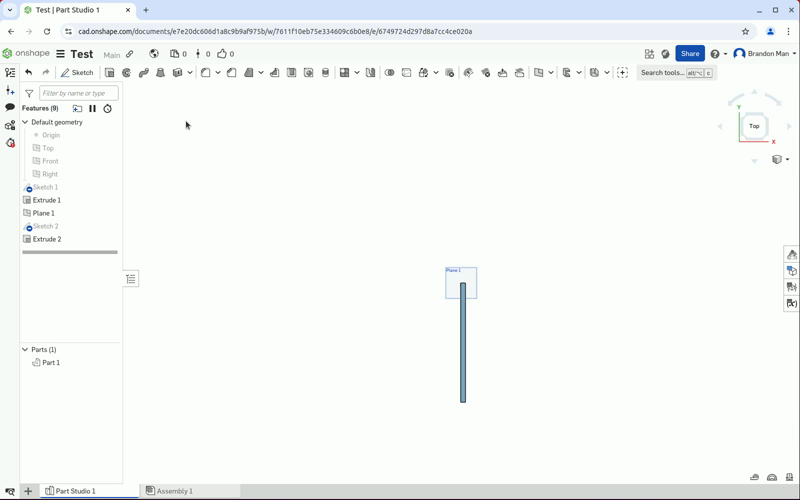
key(shift+h)
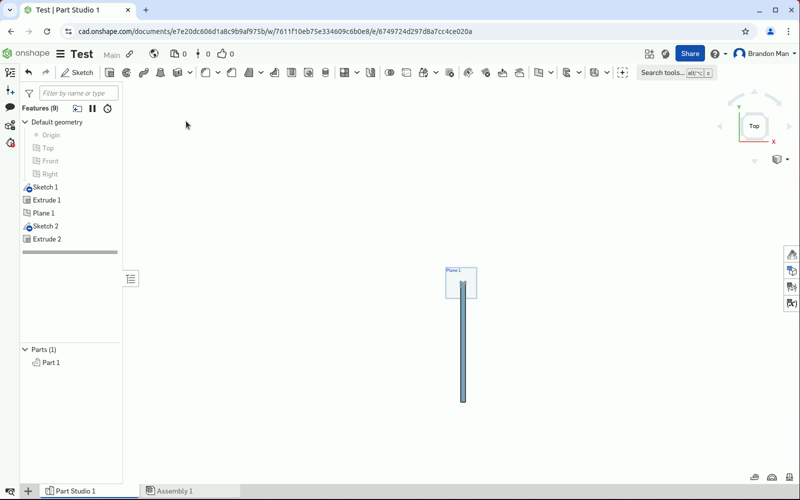
key(shift+h)
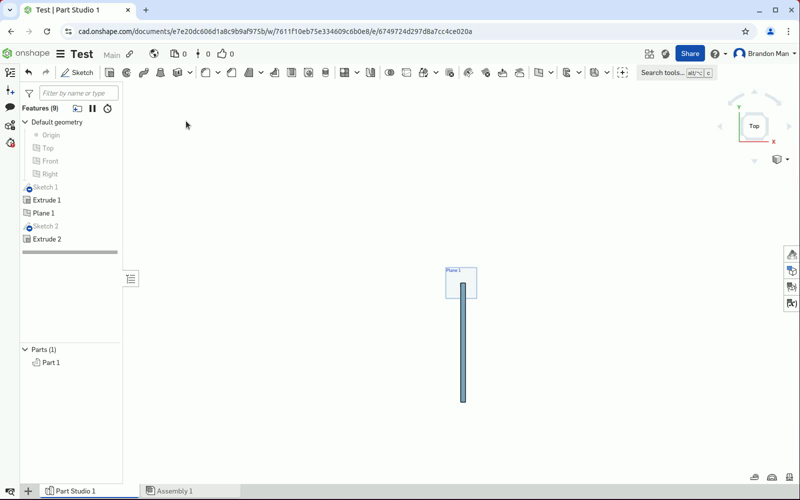
mouse_move(73, 189)
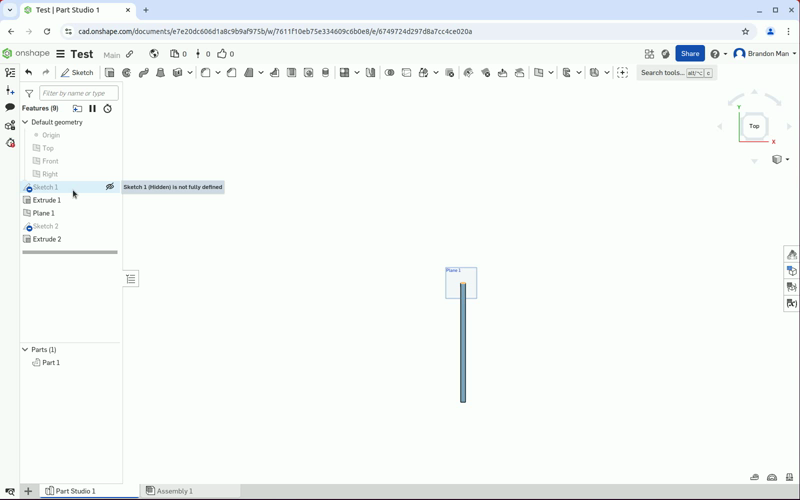
click(73, 189)
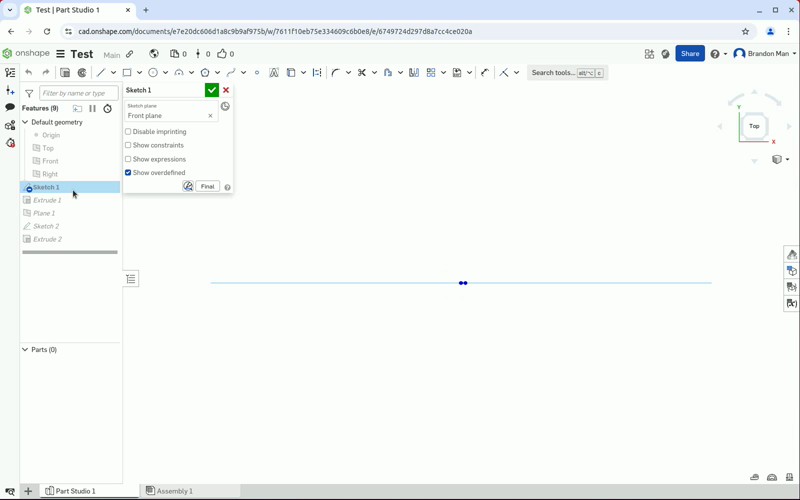
mouse_move(229, 92)
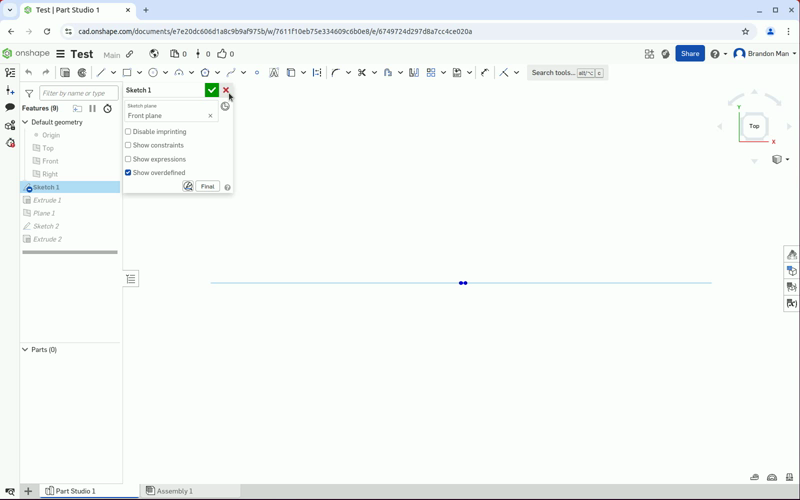
click(229, 92)
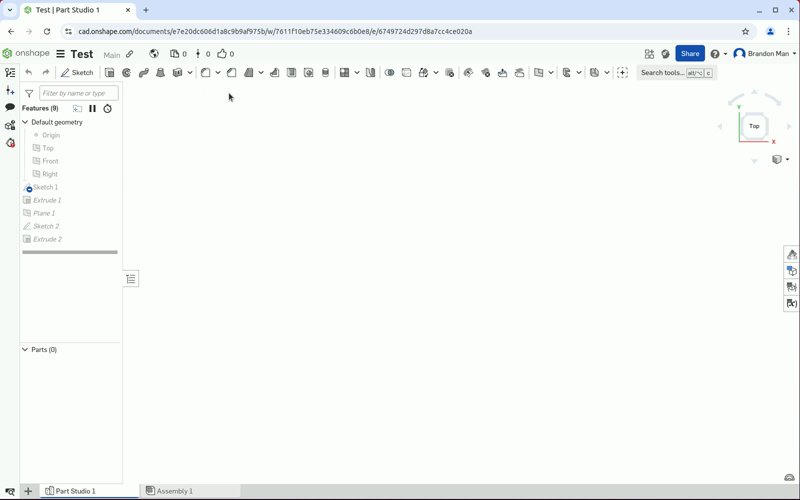
key(shift+s)
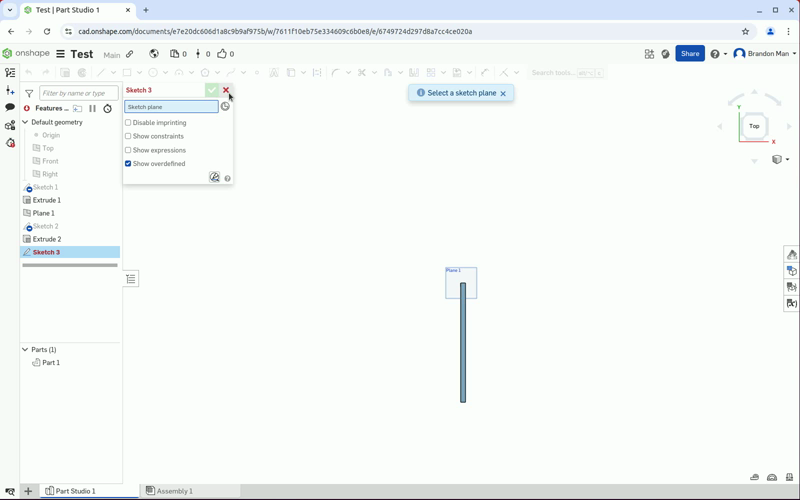
mouse_move(73, 215)
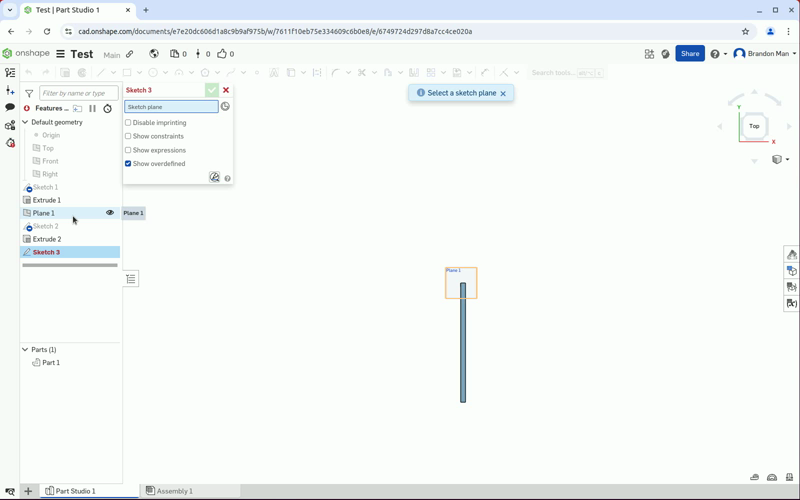
click(73, 215)
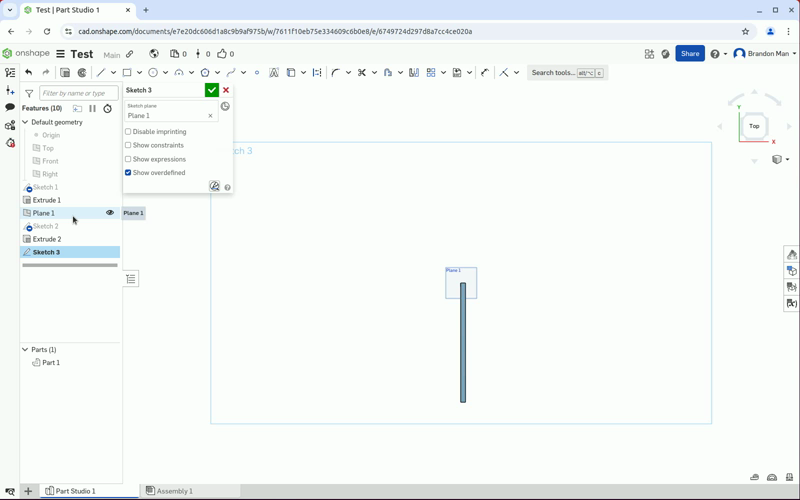
mouse_move(73, 352)
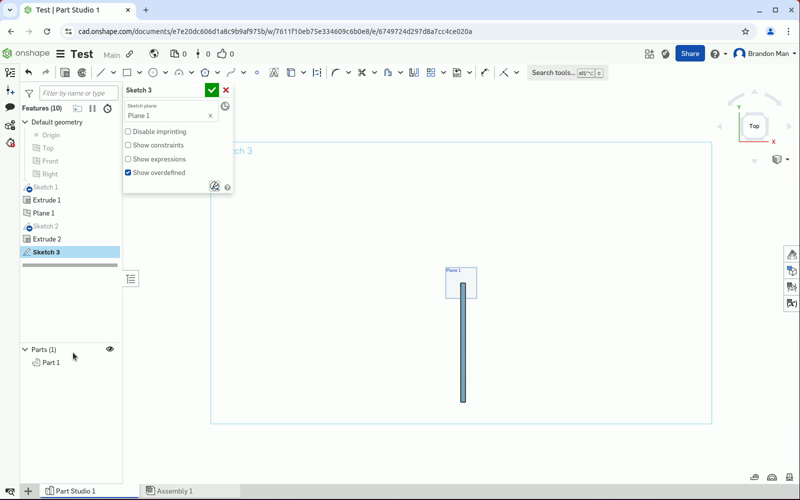
key(y)
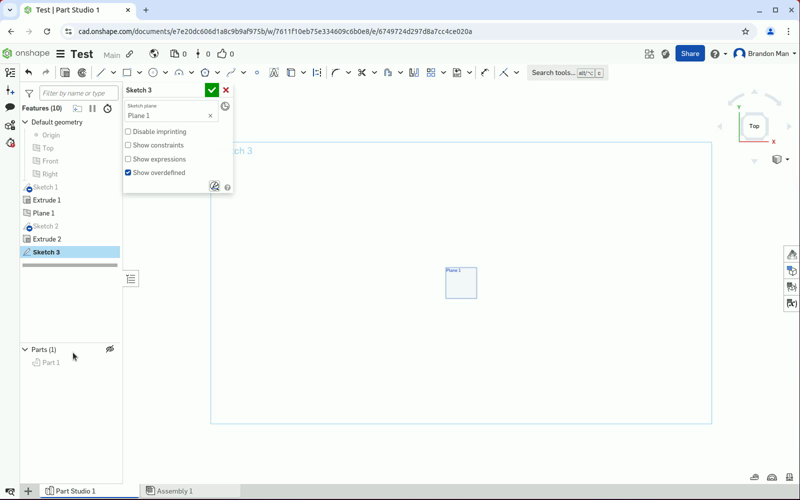
key(l)
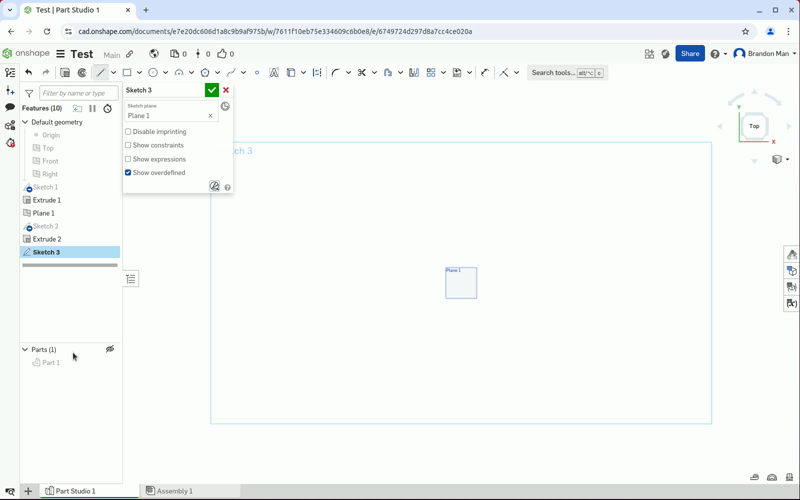
key_down(shift)
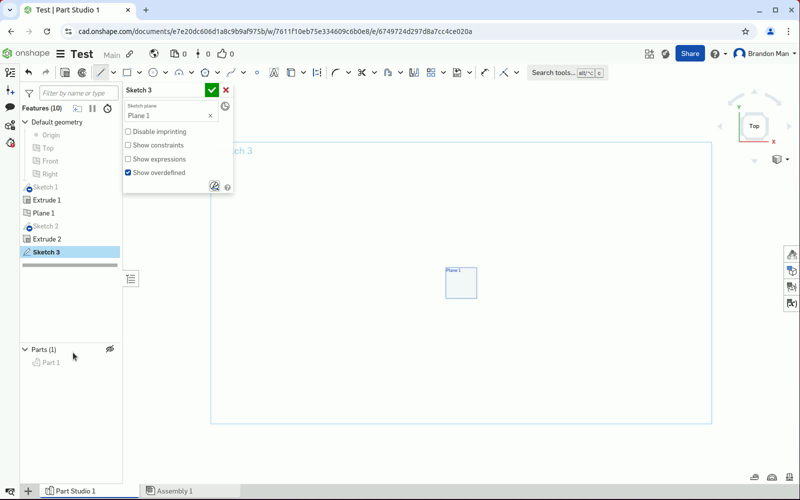
mouse_move(460, 286)
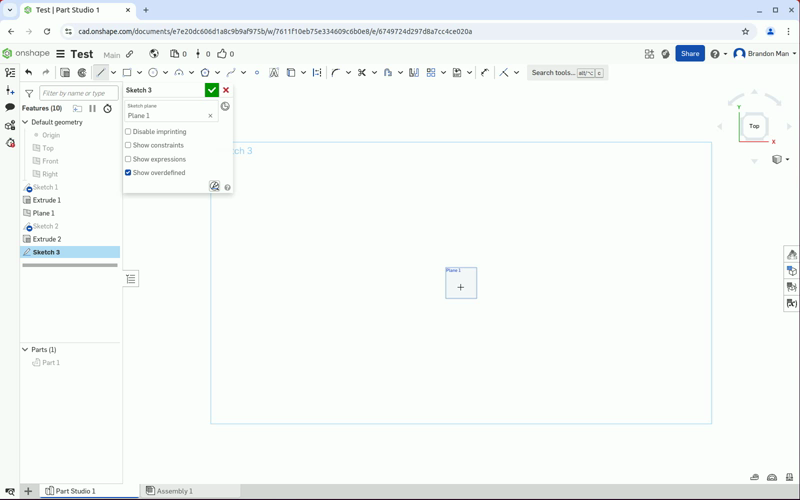
click(460, 286)
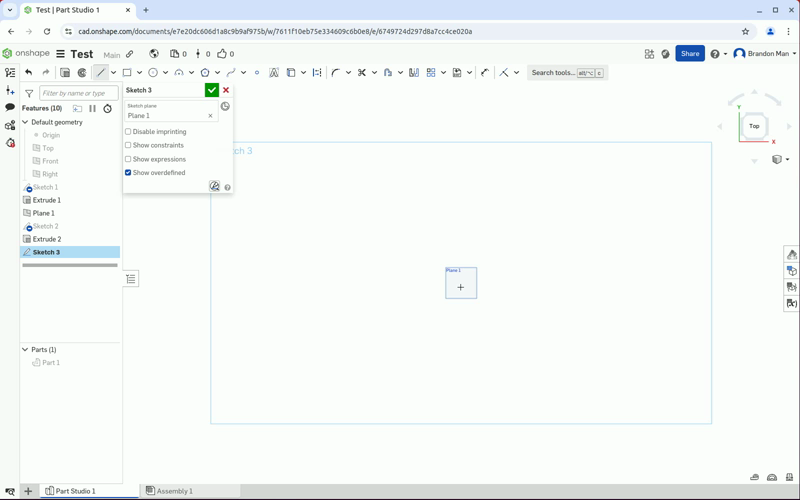
key_up(shift)
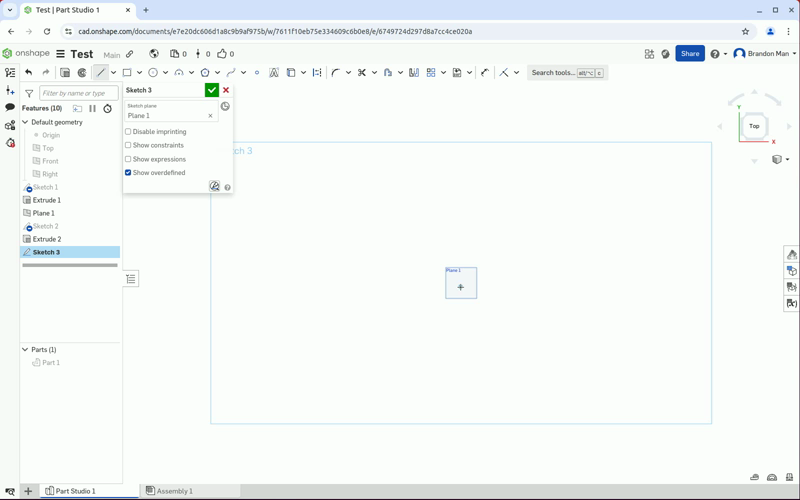
key_down(shift)
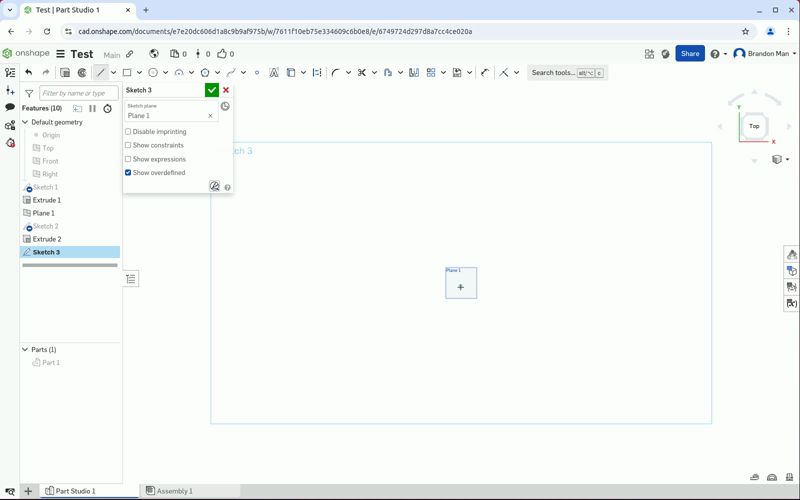
mouse_move(490, 286)
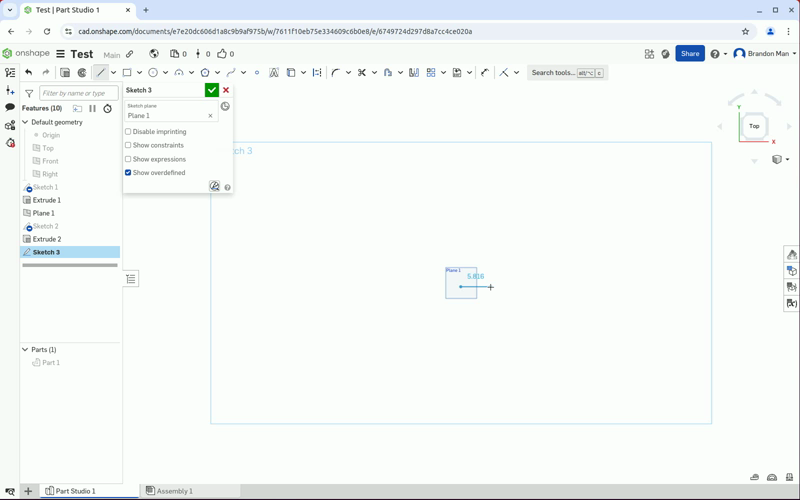
mouse_move(465, 281)
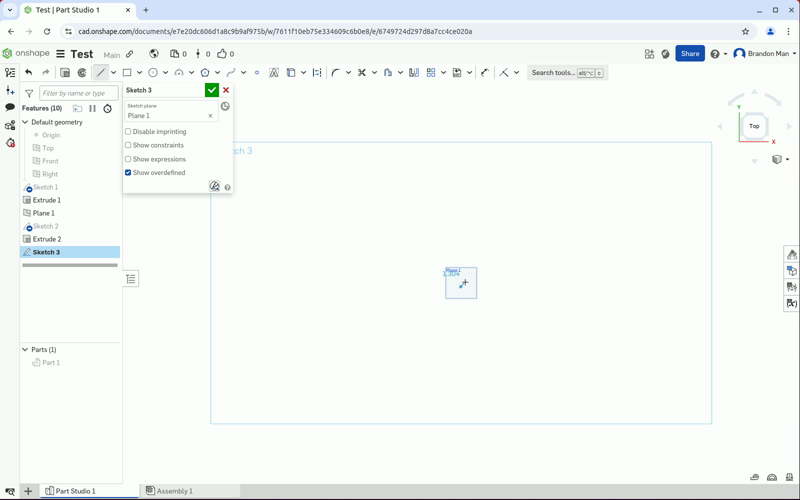
scroll(6)
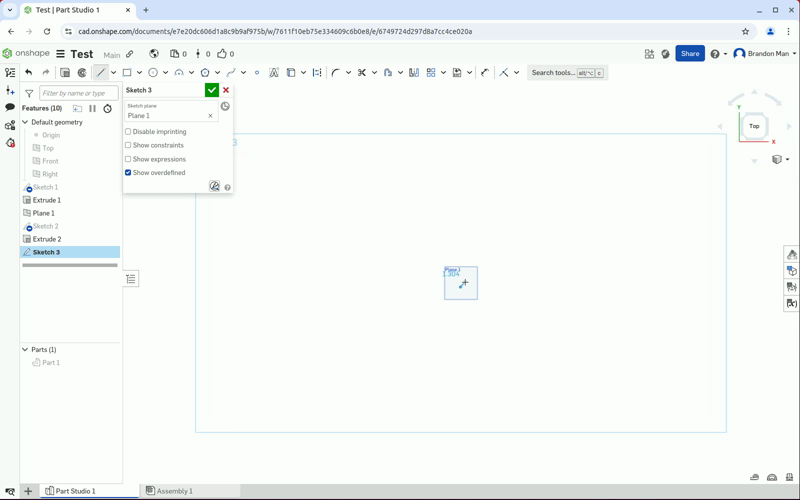
scroll(6)
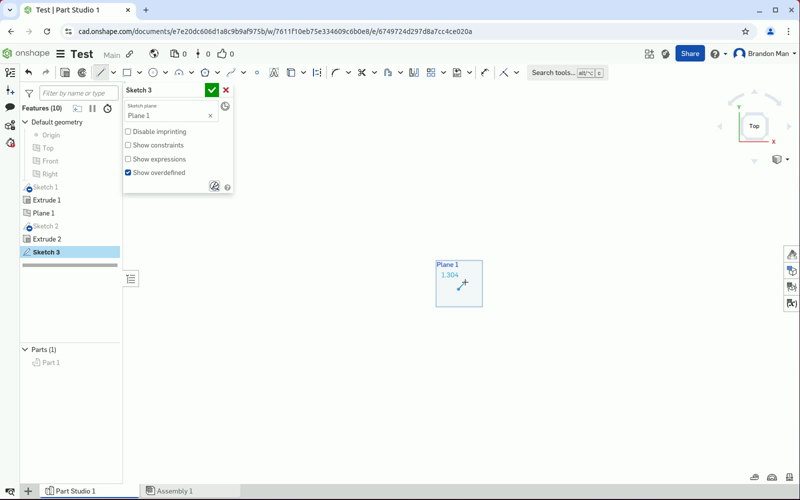
scroll(6)
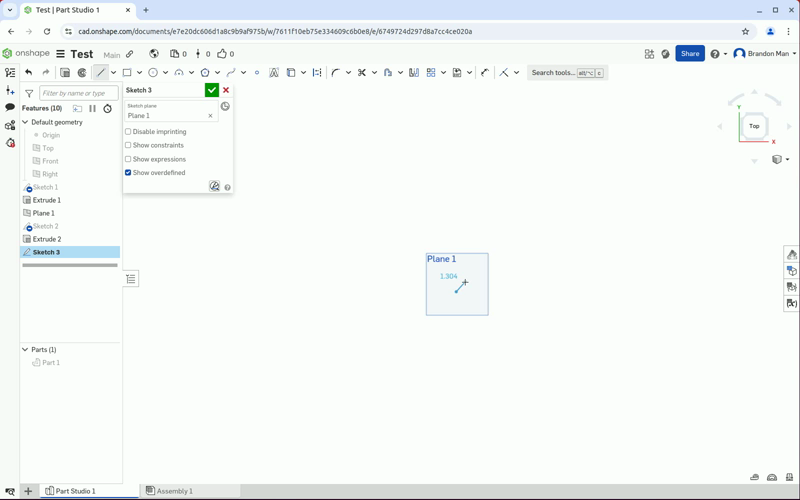
scroll(6)
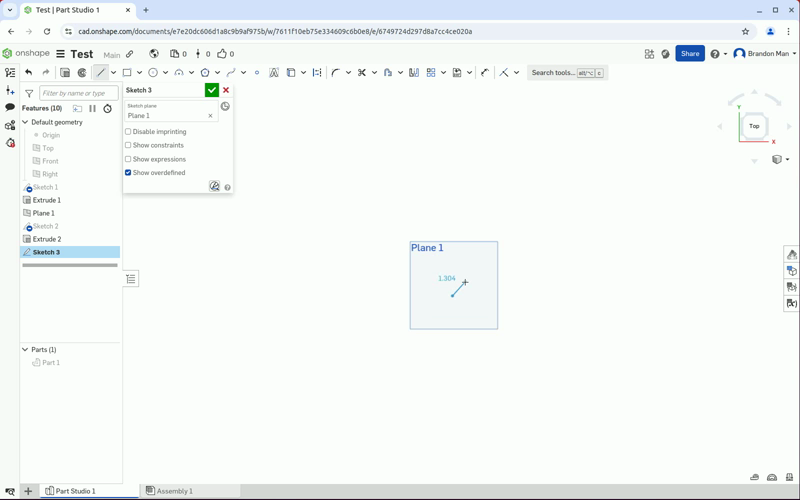
scroll(6)
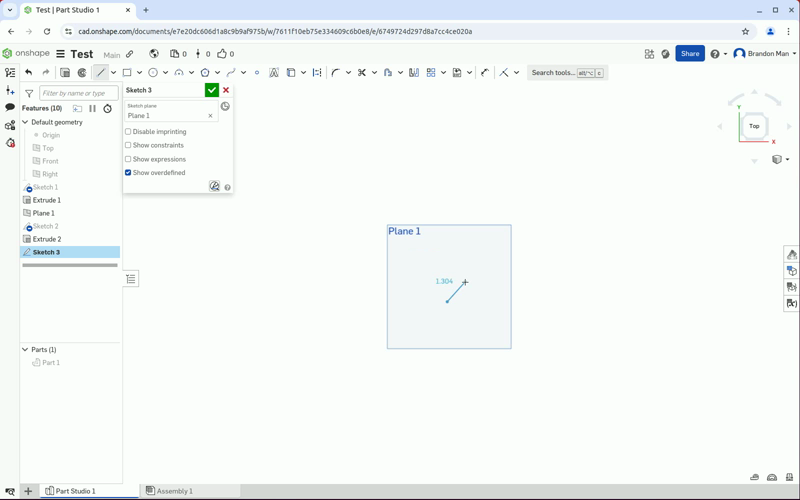
scroll(6)
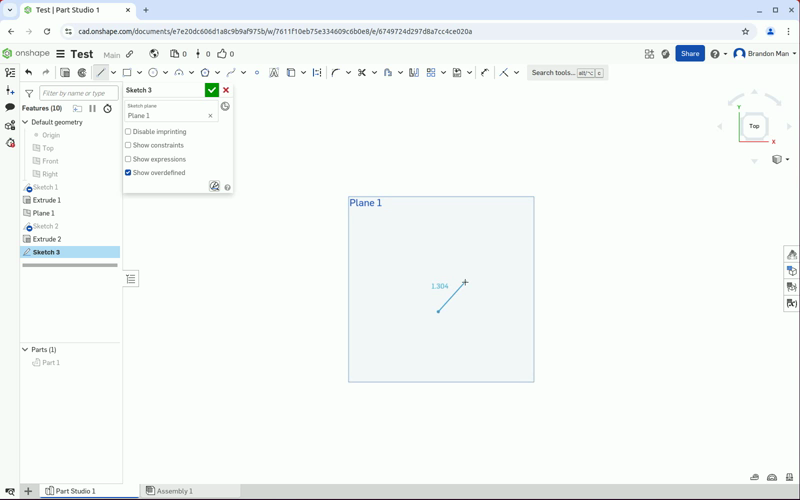
scroll(6)
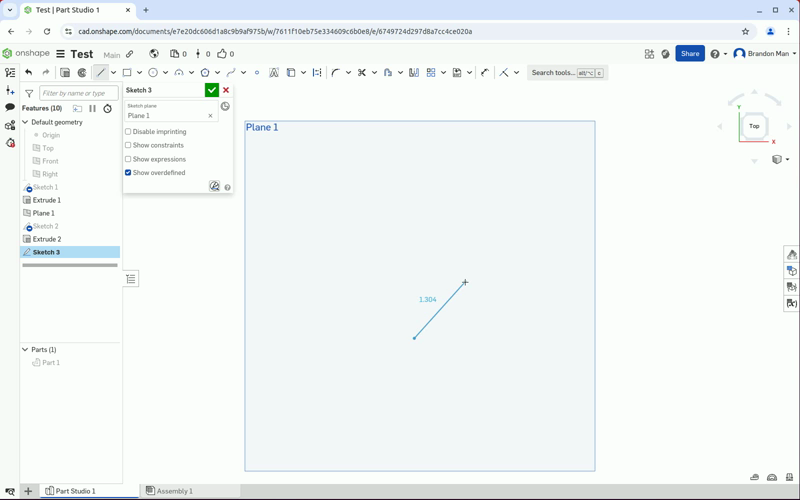
click(465, 281)
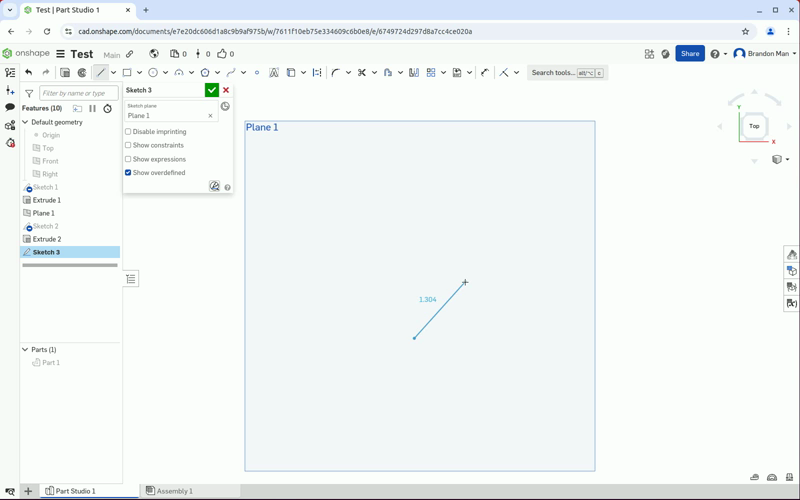
scroll(-6)
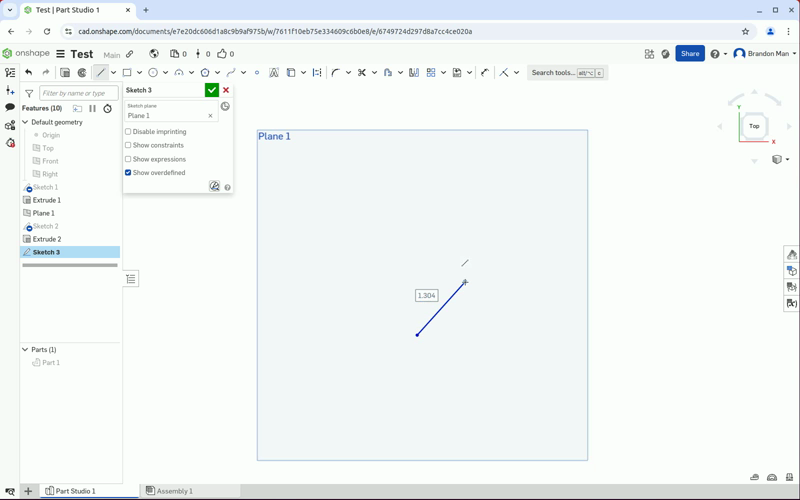
scroll(-6)
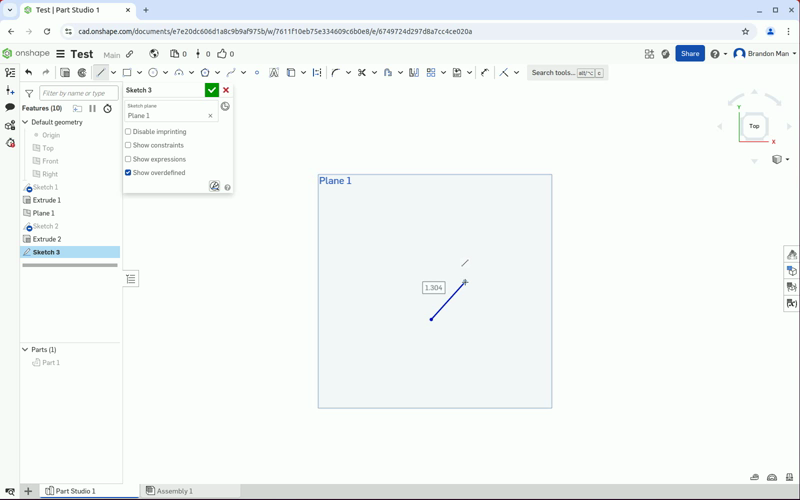
scroll(-6)
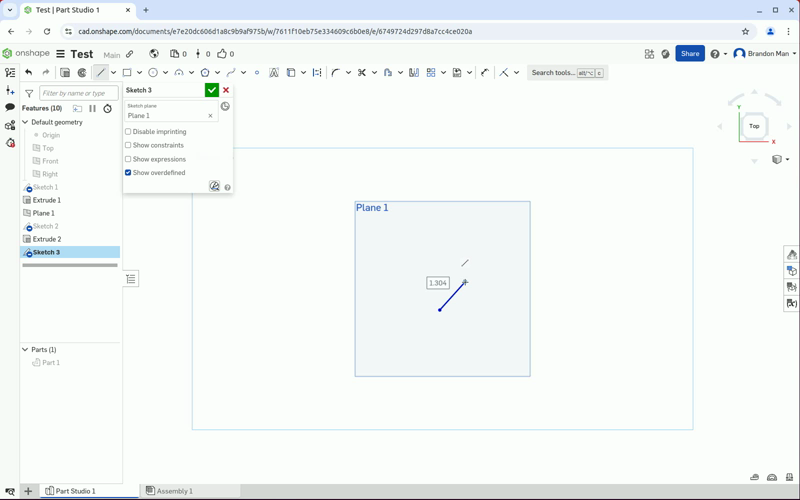
scroll(-6)
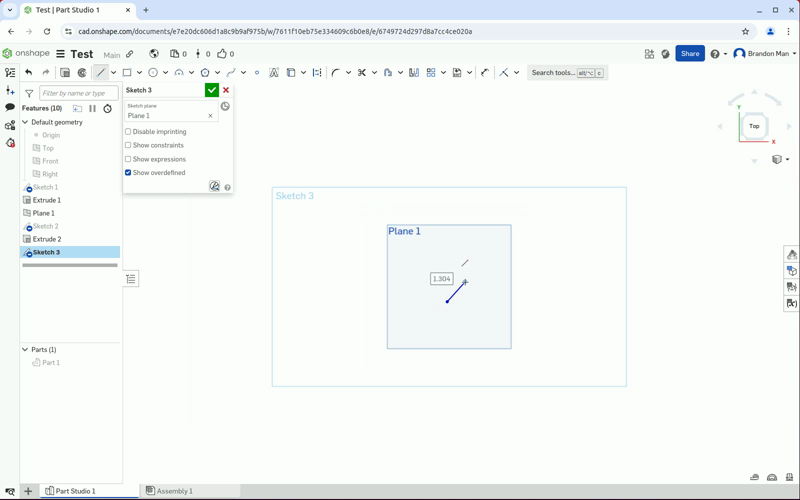
scroll(-6)
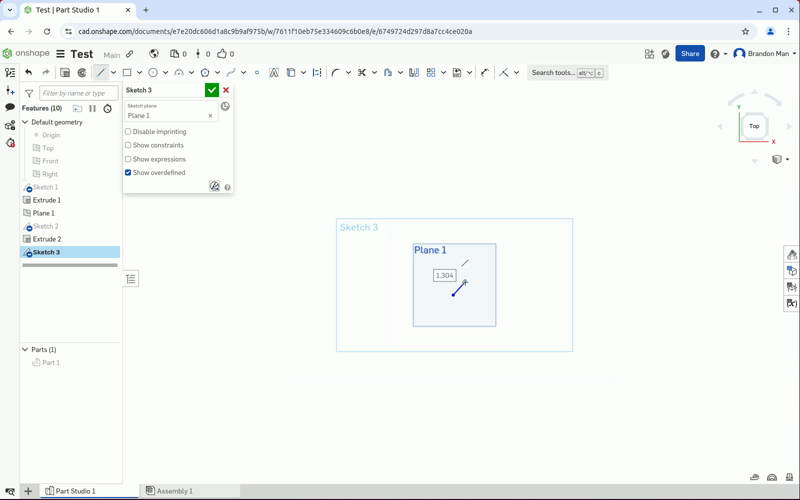
scroll(-6)
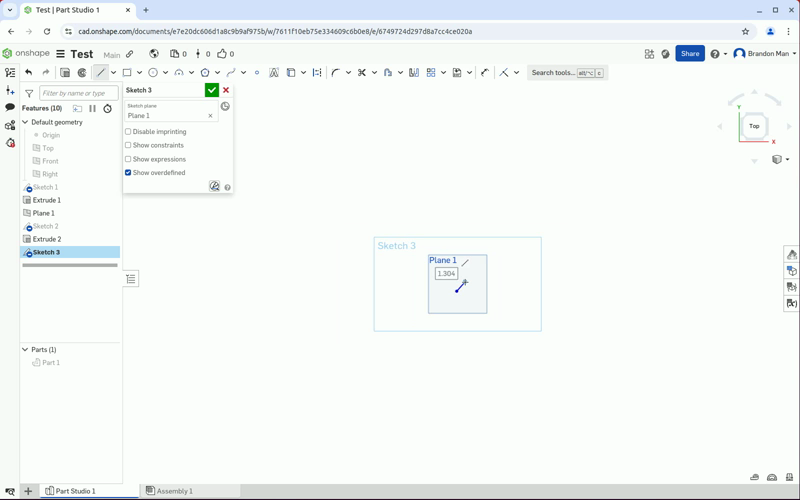
scroll(-6)
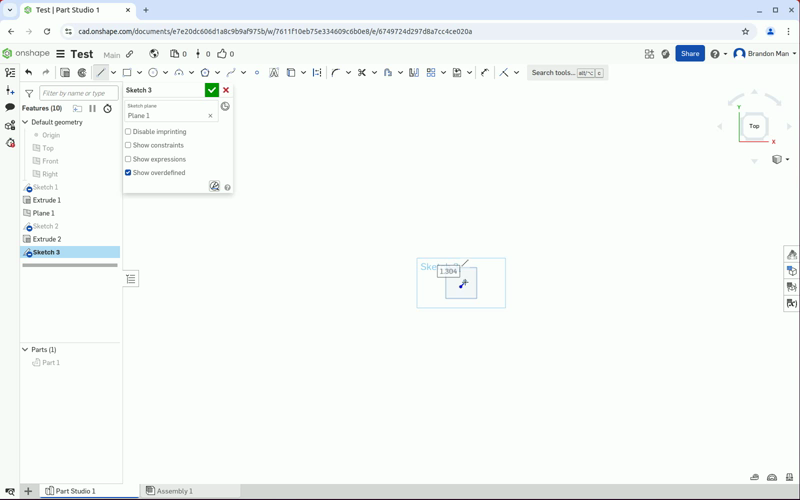
key_up(shift)
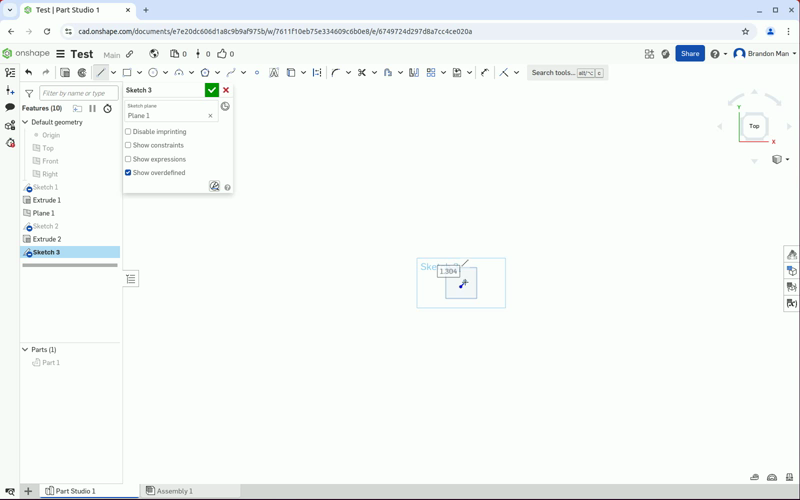
key_down(shift)
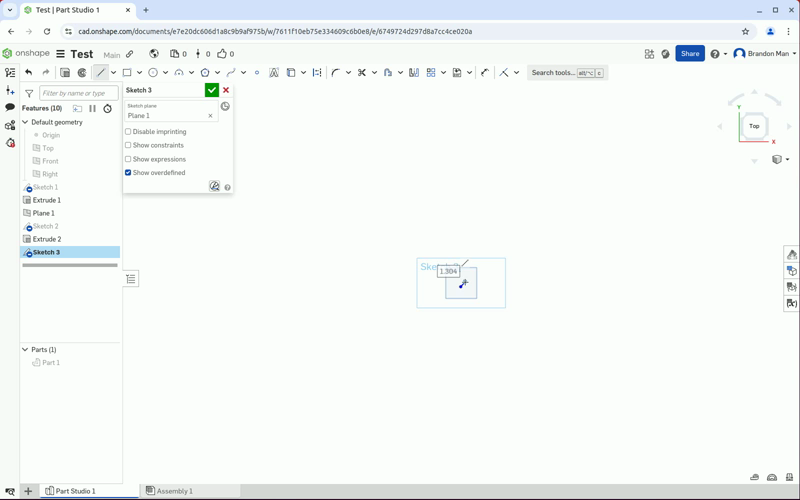
mouse_move(495, 281)
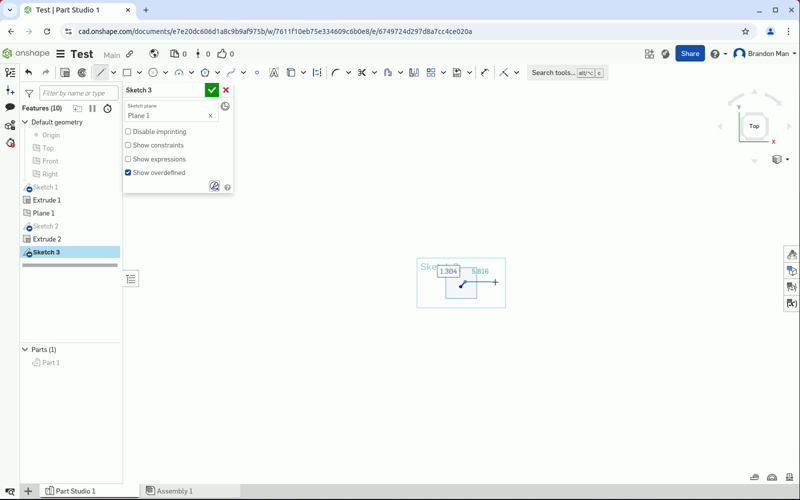
mouse_move(460, 281)
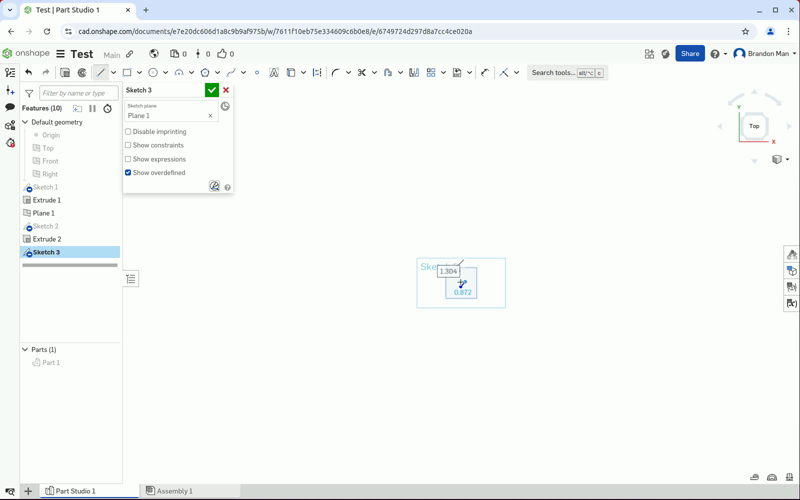
scroll(6)
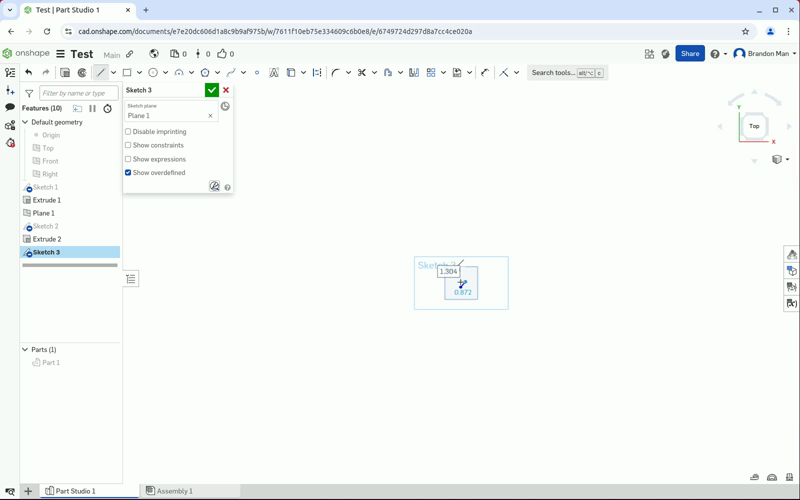
scroll(6)
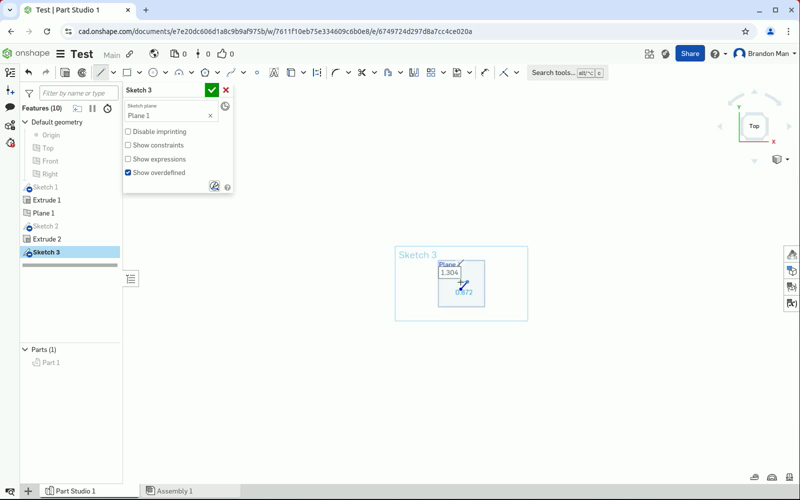
scroll(6)
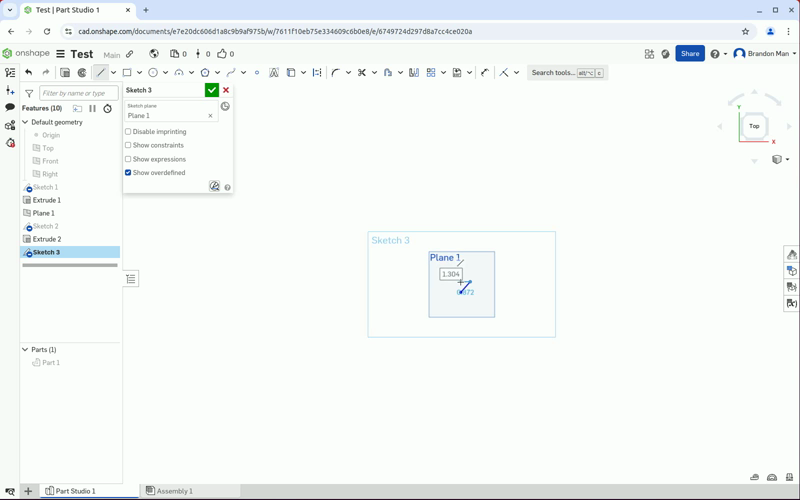
scroll(6)
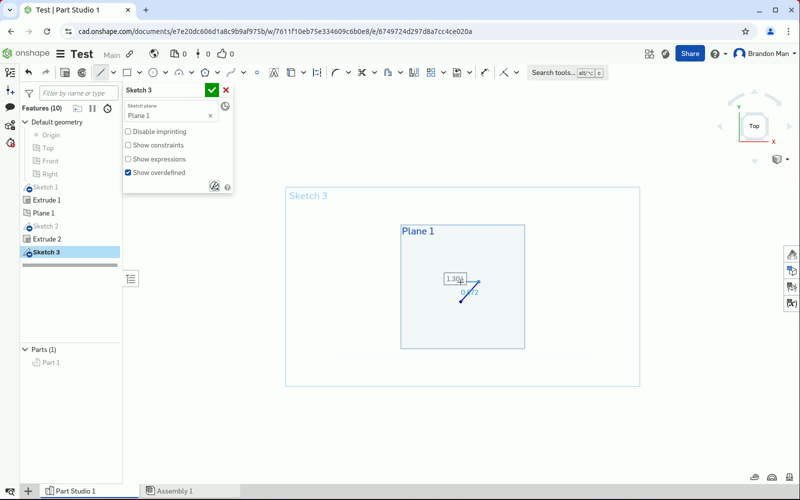
scroll(6)
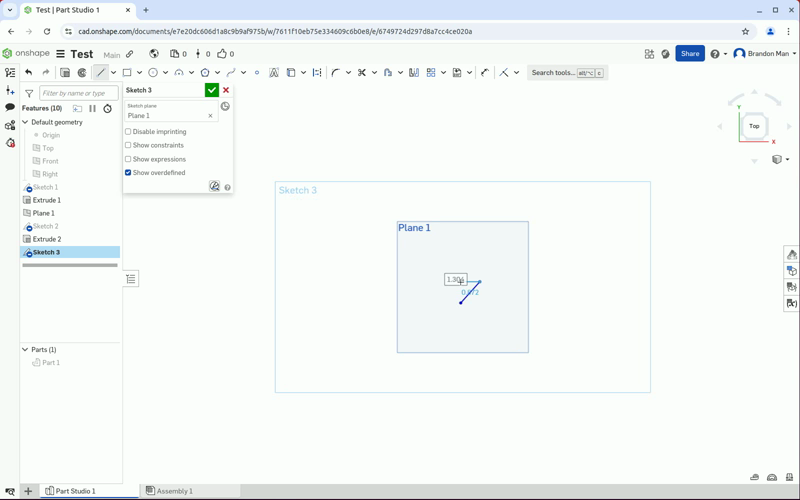
scroll(6)
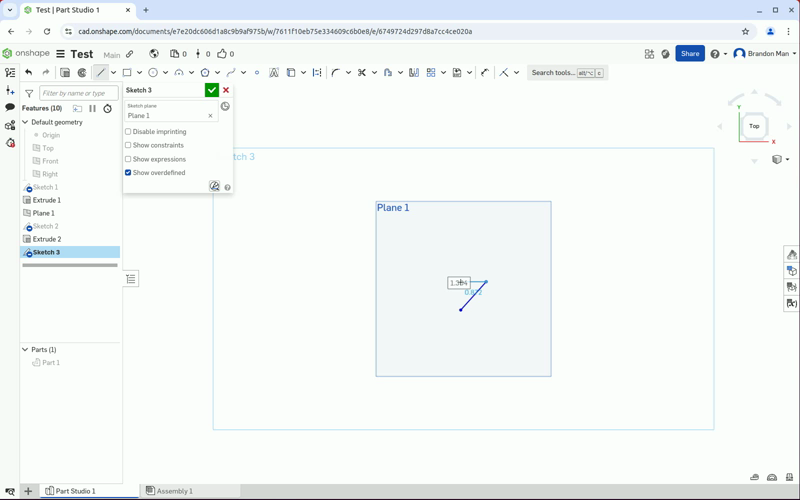
scroll(6)
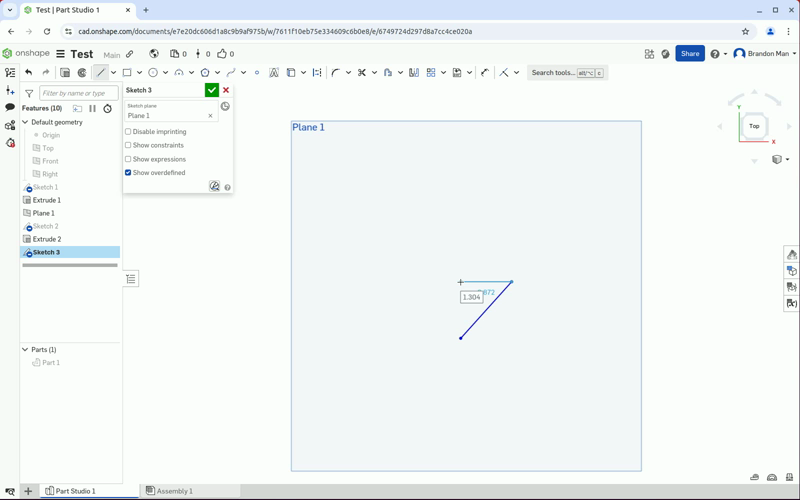
click(460, 281)
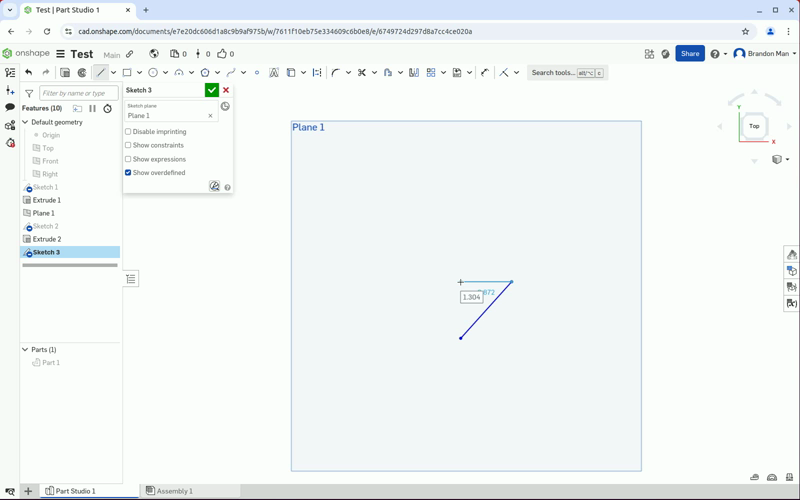
scroll(-6)
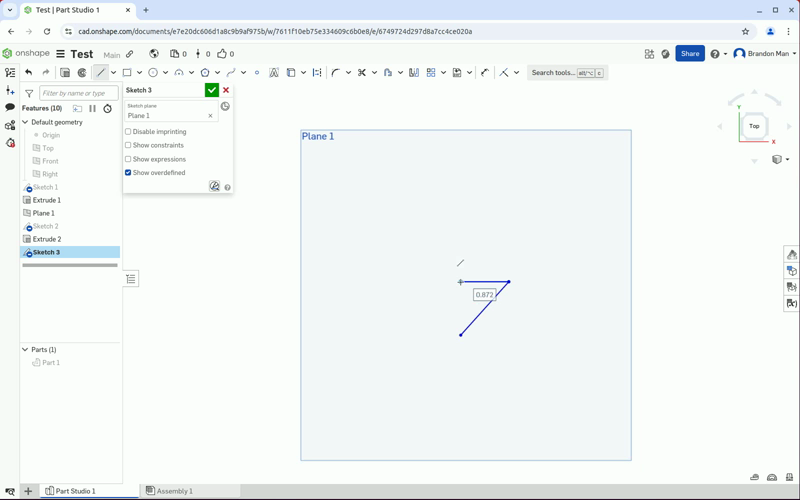
scroll(-6)
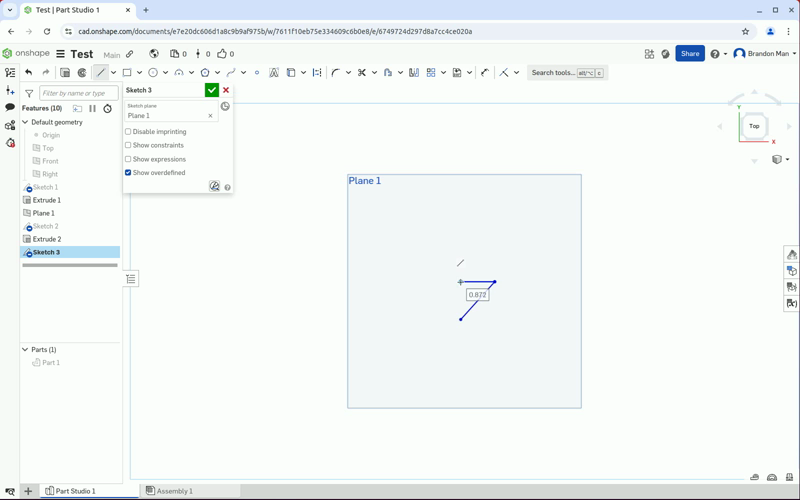
scroll(-6)
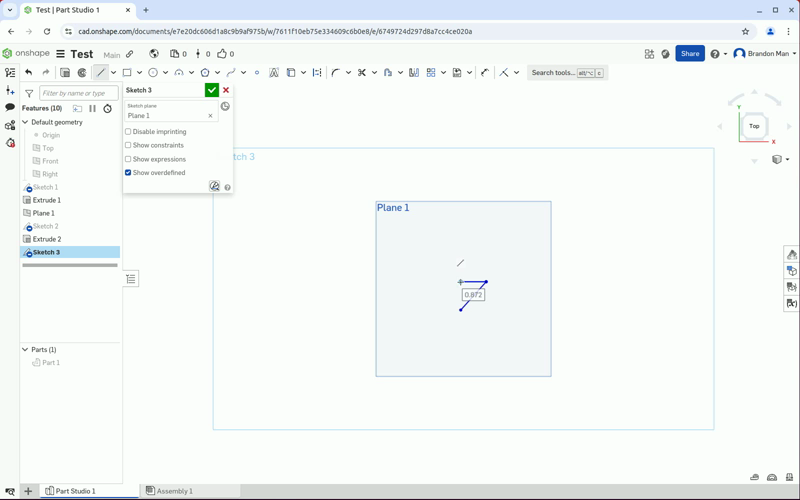
scroll(-6)
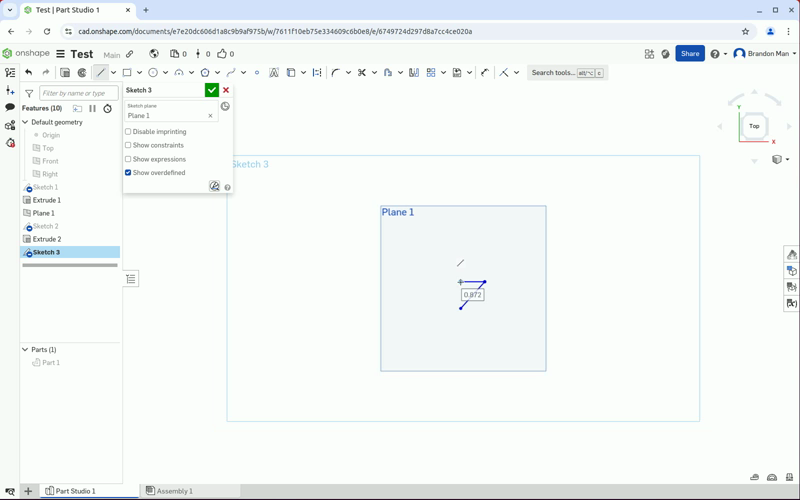
scroll(-6)
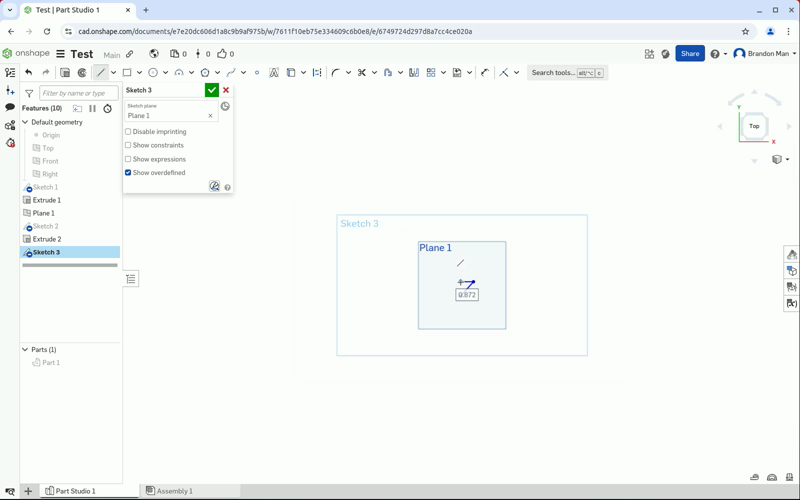
scroll(-6)
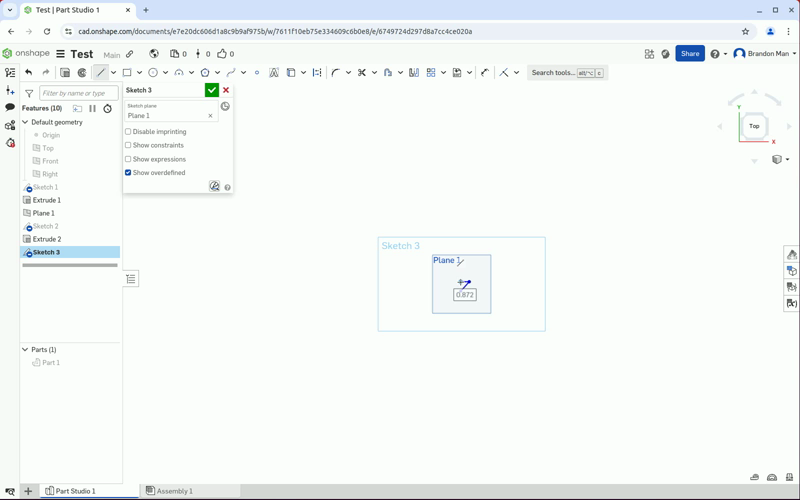
scroll(-6)
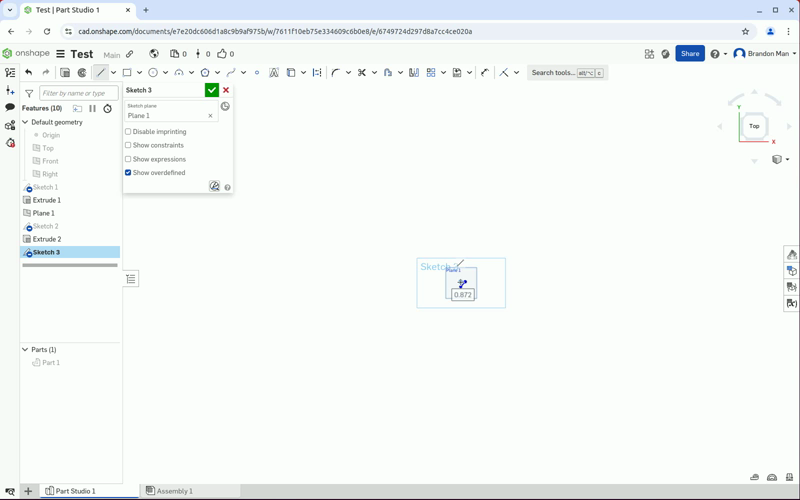
key_up(shift)
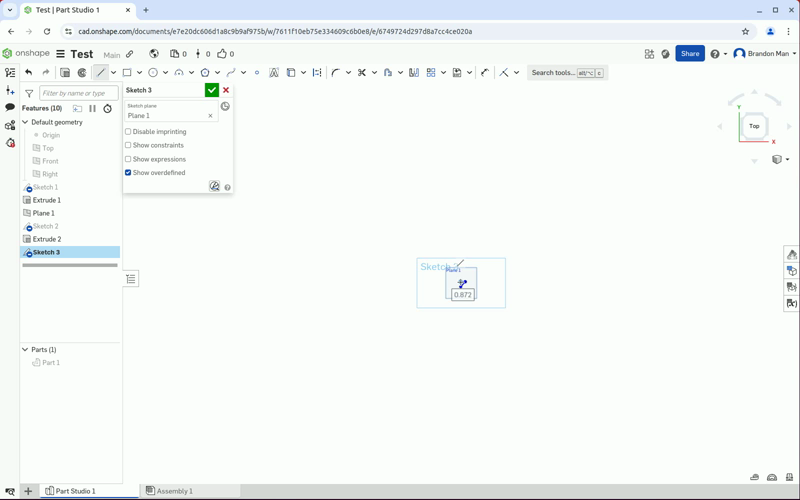
mouse_move(490, 281)
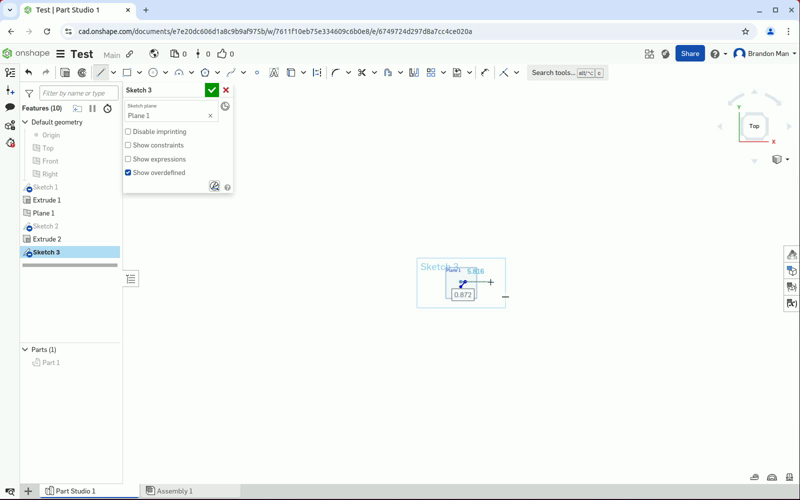
key_down(shift)
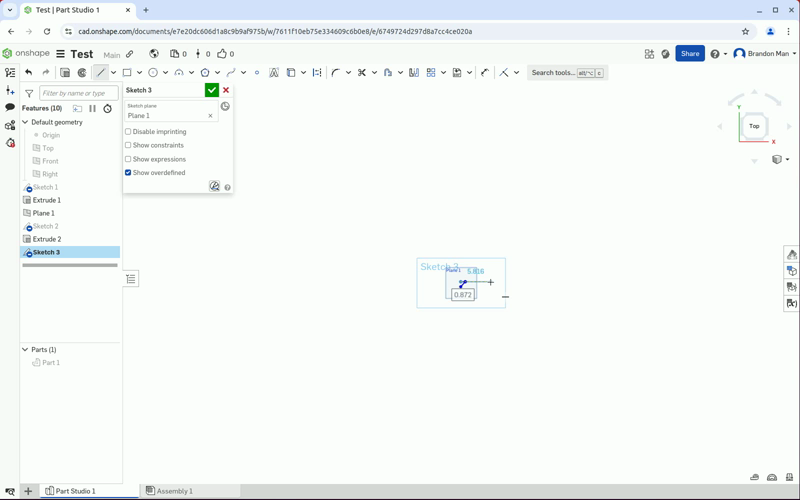
mouse_move(460, 286)
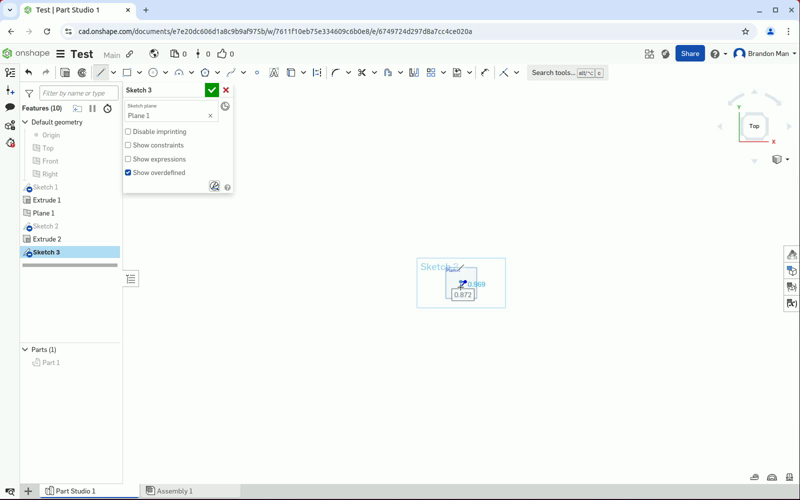
scroll(6)
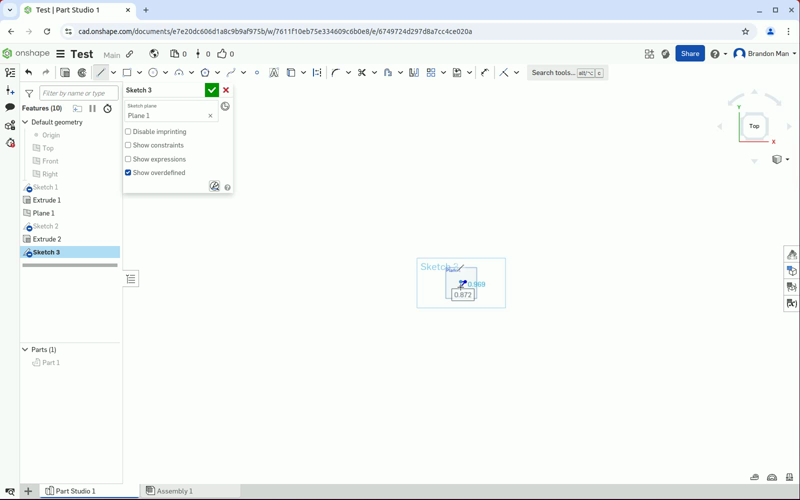
scroll(6)
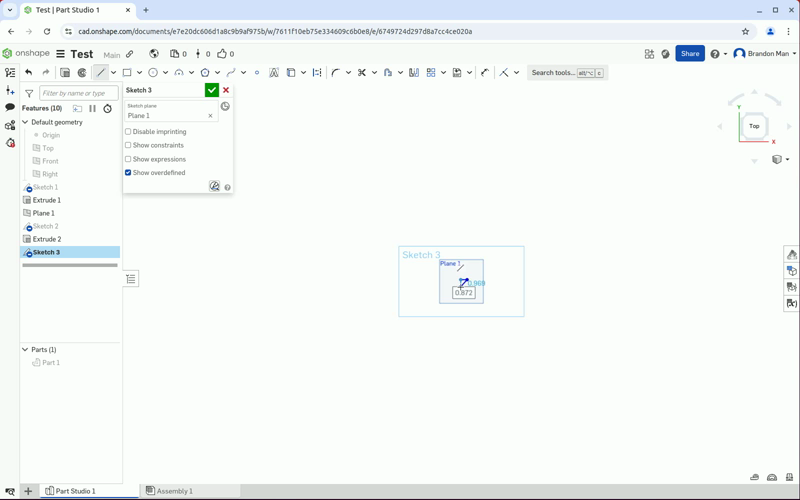
scroll(6)
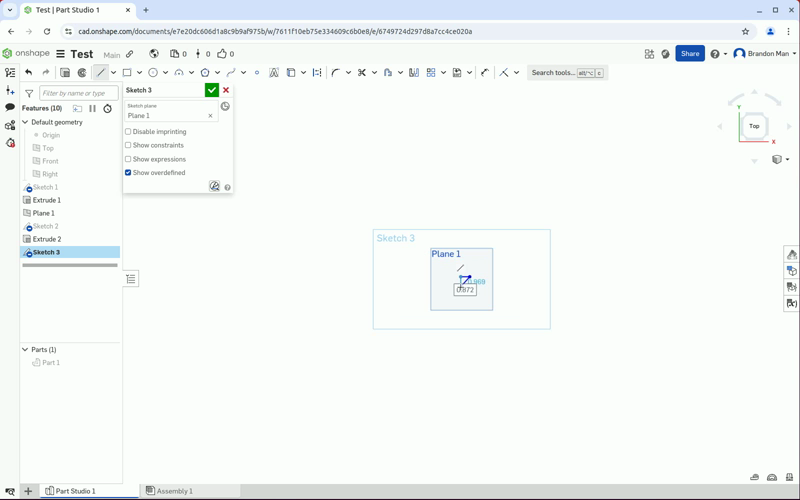
scroll(6)
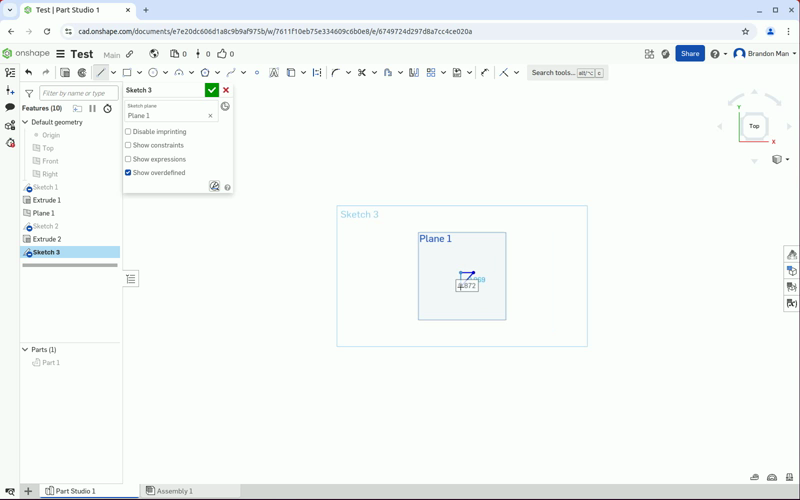
scroll(6)
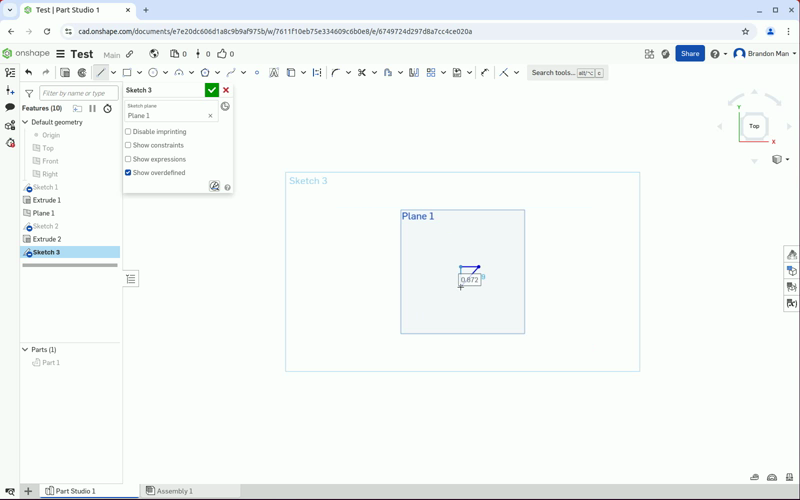
scroll(6)
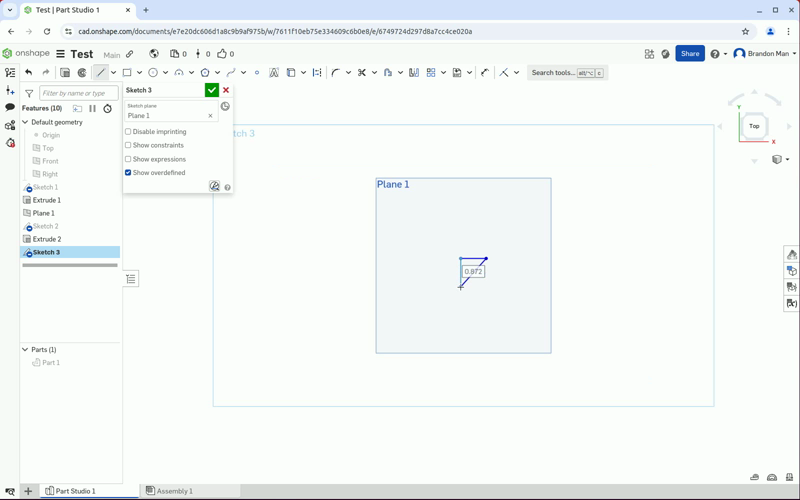
scroll(6)
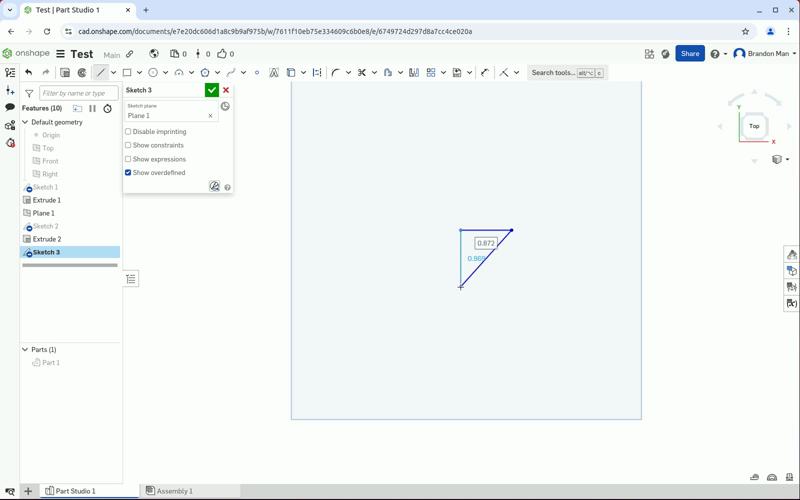
key_up(shift)
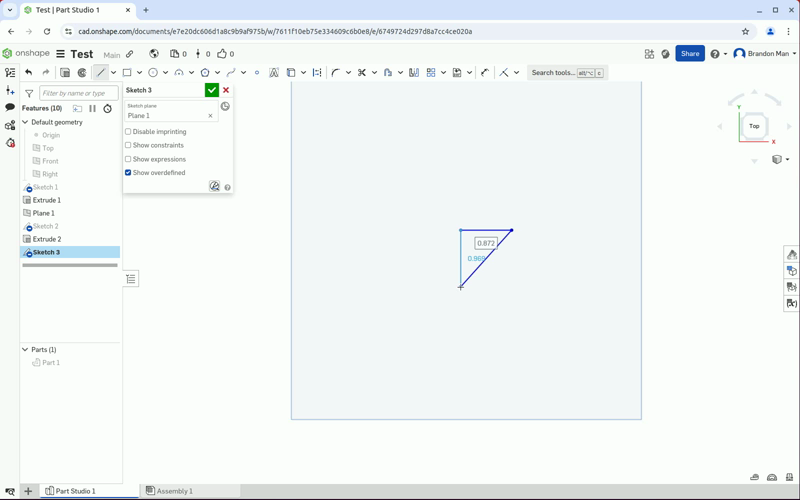
click(460, 286)
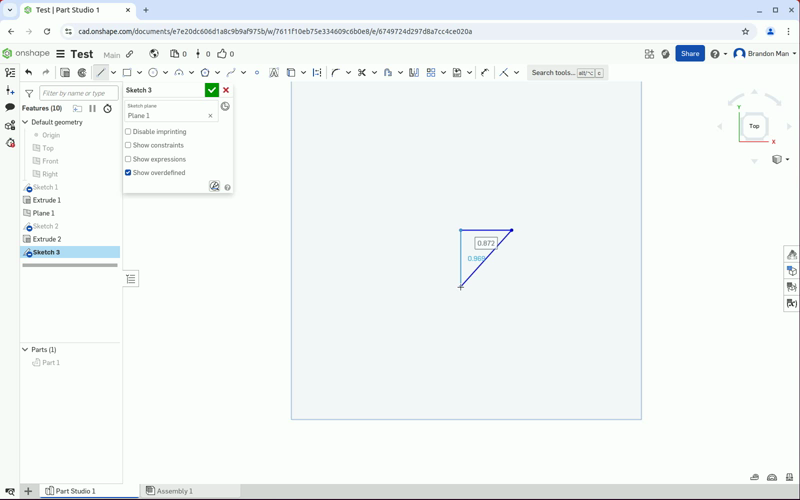
scroll(-6)
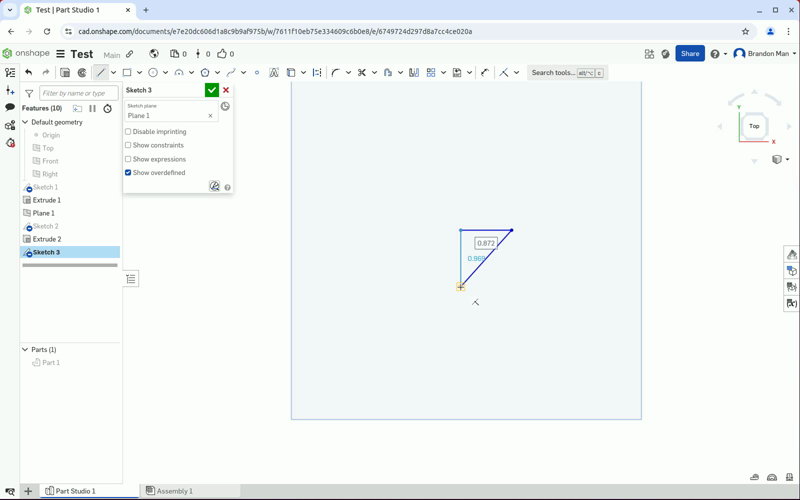
scroll(-6)
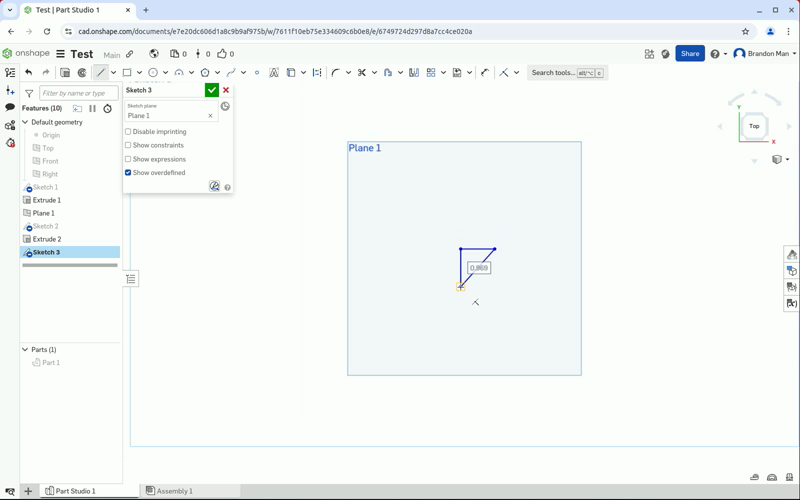
scroll(-6)
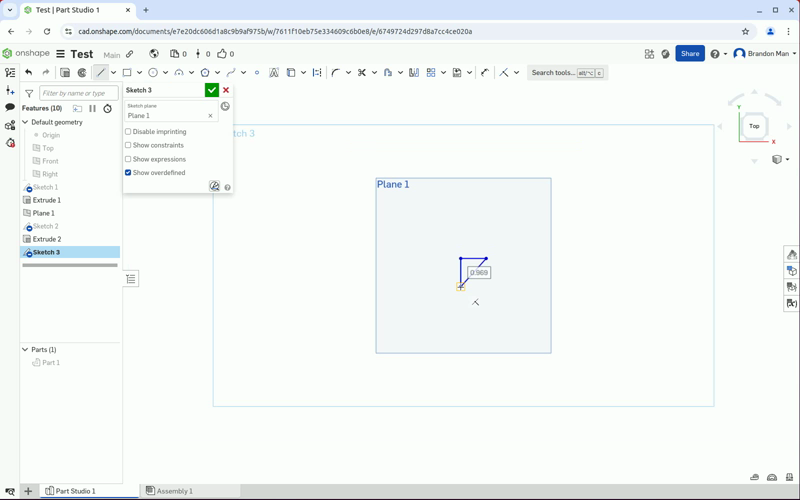
scroll(-6)
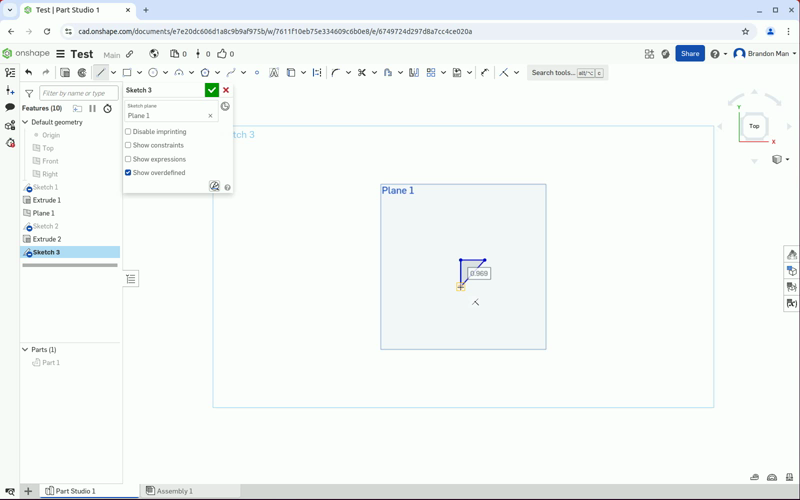
scroll(-6)
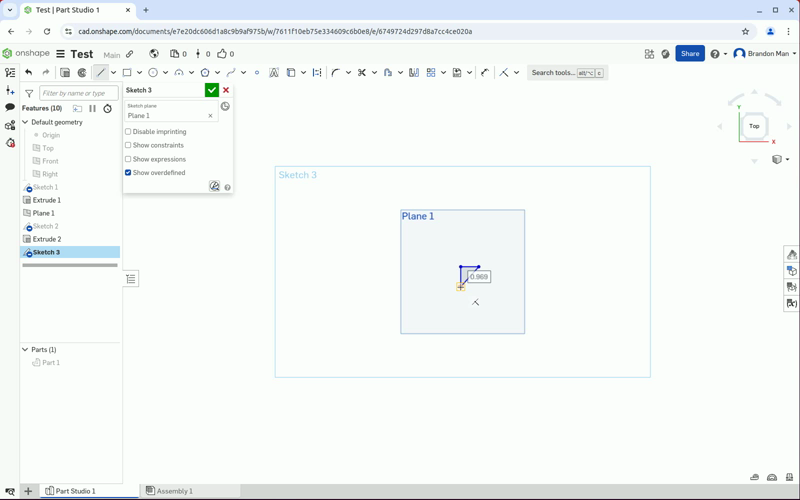
scroll(-6)
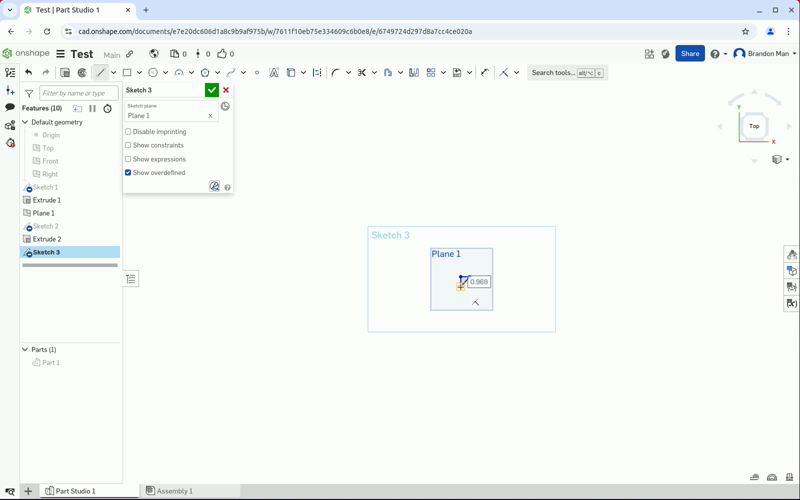
scroll(-6)
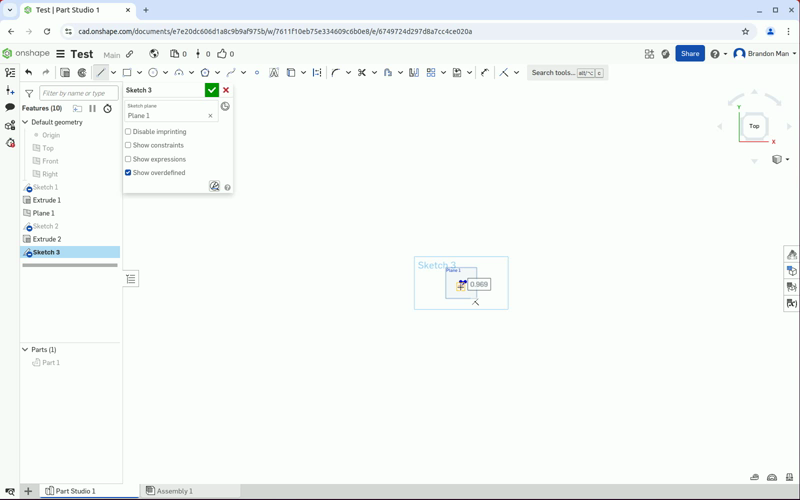
key(esc)
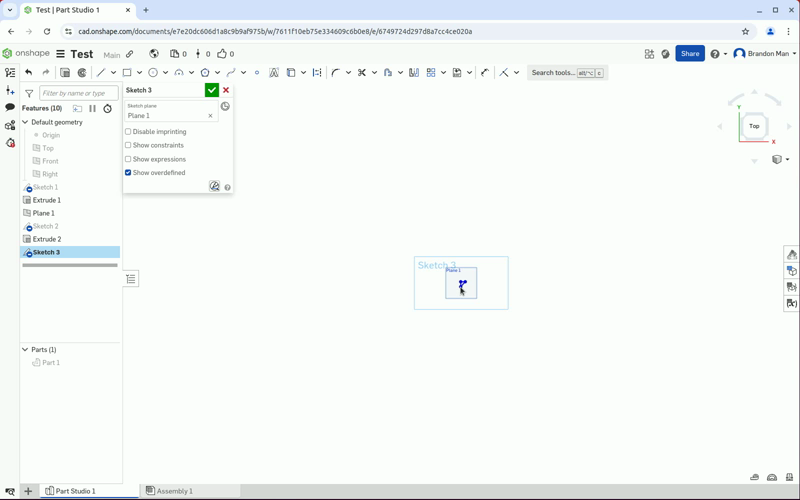
mouse_move(462, 283)
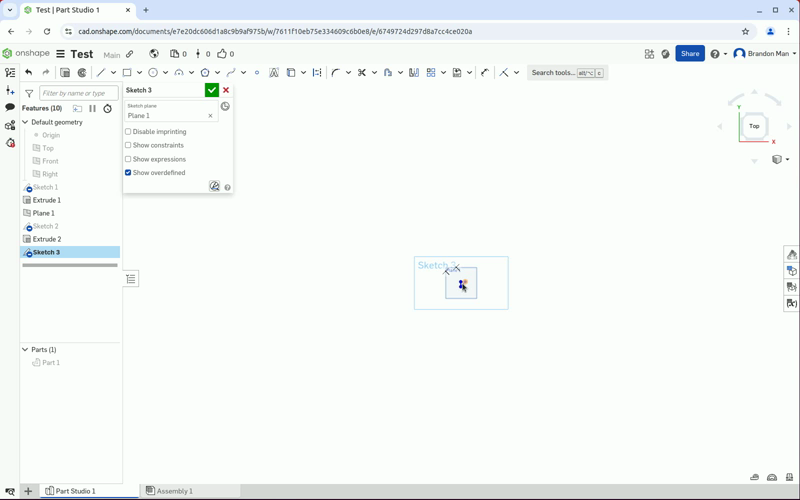
scroll(6)
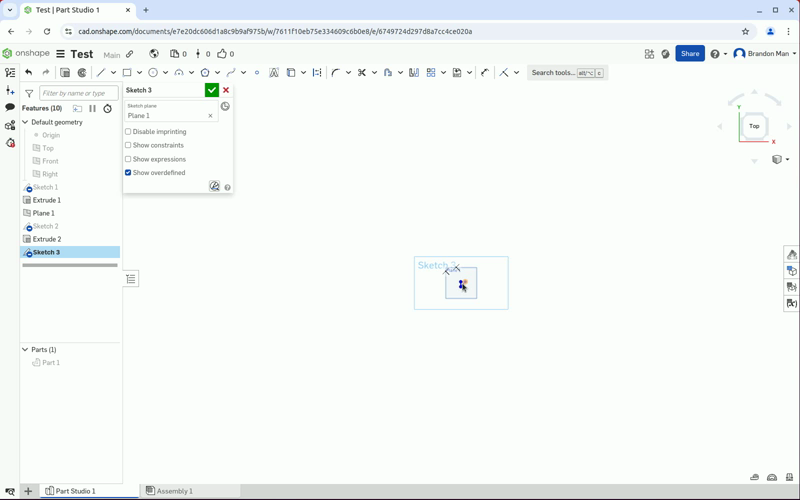
scroll(6)
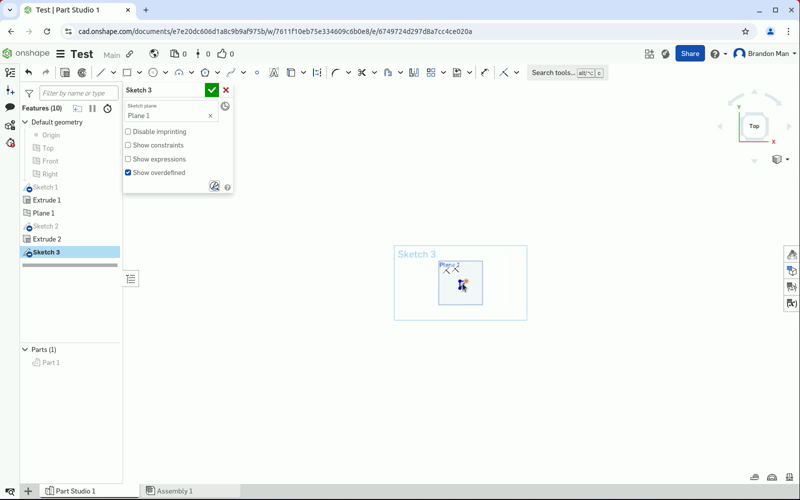
scroll(6)
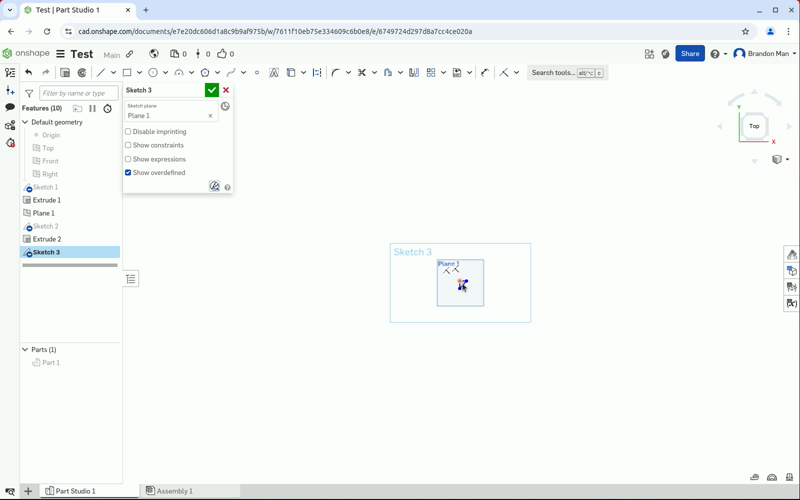
scroll(6)
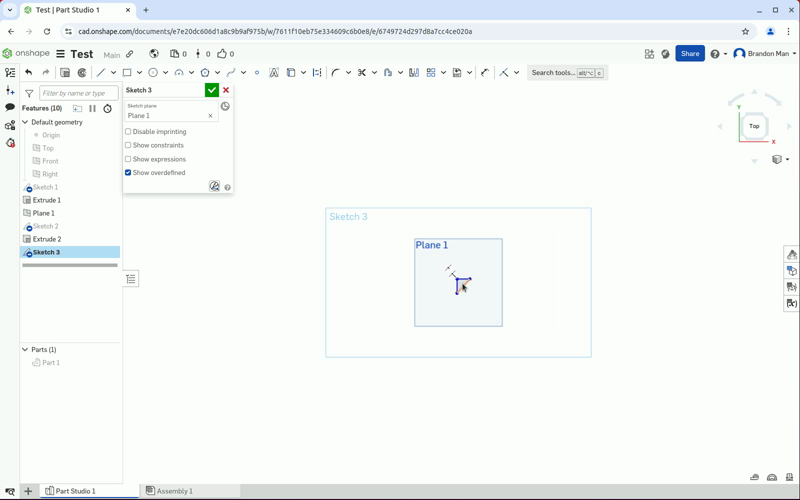
scroll(6)
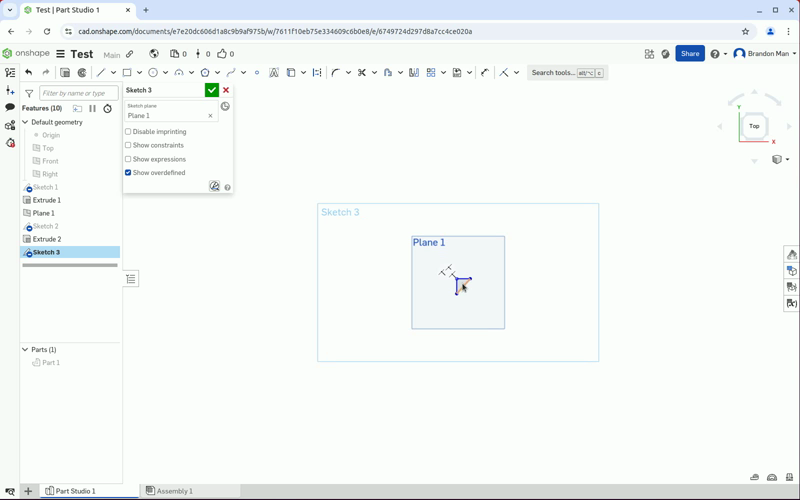
scroll(6)
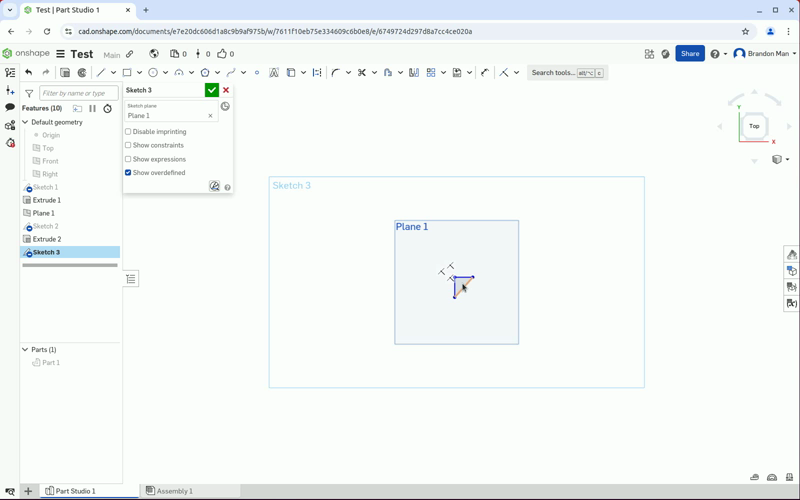
scroll(6)
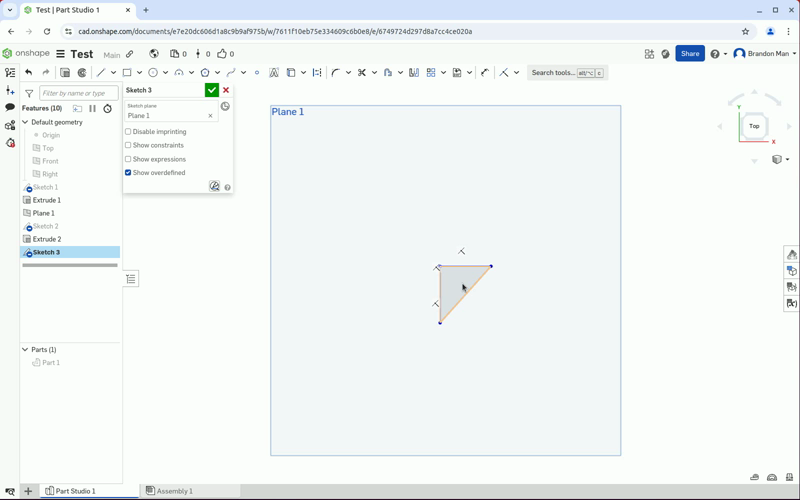
click(462, 283)
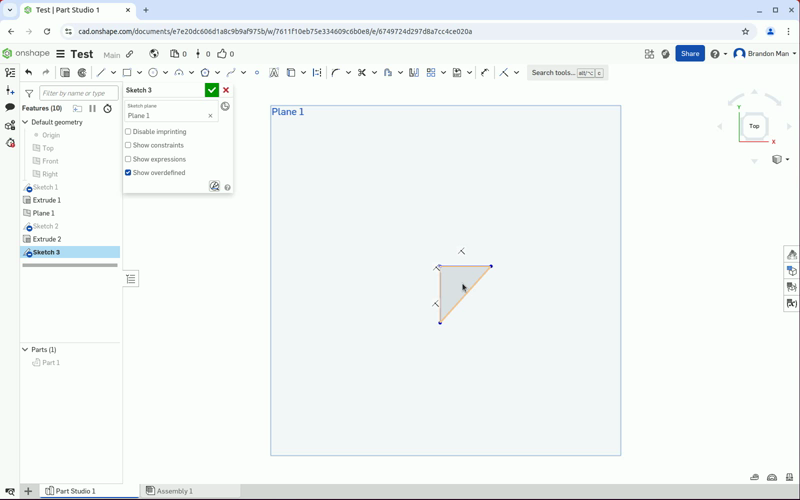
scroll(-6)
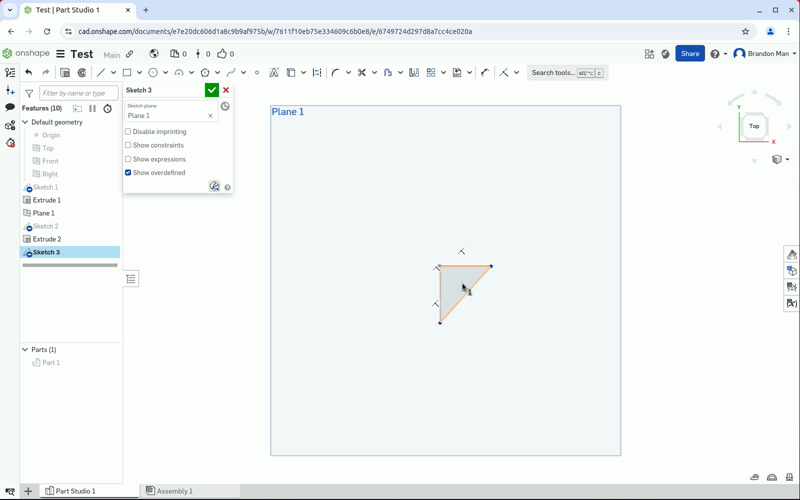
scroll(-6)
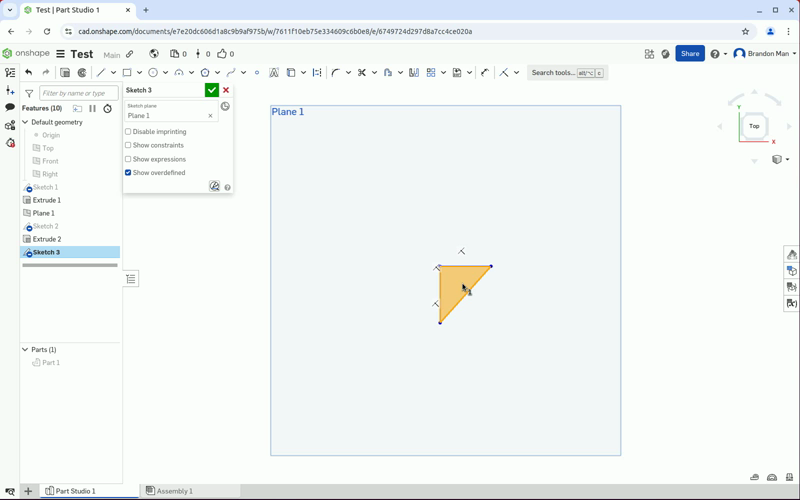
scroll(-6)
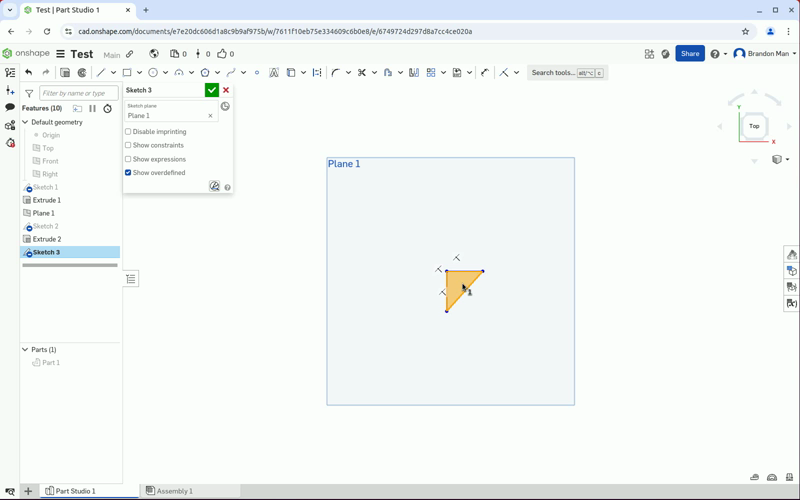
scroll(-6)
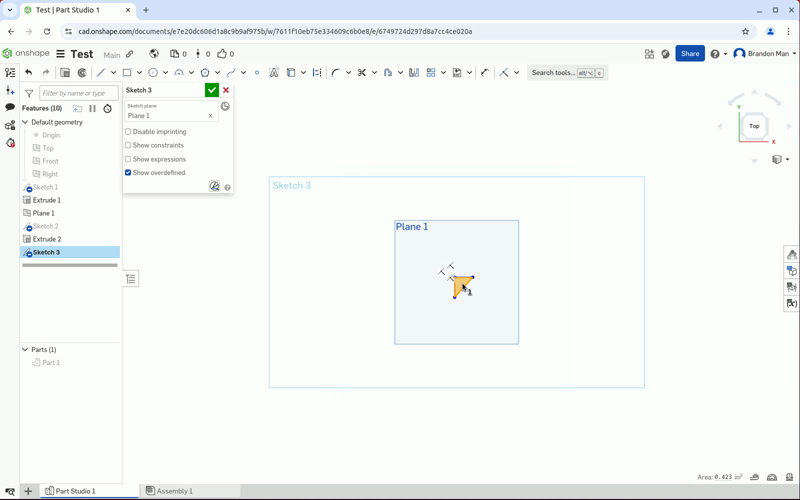
scroll(-6)
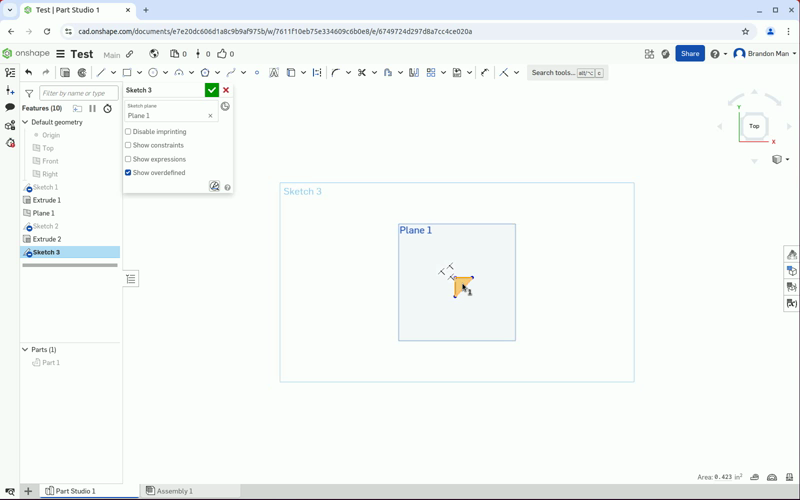
scroll(-6)
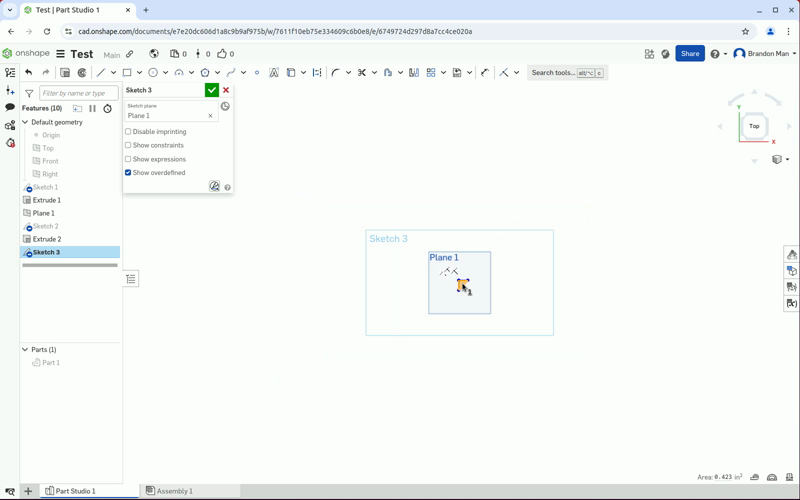
scroll(-6)
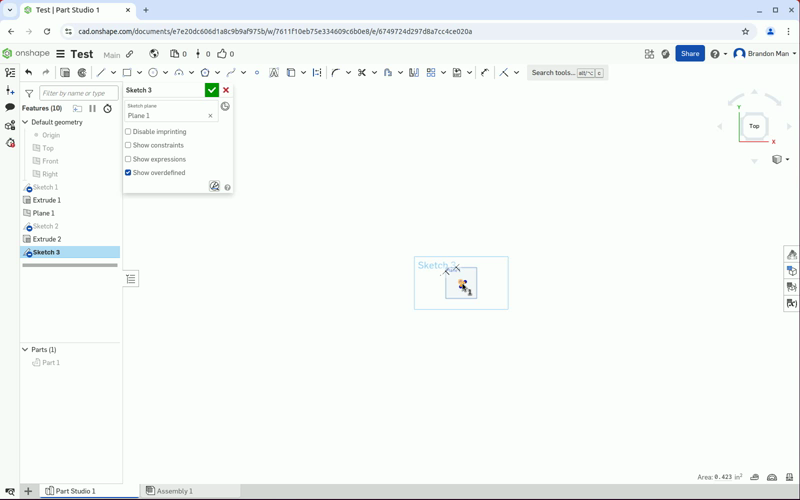
mouse_move(73, 352)
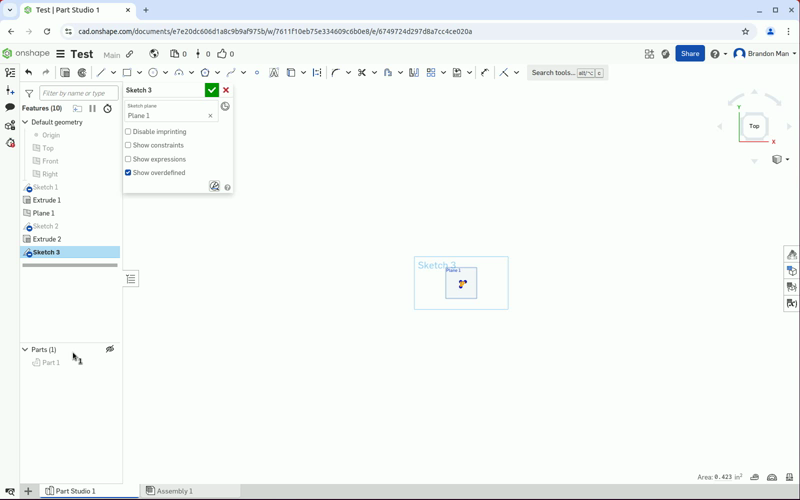
key(shift+y)
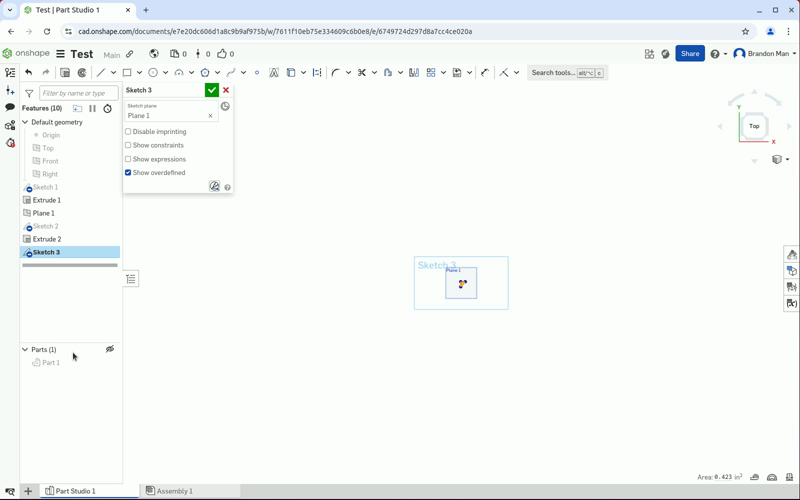
key(shift+e)
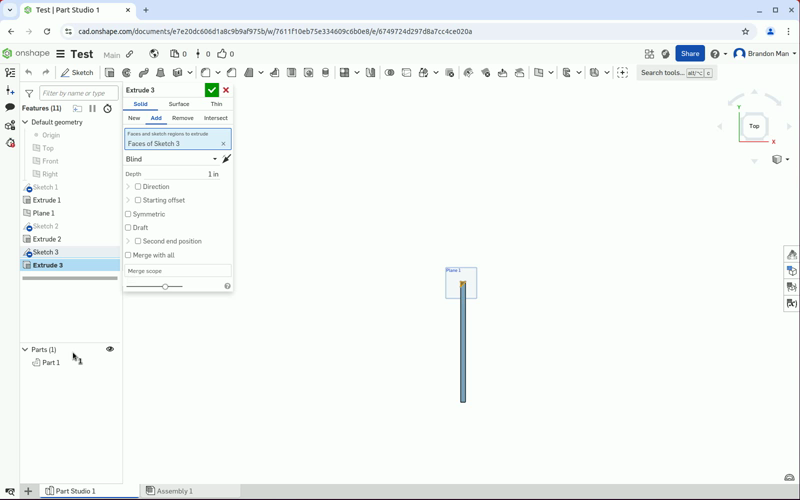
mouse_move(143, 106)
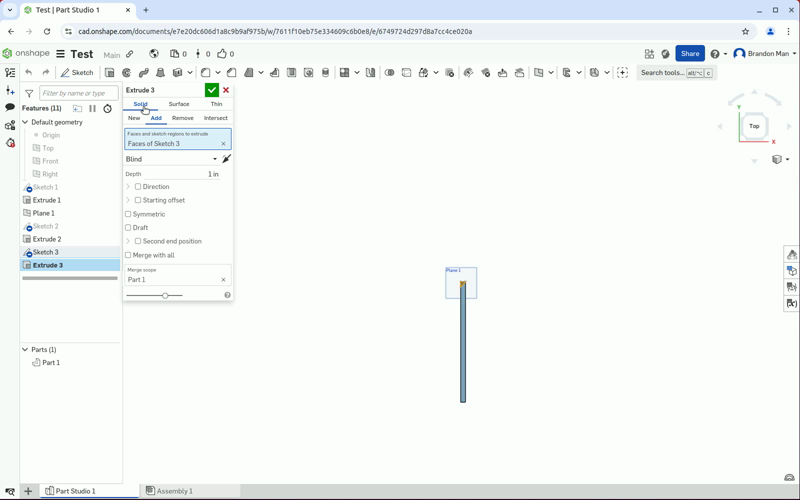
click(143, 106)
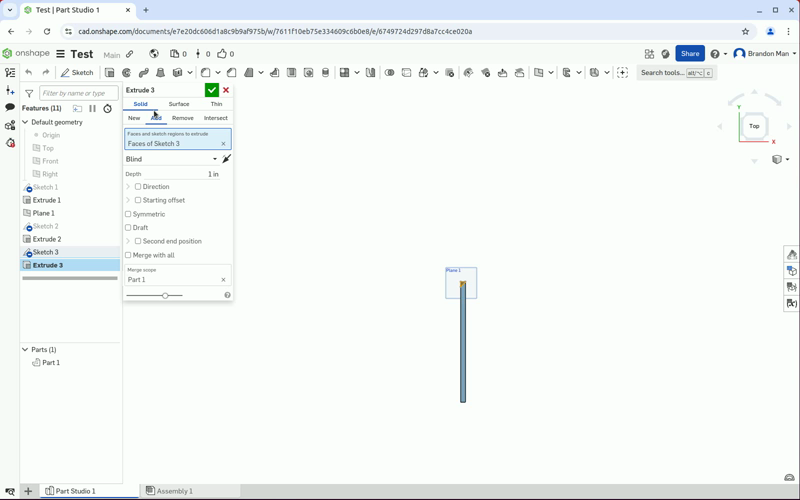
mouse_move(186, 120)
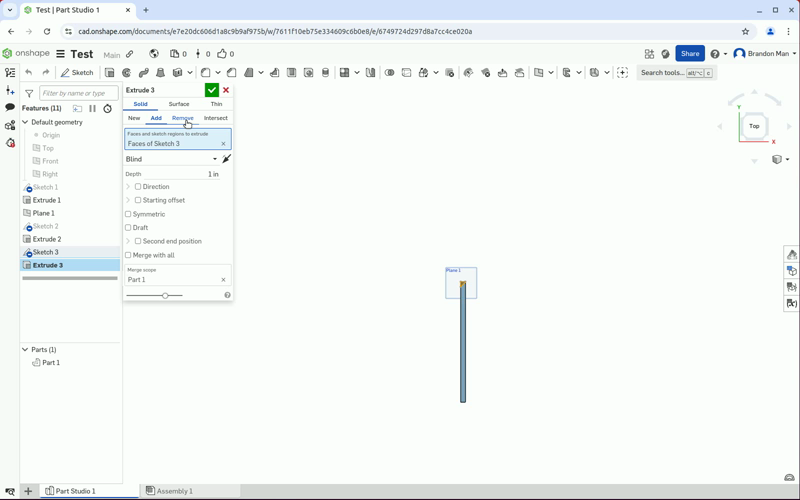
click(186, 120)
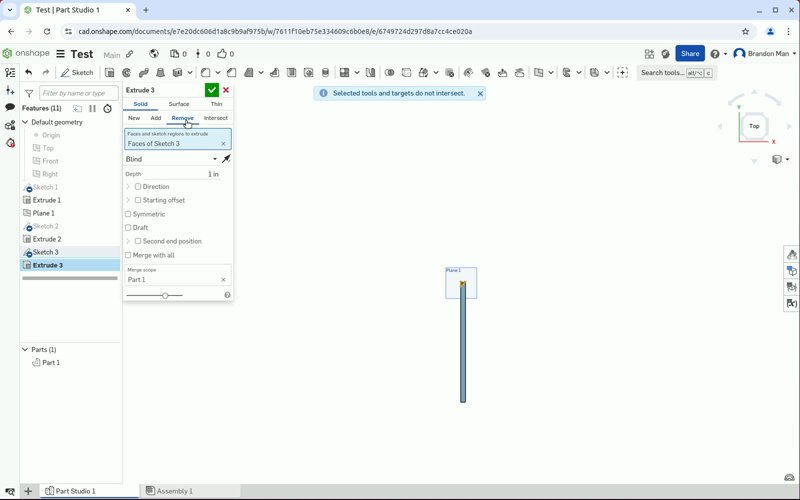
key(tab, 4)
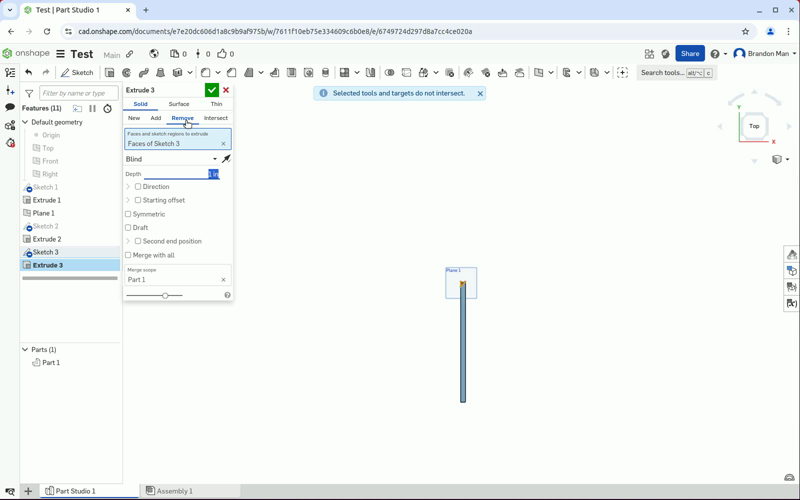
text(0.722)
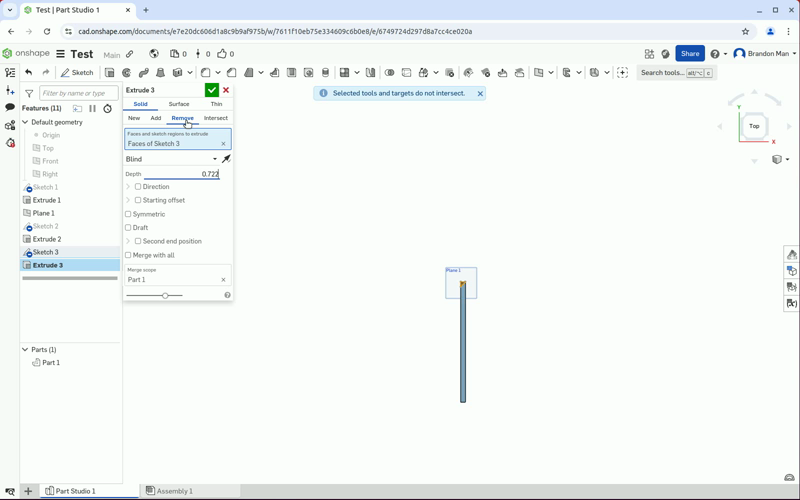
key(tab, 6)
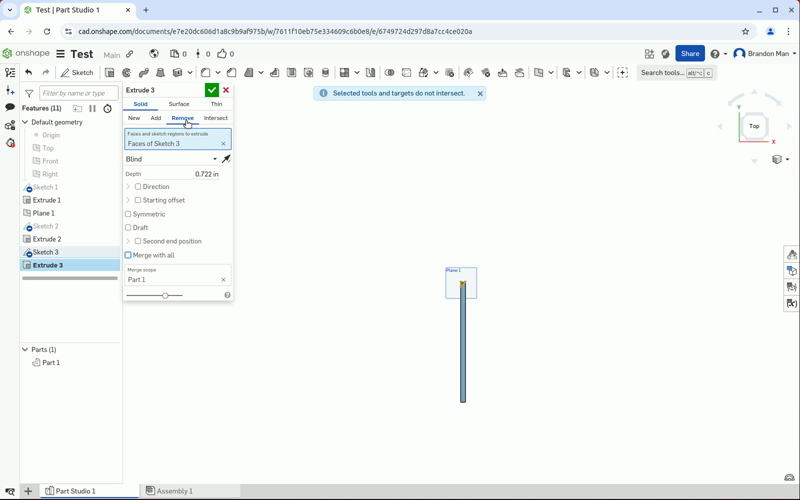
key(space)
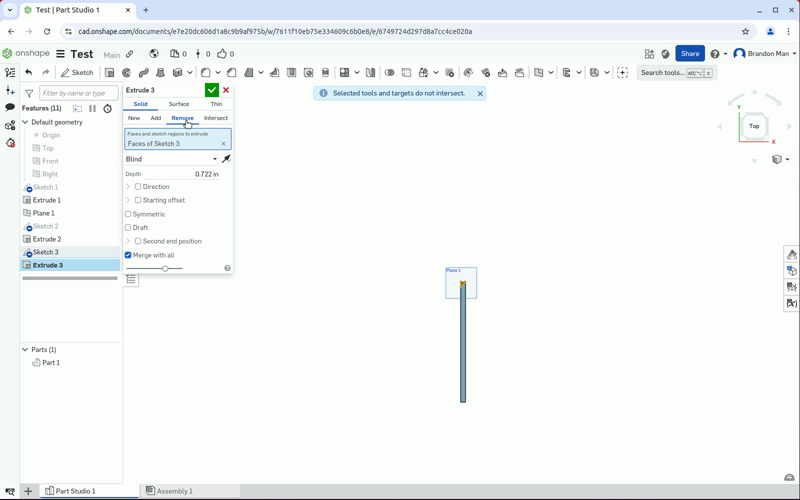
key(enter)
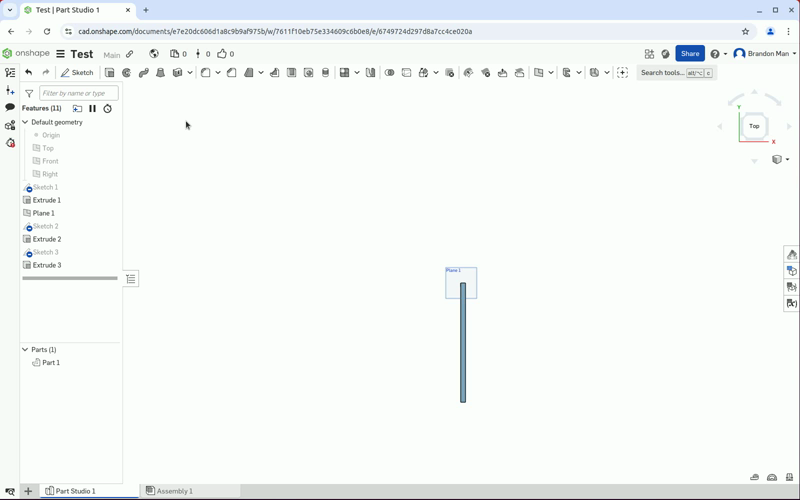
key(shift+h)
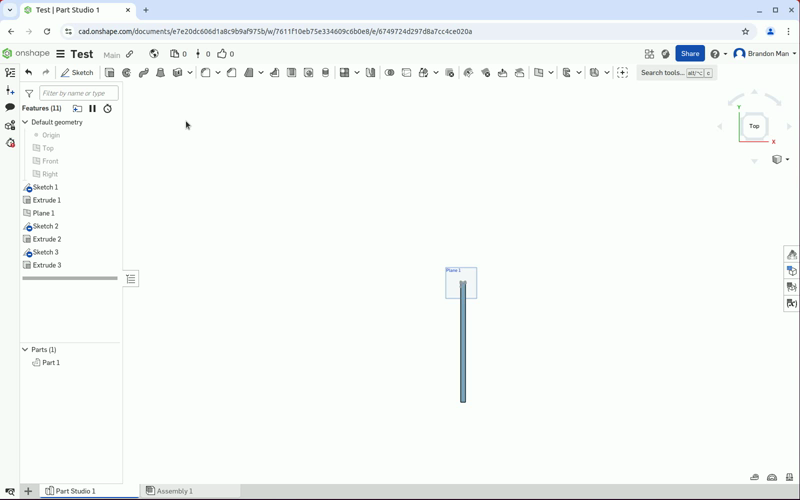
key(shift+h)
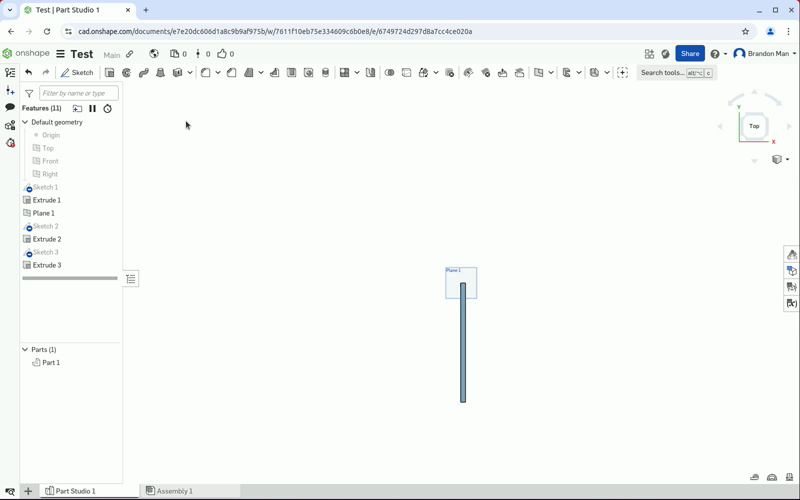
mouse_move(73, 189)
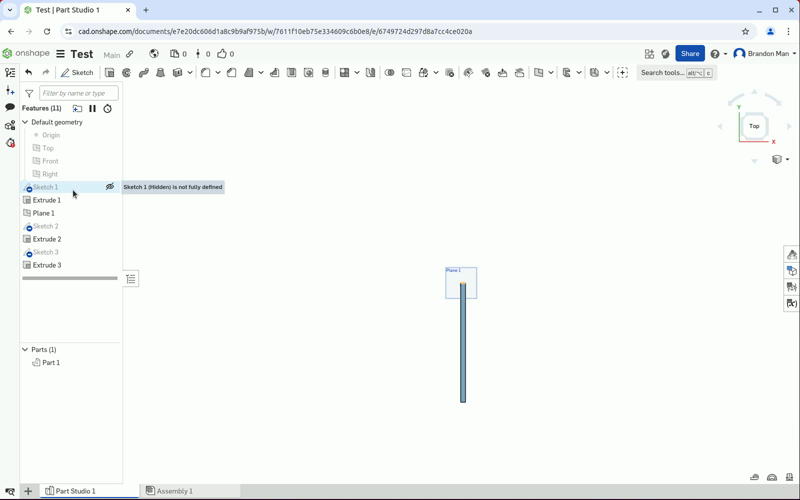
click(73, 189)
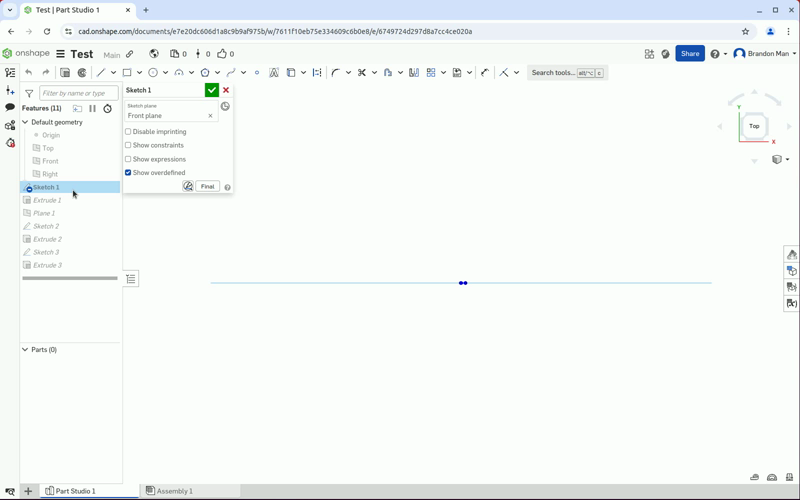
mouse_move(229, 92)
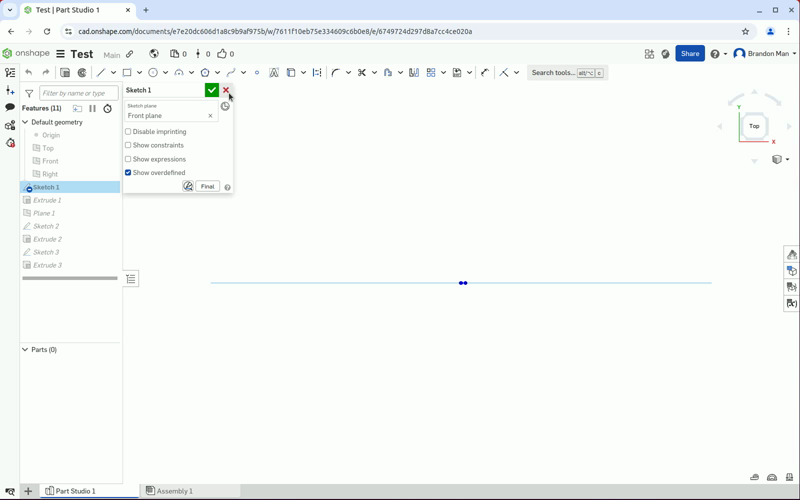
click(229, 92)
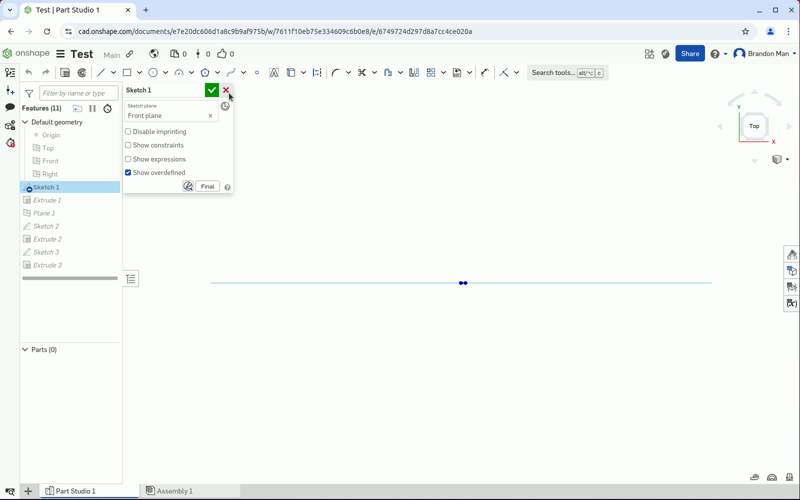
key(shift+s)
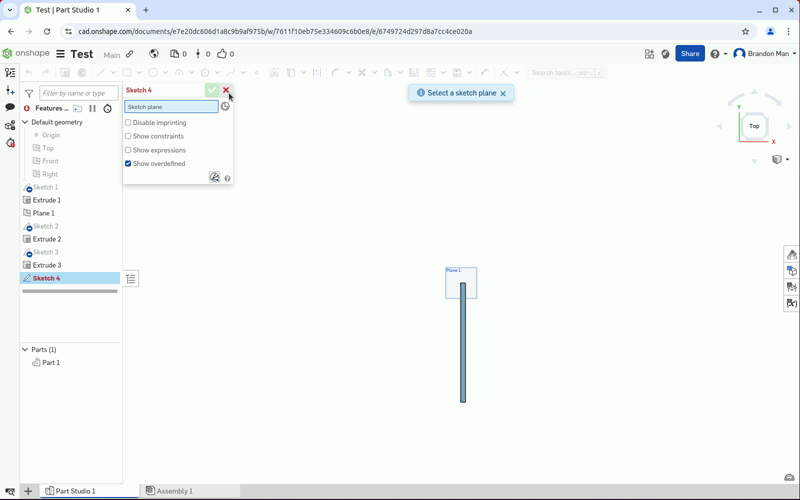
mouse_move(73, 215)
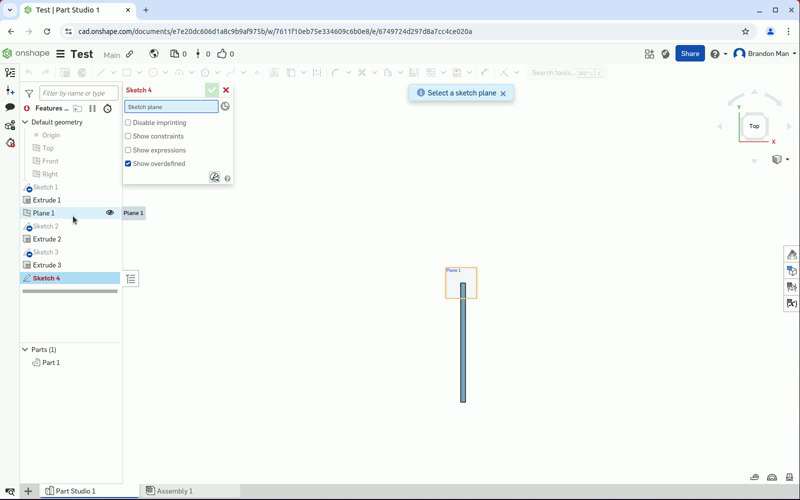
click(73, 215)
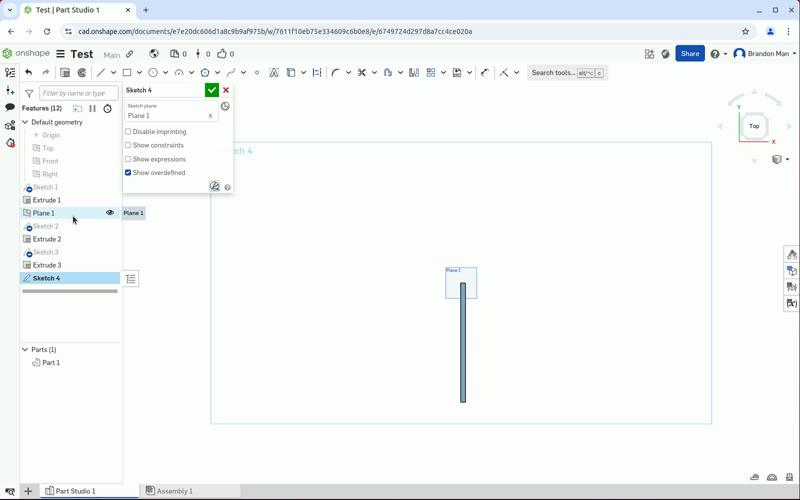
mouse_move(73, 352)
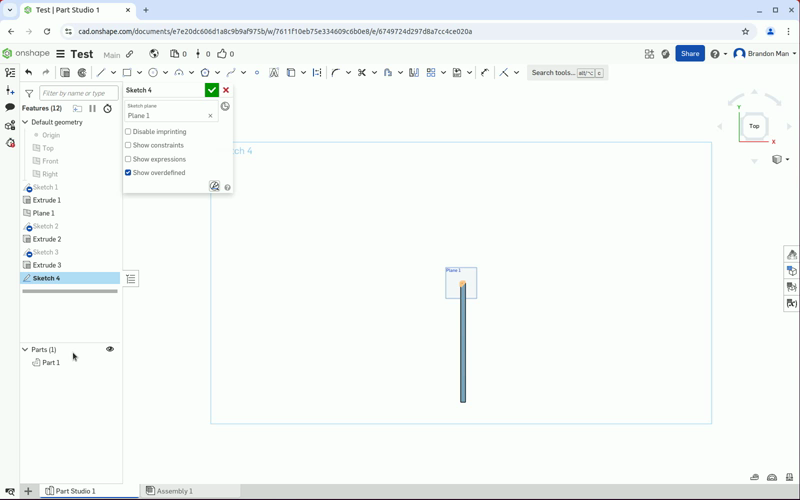
key(y)
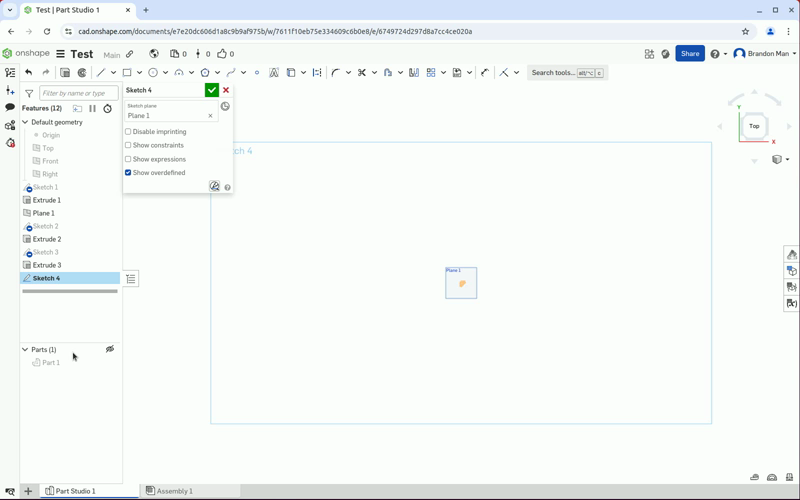
key(l)
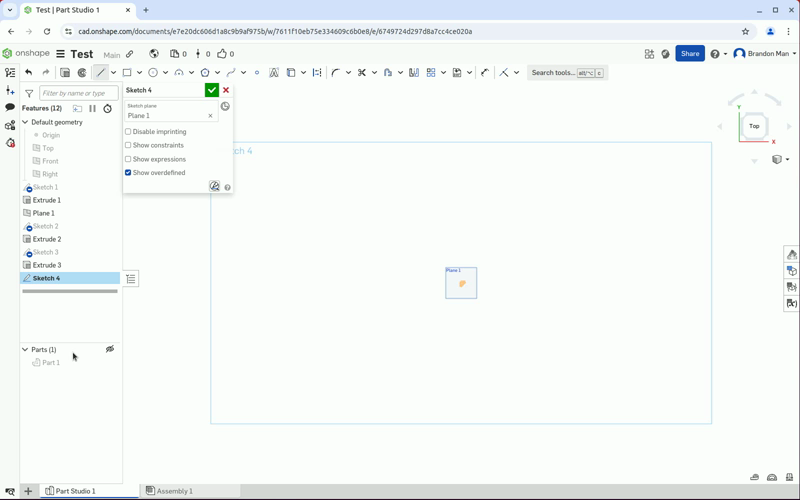
key_down(shift)
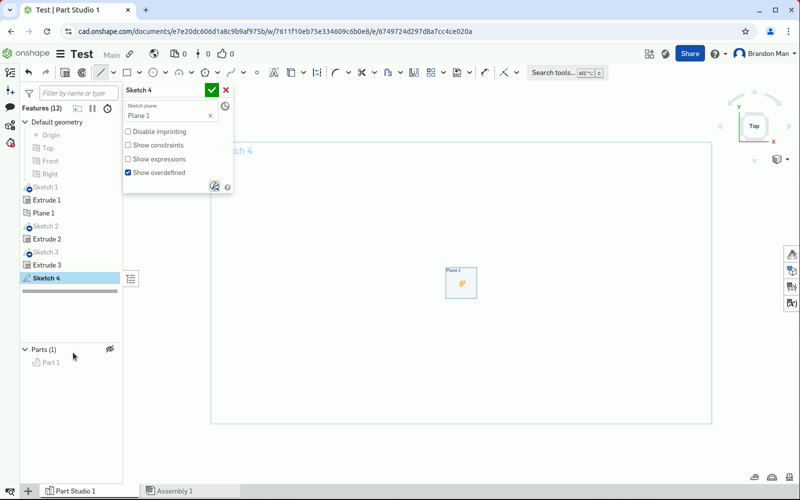
mouse_move(460, 395)
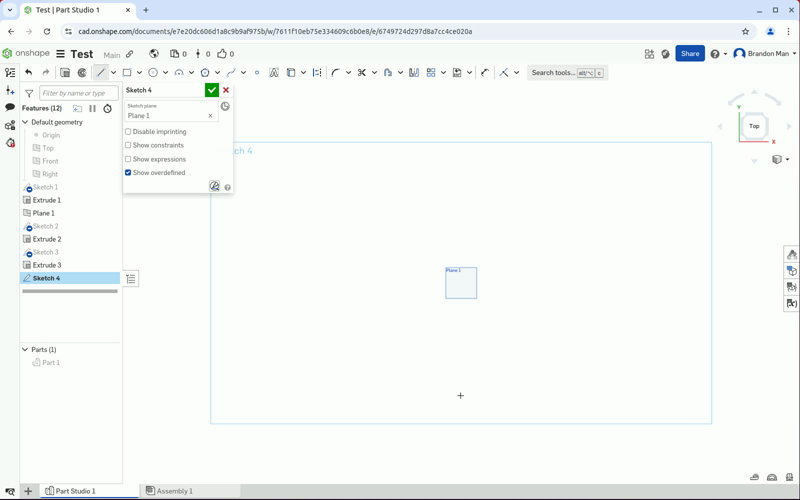
click(460, 395)
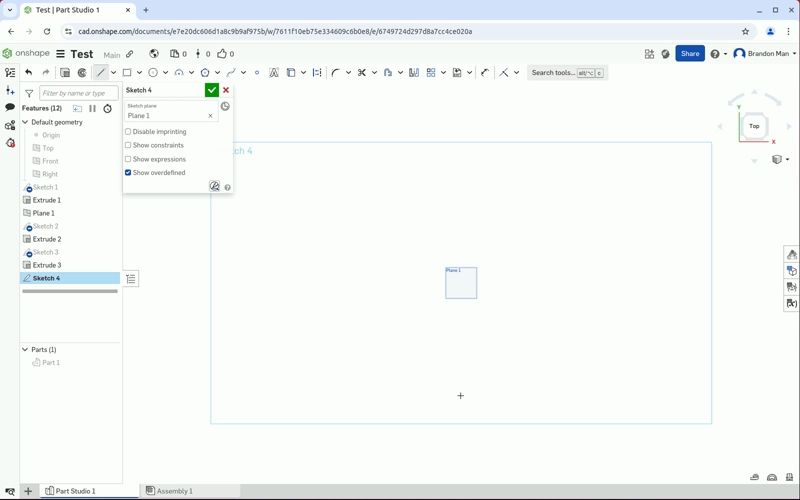
key_up(shift)
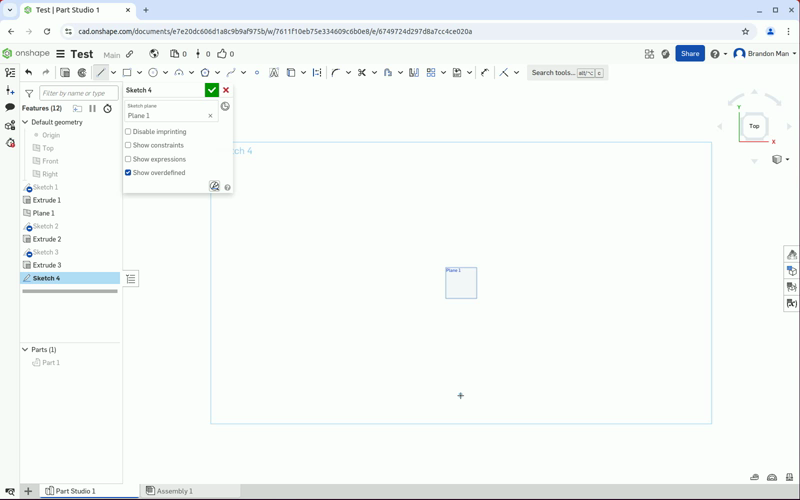
key_down(shift)
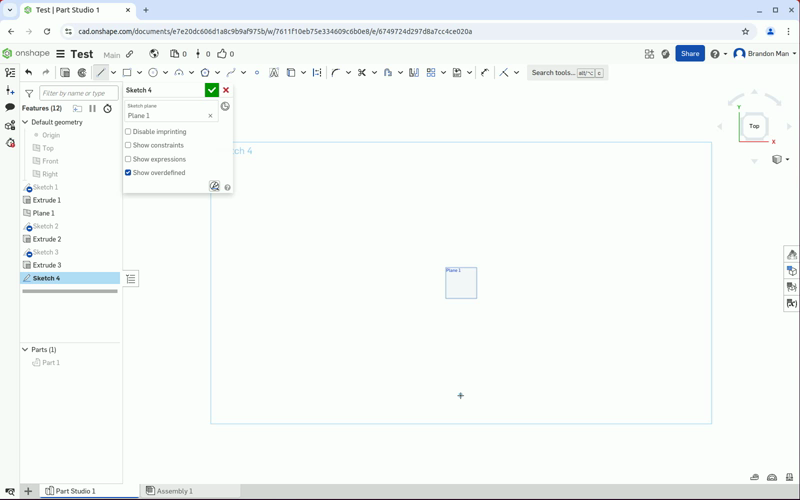
mouse_move(490, 395)
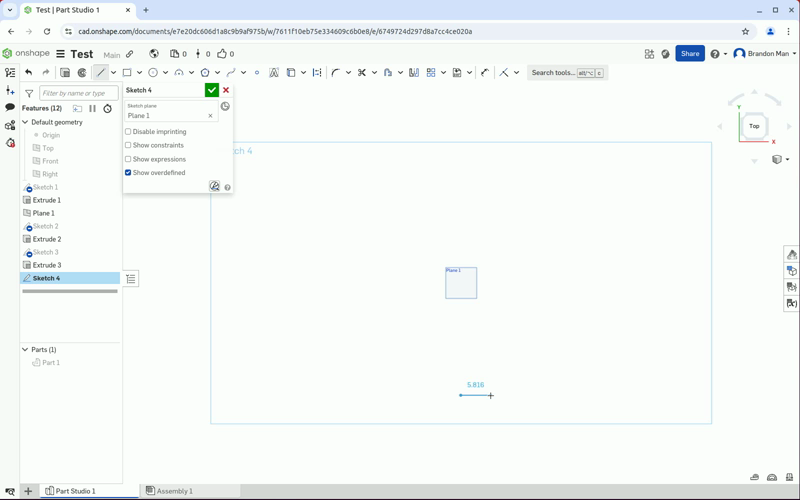
mouse_move(465, 395)
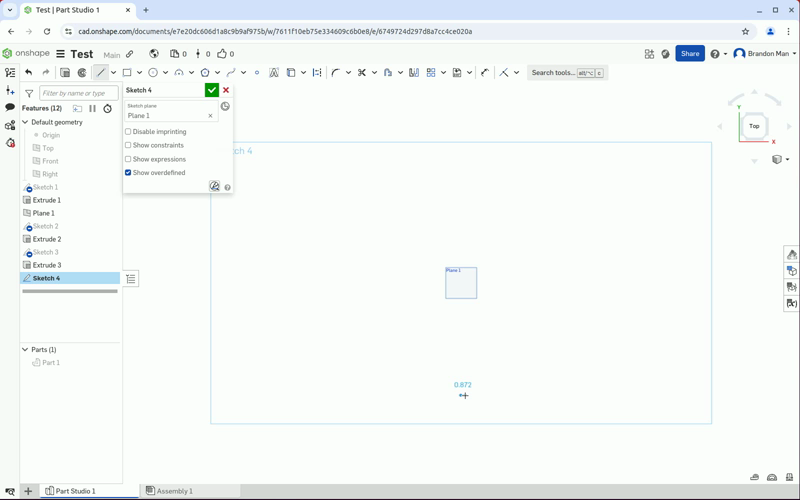
scroll(6)
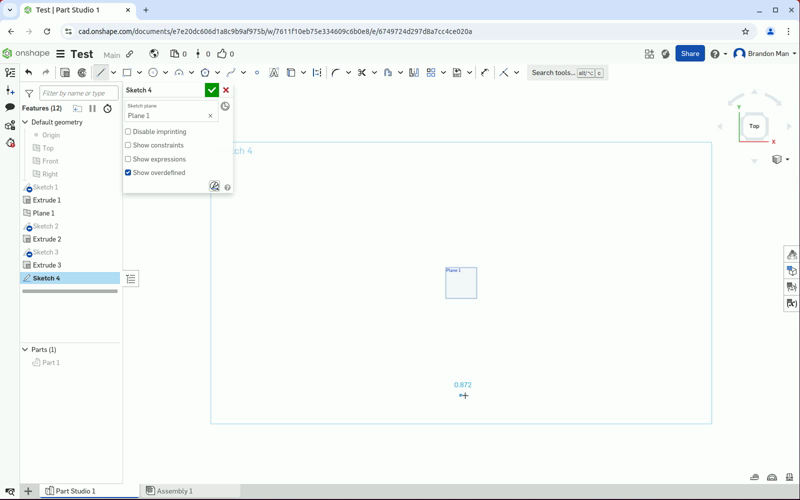
scroll(6)
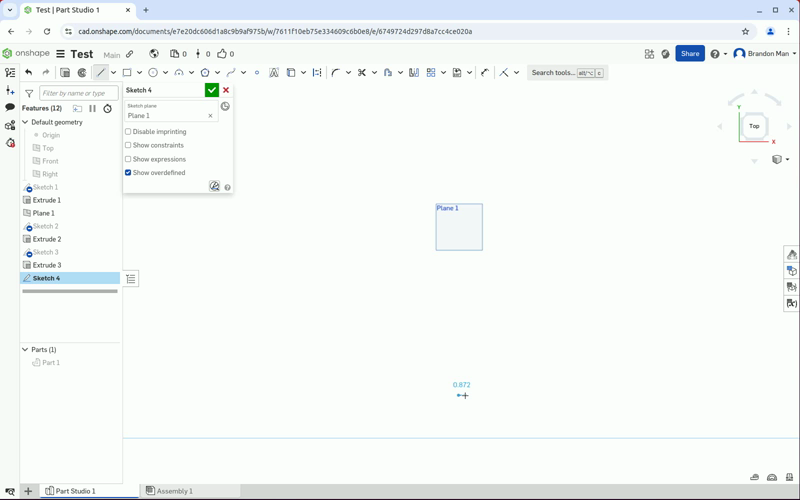
scroll(6)
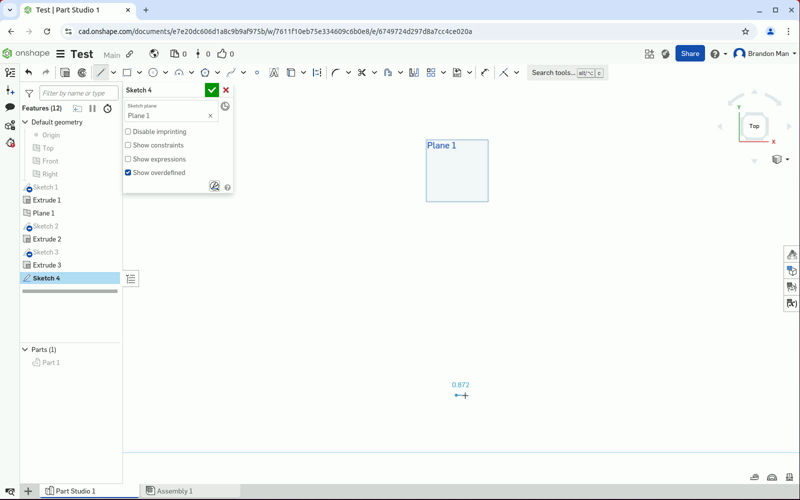
scroll(6)
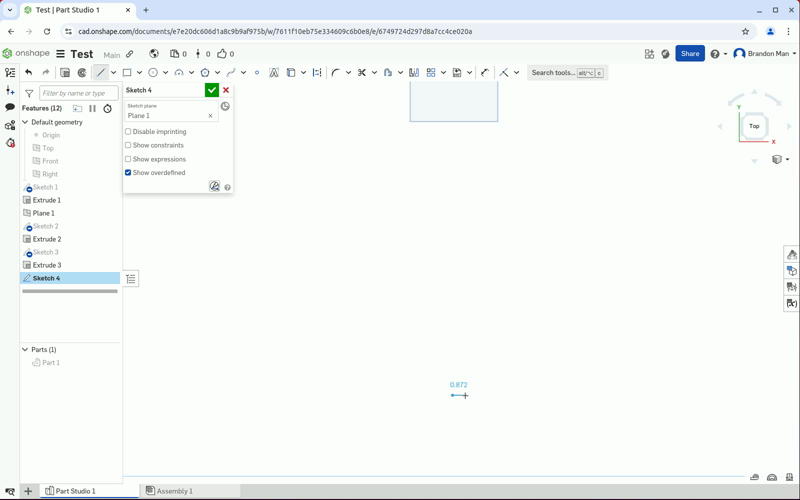
scroll(6)
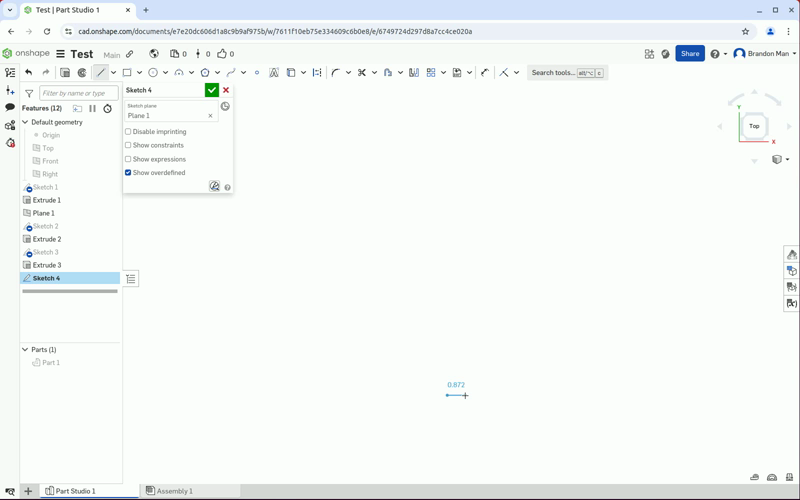
scroll(6)
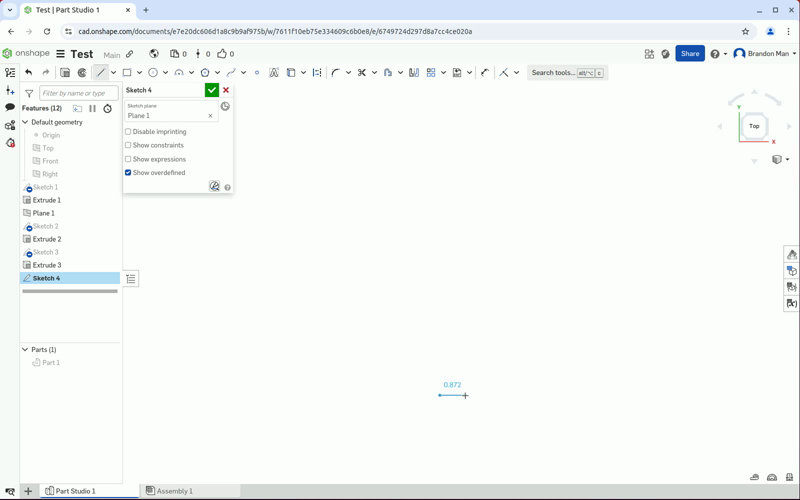
scroll(6)
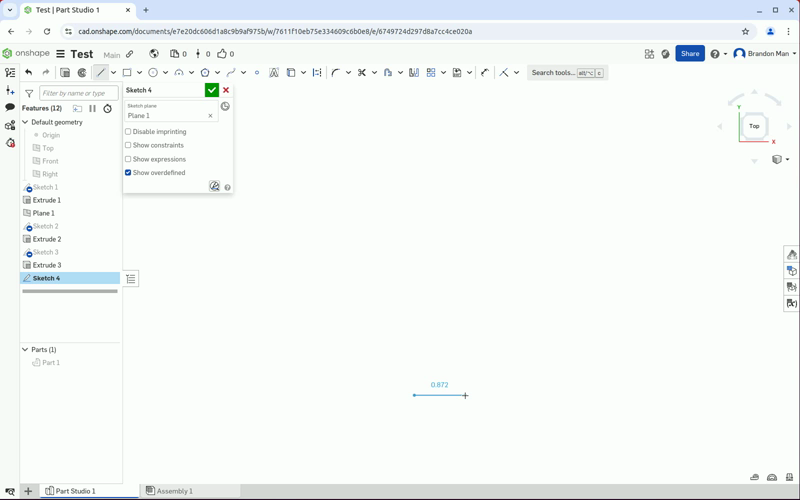
click(465, 395)
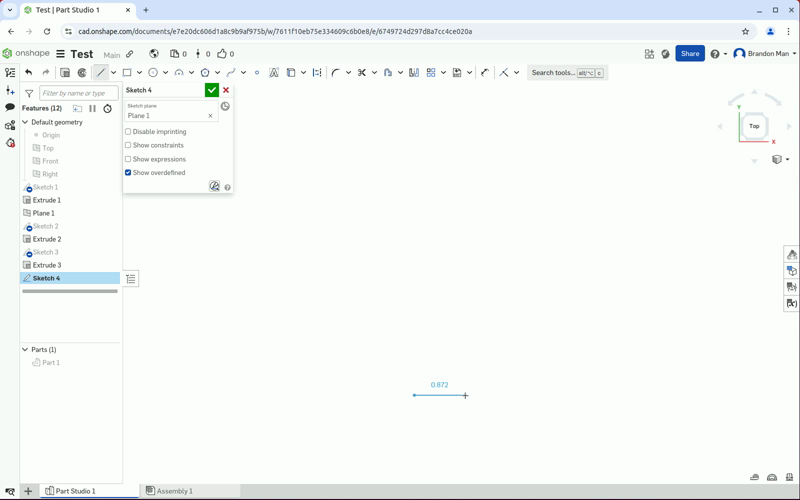
scroll(-6)
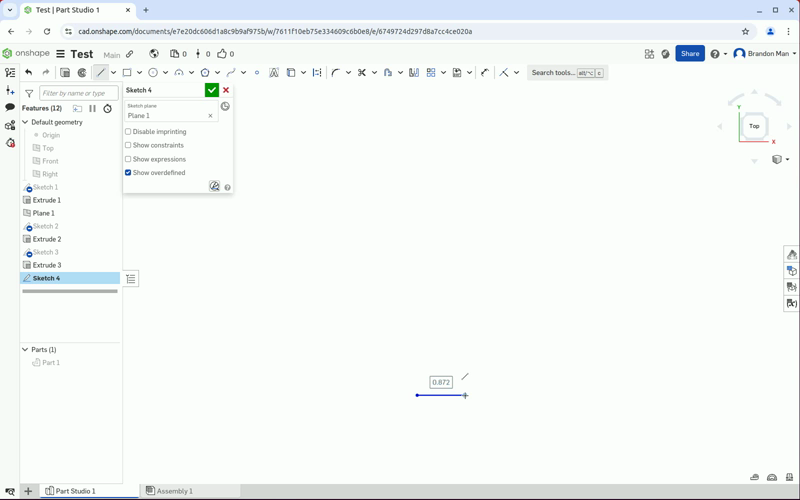
scroll(-6)
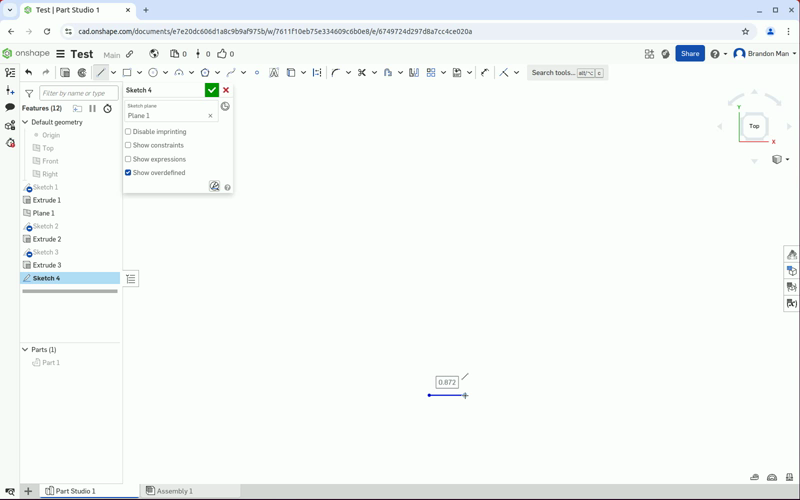
scroll(-6)
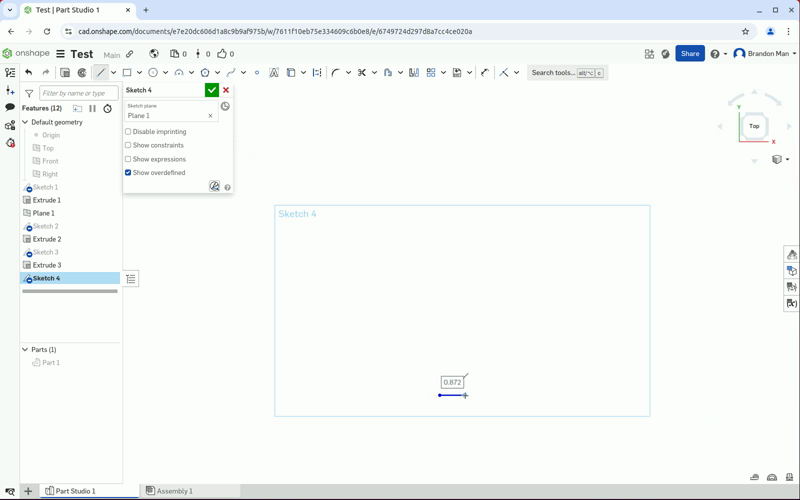
scroll(-6)
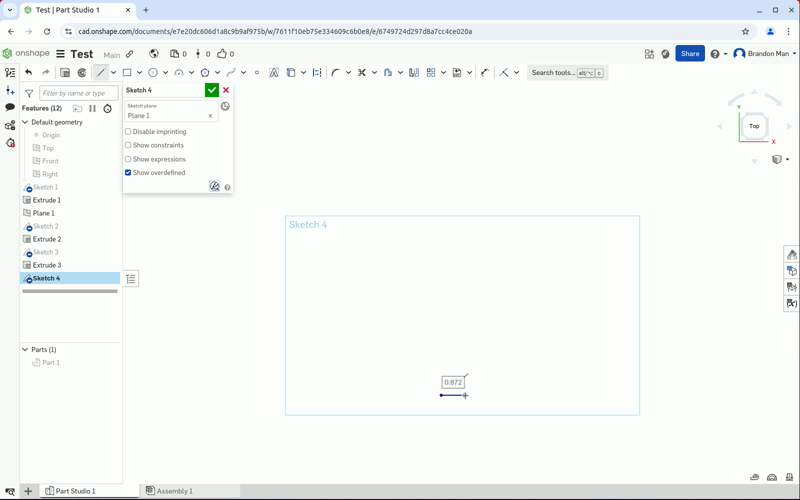
scroll(-6)
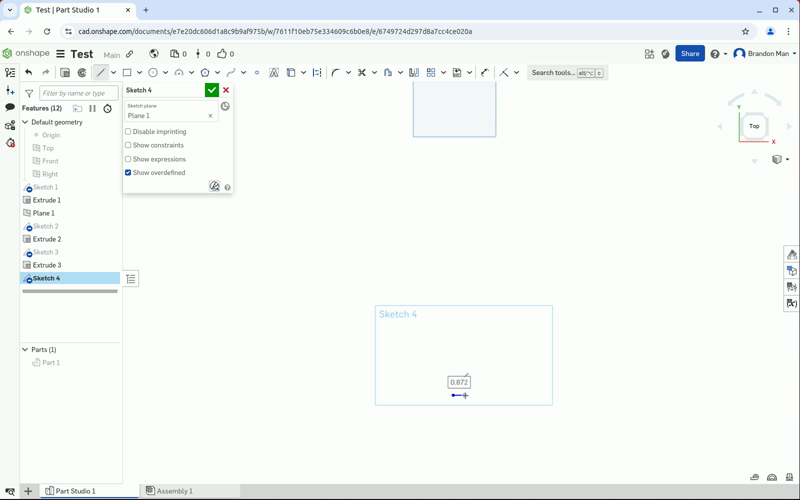
scroll(-6)
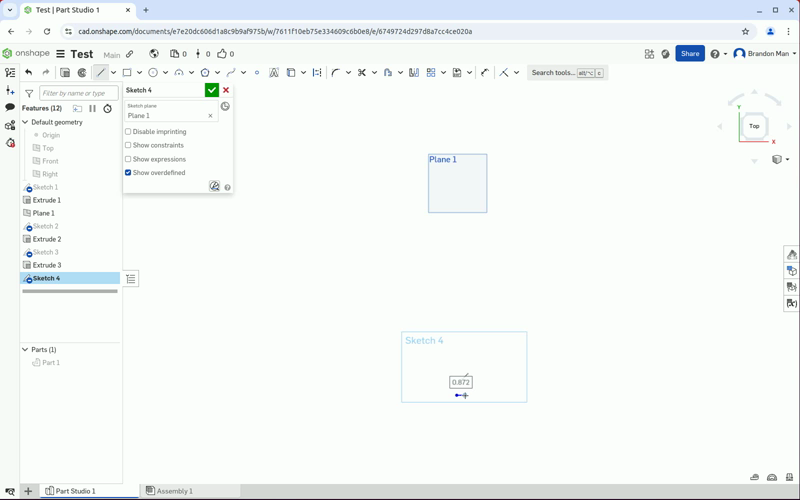
scroll(-6)
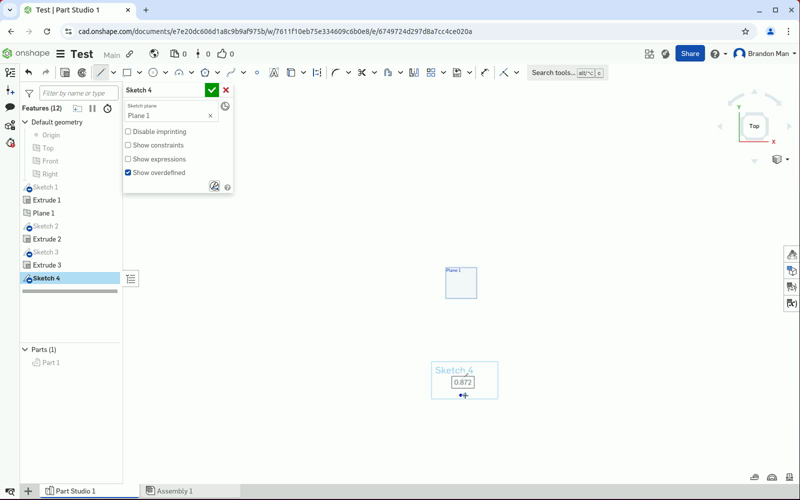
key_up(shift)
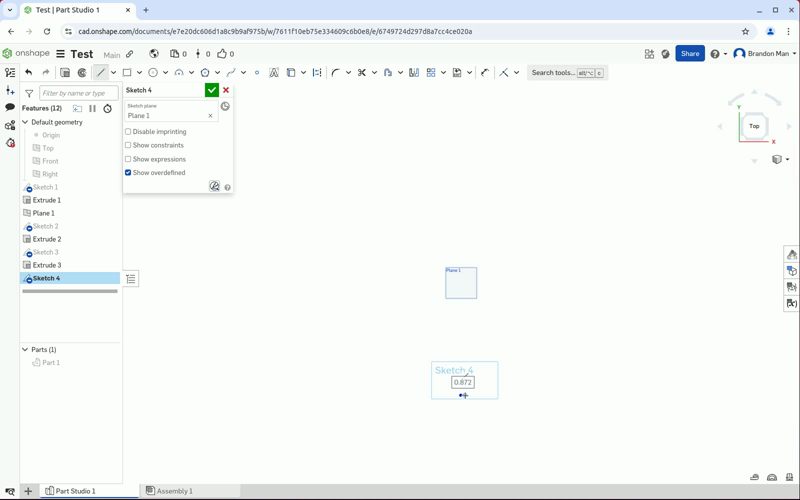
key_down(shift)
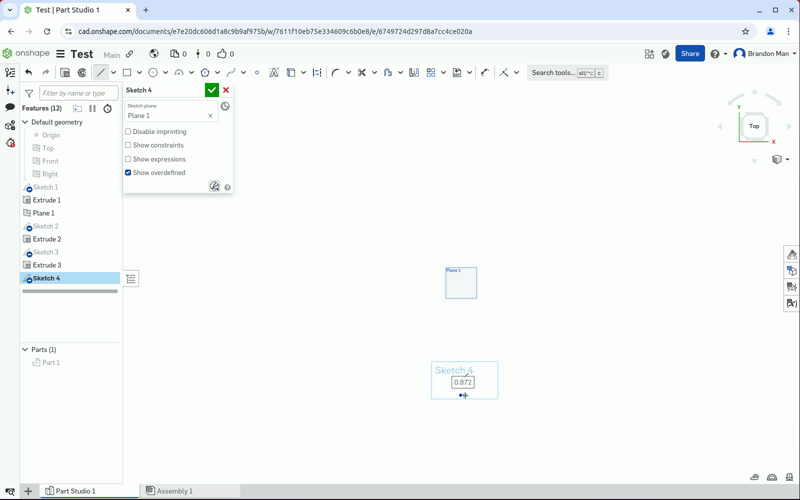
mouse_move(495, 395)
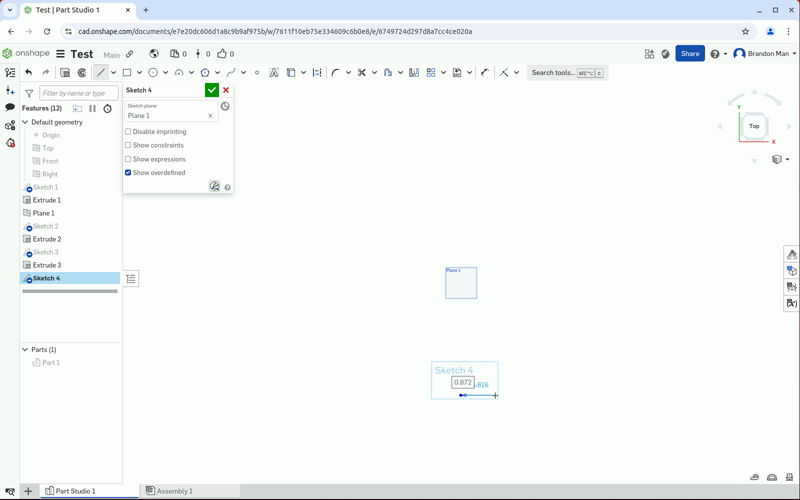
mouse_move(460, 390)
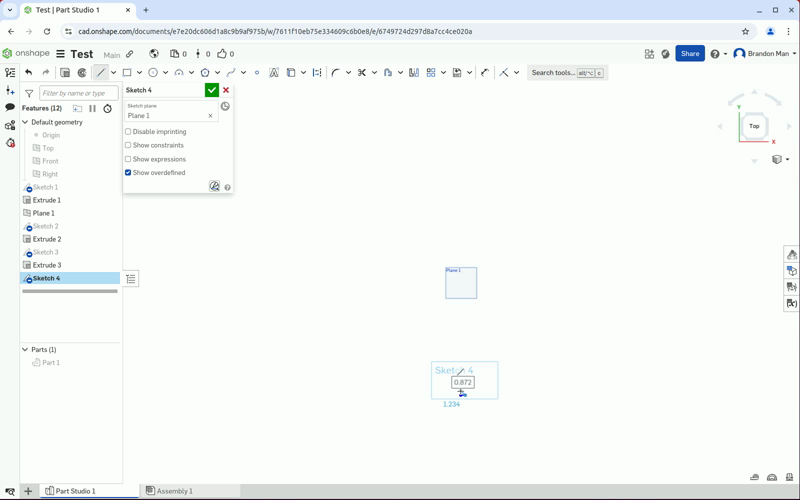
scroll(6)
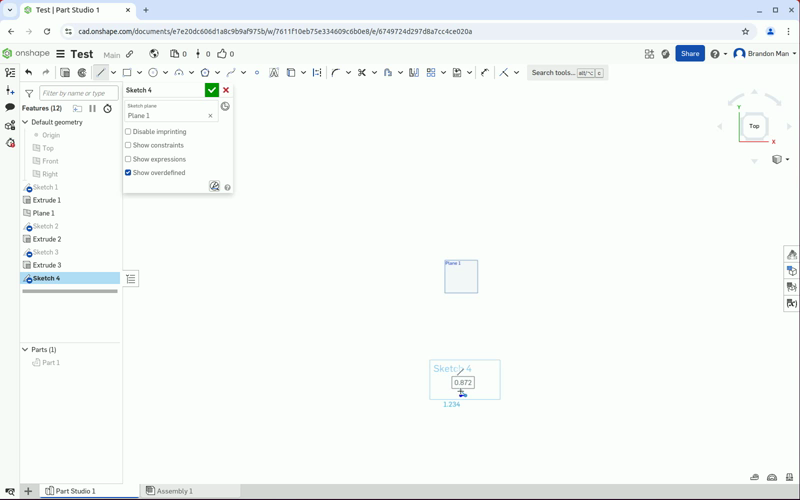
scroll(6)
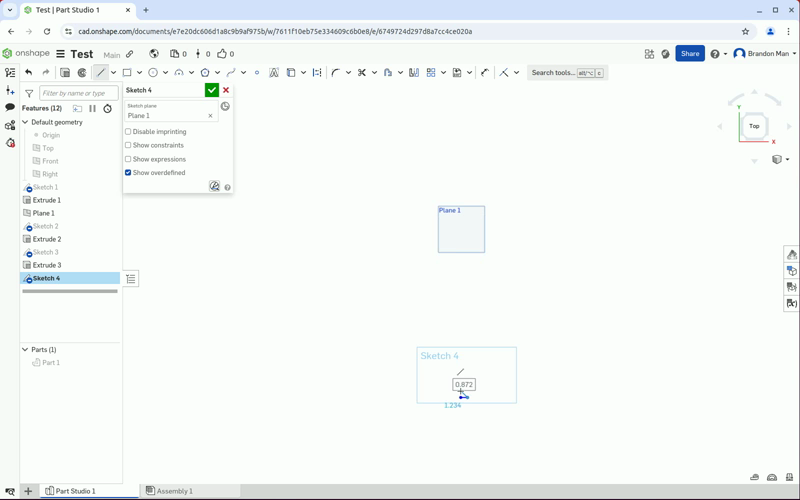
scroll(6)
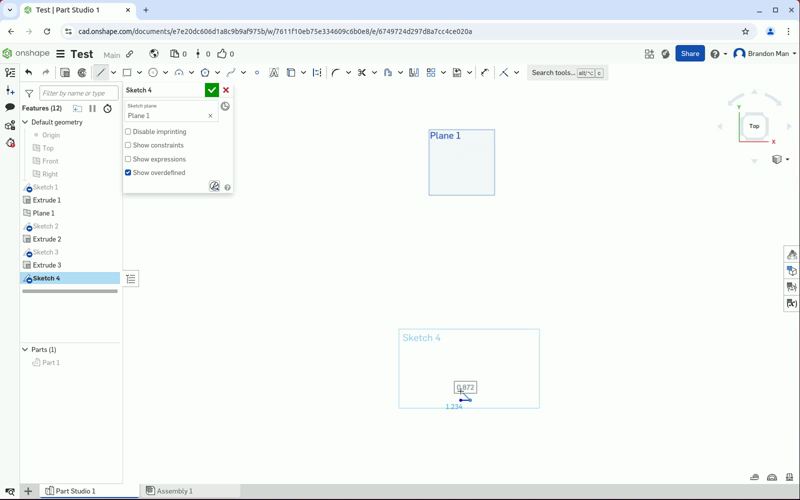
scroll(6)
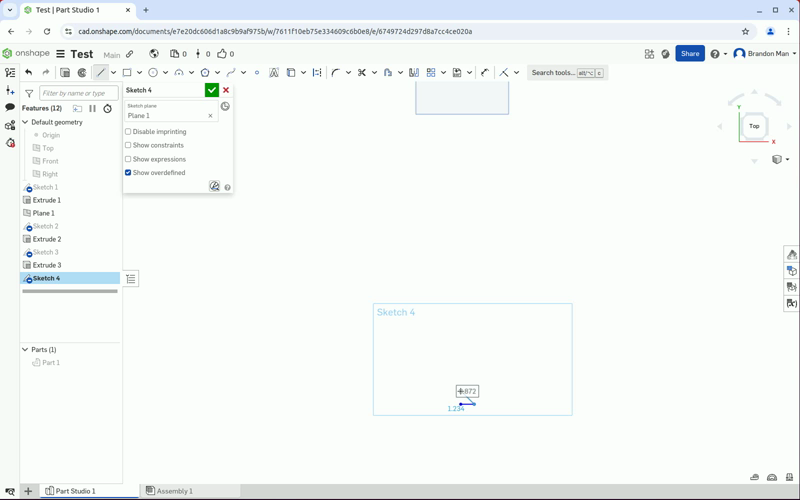
scroll(6)
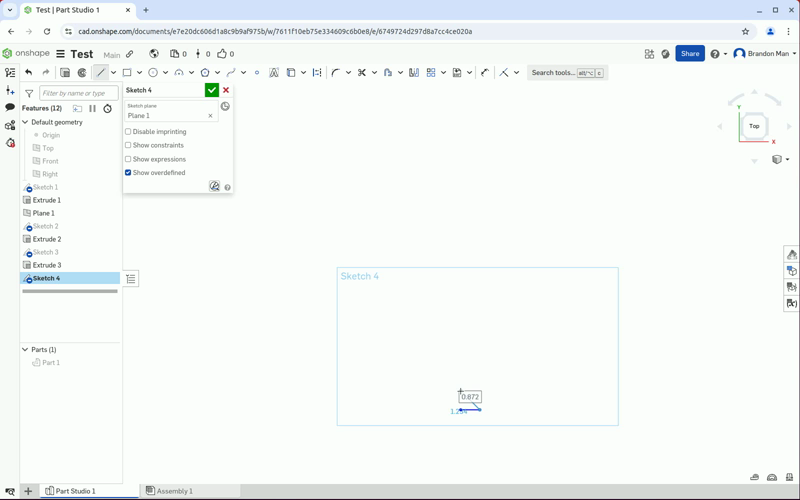
scroll(6)
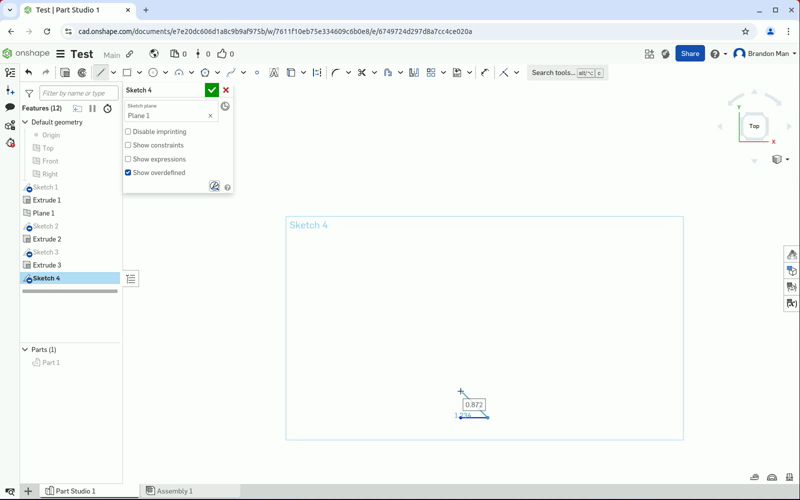
scroll(6)
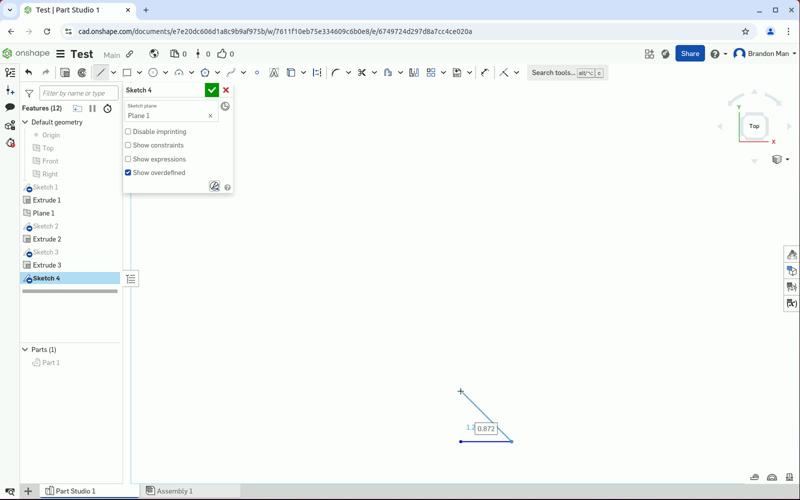
click(460, 390)
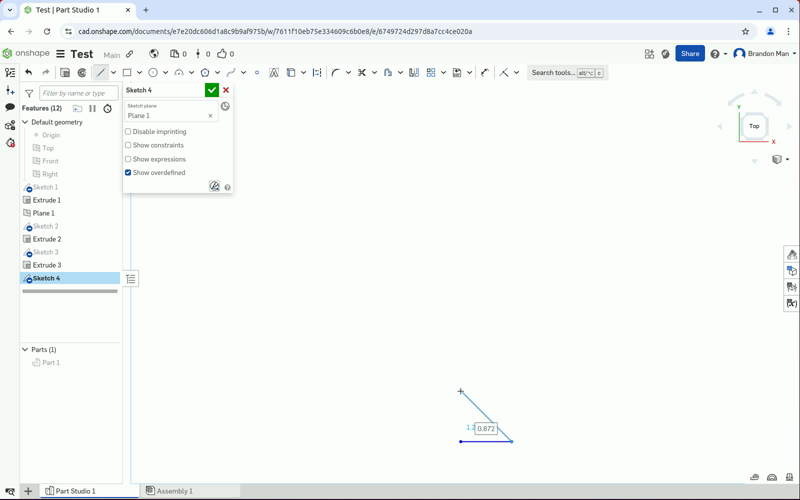
scroll(-6)
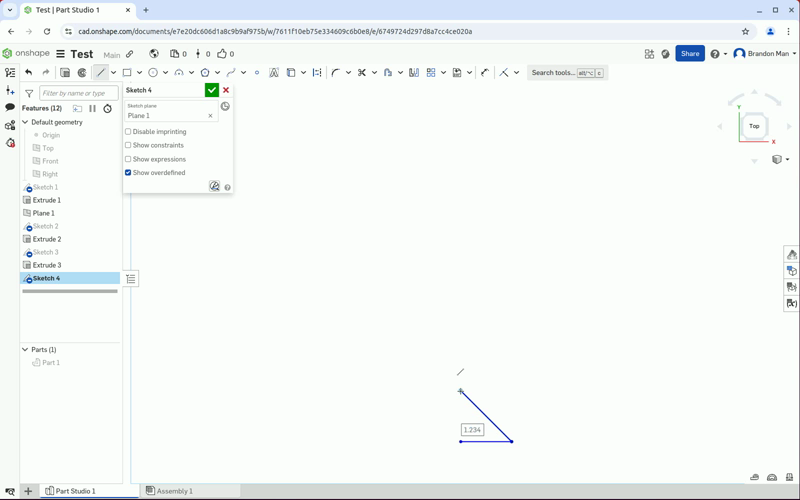
scroll(-6)
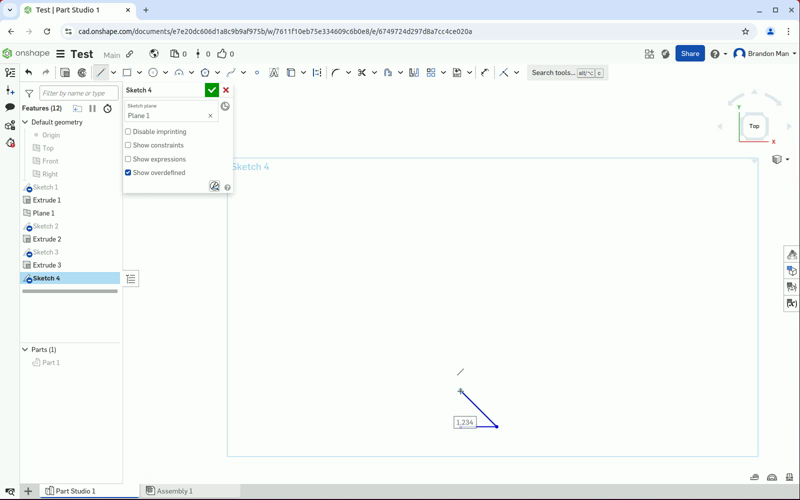
scroll(-6)
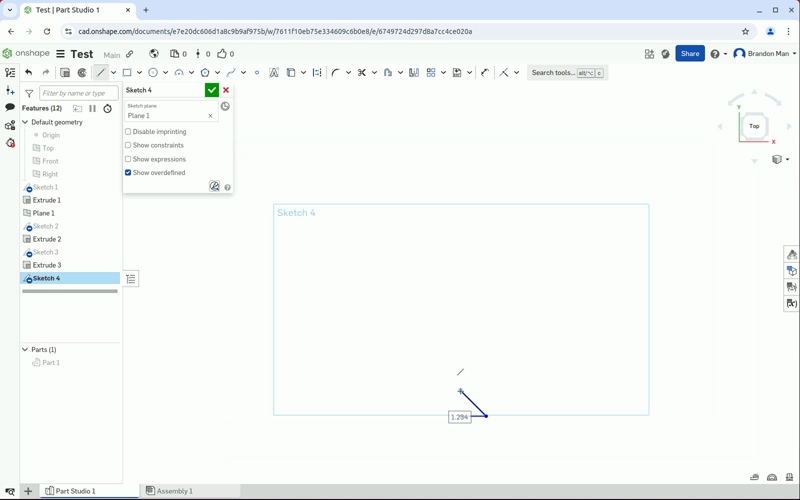
scroll(-6)
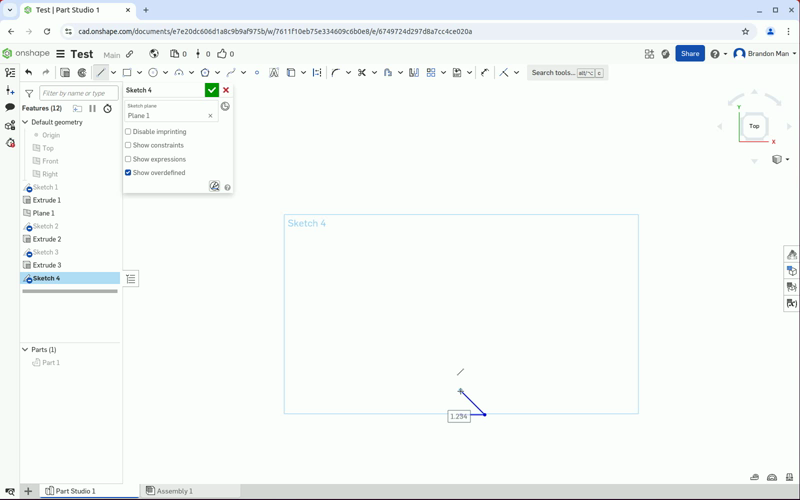
scroll(-6)
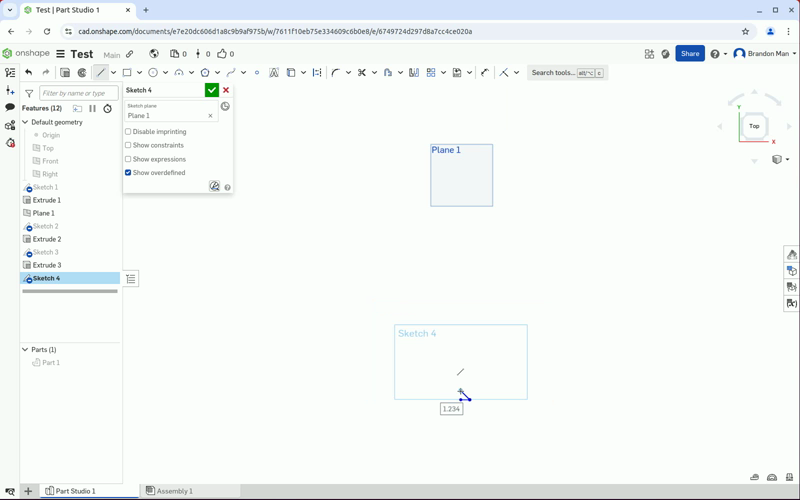
scroll(-6)
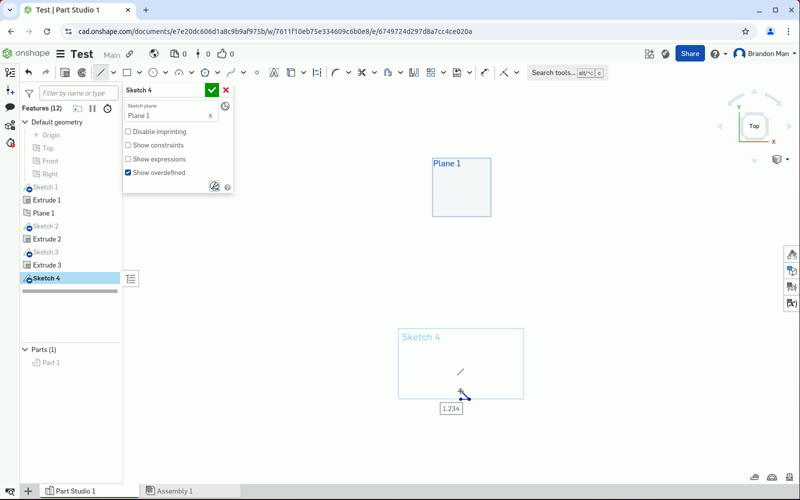
scroll(-6)
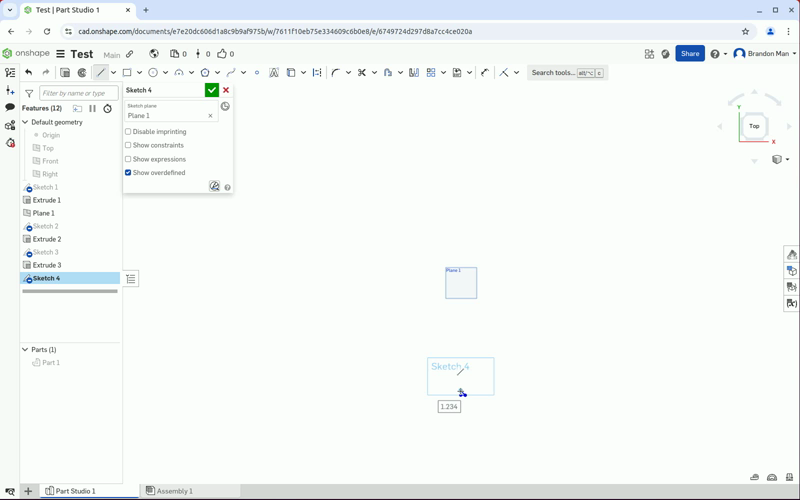
key_up(shift)
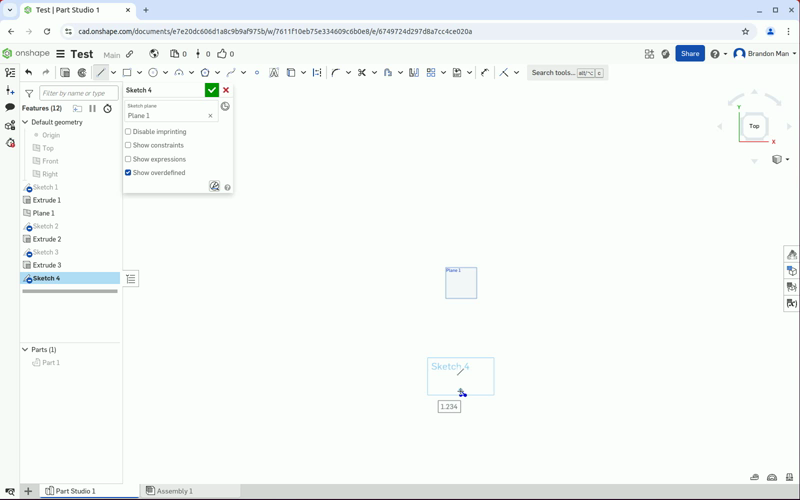
mouse_move(490, 390)
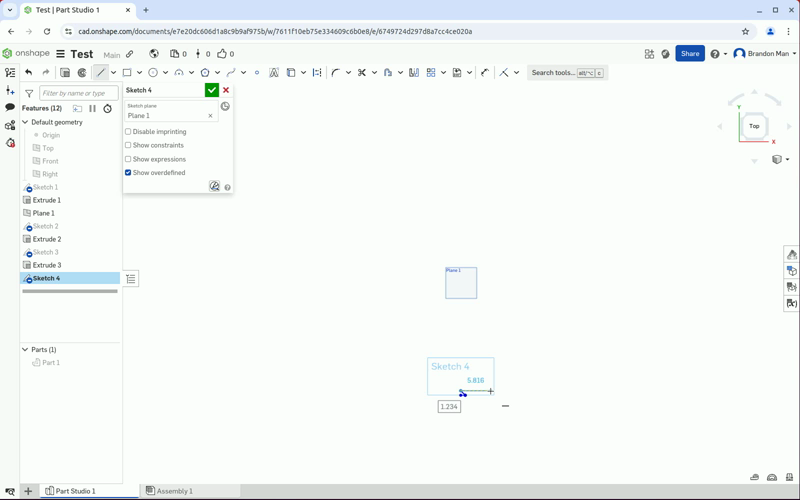
key_down(shift)
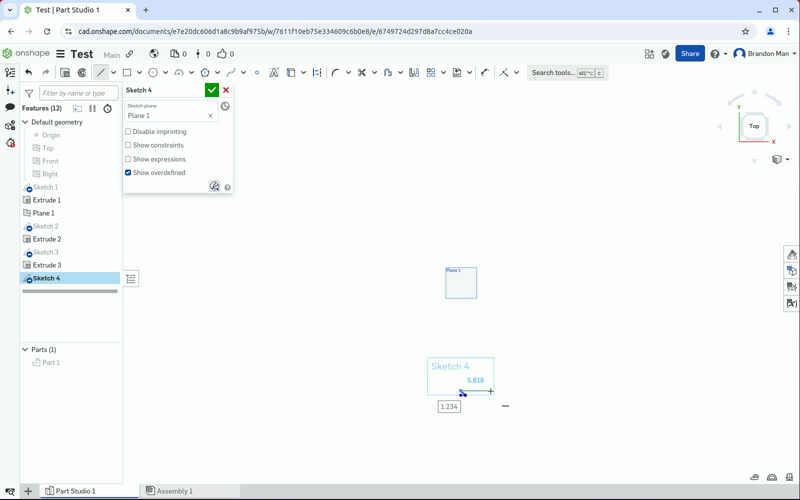
mouse_move(460, 395)
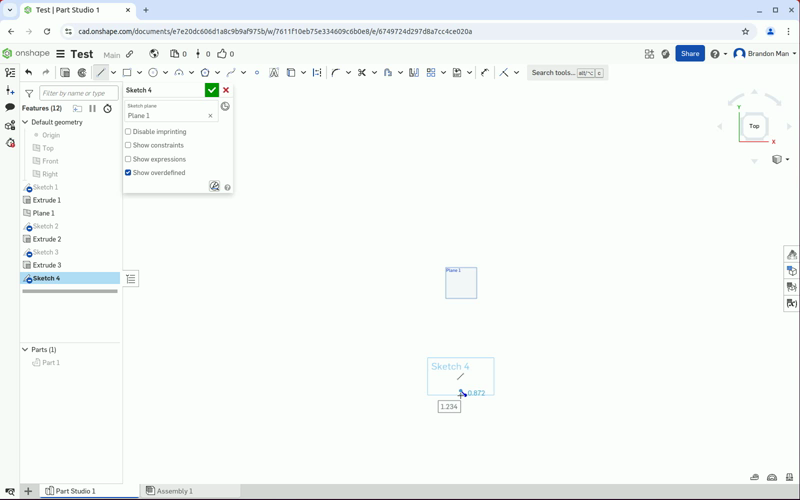
scroll(6)
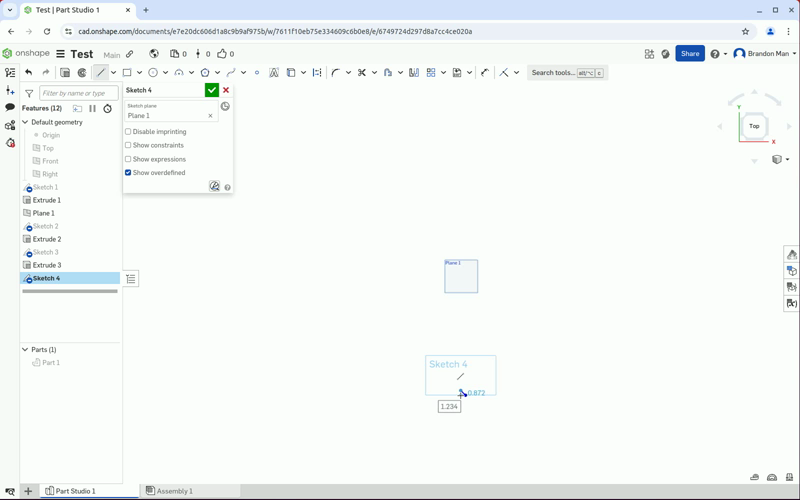
scroll(6)
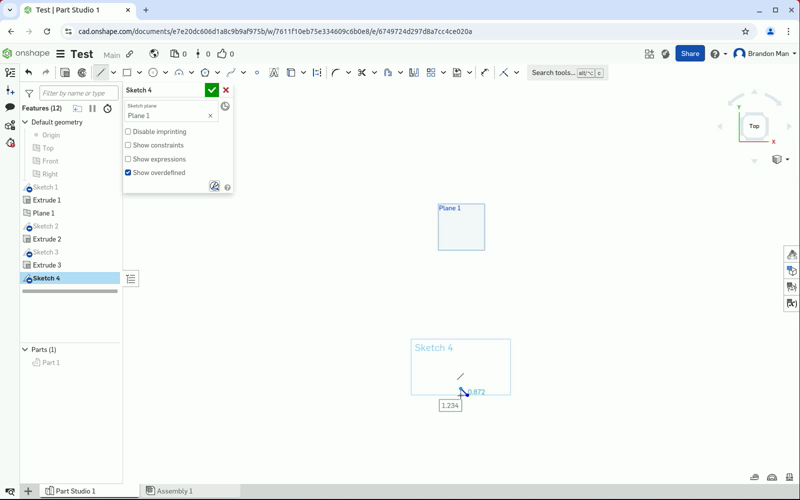
scroll(6)
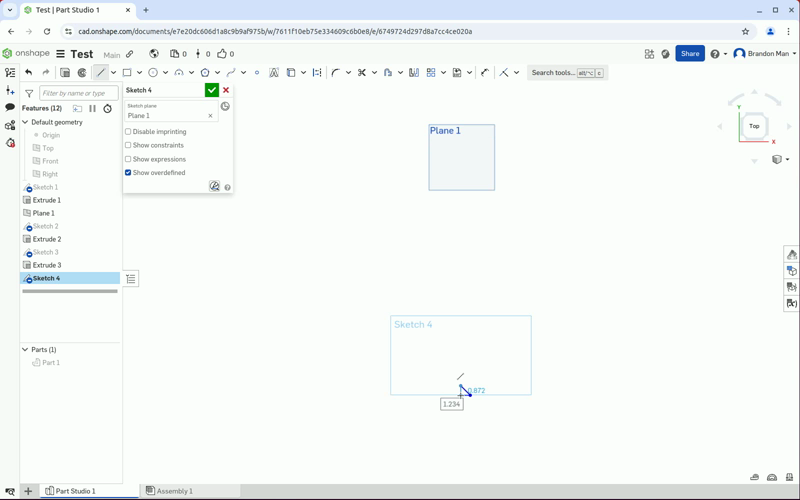
scroll(6)
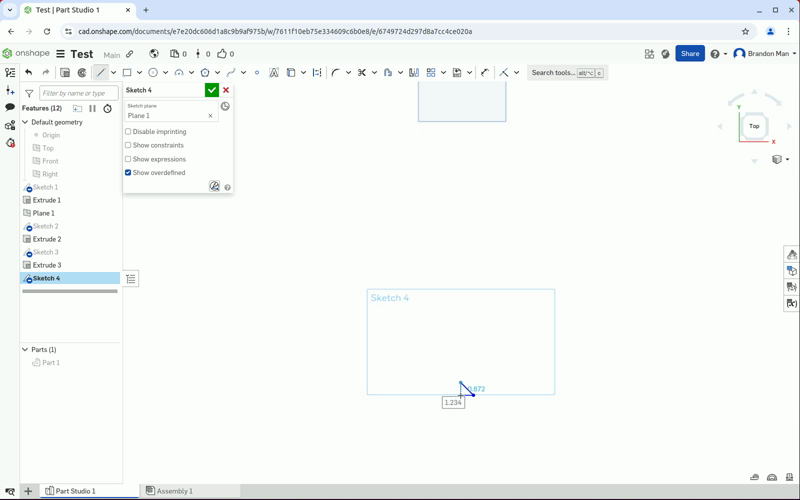
scroll(6)
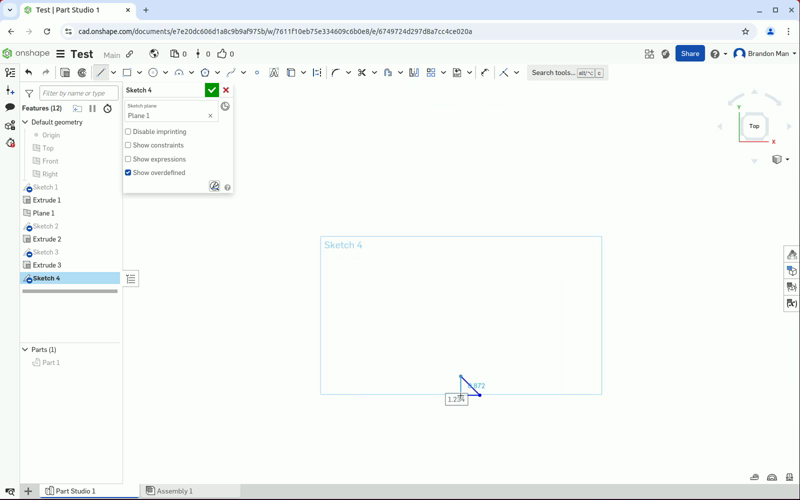
scroll(6)
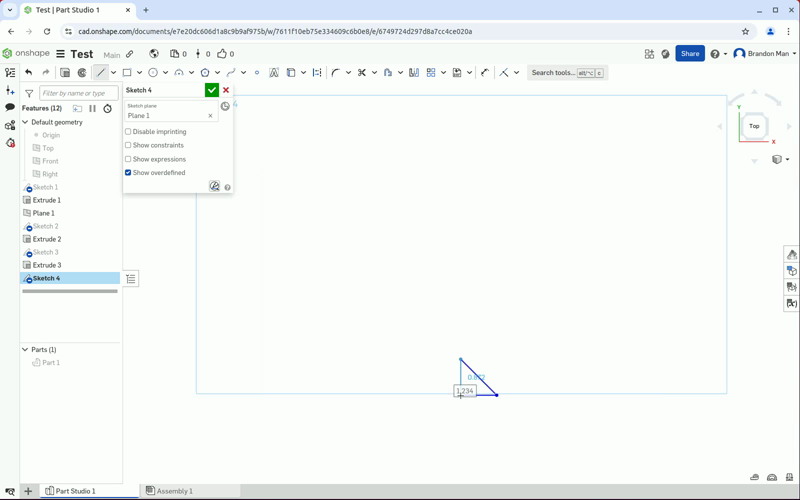
scroll(6)
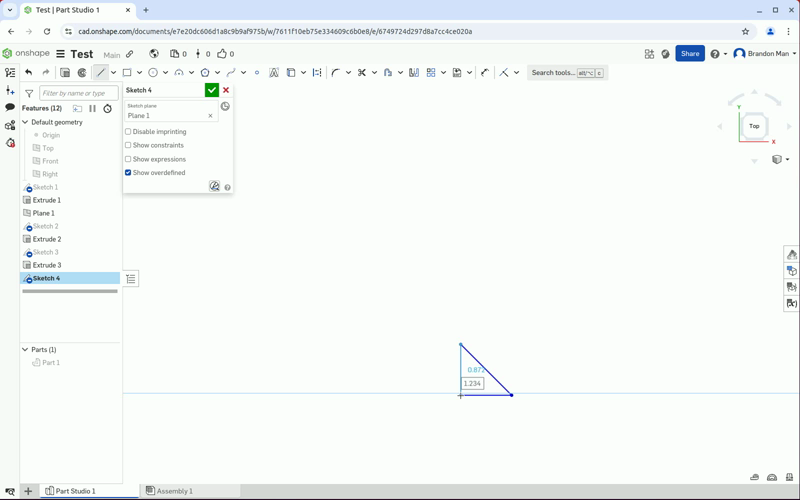
key_up(shift)
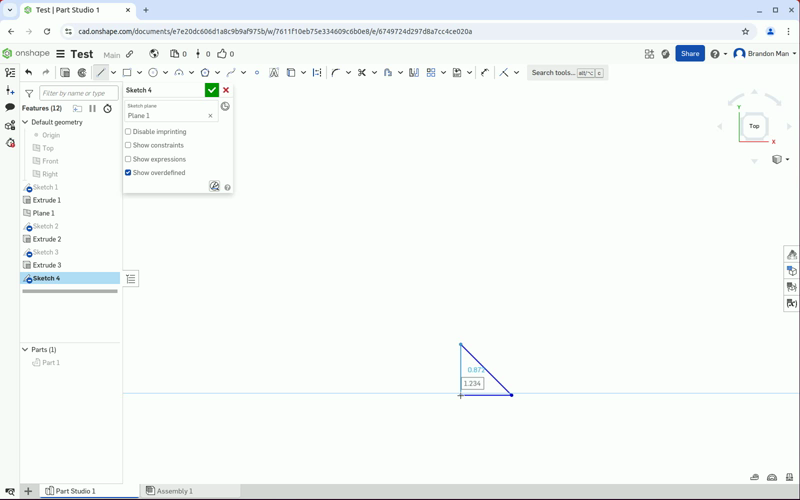
click(460, 395)
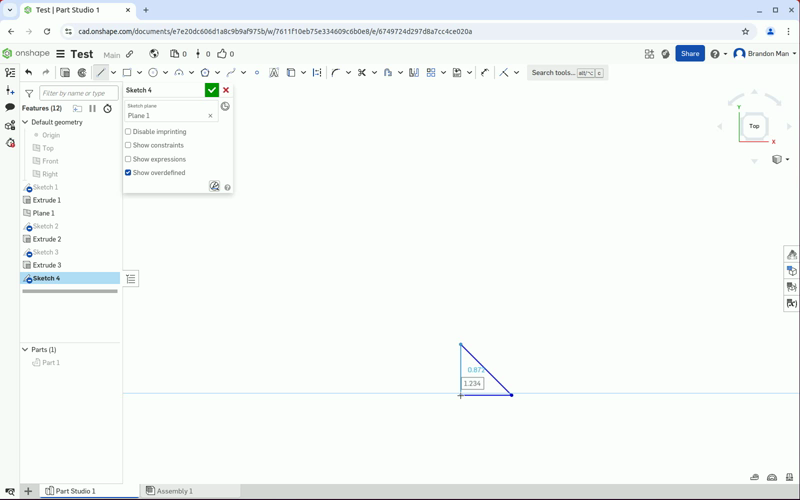
scroll(-6)
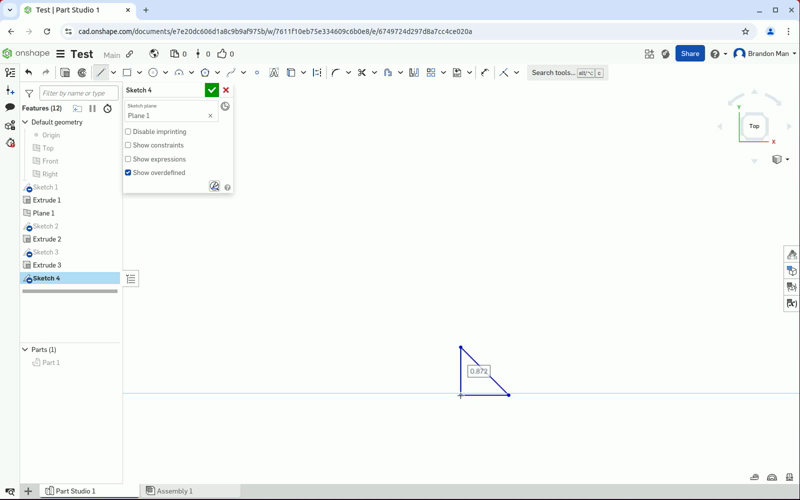
scroll(-6)
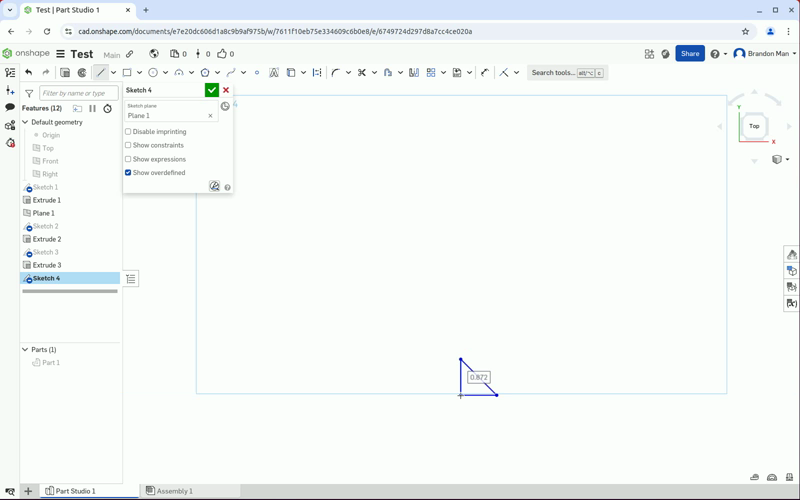
scroll(-6)
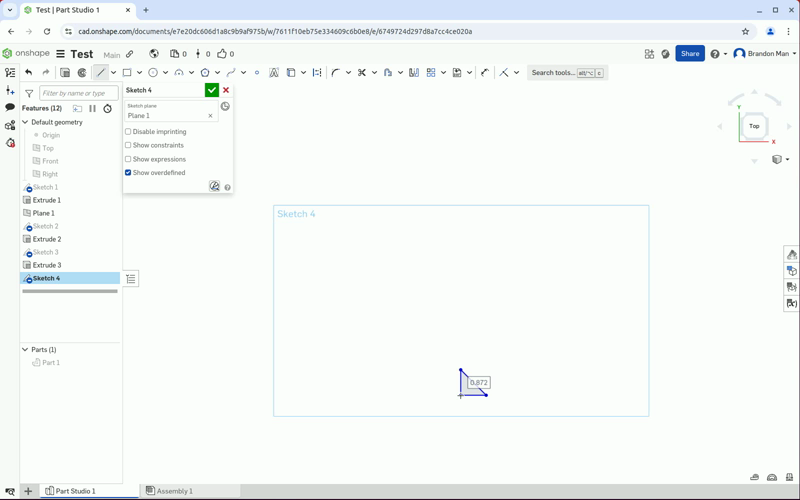
scroll(-6)
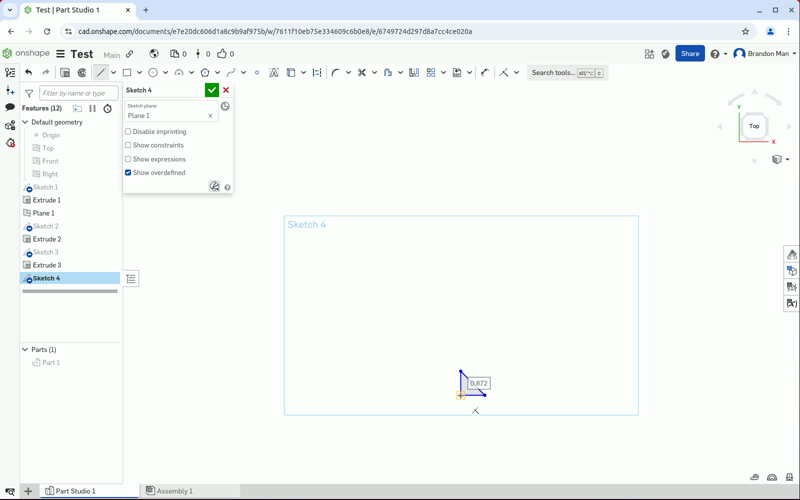
scroll(-6)
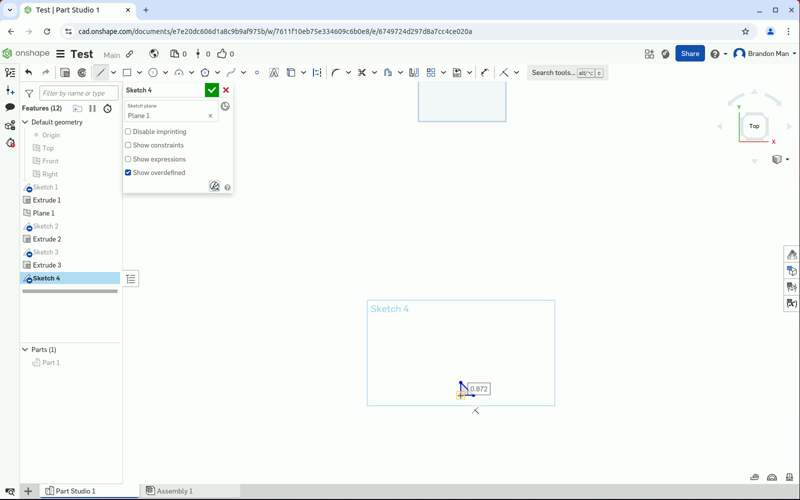
scroll(-6)
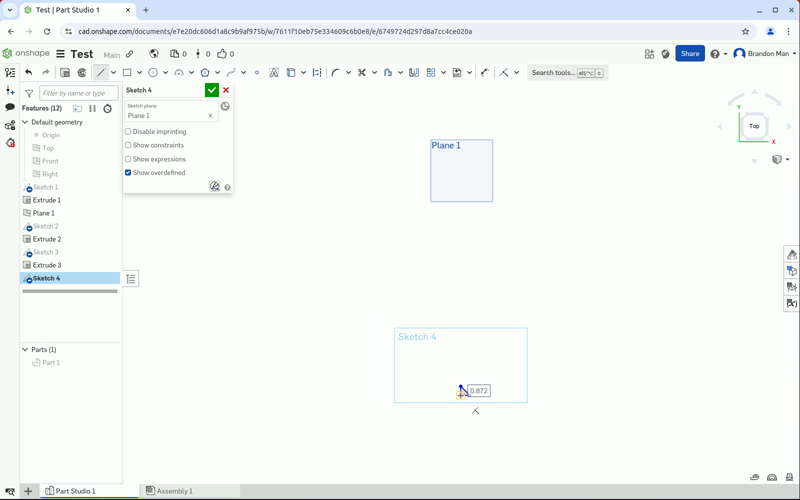
scroll(-6)
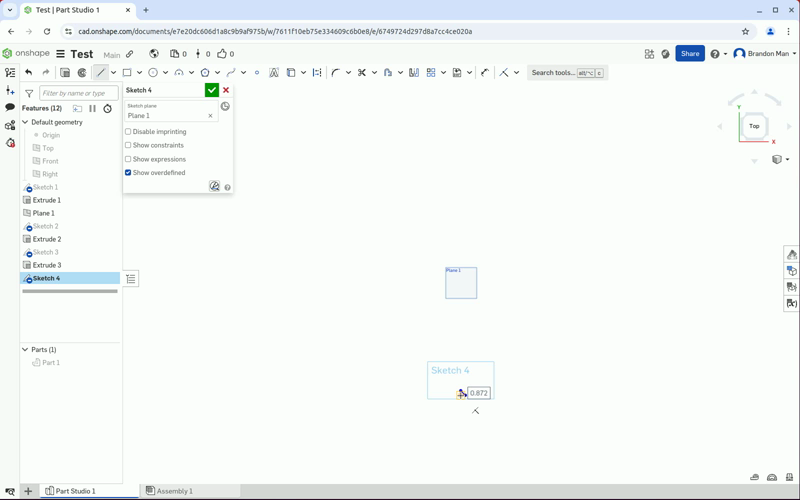
key(esc)
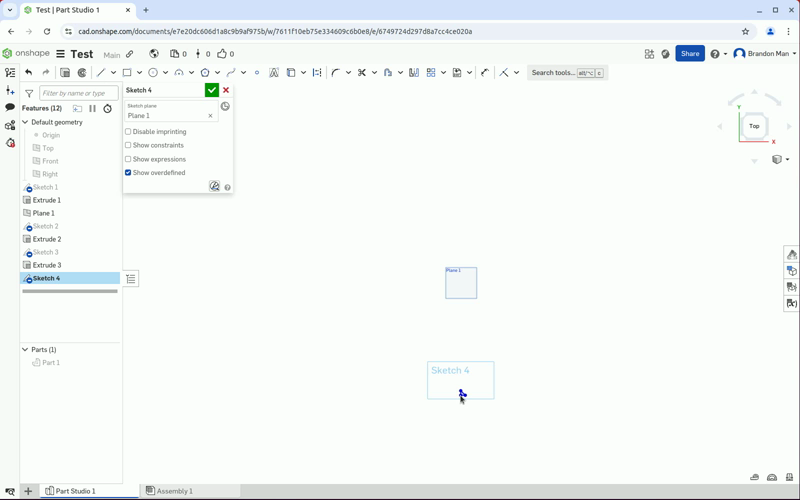
mouse_move(463, 394)
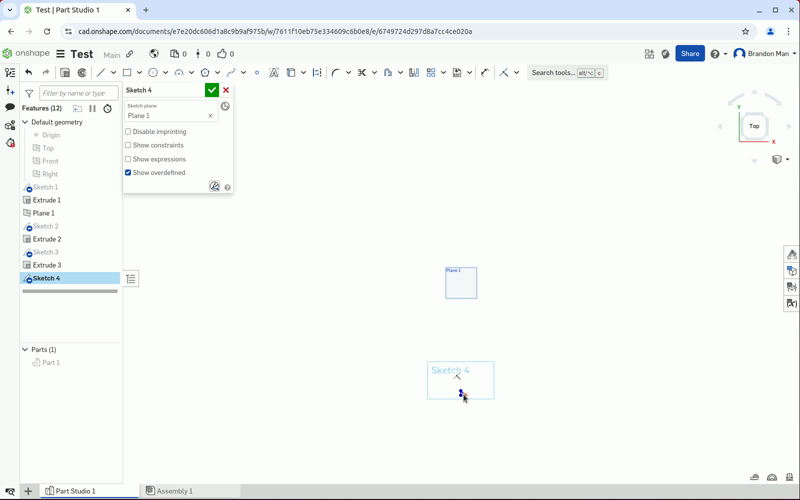
scroll(6)
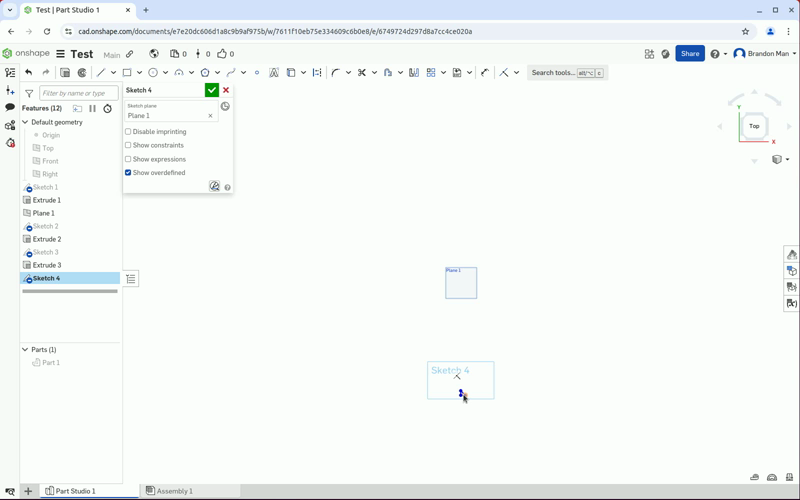
scroll(6)
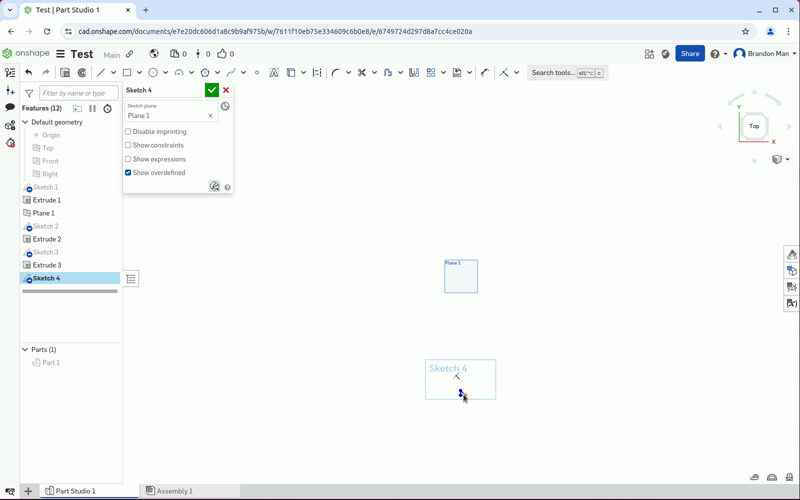
scroll(6)
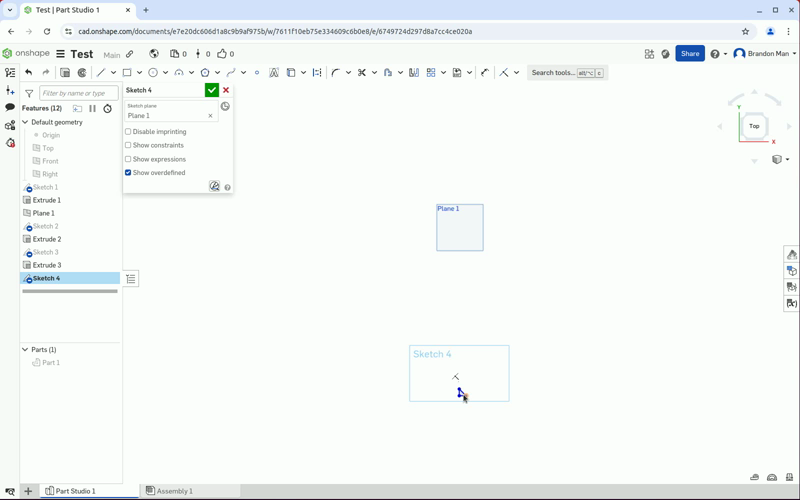
scroll(6)
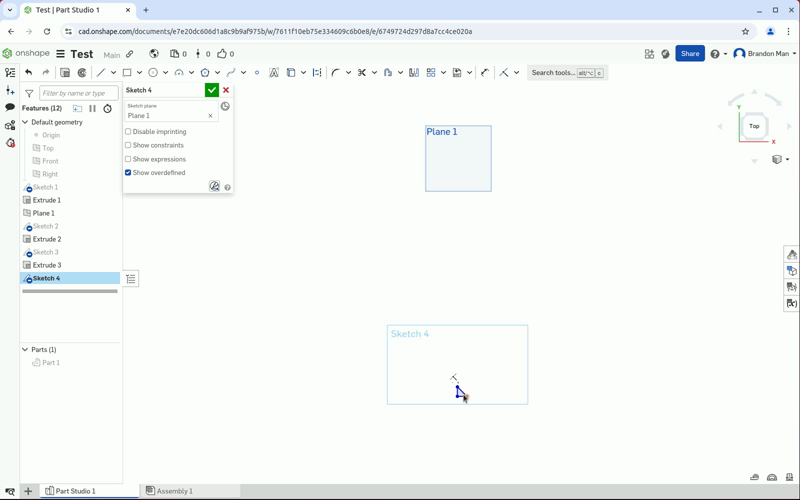
scroll(6)
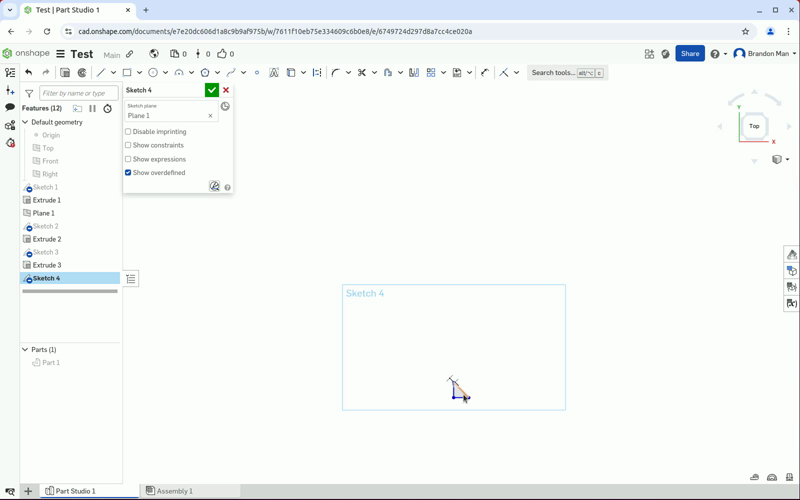
scroll(6)
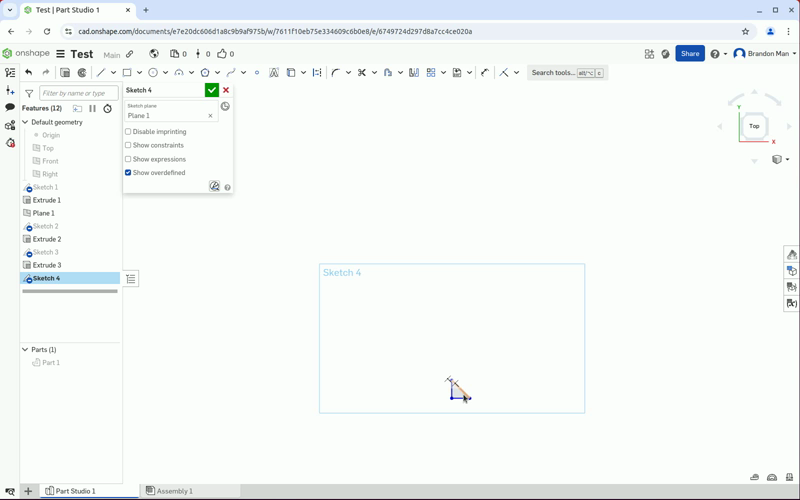
scroll(6)
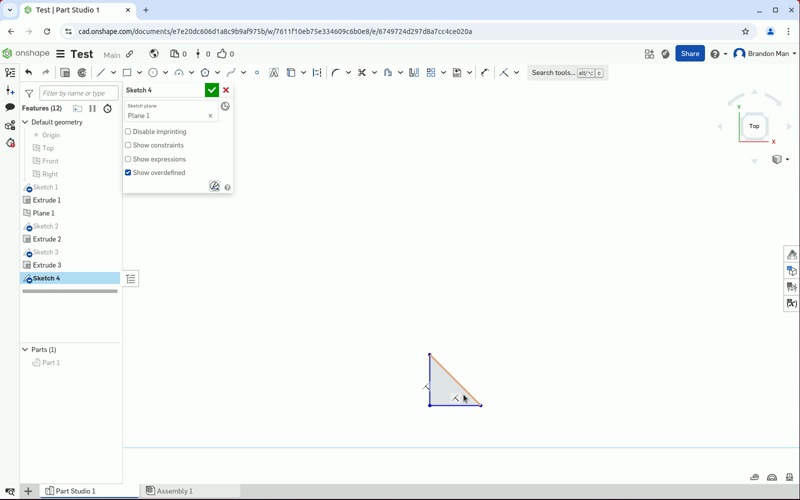
click(463, 394)
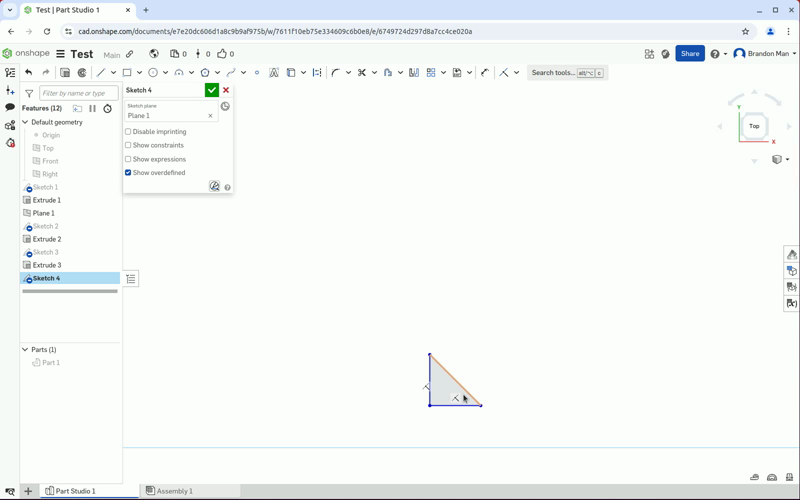
scroll(-6)
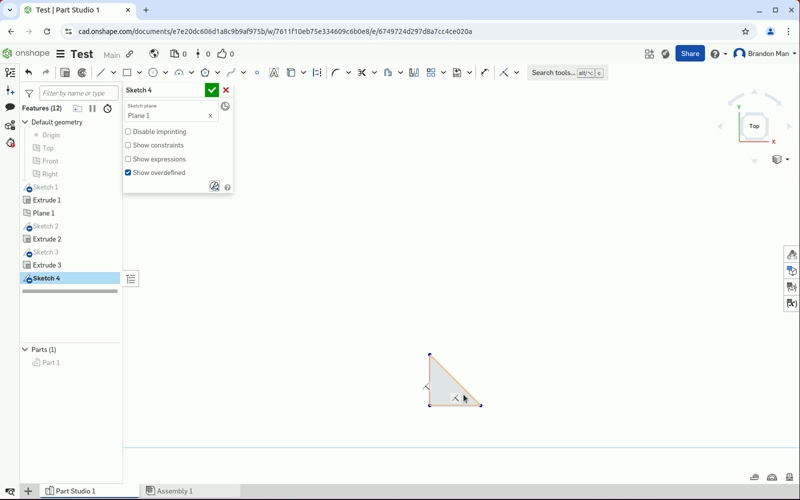
scroll(-6)
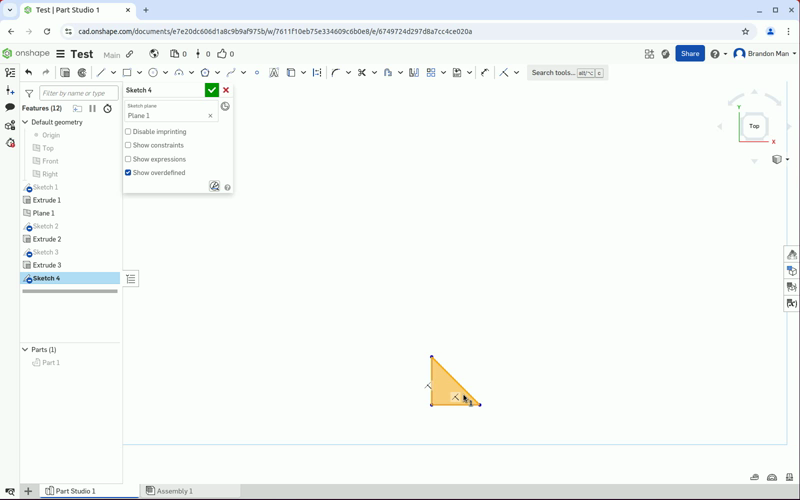
scroll(-6)
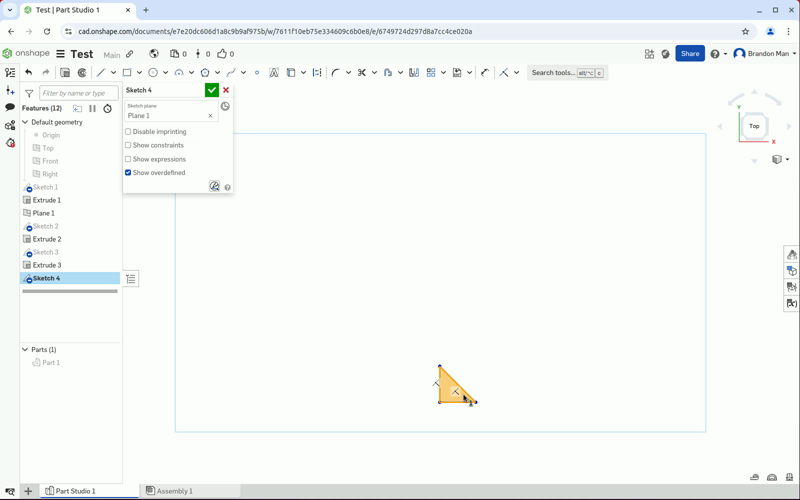
scroll(-6)
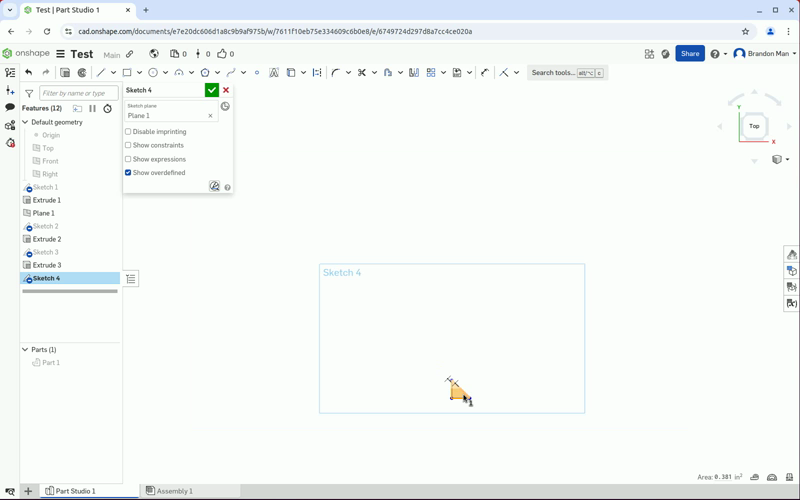
scroll(-6)
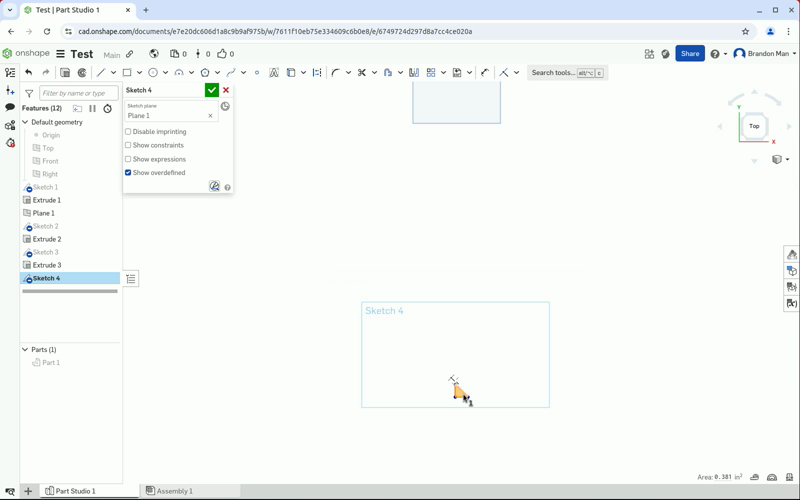
scroll(-6)
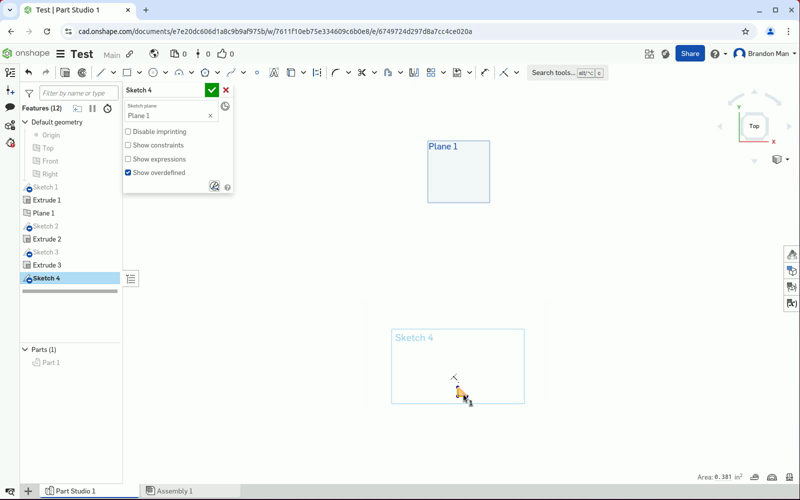
scroll(-6)
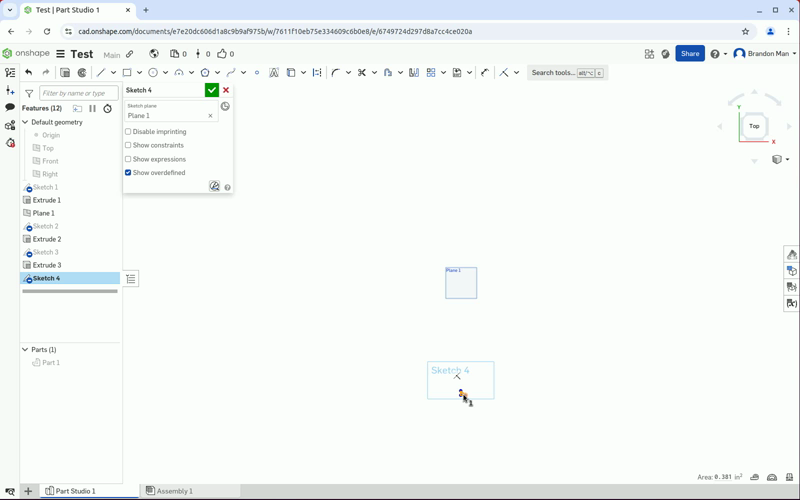
mouse_move(73, 352)
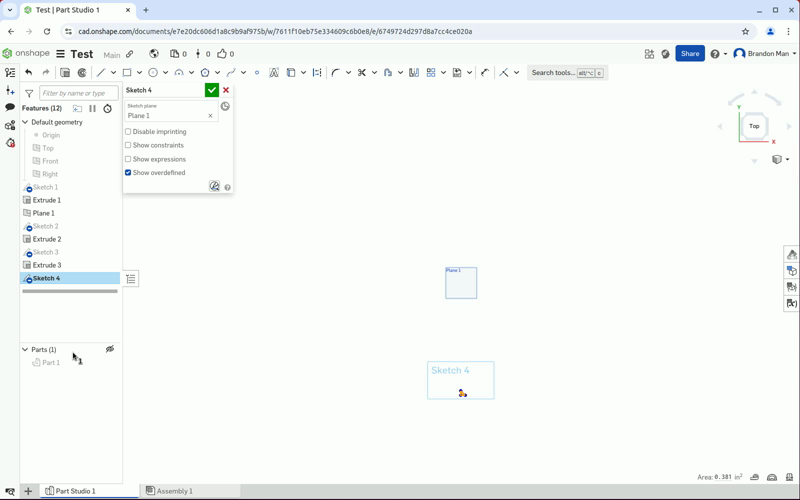
key(shift+y)
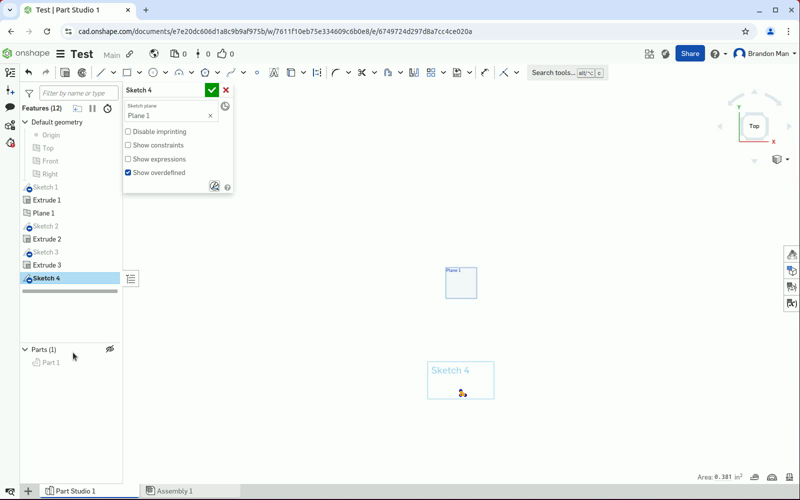
key(shift+e)
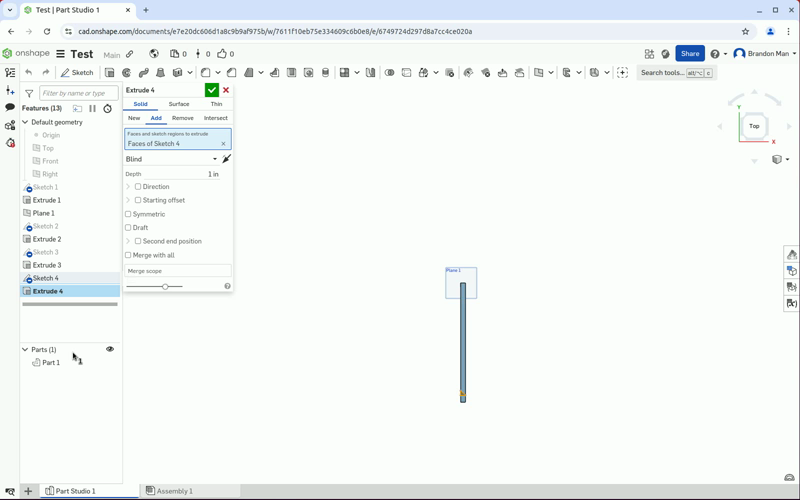
mouse_move(143, 106)
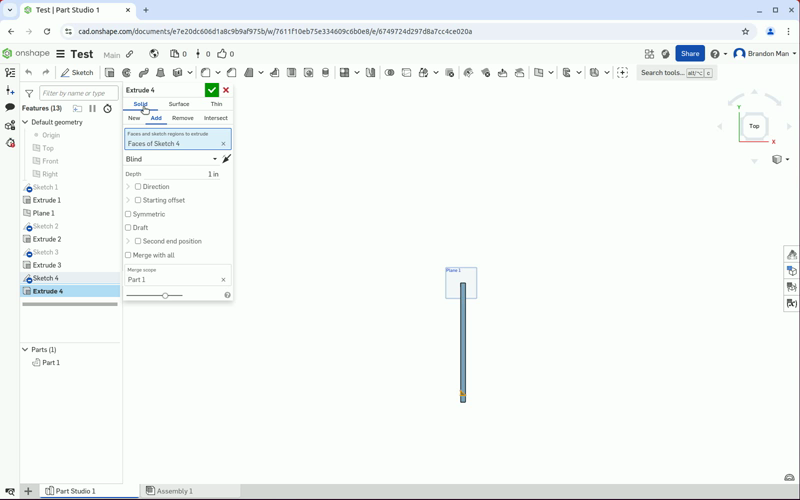
click(143, 106)
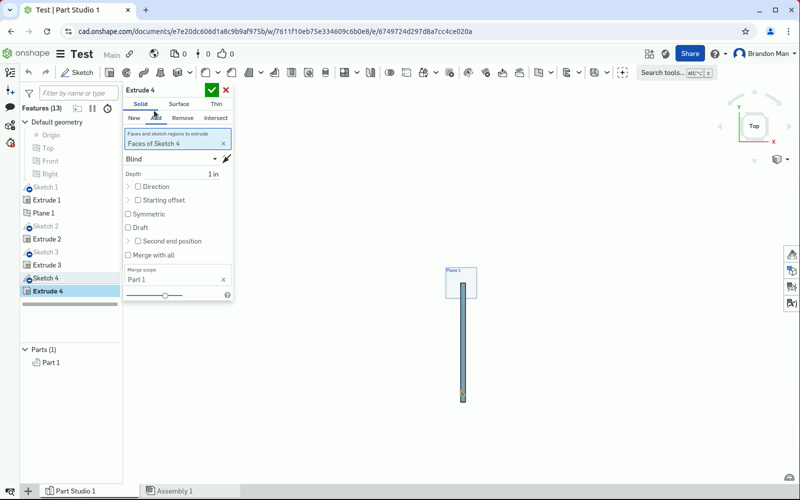
mouse_move(186, 120)
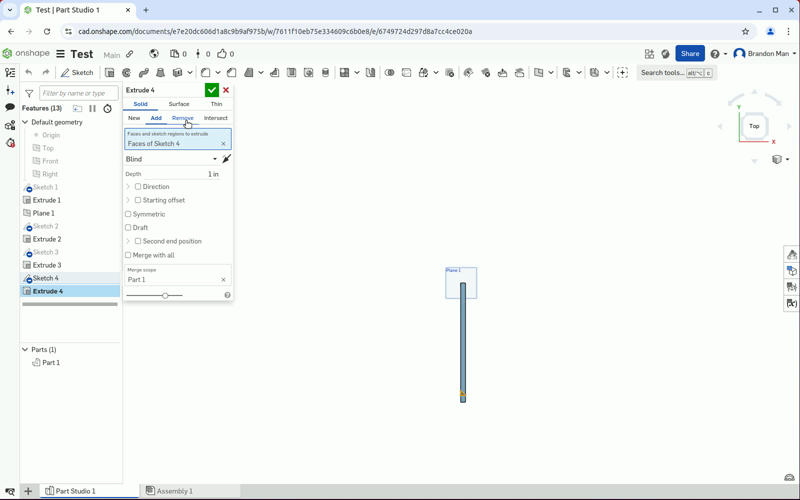
click(186, 120)
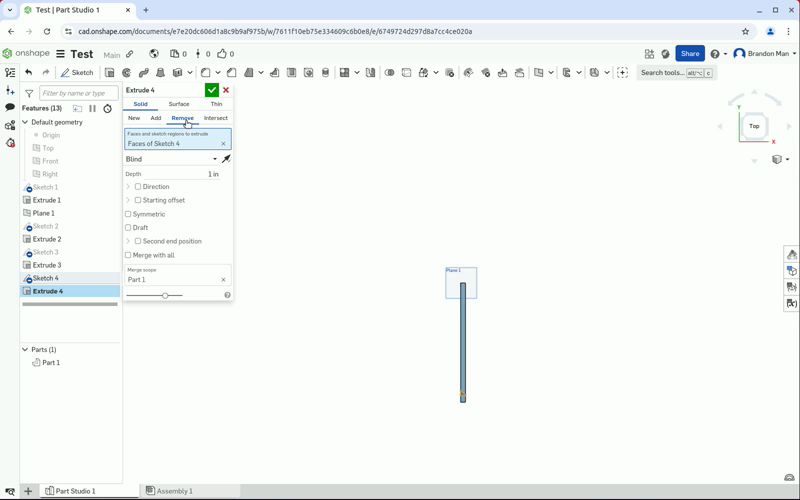
key(tab, 4)
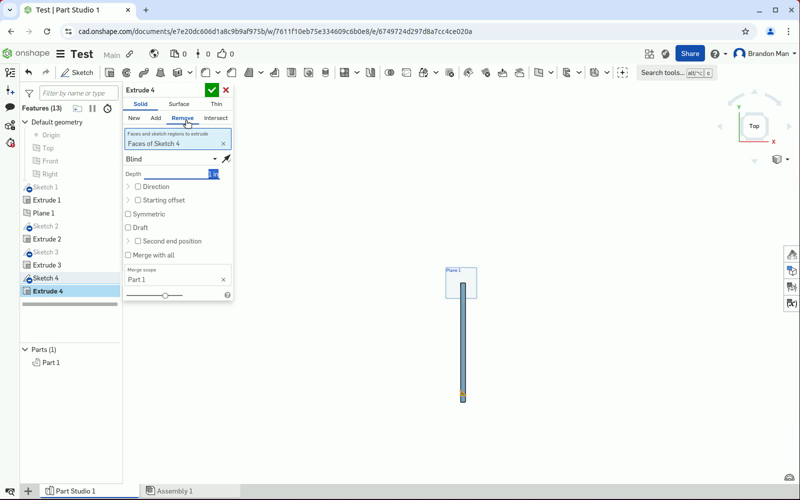
text(0.722)
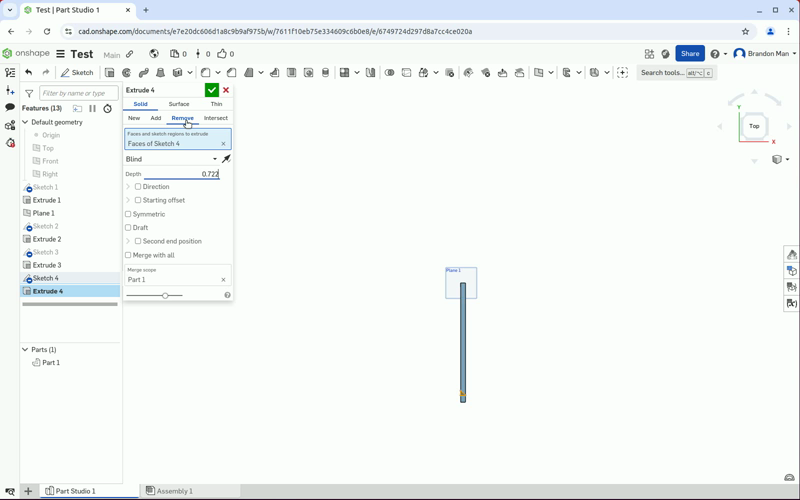
key(tab, 6)
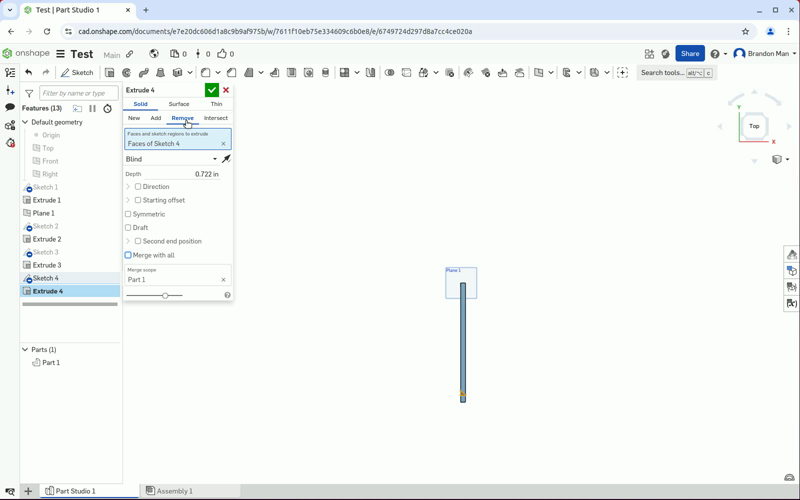
key(space)
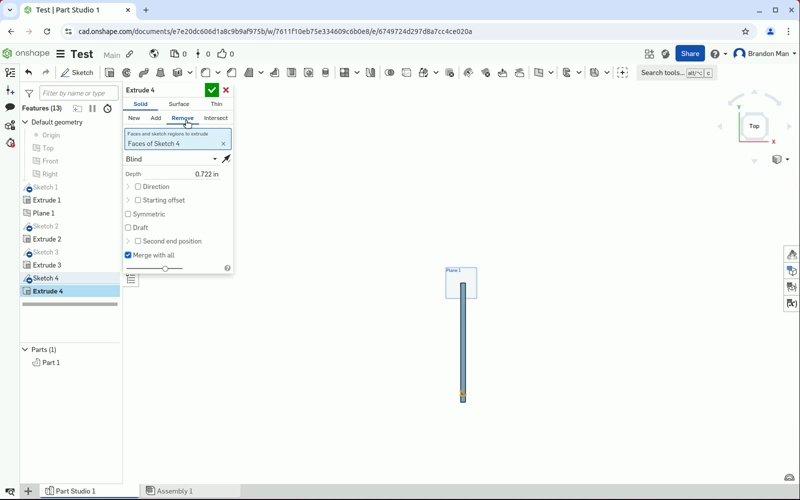
key(enter)
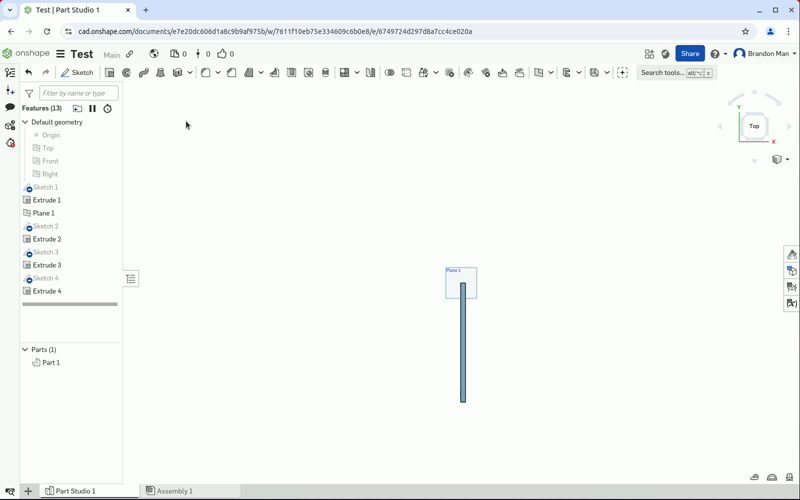
key(shift+h)
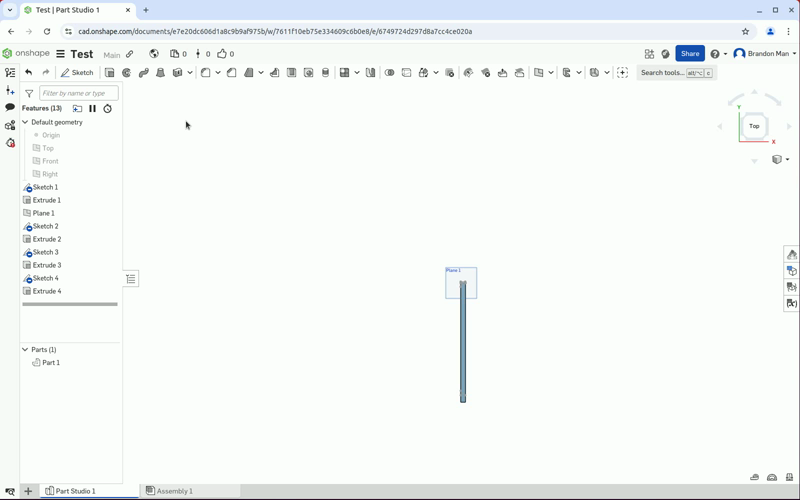
key(shift+h)
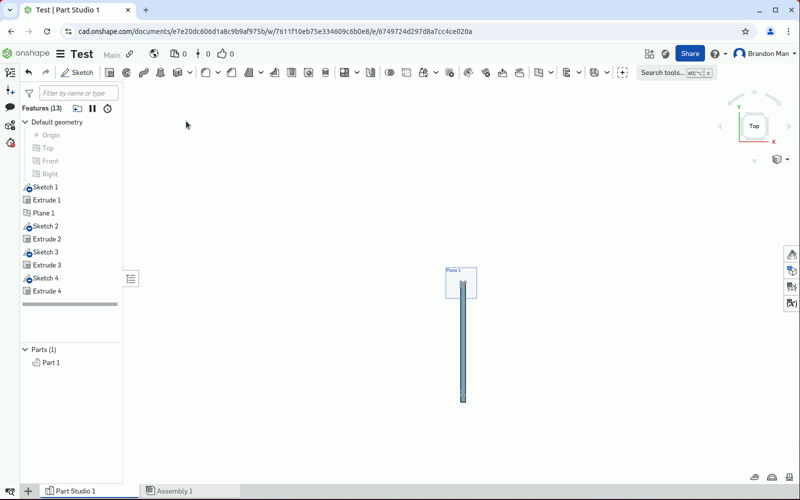
key(shift+7)
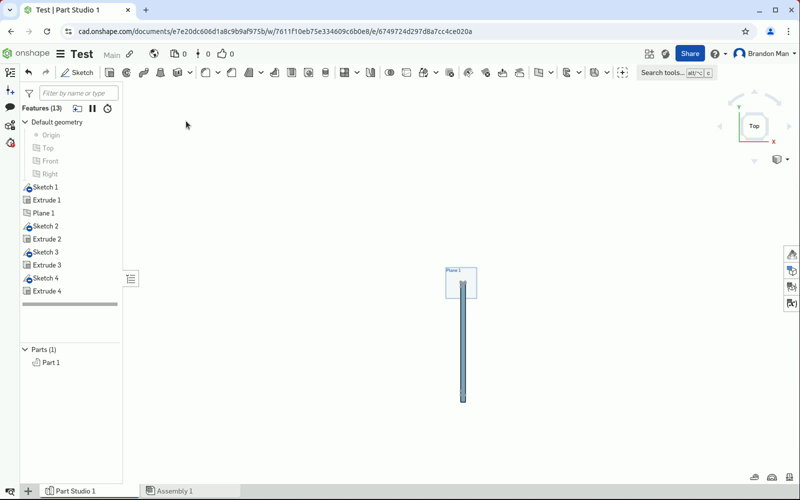
key(up, 3)
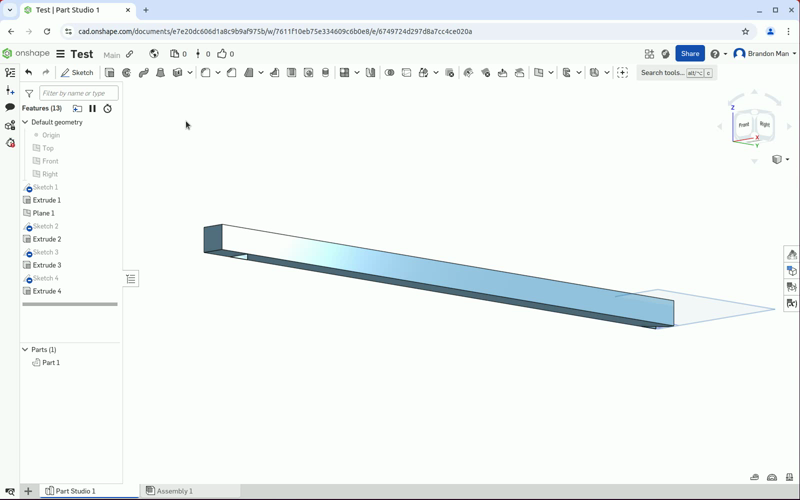
key(left, 3)
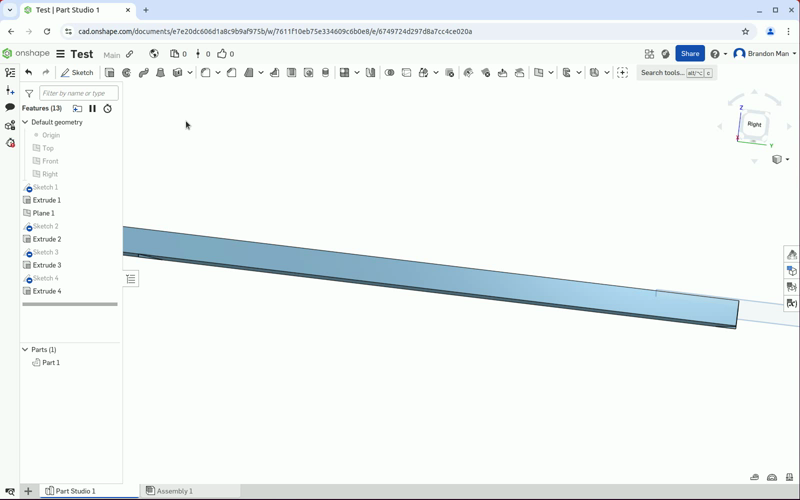
key(right, 3)
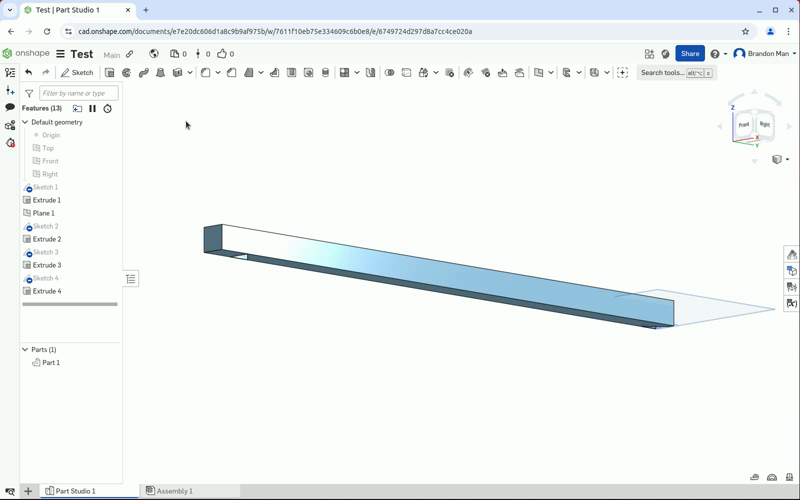
key(down, 3)
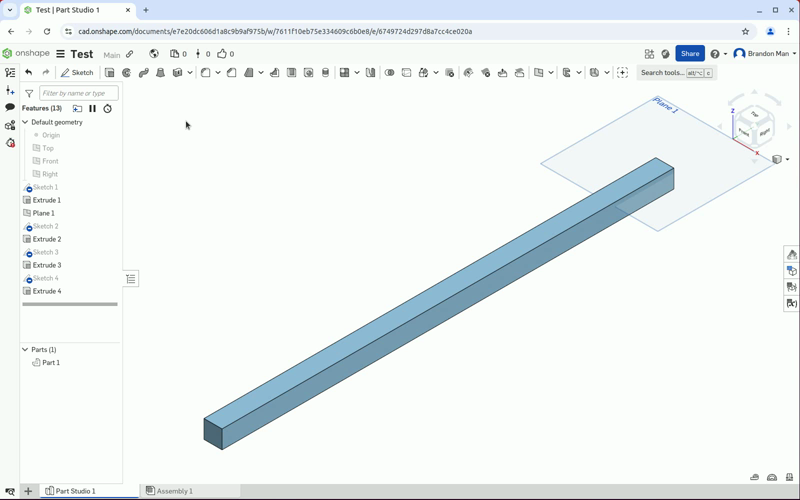
mouse_move(73, 189)
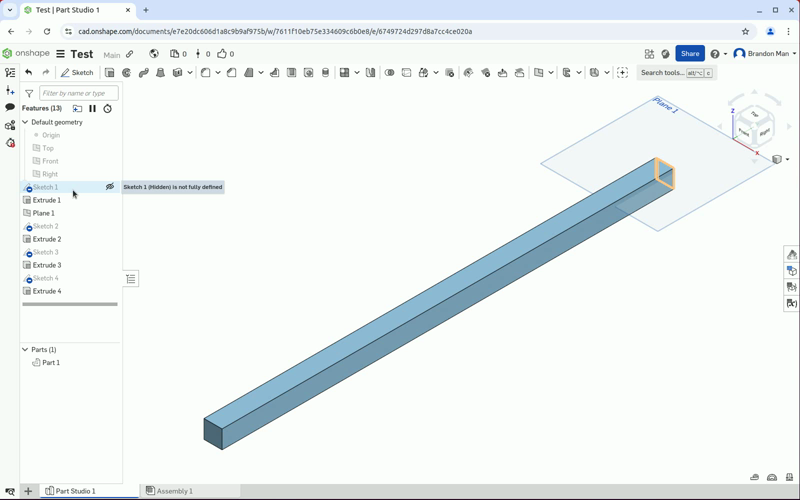
click(73, 189)